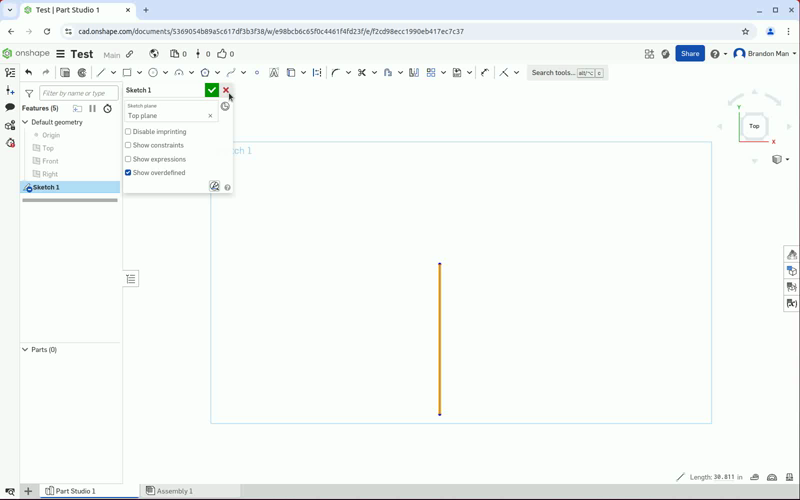
key(shift+h)
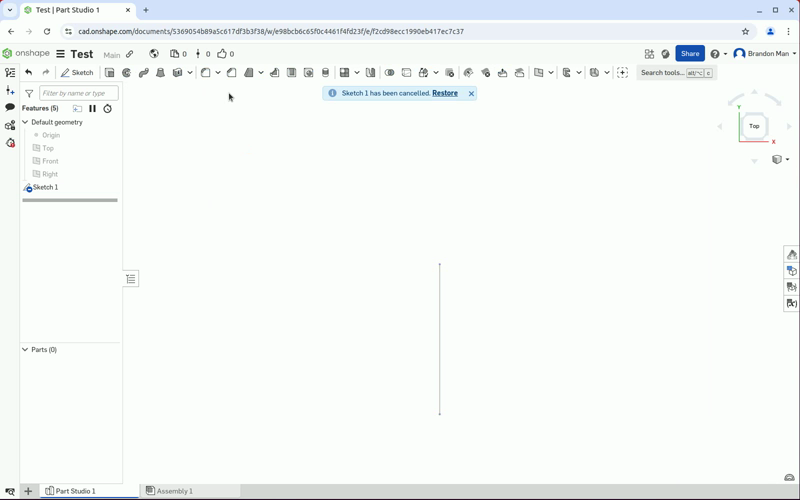
mouse_move(73, 352)
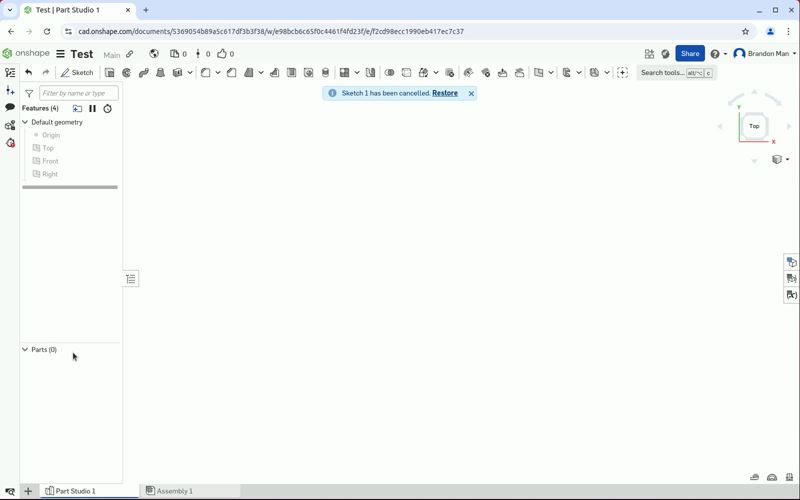
key(y)
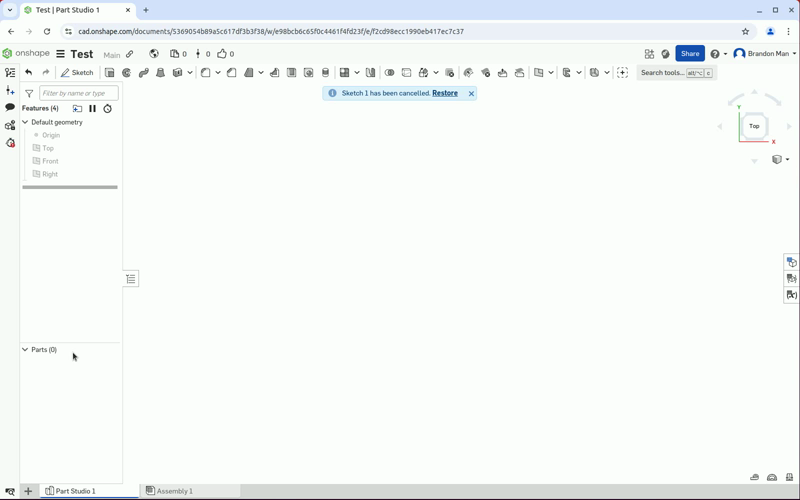
key(shift+p)
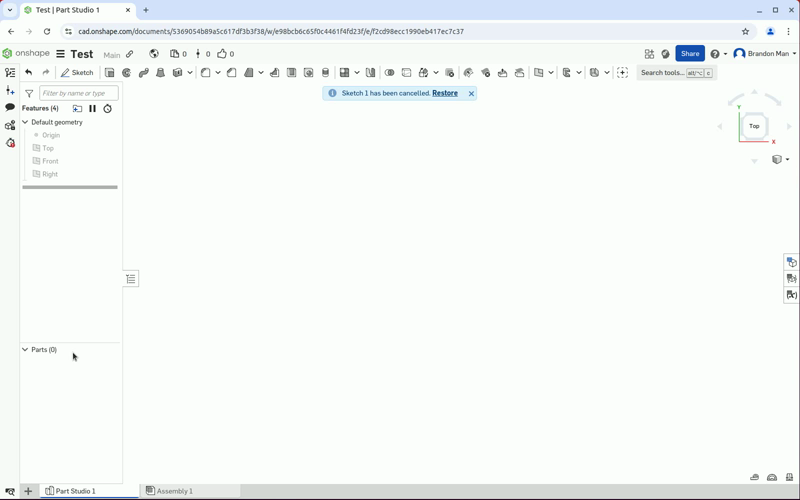
key(space)
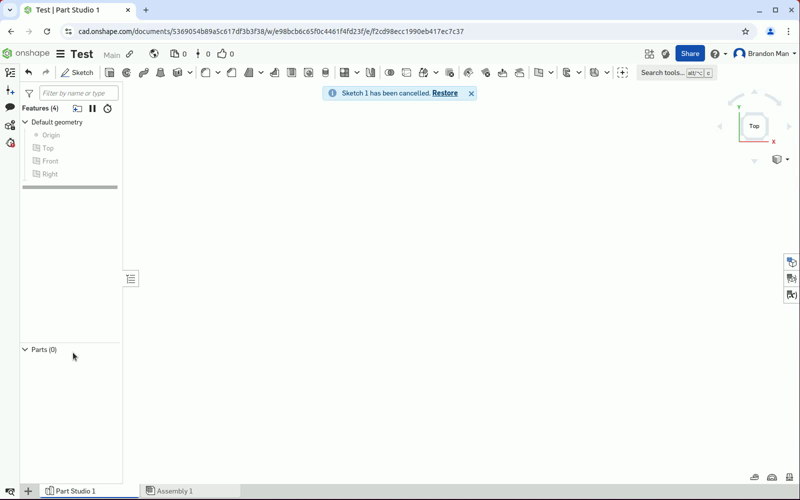
key_down(shift)
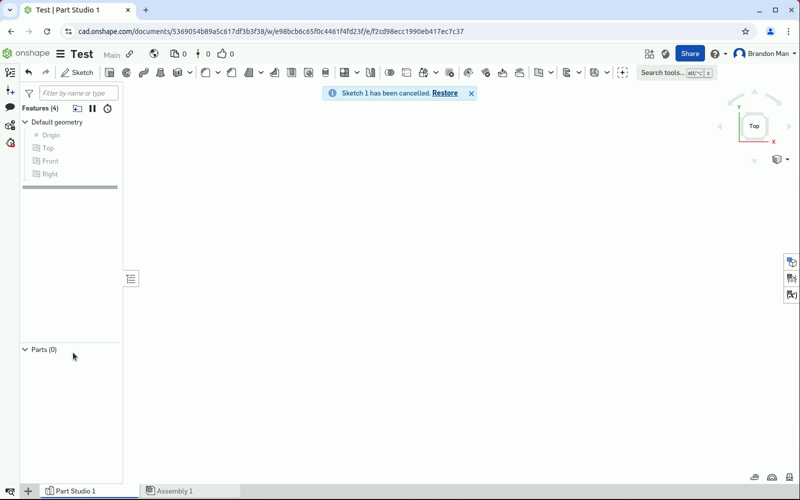
key(up)
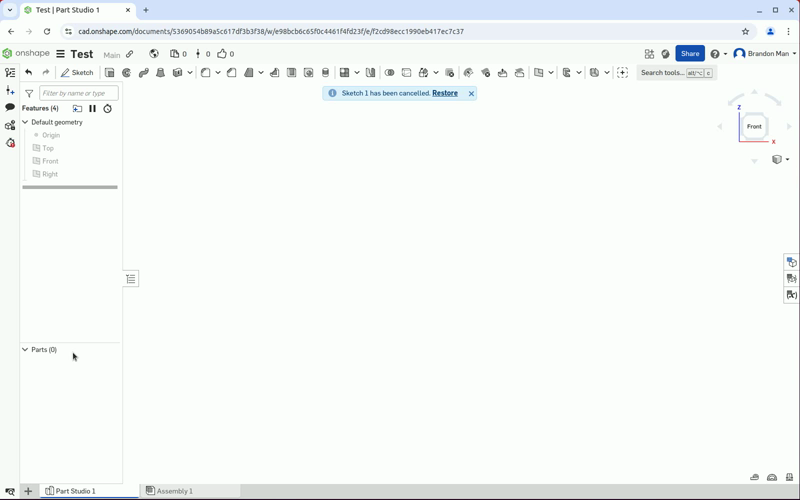
key_up(shift)
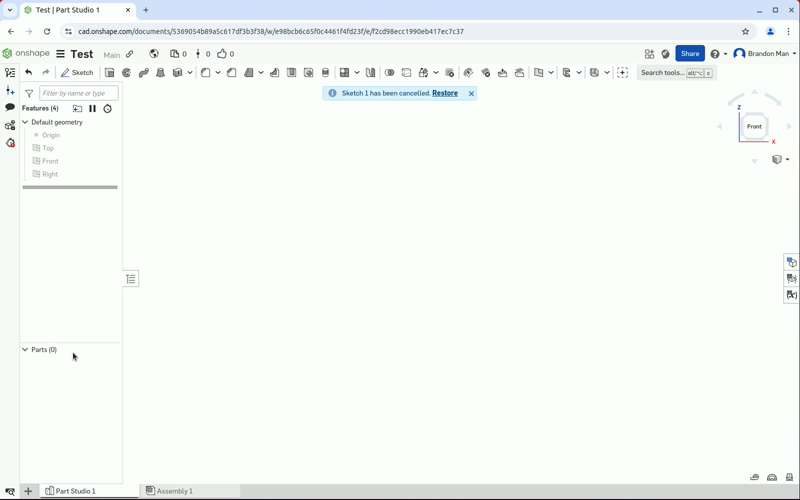
mouse_move(73, 352)
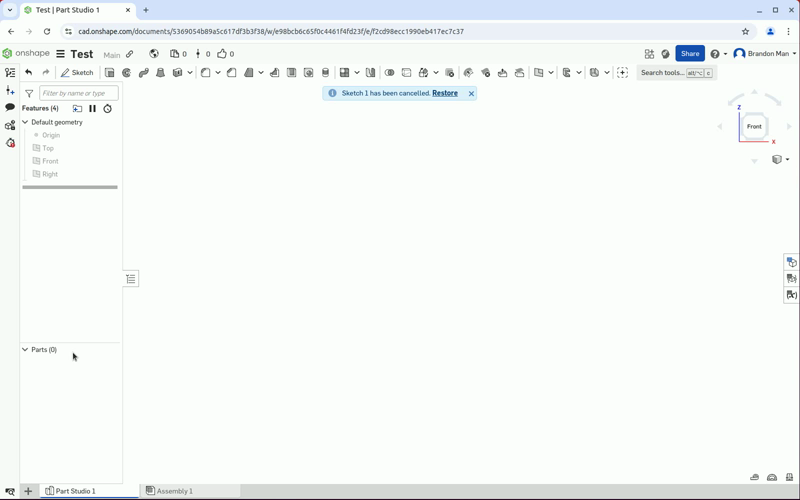
key(shift+y)
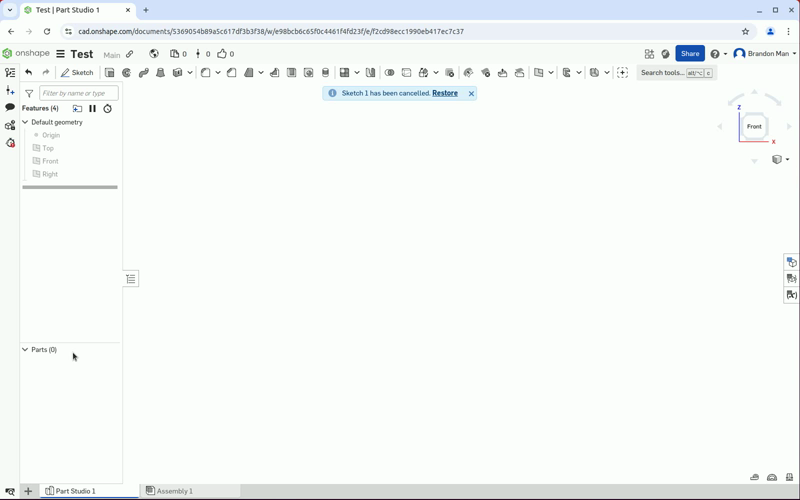
key(shift+s)
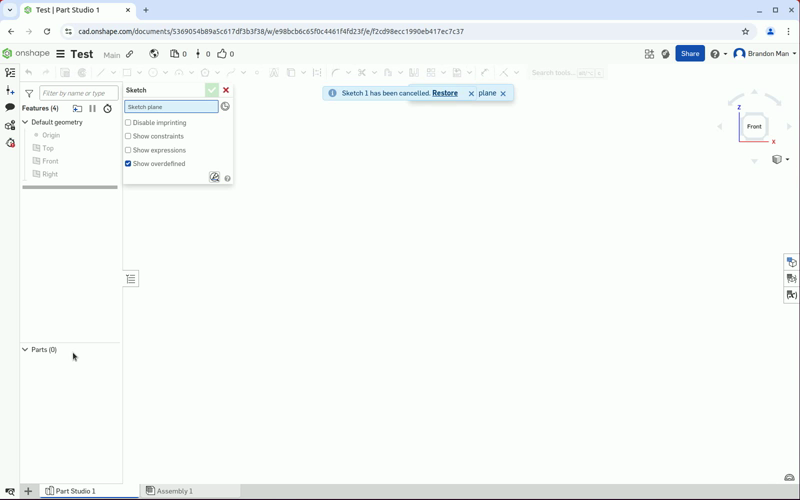
mouse_move(73, 163)
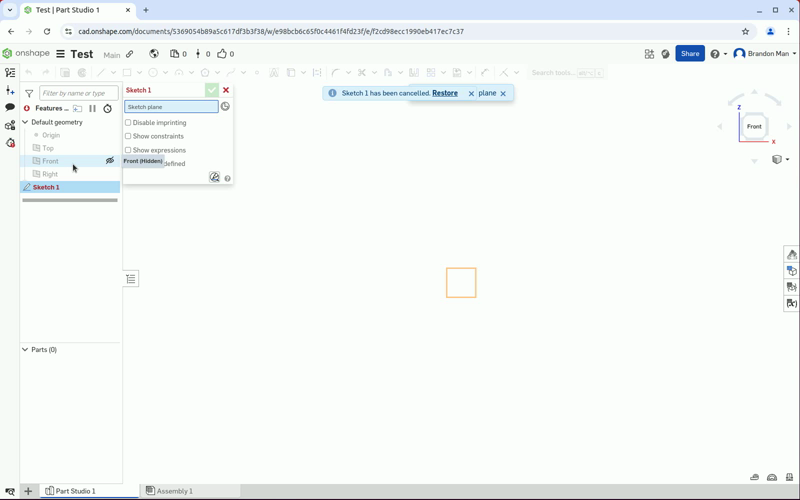
click(73, 163)
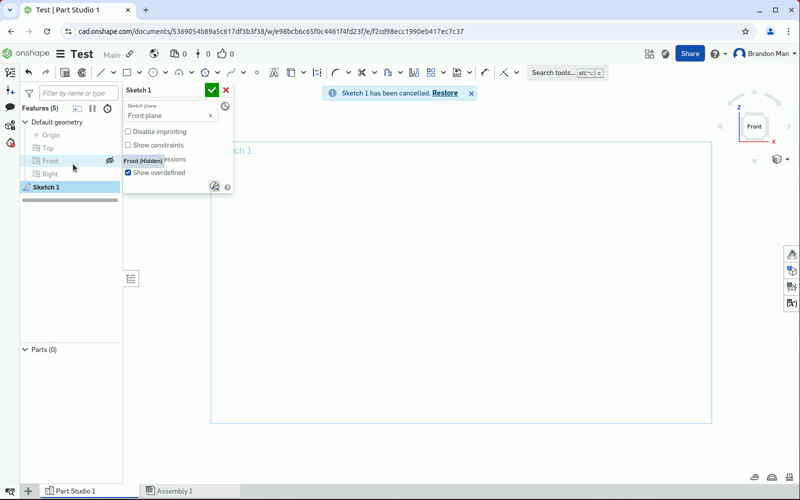
mouse_move(73, 352)
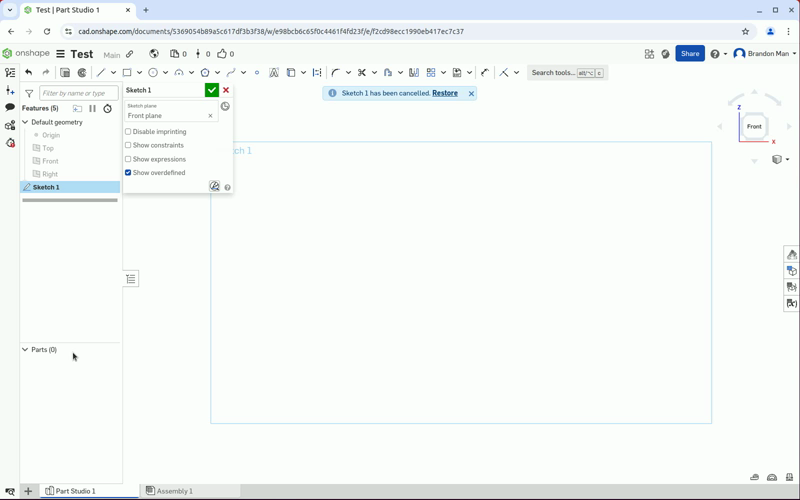
key(y)
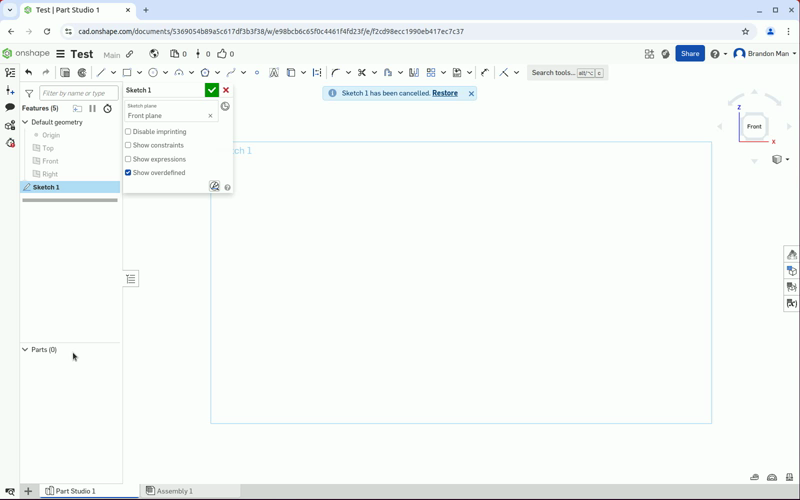
key(l)
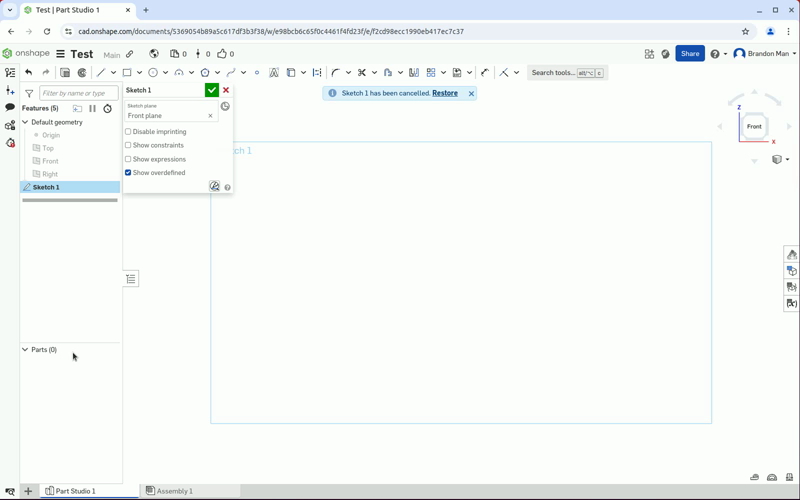
key_down(shift)
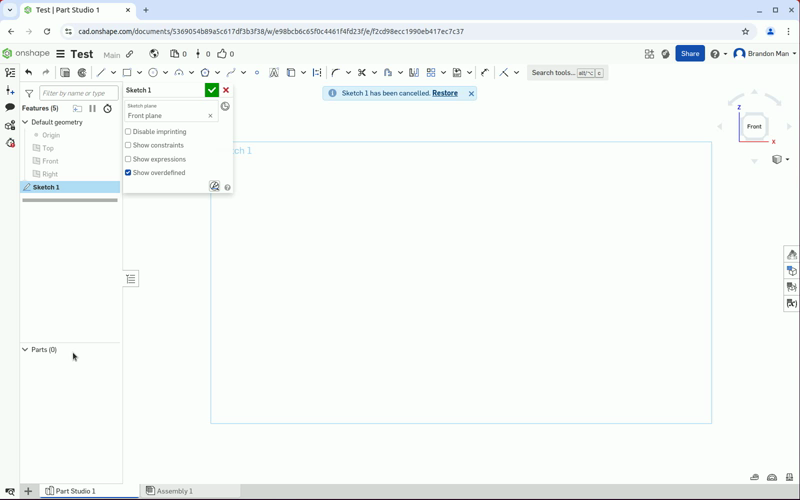
mouse_move(460, 282)
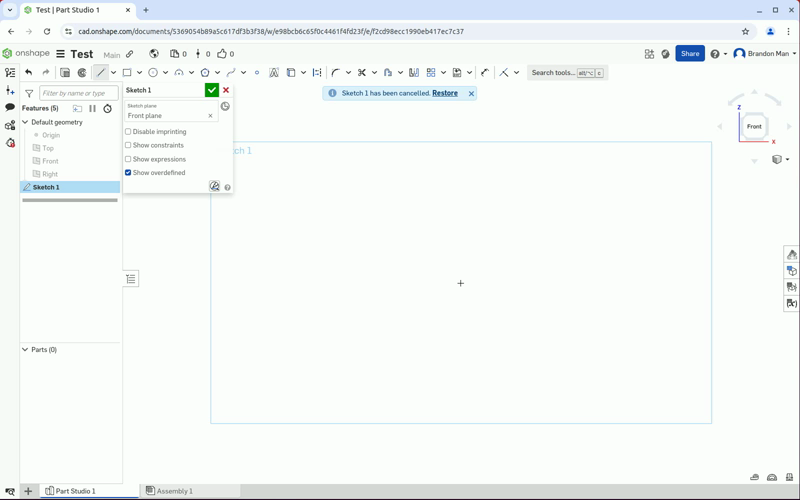
click(460, 282)
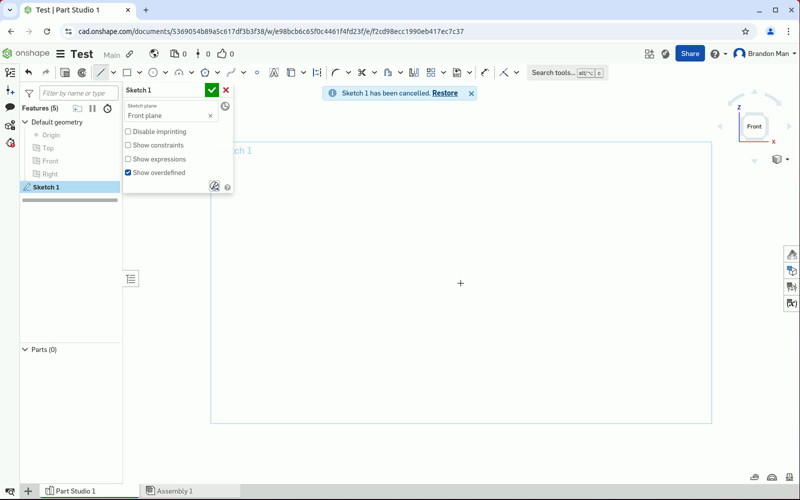
key_up(shift)
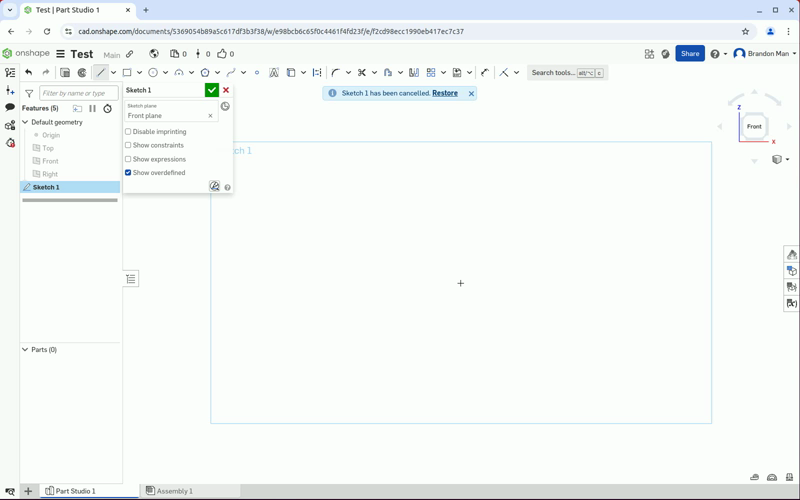
key_down(shift)
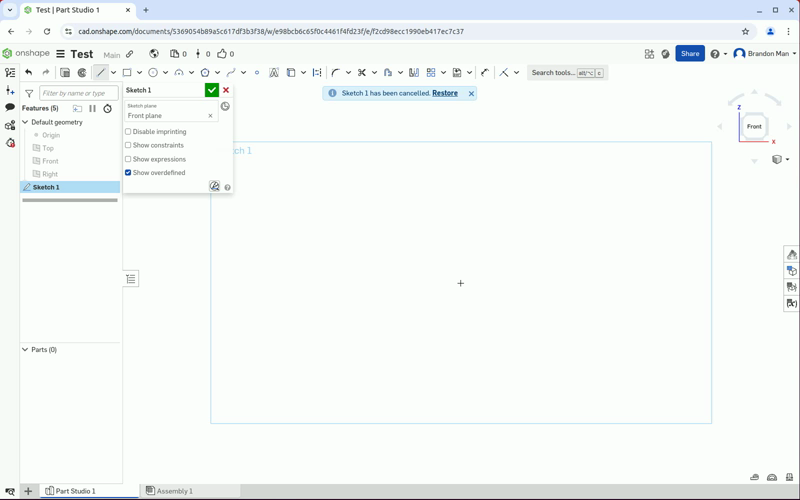
mouse_move(490, 282)
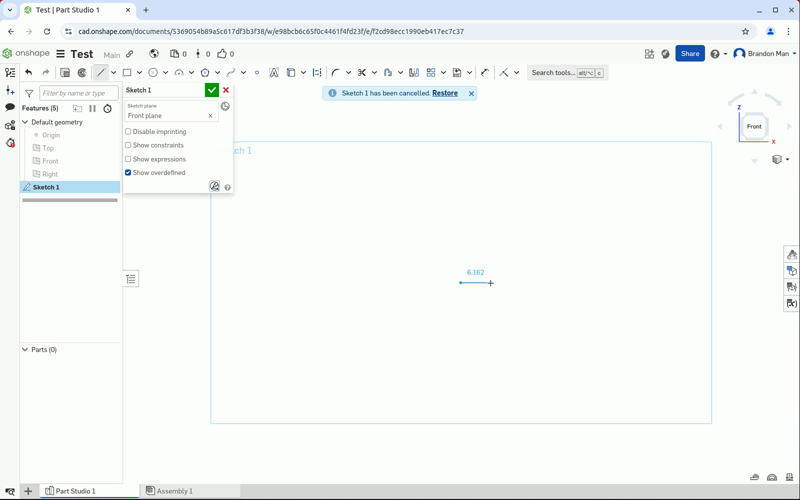
mouse_move(483, 282)
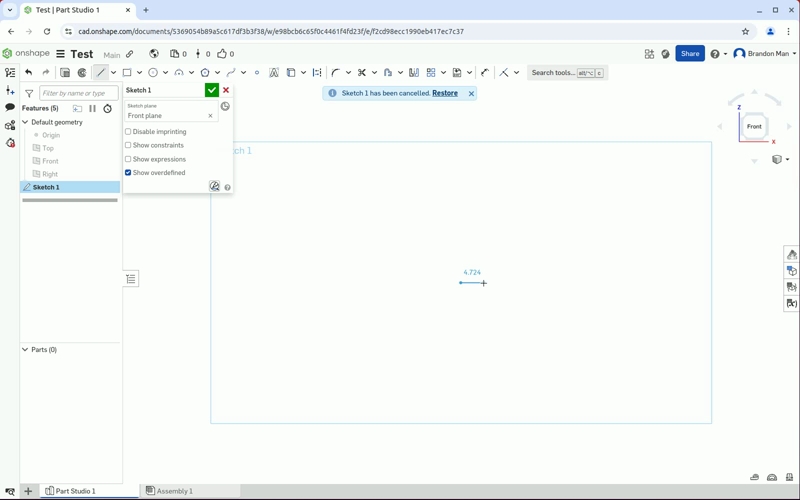
click(483, 282)
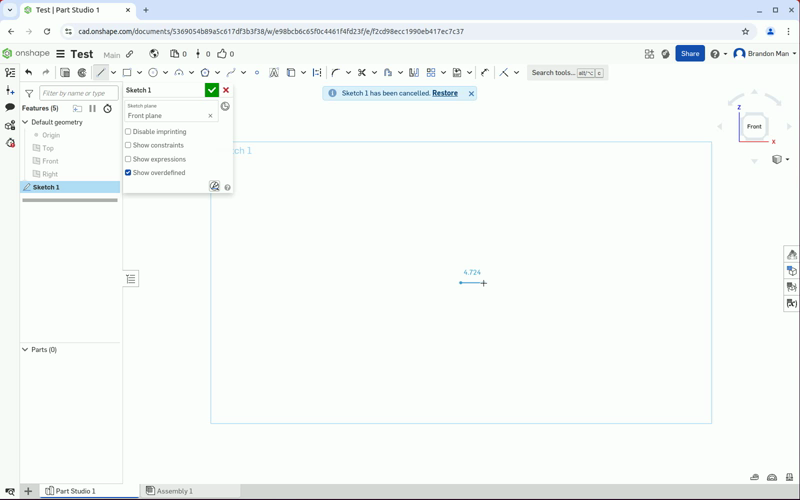
key_up(shift)
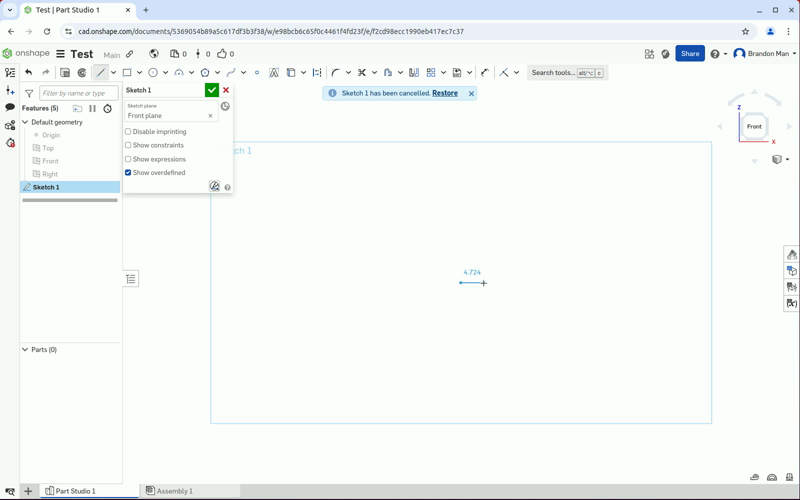
key_down(shift)
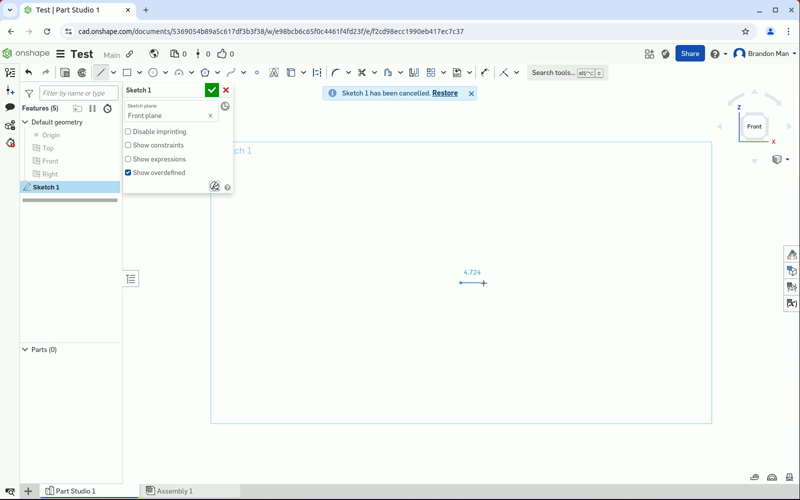
mouse_move(513, 282)
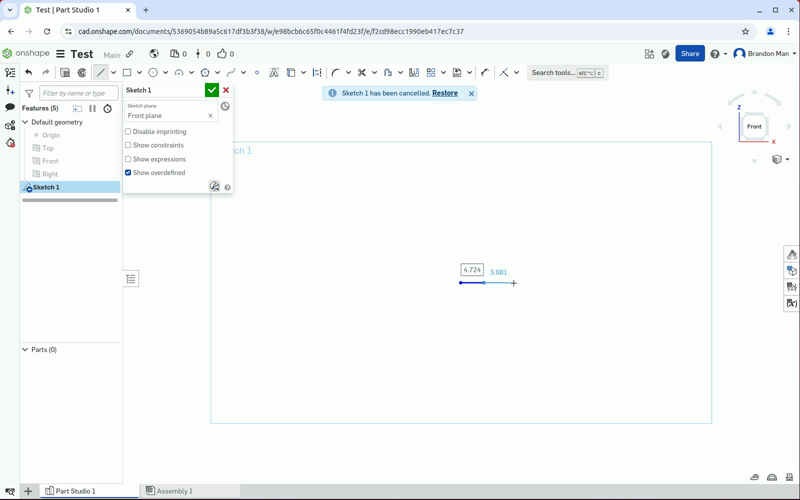
mouse_move(483, 261)
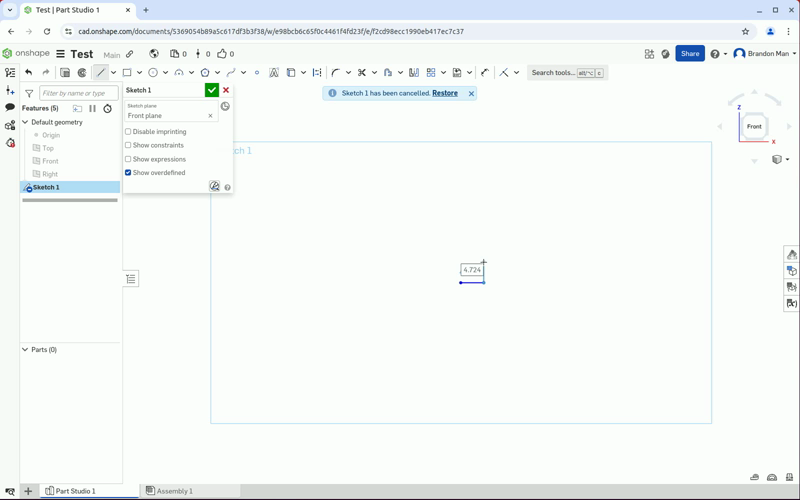
click(483, 261)
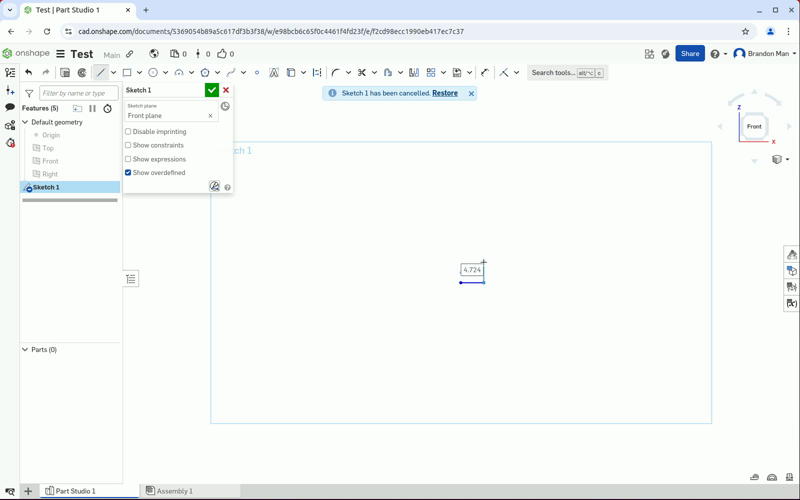
key_up(shift)
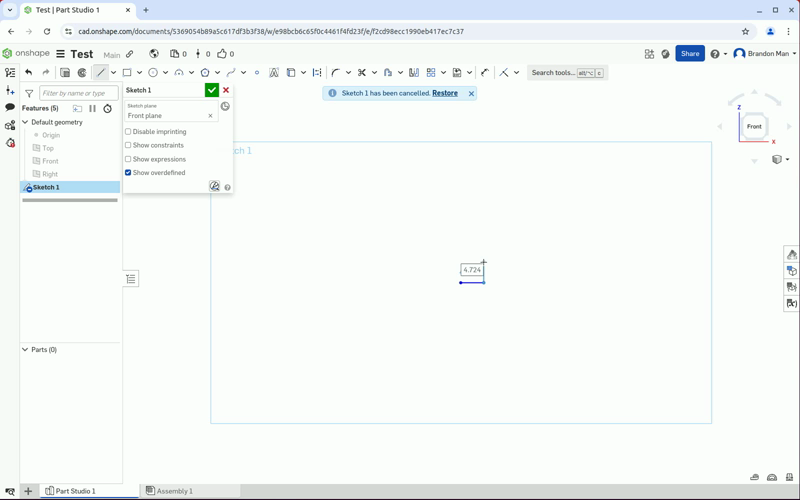
key_down(shift)
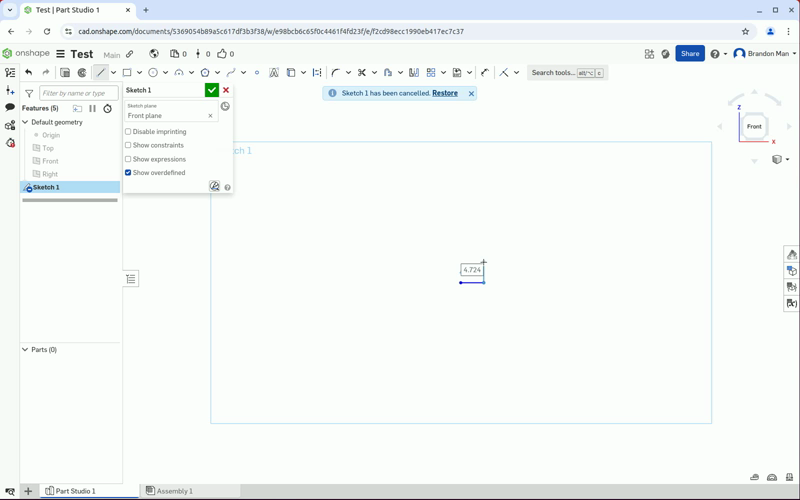
mouse_move(513, 261)
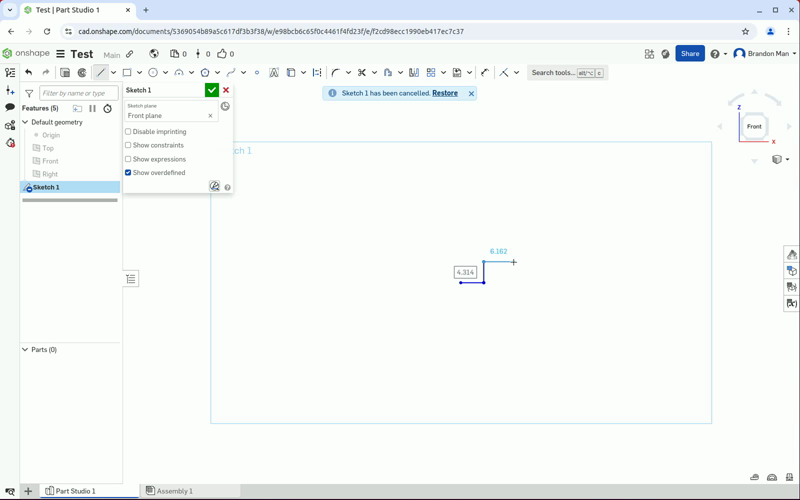
mouse_move(479, 261)
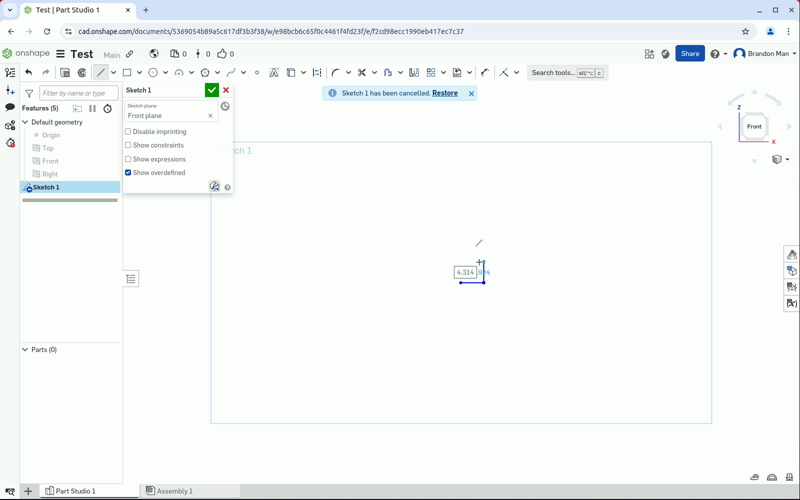
scroll(6)
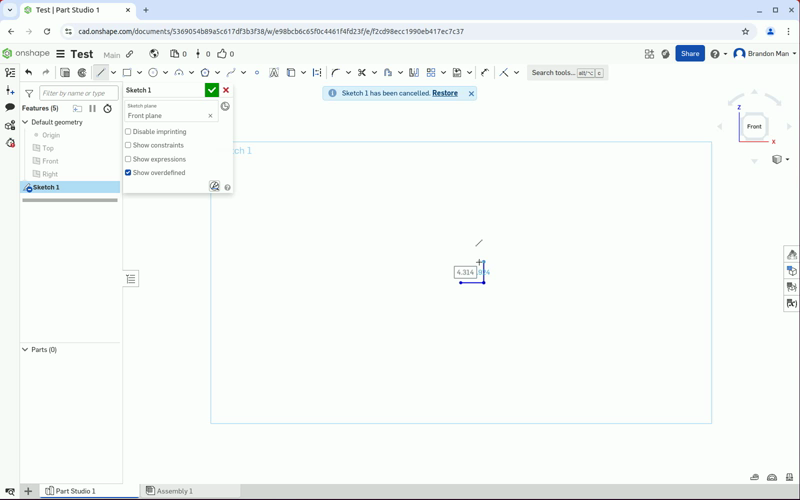
scroll(6)
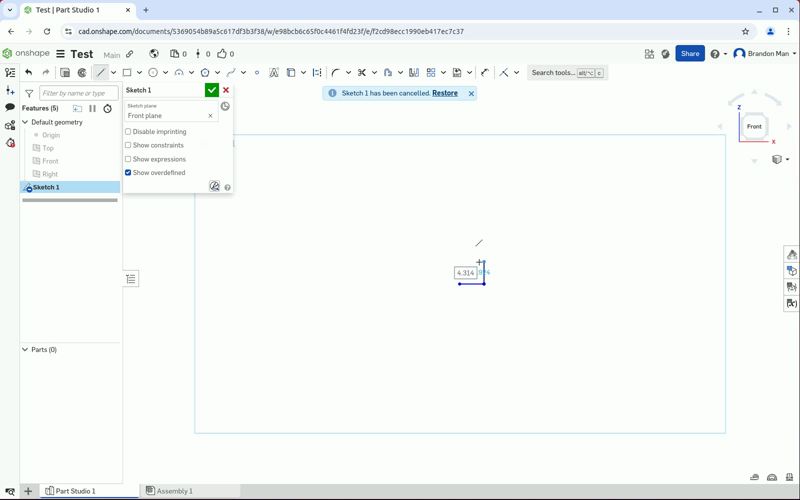
scroll(6)
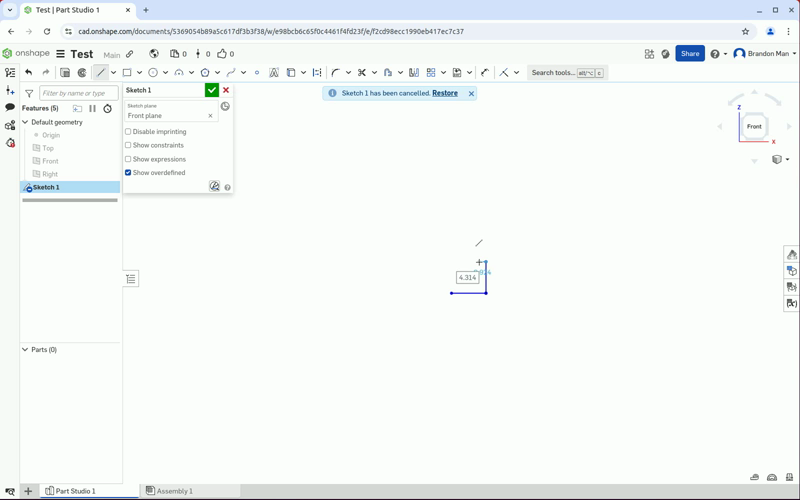
scroll(6)
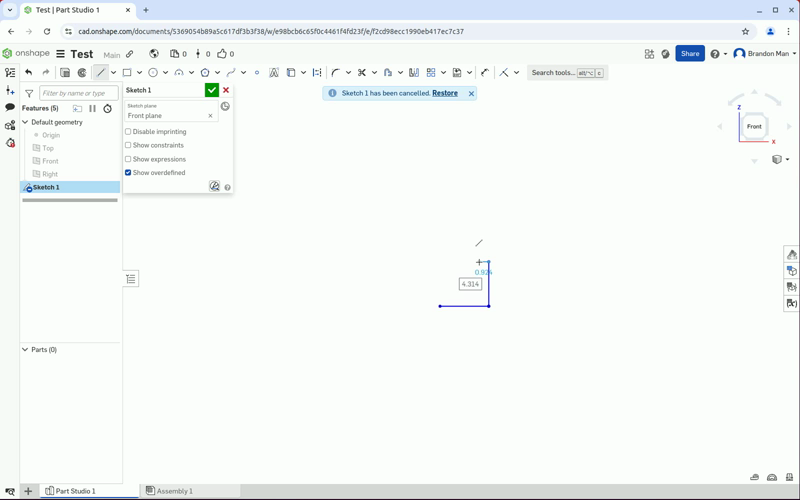
scroll(6)
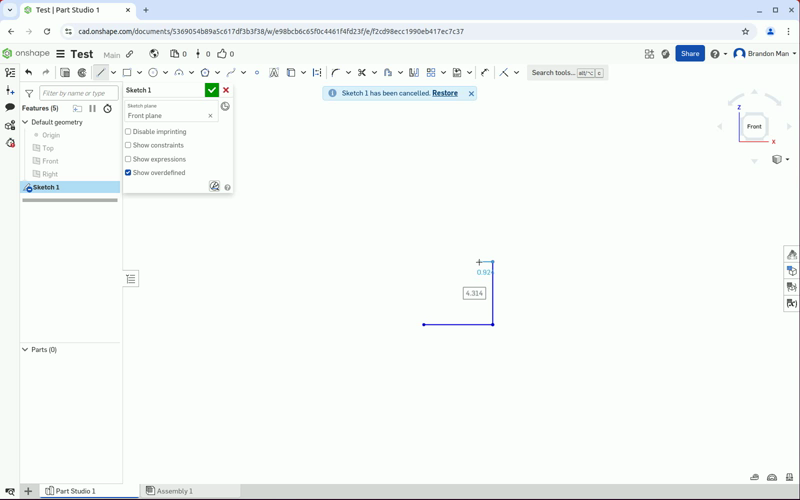
scroll(6)
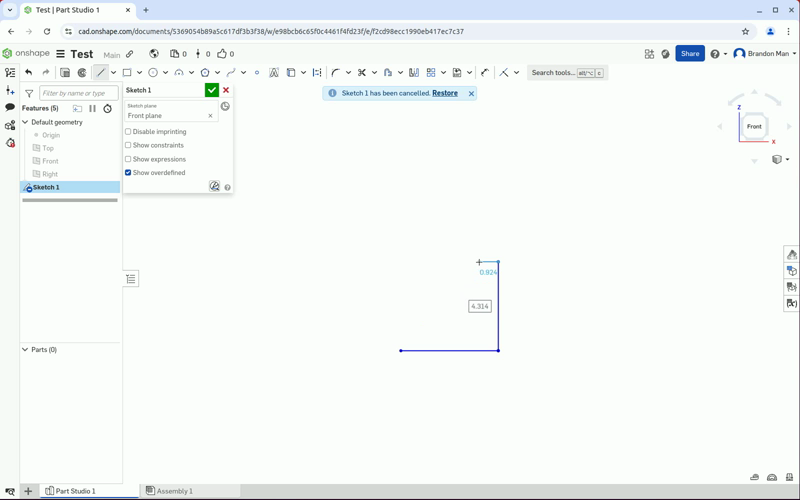
scroll(6)
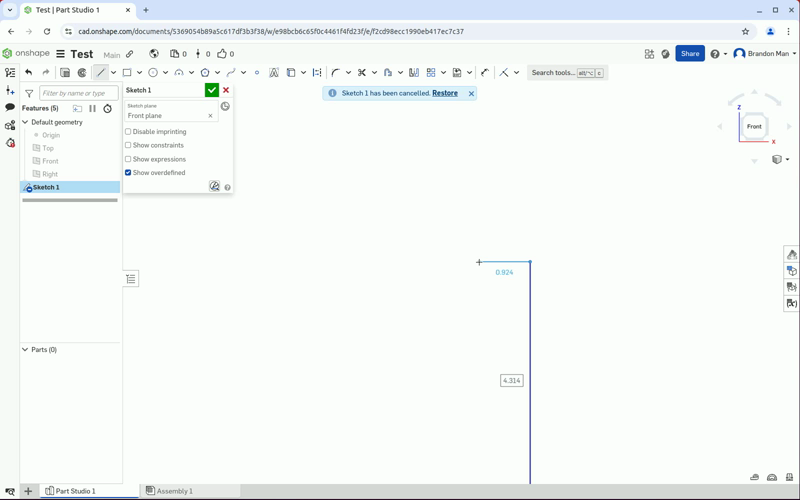
click(479, 261)
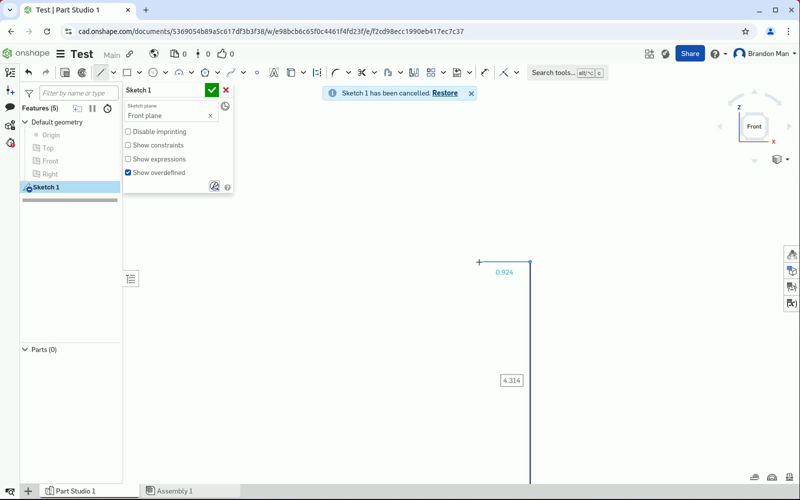
scroll(-6)
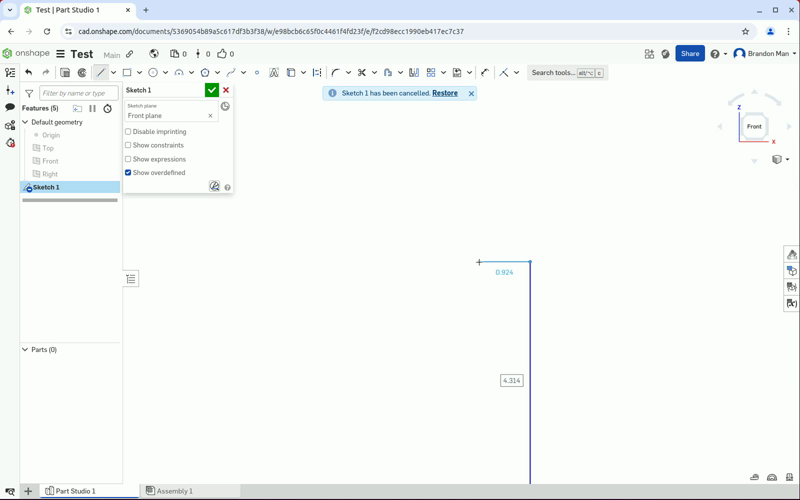
scroll(-6)
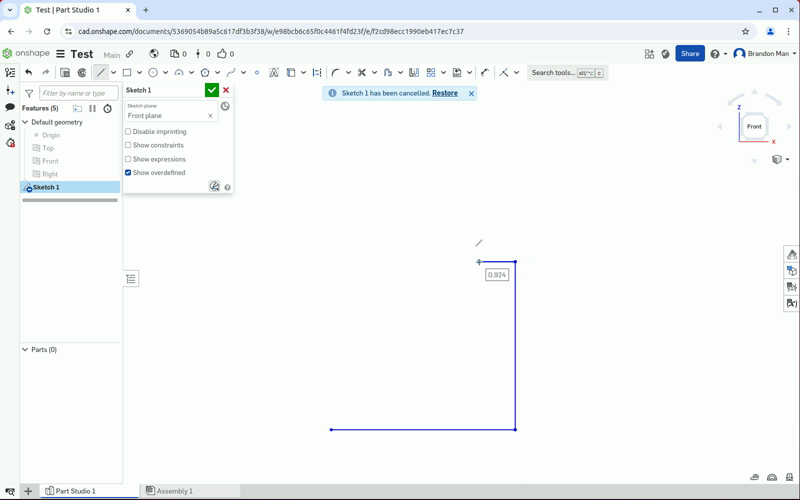
scroll(-6)
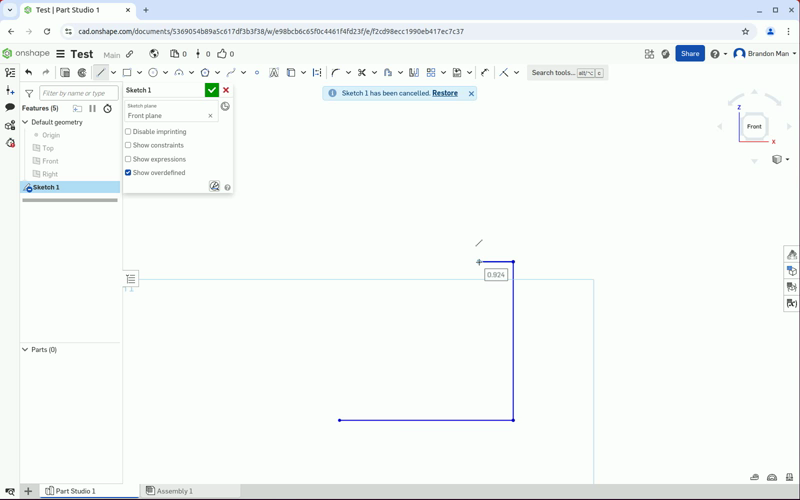
scroll(-6)
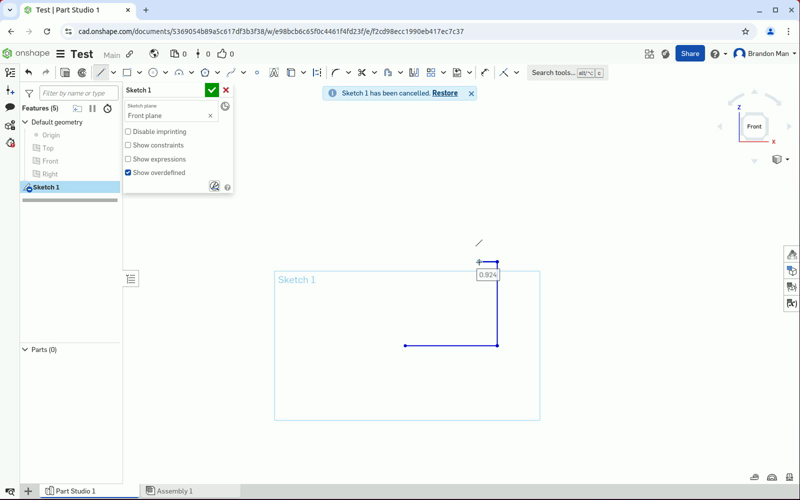
scroll(-6)
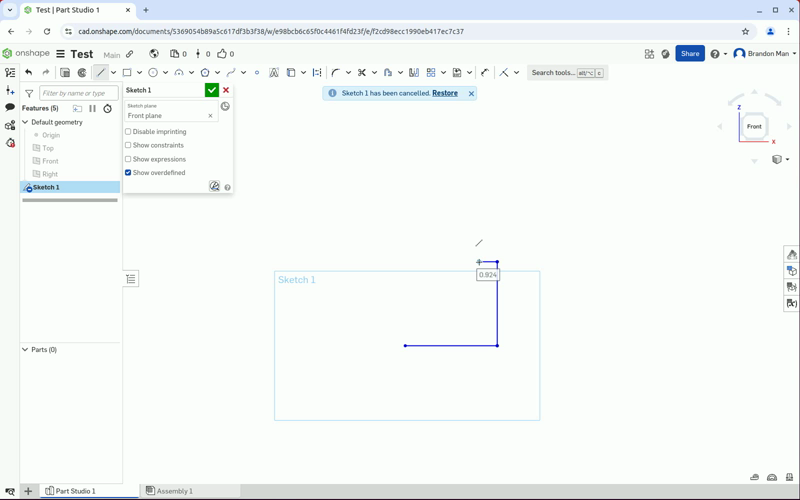
scroll(-6)
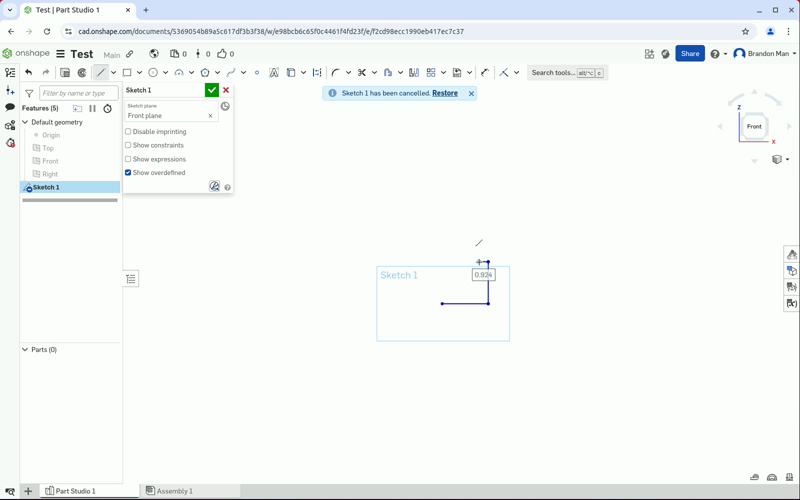
scroll(-6)
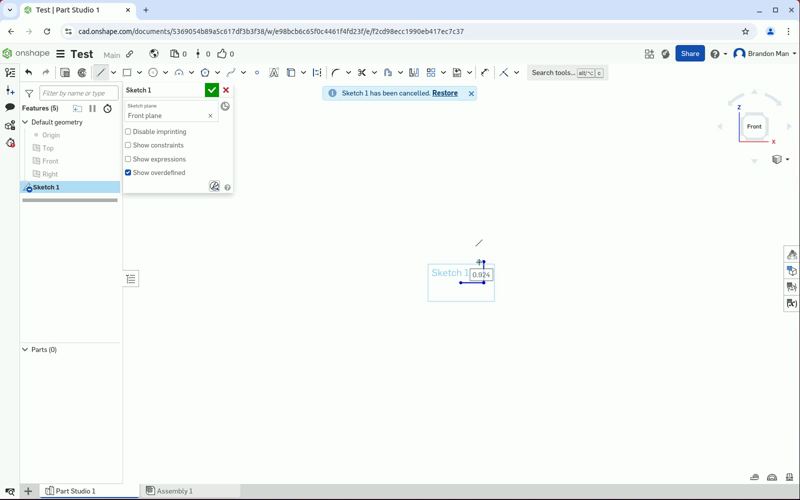
key_up(shift)
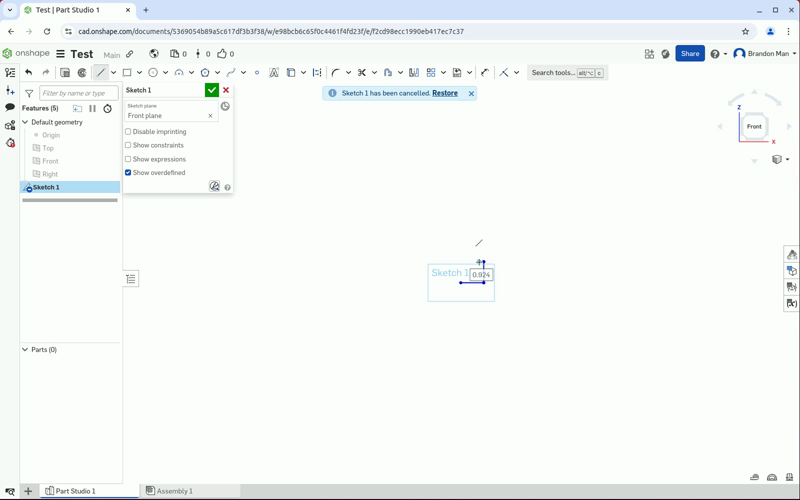
key_down(shift)
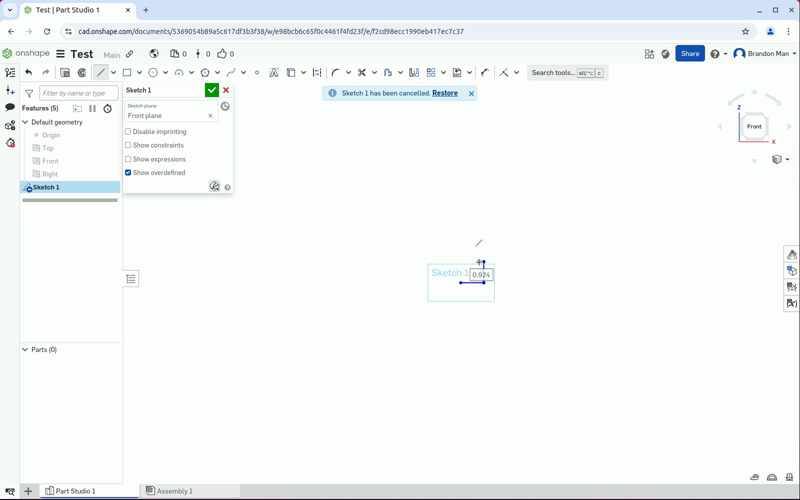
mouse_move(509, 261)
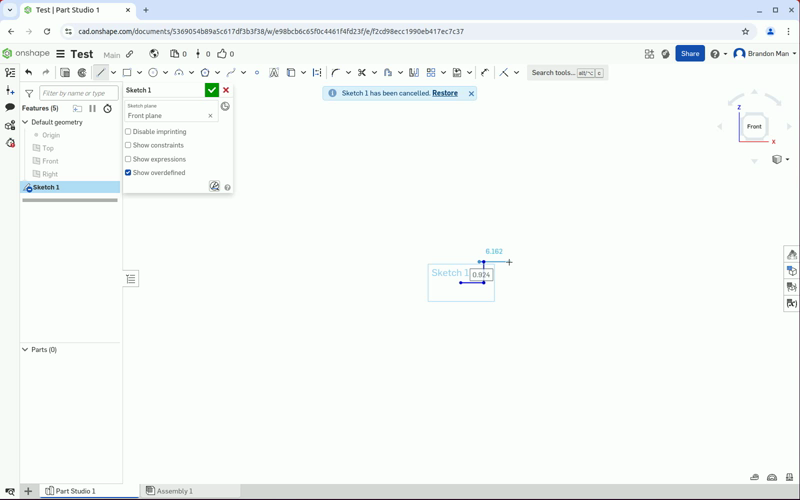
mouse_move(472, 238)
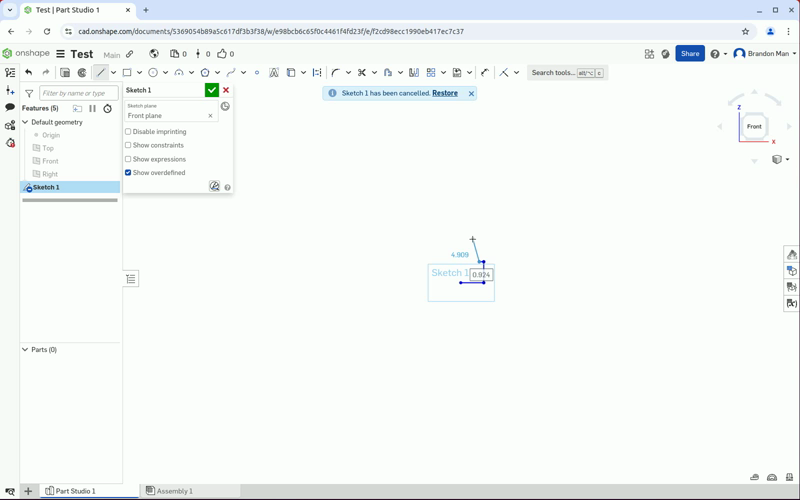
click(472, 238)
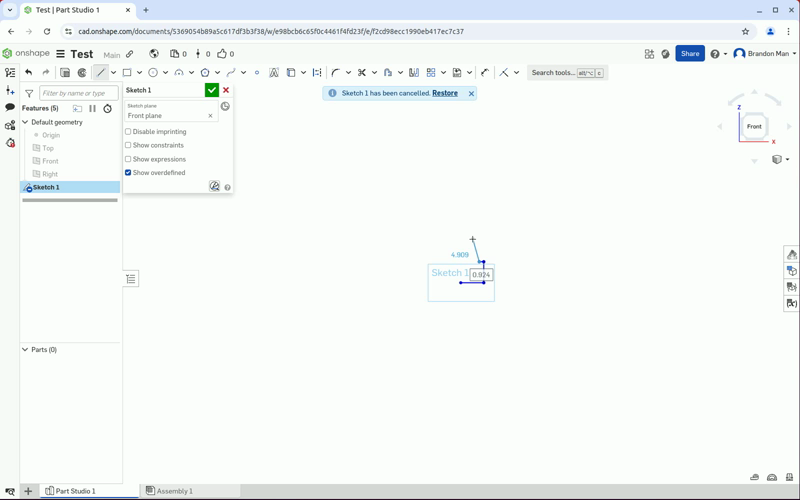
key_up(shift)
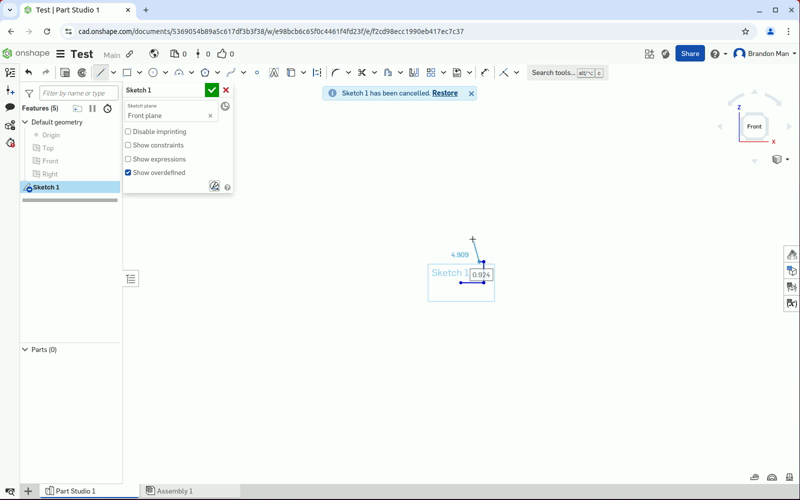
key_down(shift)
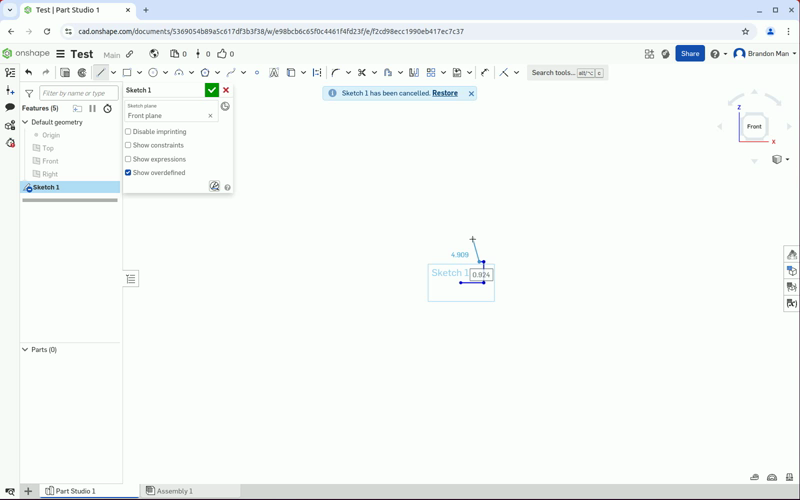
mouse_move(502, 238)
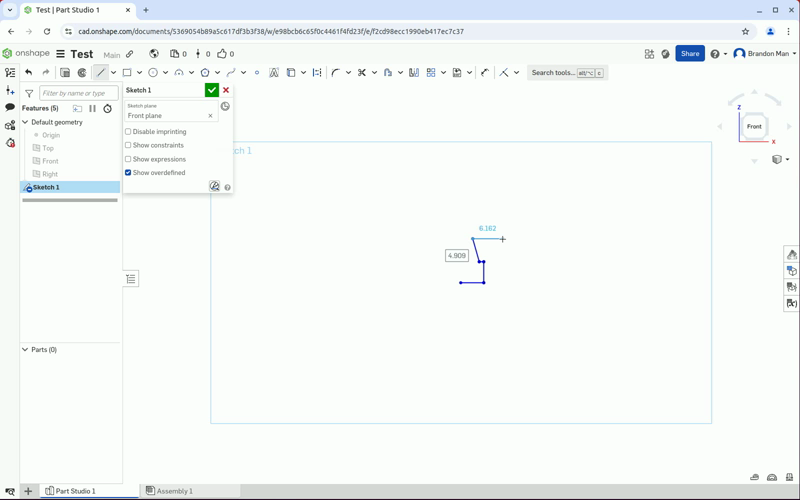
mouse_move(460, 238)
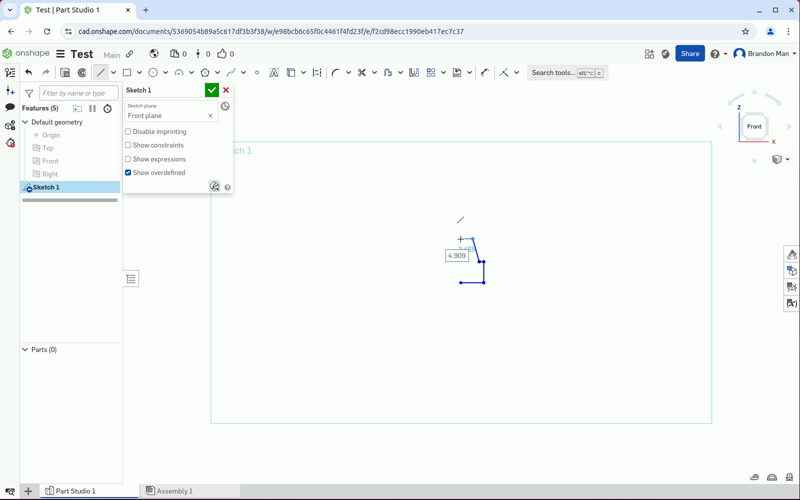
click(460, 238)
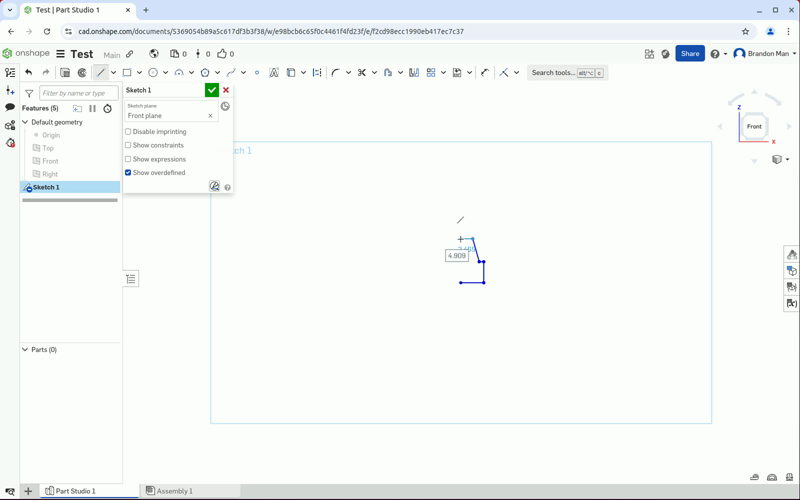
key_up(shift)
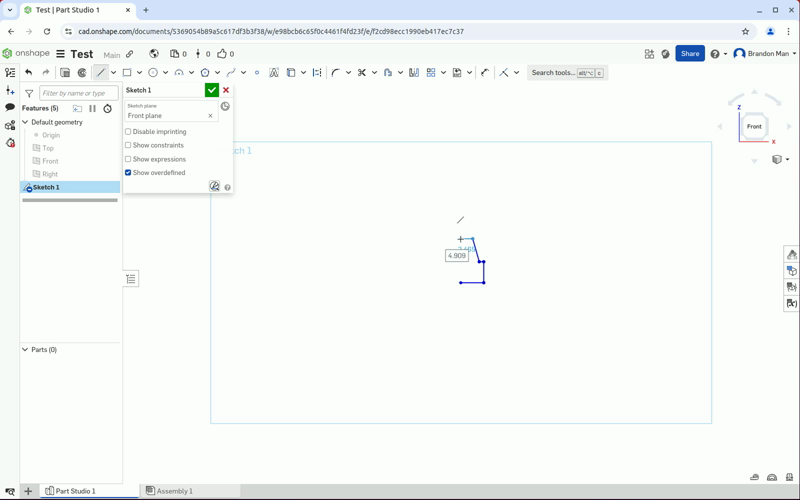
mouse_move(490, 238)
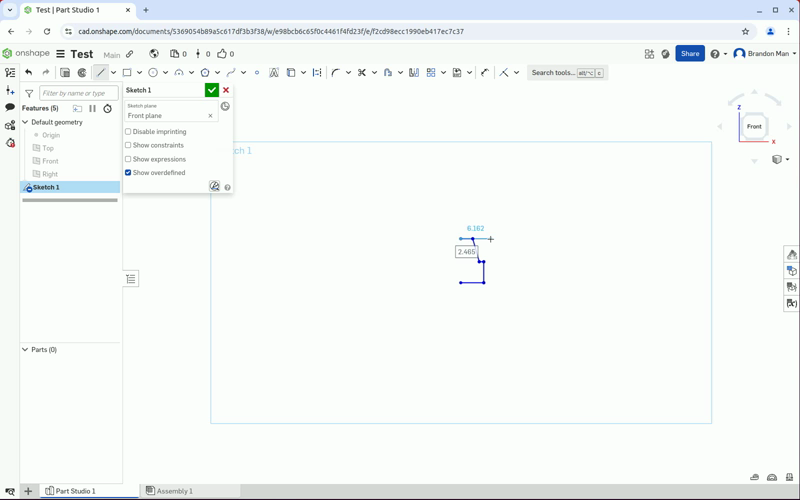
key_down(shift)
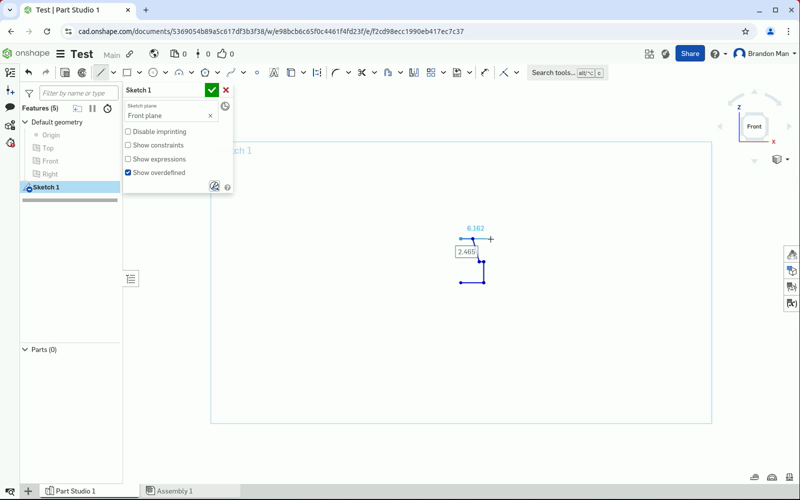
mouse_move(460, 282)
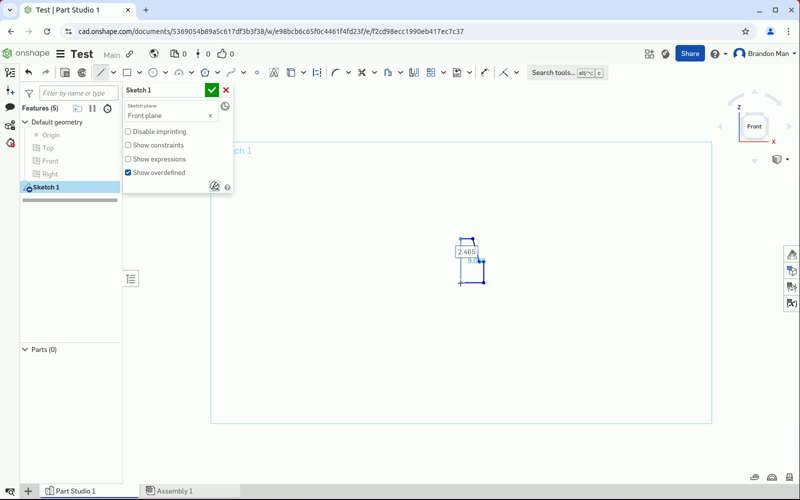
key_up(shift)
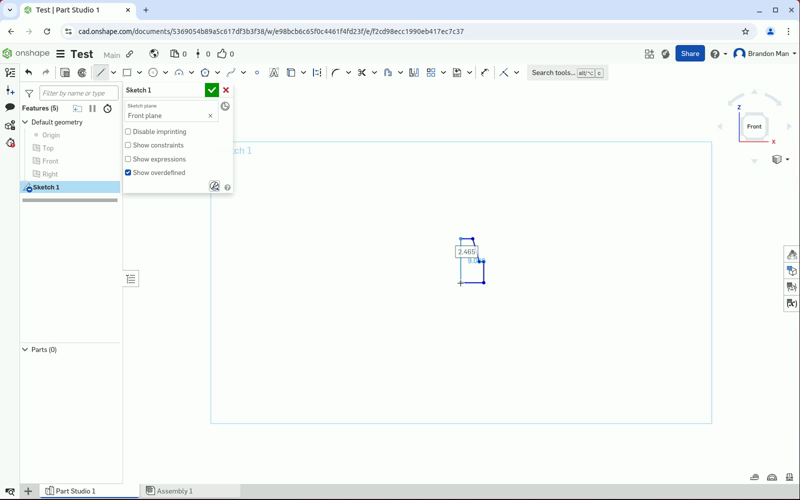
click(460, 282)
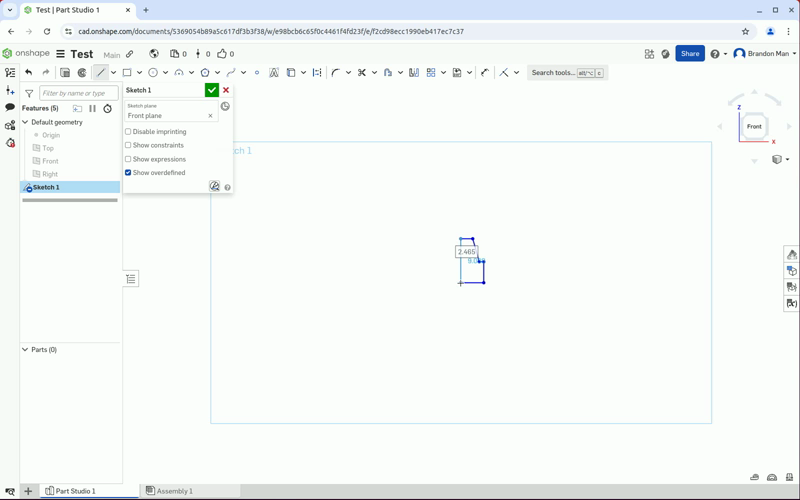
key(esc)
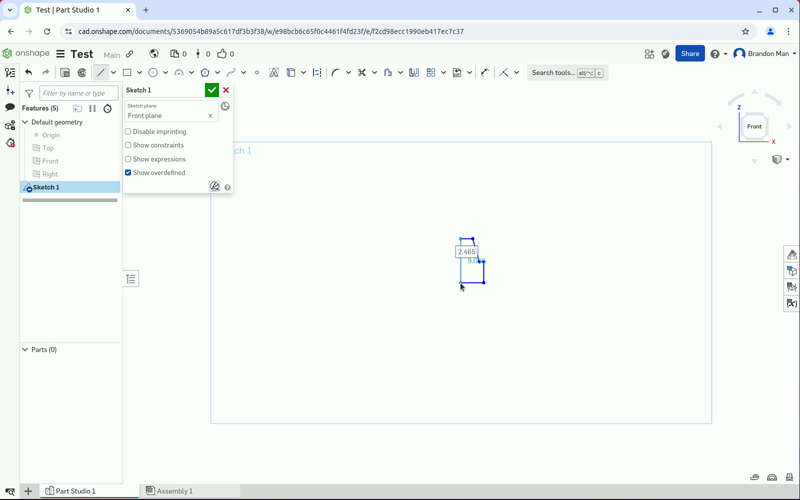
mouse_move(471, 279)
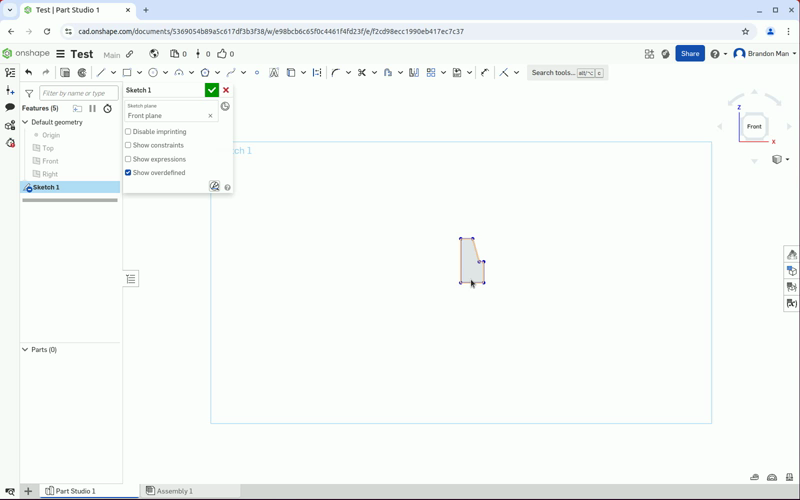
scroll(6)
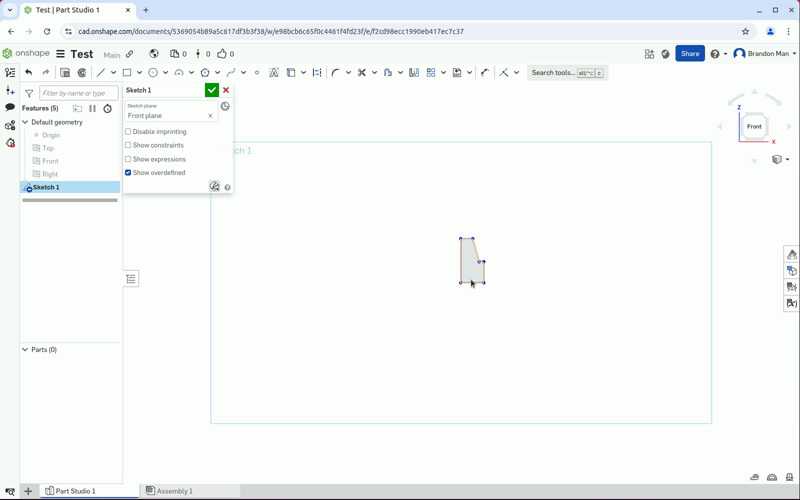
scroll(6)
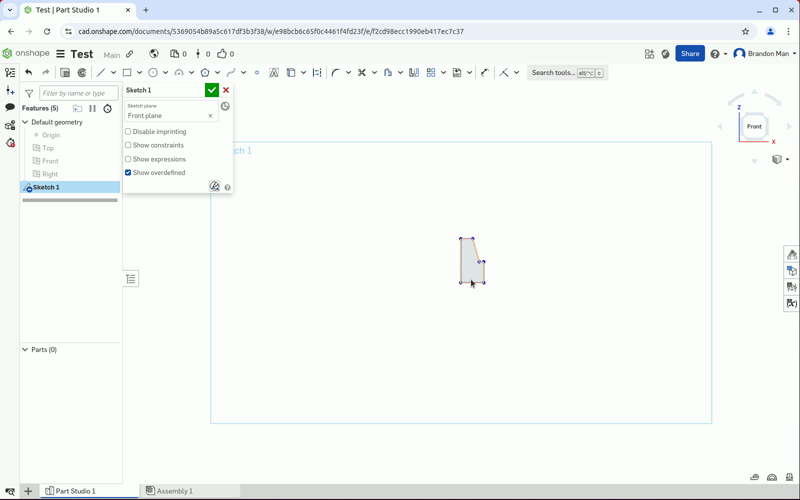
scroll(6)
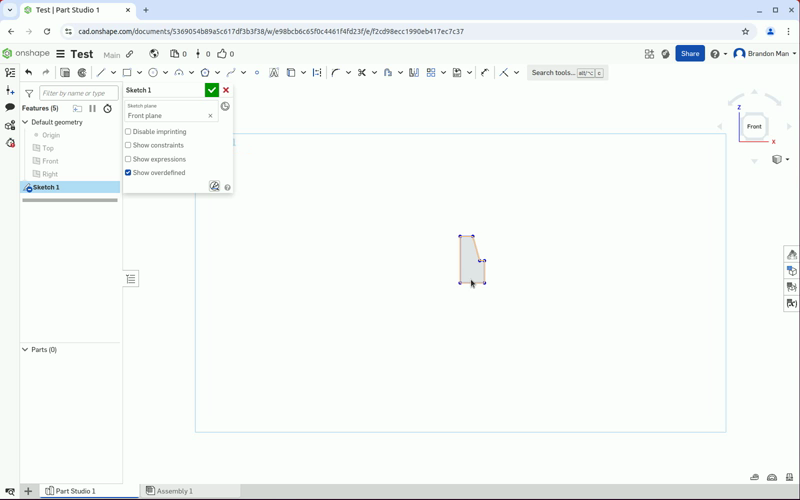
scroll(6)
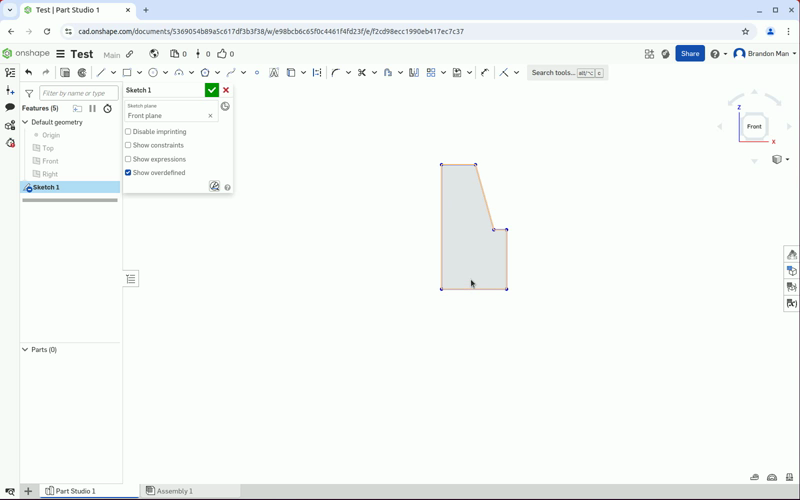
scroll(6)
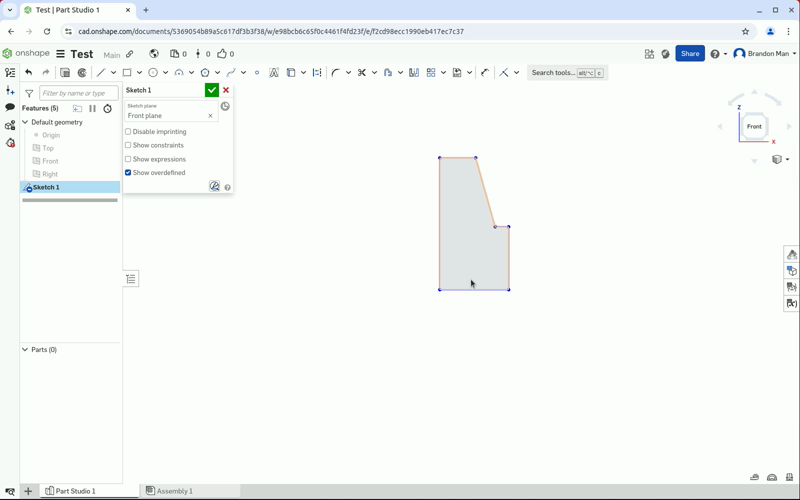
scroll(6)
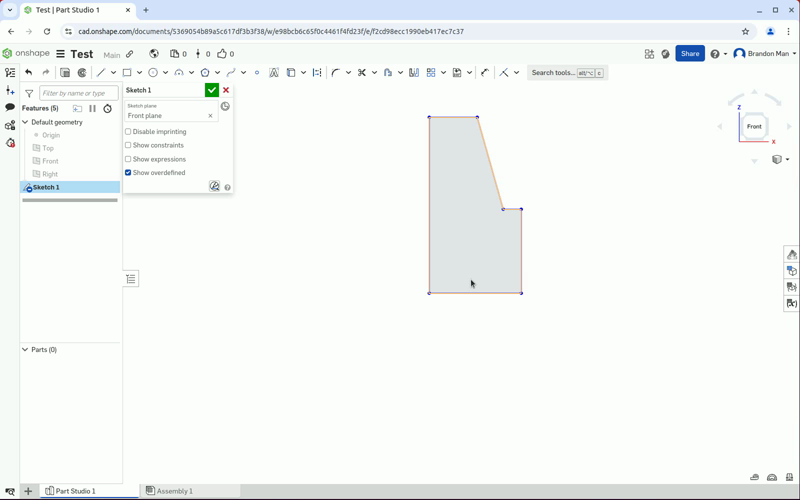
scroll(6)
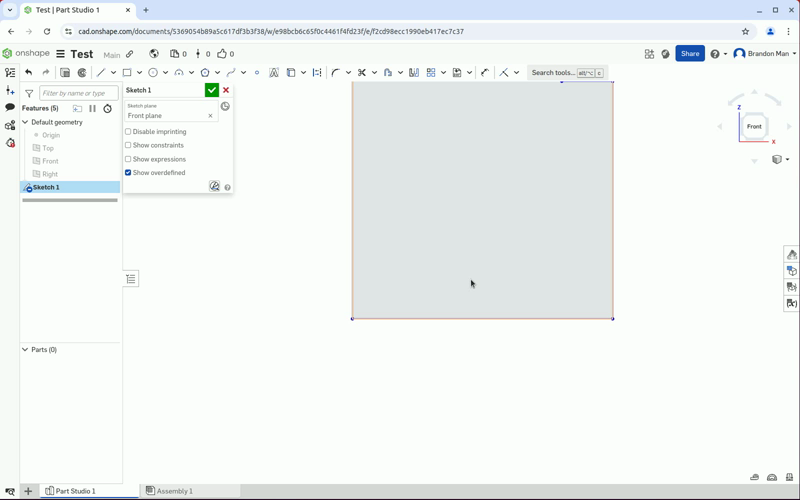
click(471, 279)
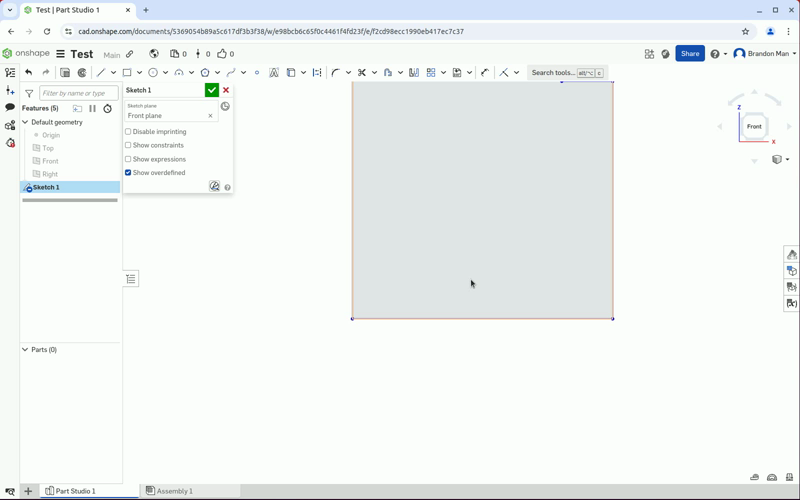
scroll(-6)
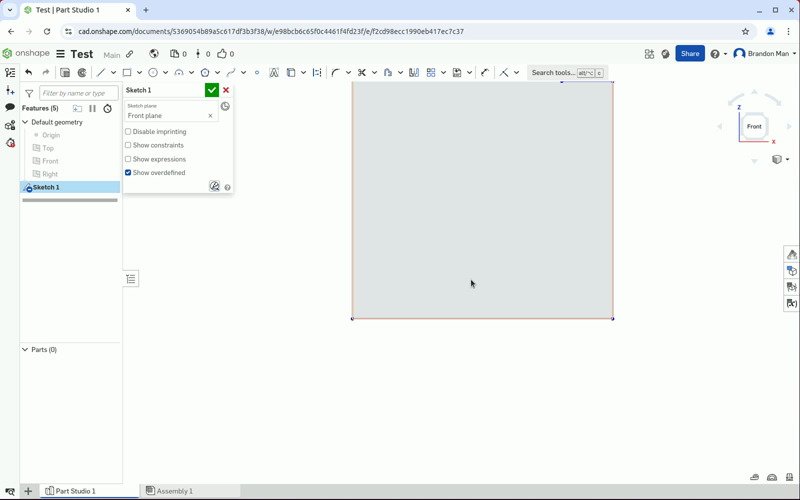
scroll(-6)
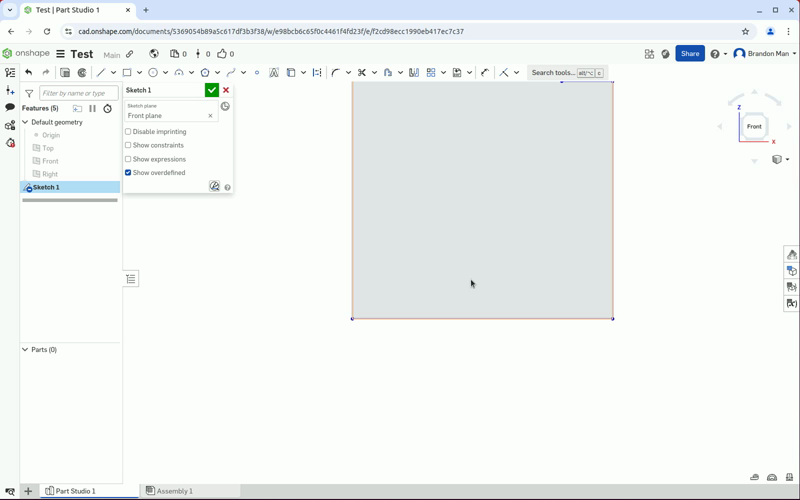
scroll(-6)
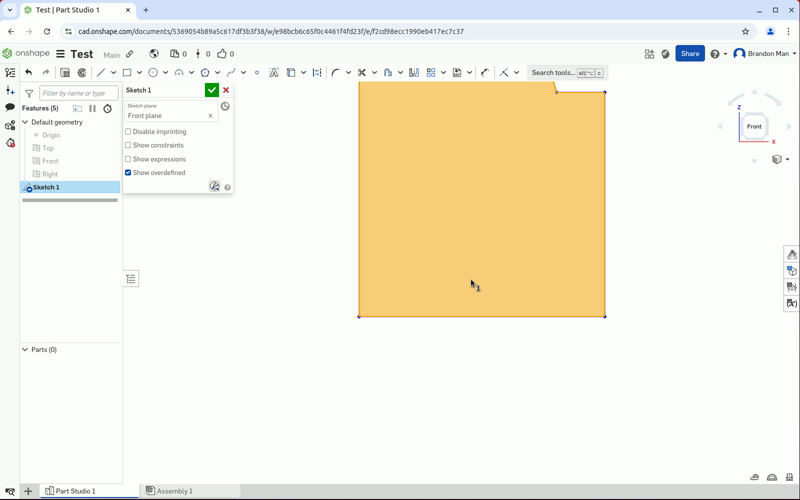
scroll(-6)
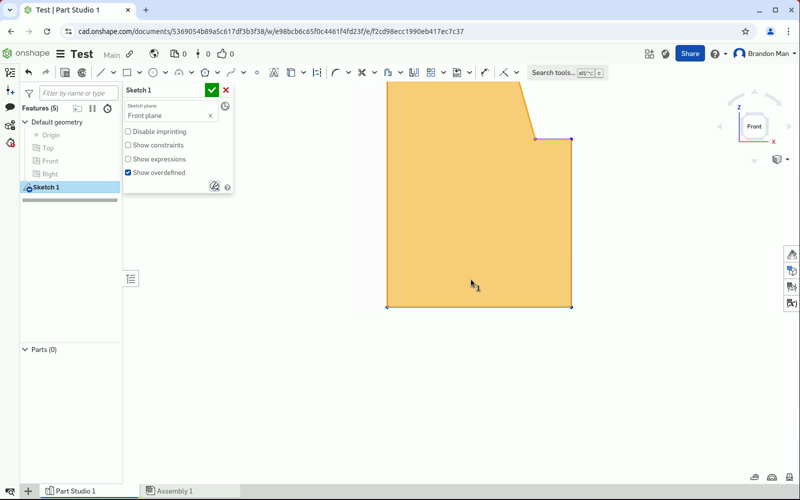
scroll(-6)
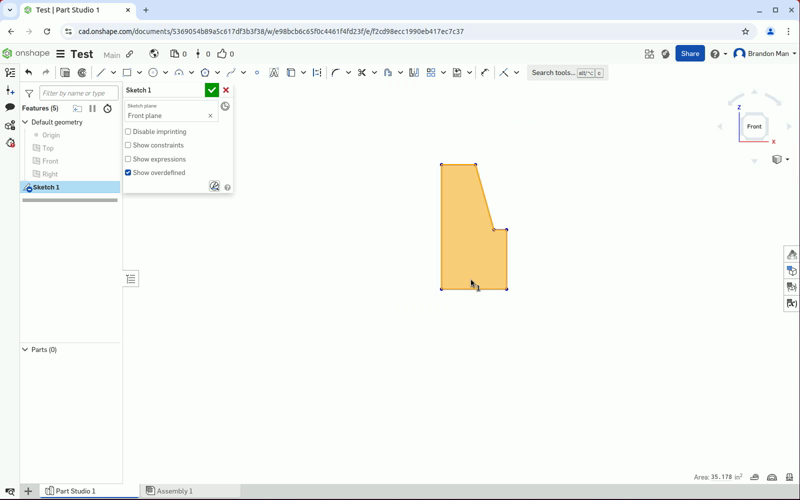
scroll(-6)
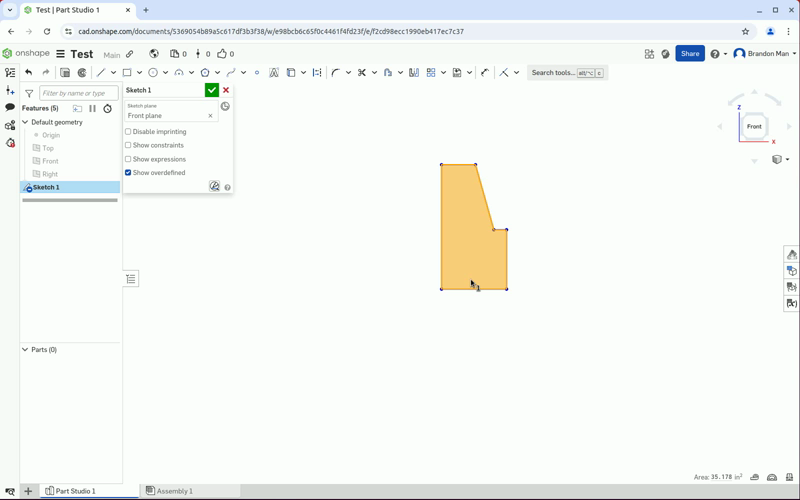
scroll(-6)
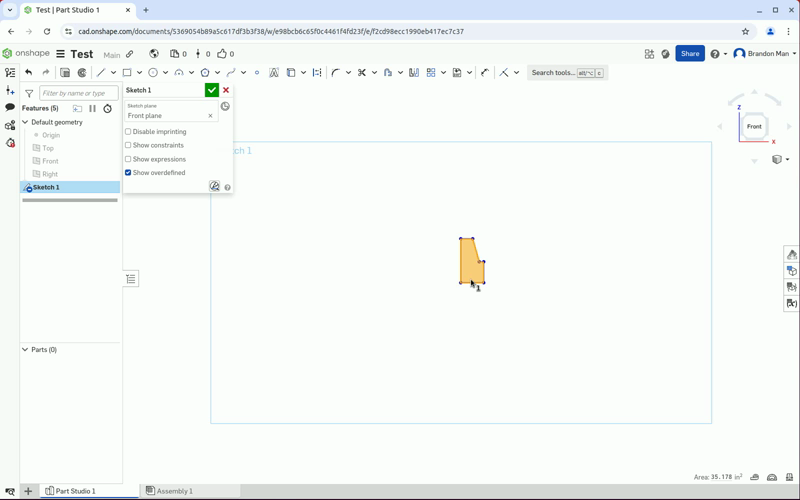
mouse_move(73, 352)
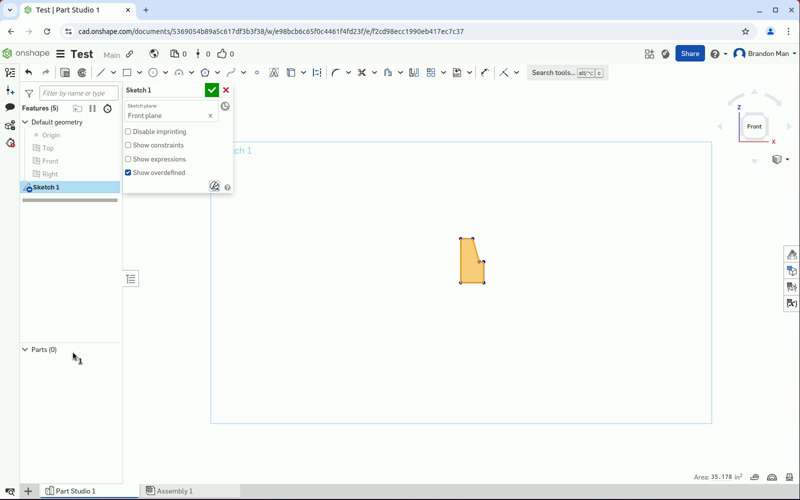
key(shift+y)
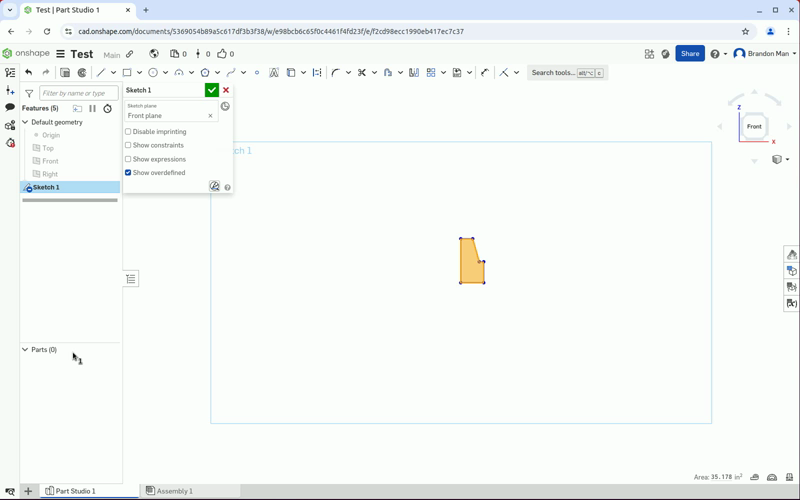
key(shift+e)
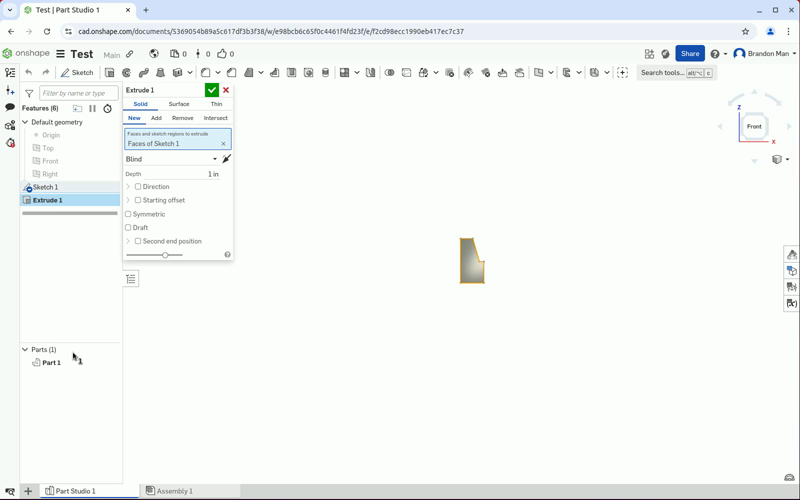
mouse_move(143, 106)
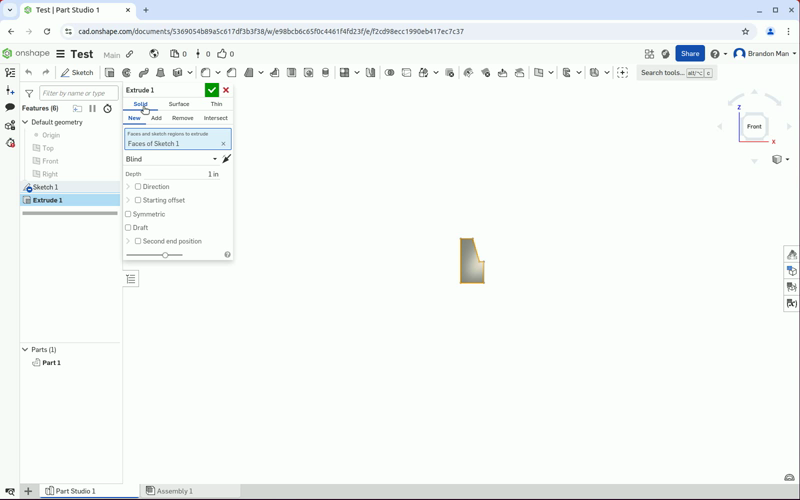
click(143, 106)
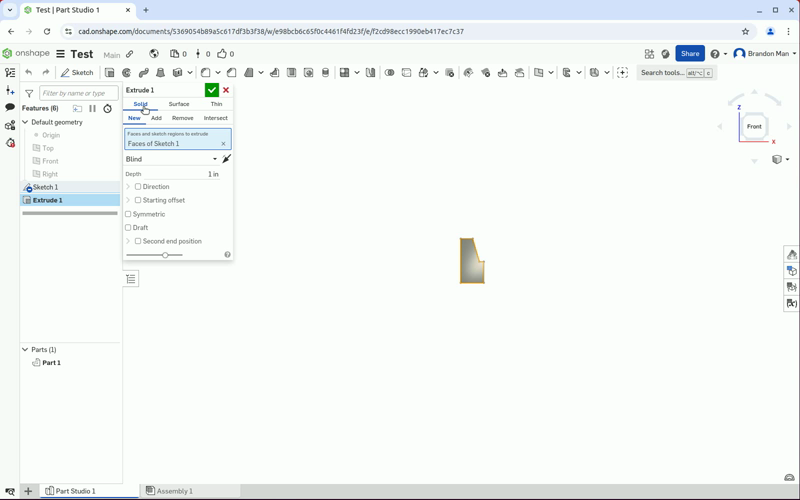
mouse_move(137, 120)
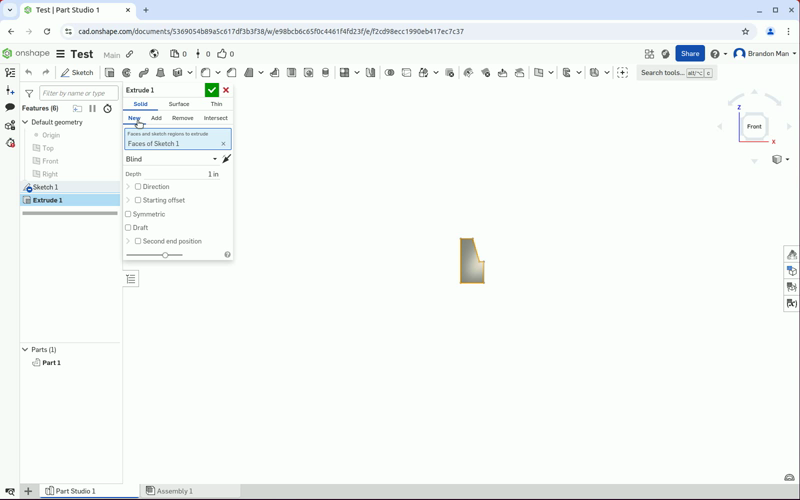
click(137, 120)
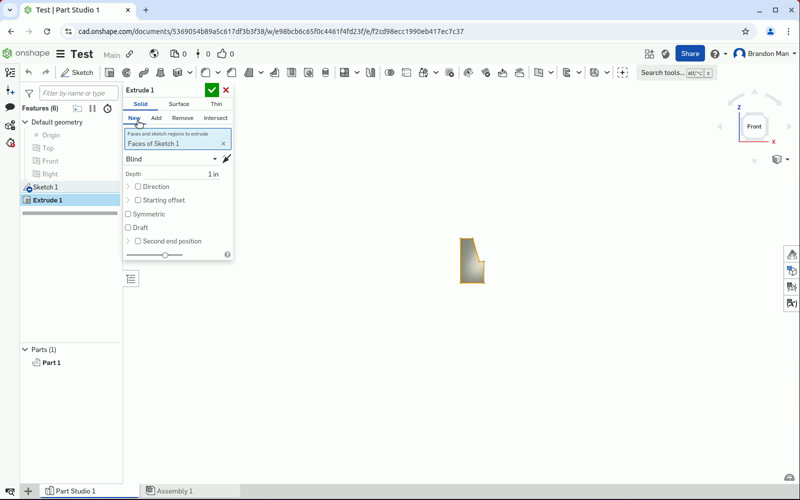
key(tab, 4)
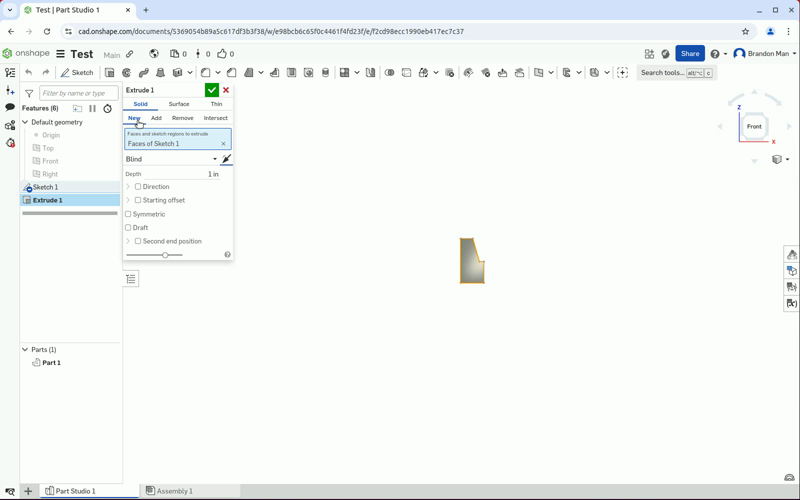
text(6.499)
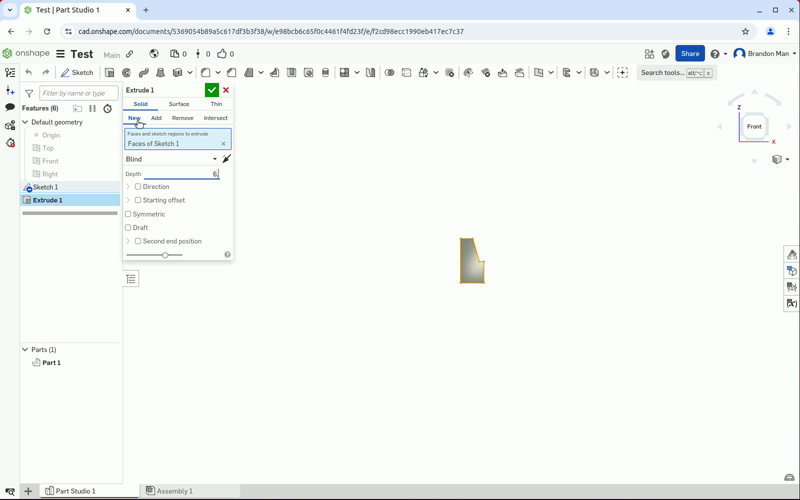
key(enter)
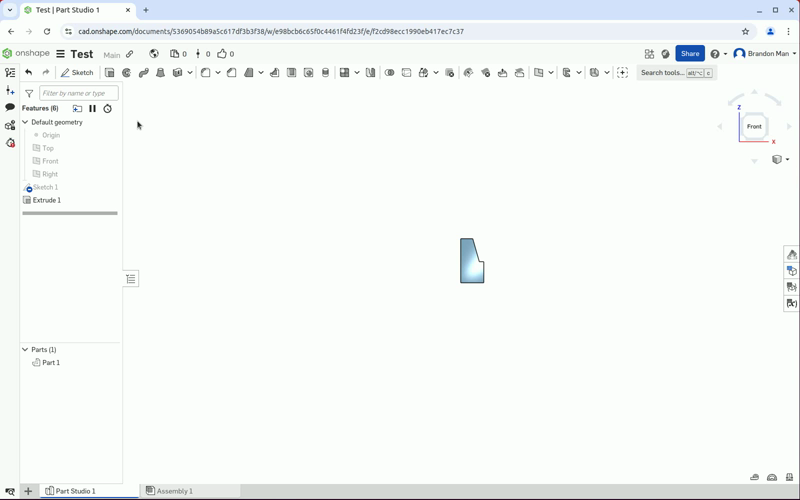
key(shift+h)
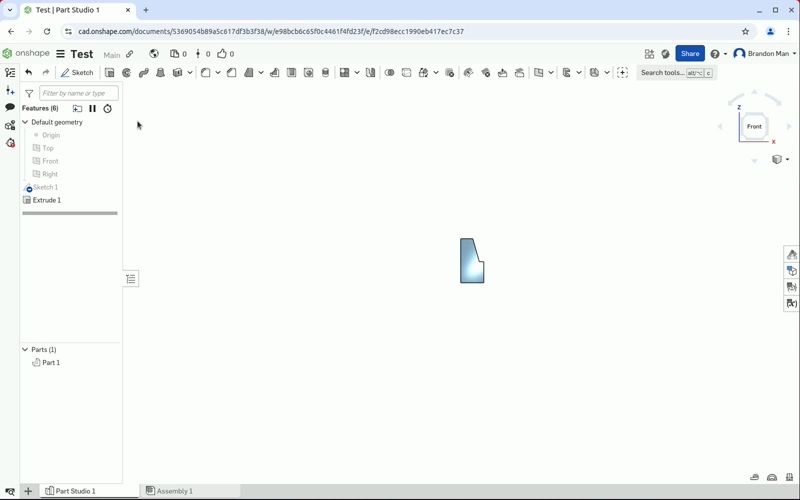
key(shift+h)
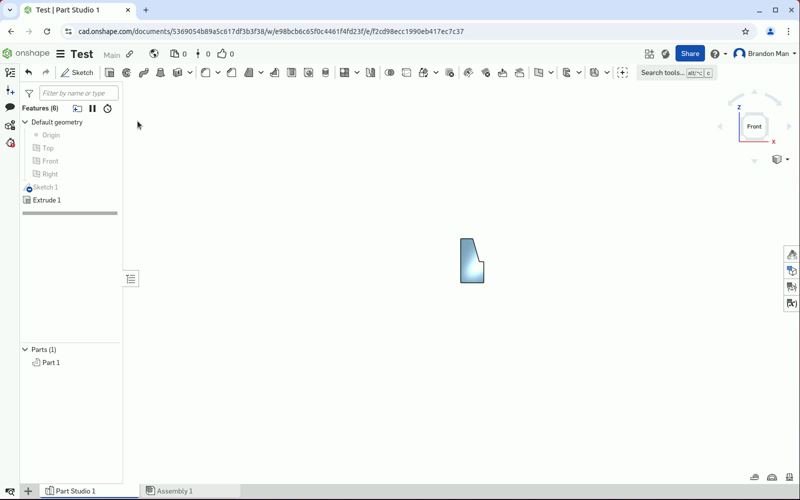
mouse_move(73, 189)
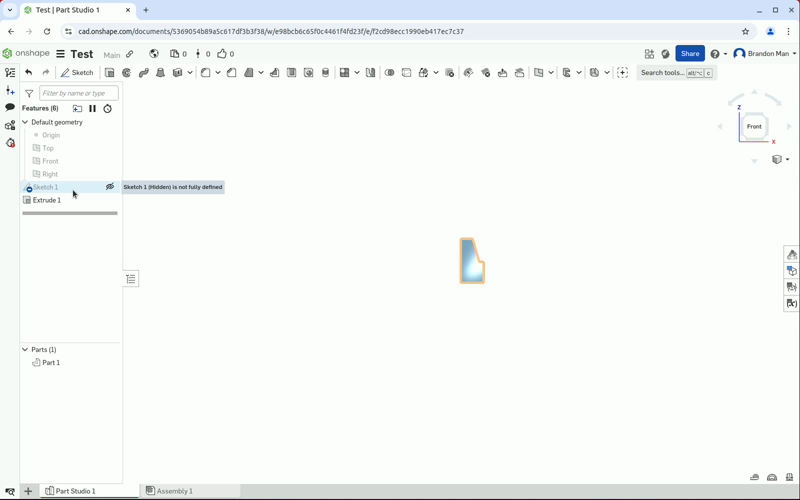
click(73, 189)
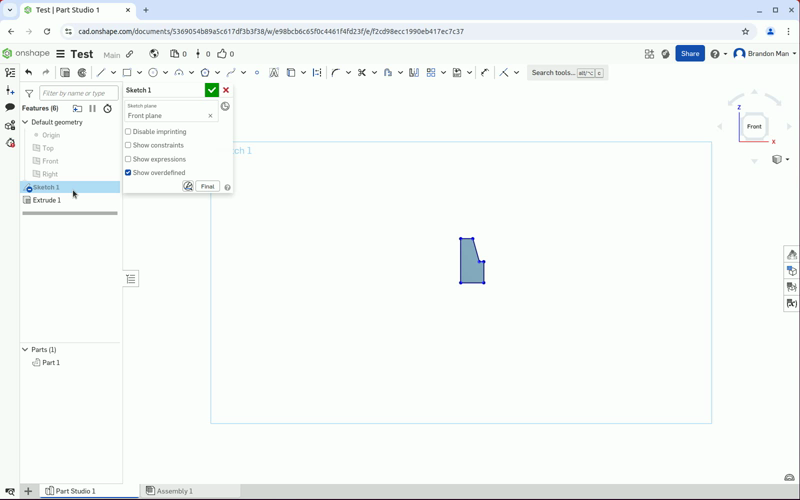
mouse_move(229, 92)
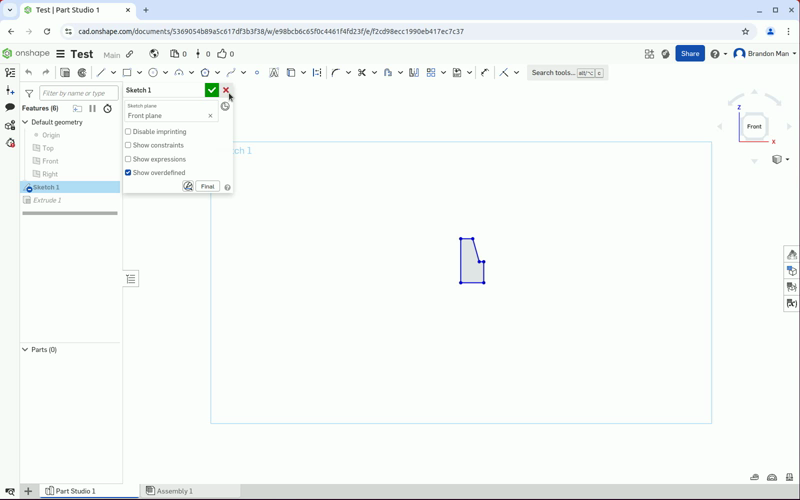
click(229, 92)
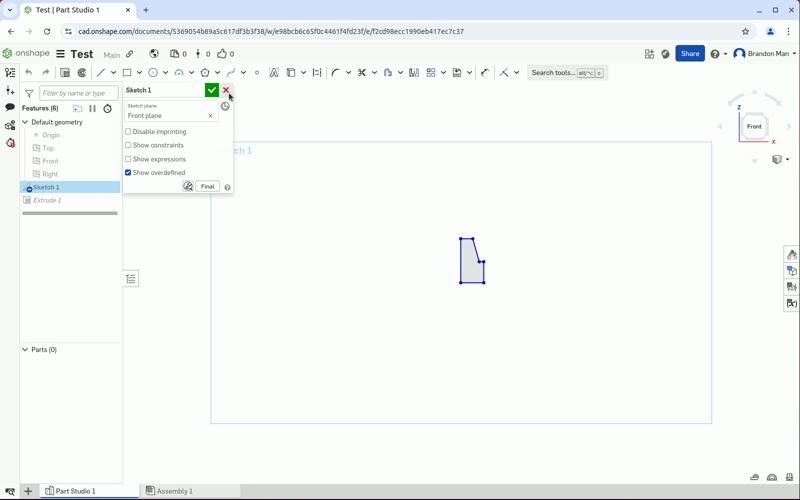
key(shift+s)
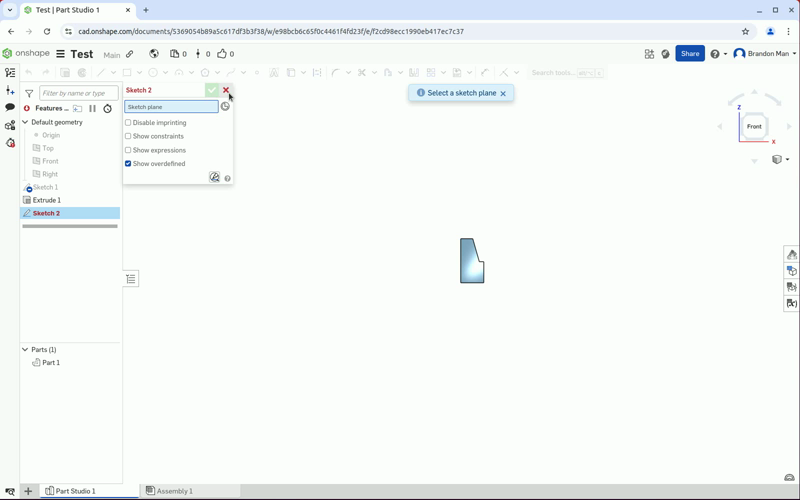
mouse_move(73, 163)
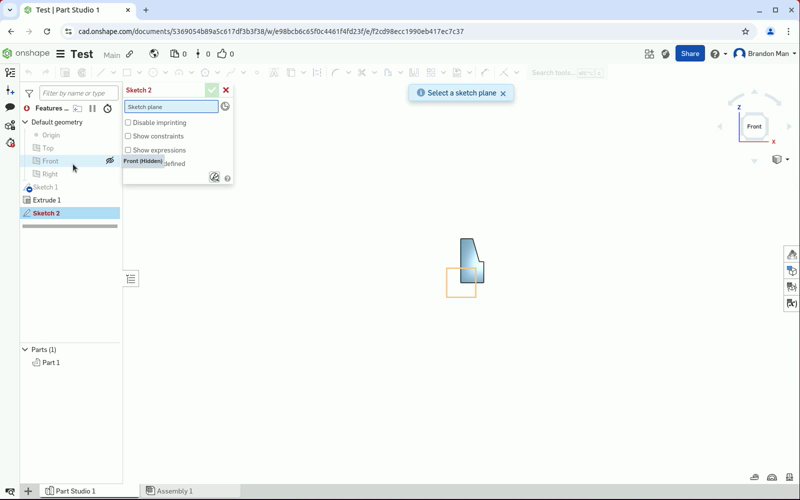
click(73, 163)
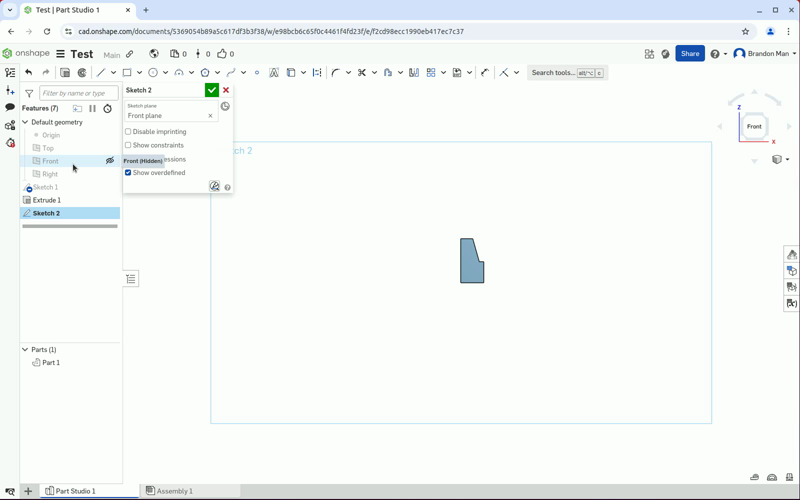
mouse_move(73, 352)
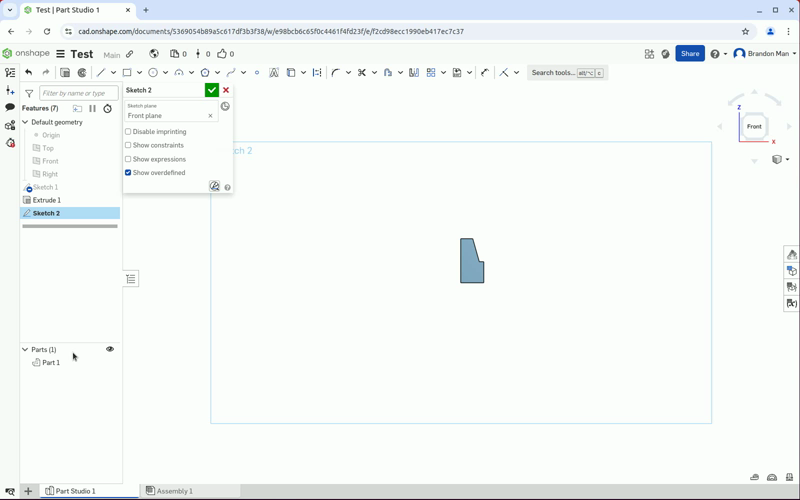
key(y)
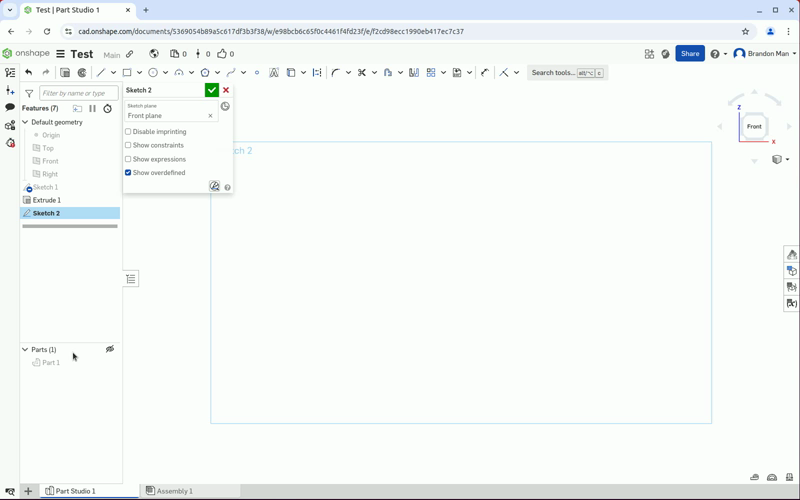
key(l)
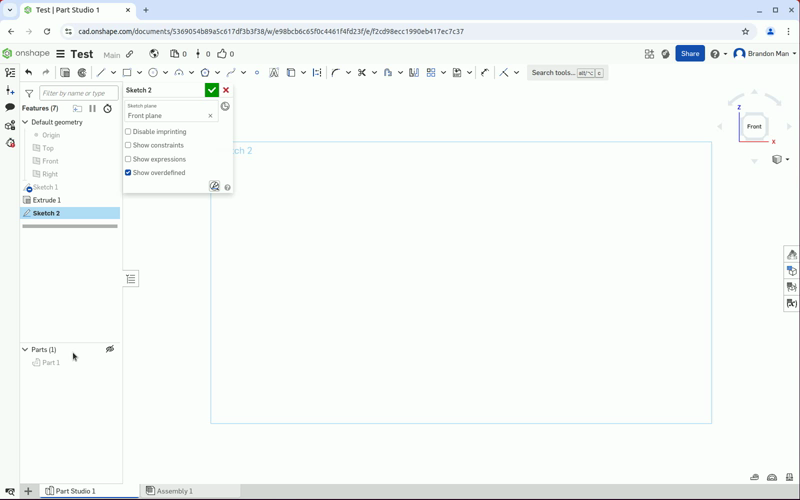
key_down(shift)
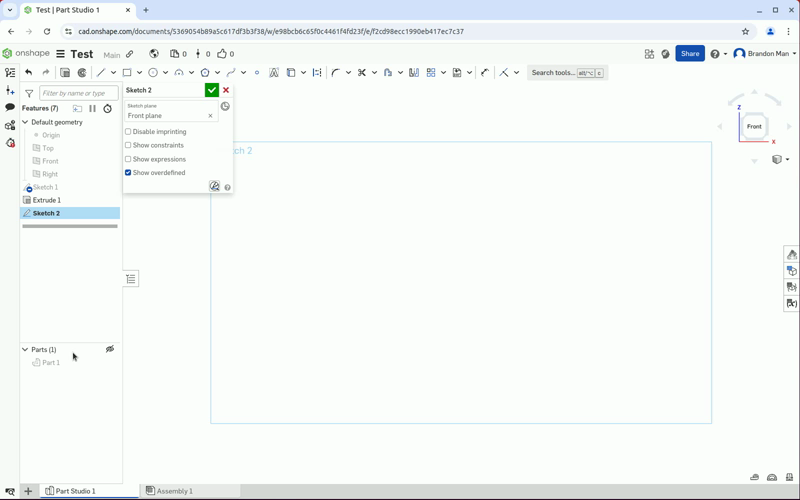
mouse_move(524, 282)
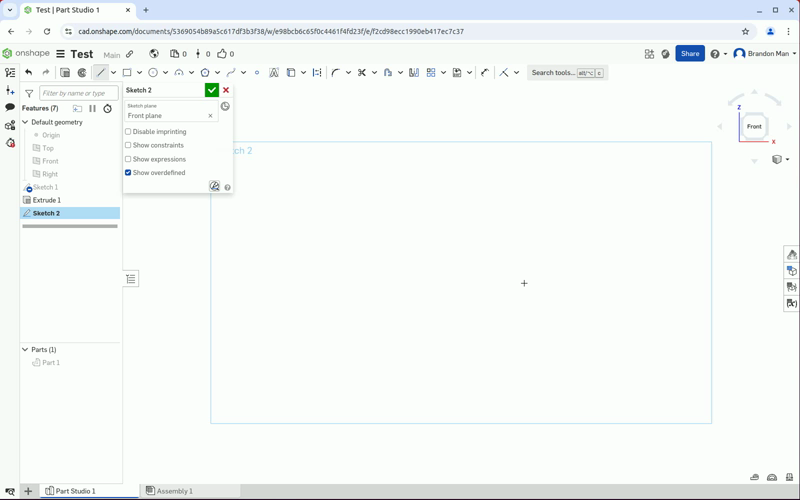
click(524, 282)
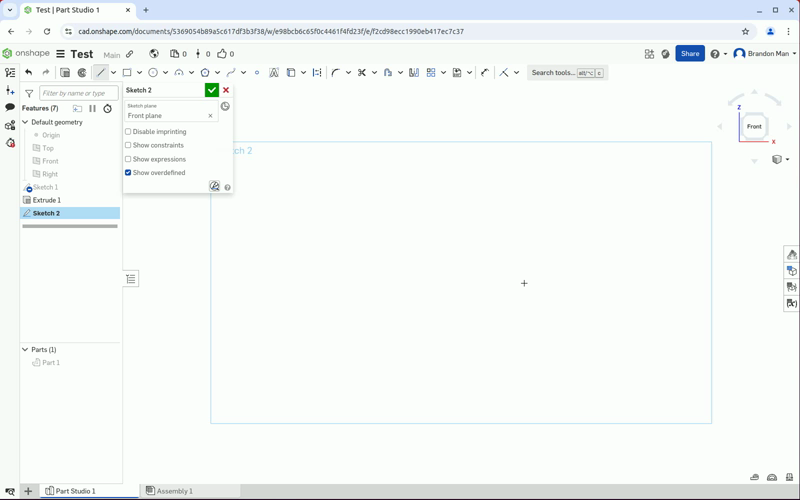
key_up(shift)
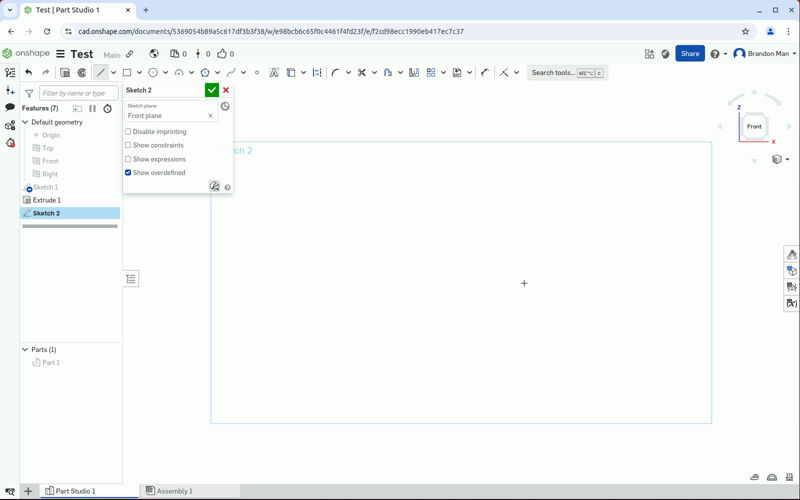
key_down(shift)
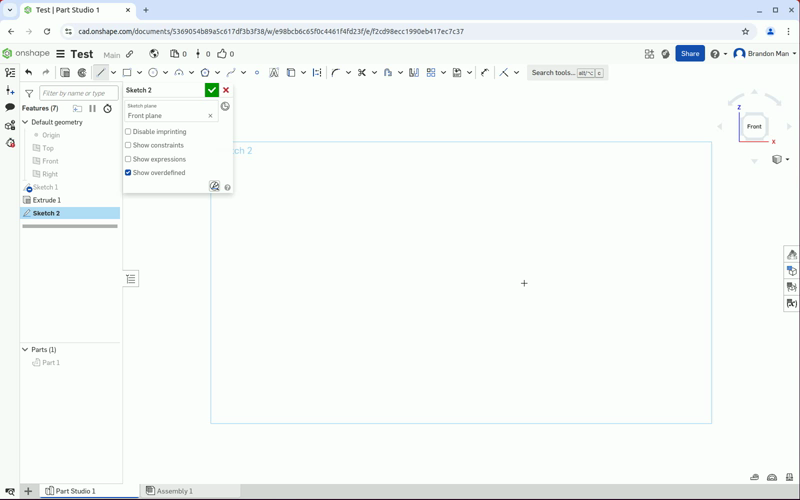
mouse_move(554, 282)
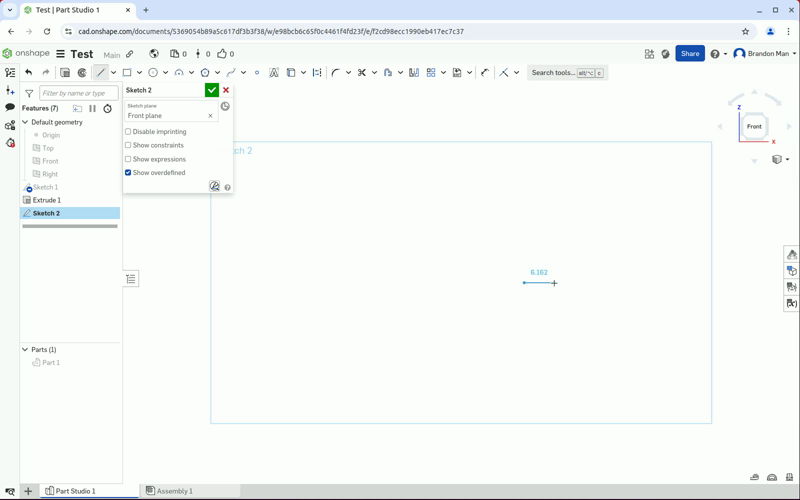
mouse_move(545, 282)
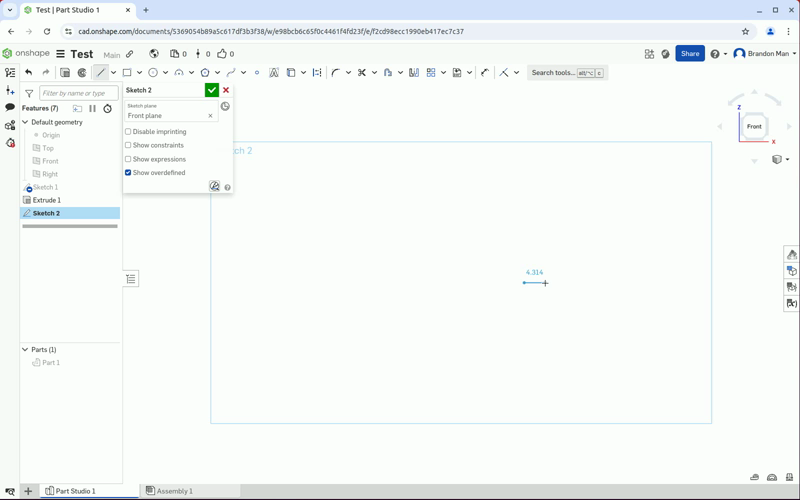
click(545, 282)
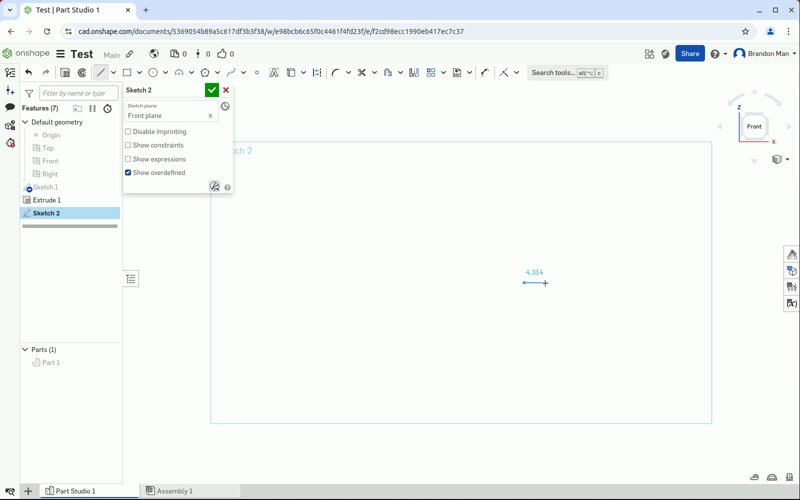
key_up(shift)
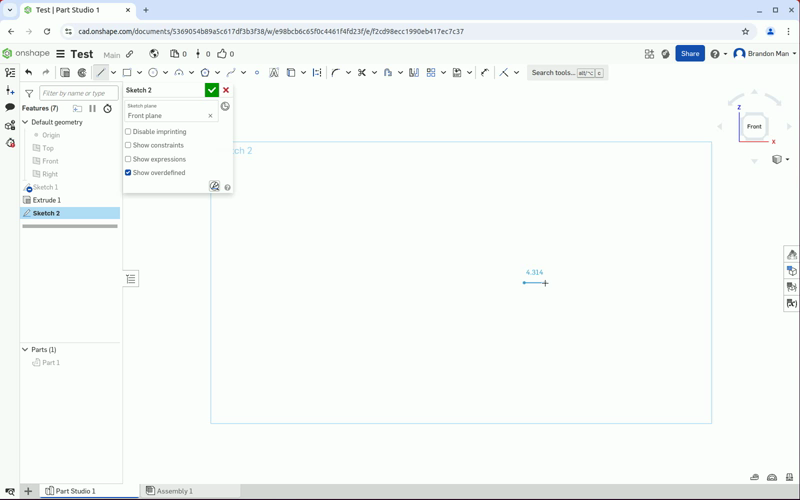
key_down(shift)
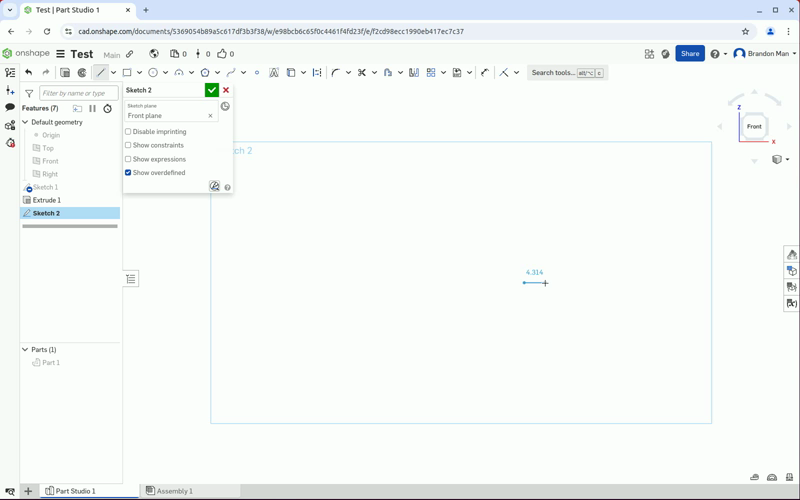
mouse_move(575, 282)
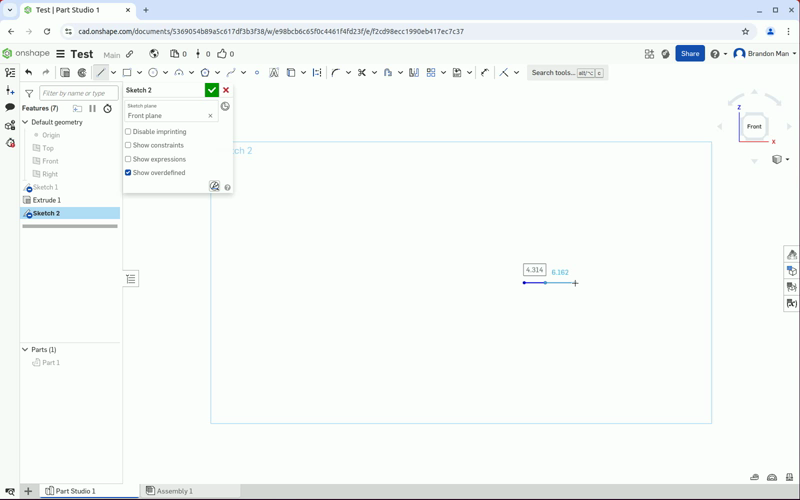
mouse_move(545, 241)
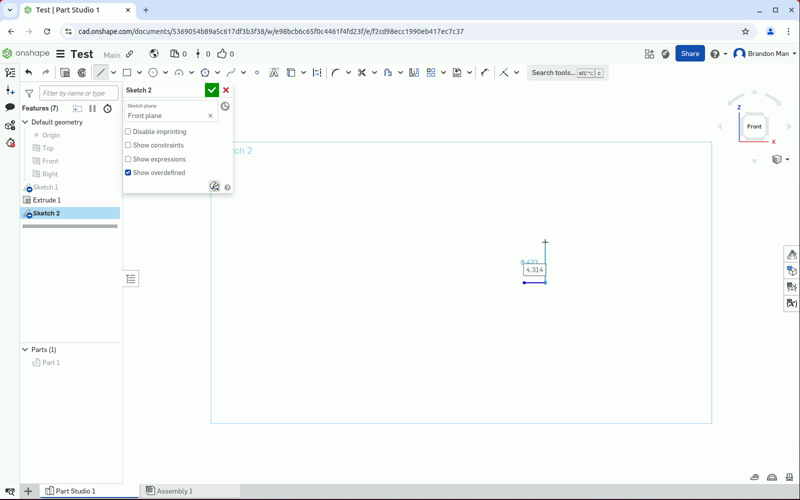
click(545, 241)
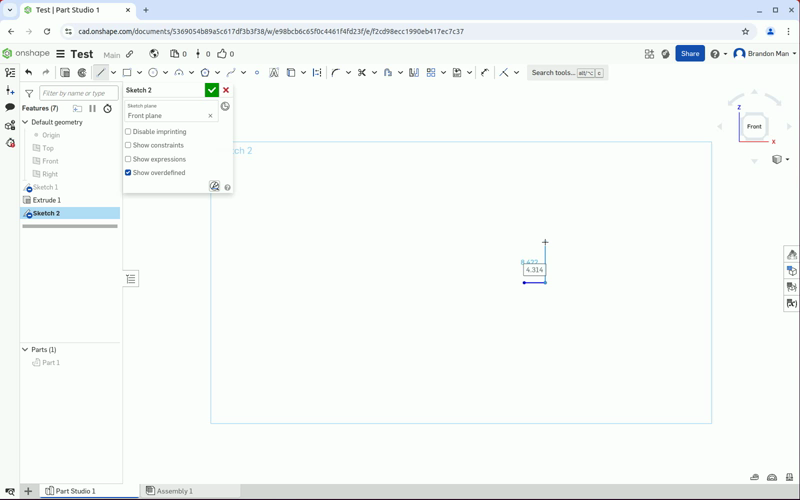
key_up(shift)
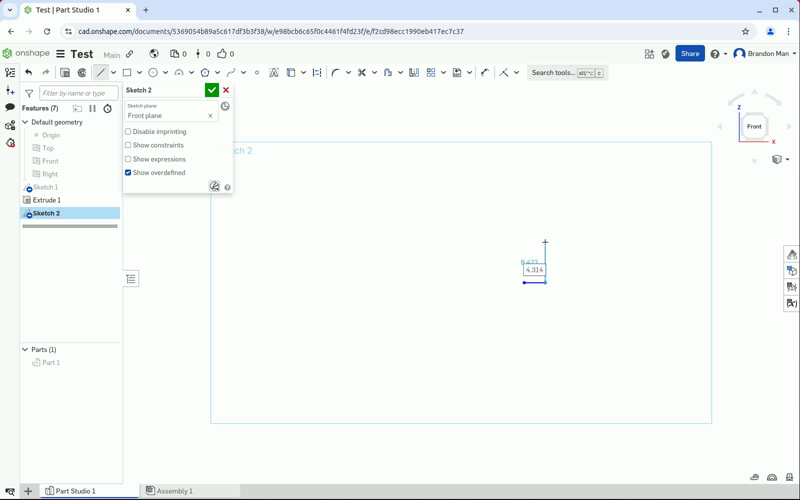
key_down(shift)
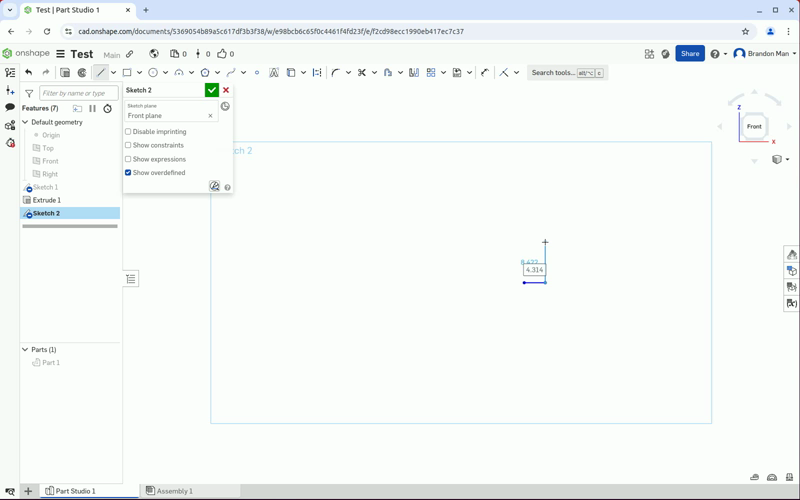
mouse_move(575, 241)
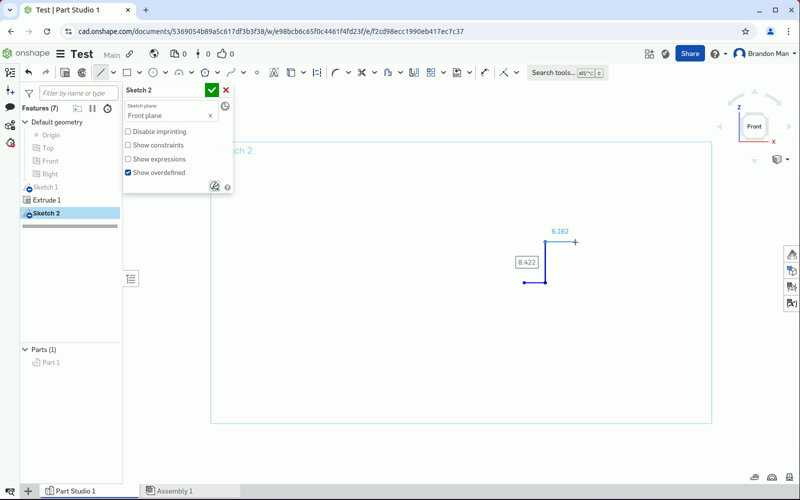
mouse_move(545, 238)
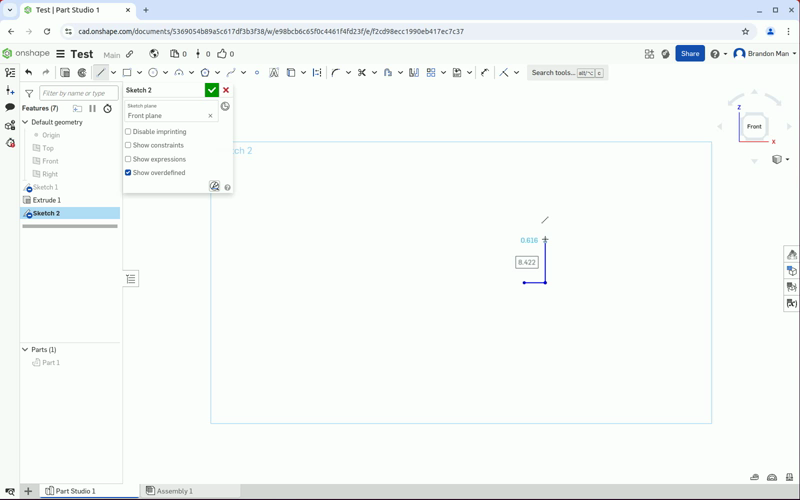
scroll(6)
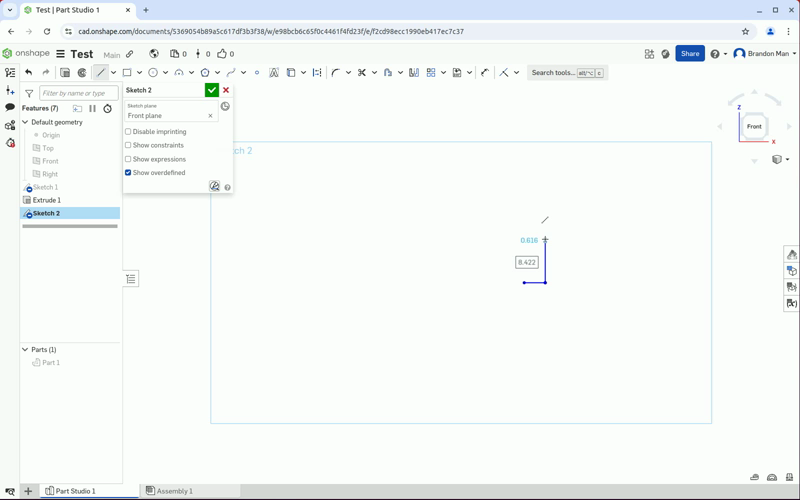
scroll(6)
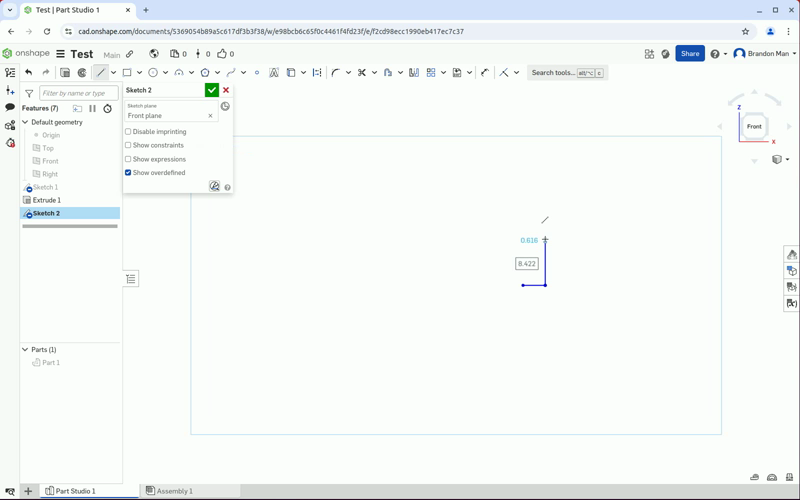
scroll(6)
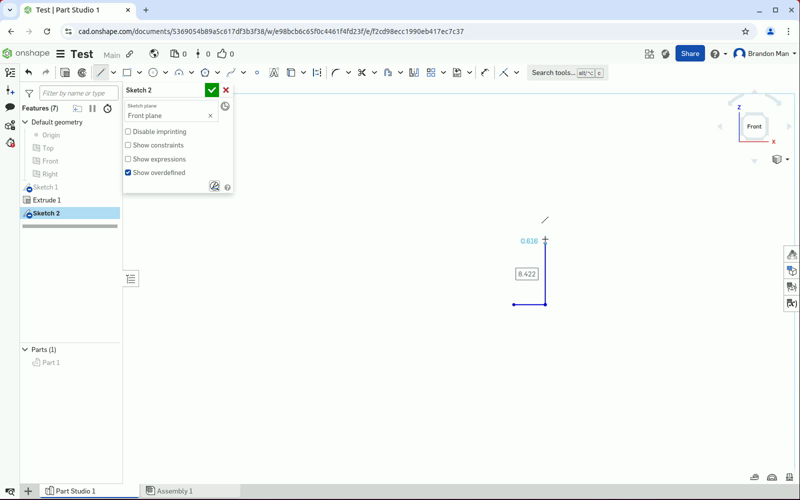
scroll(6)
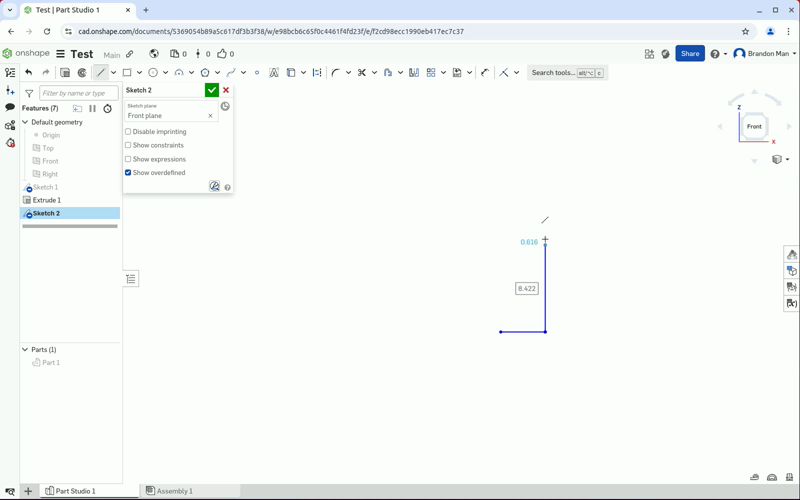
scroll(6)
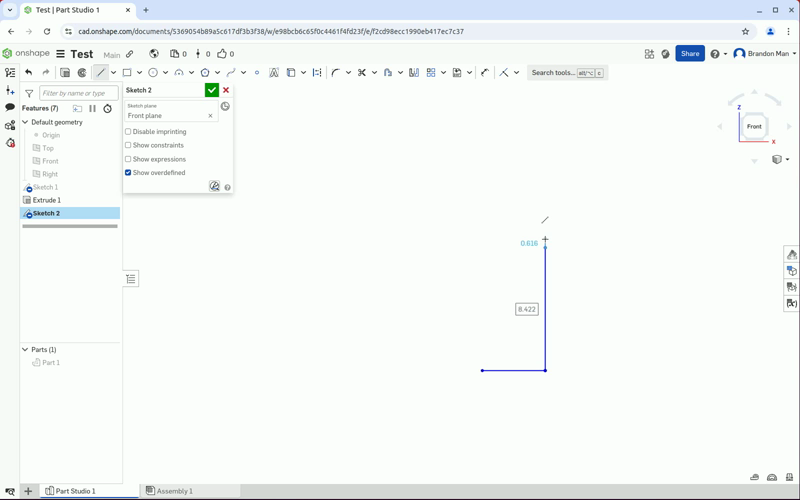
scroll(6)
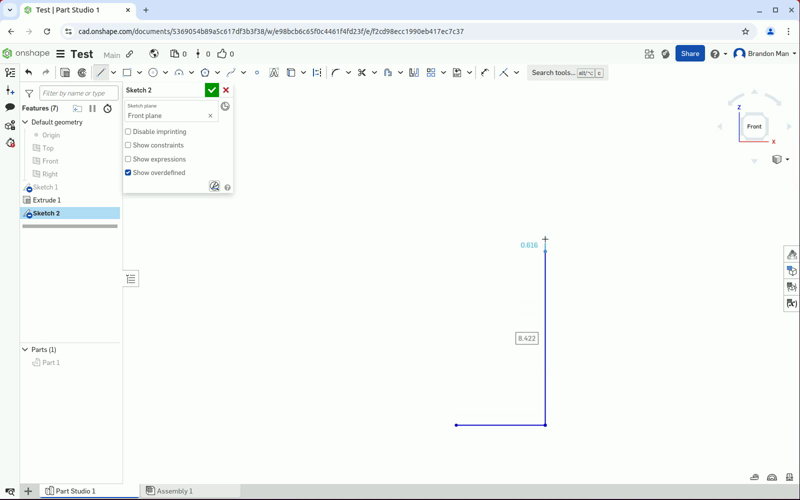
scroll(6)
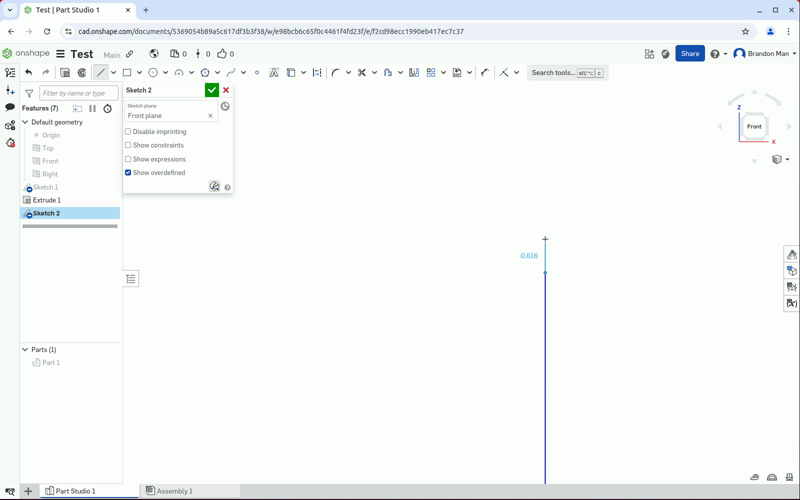
click(545, 238)
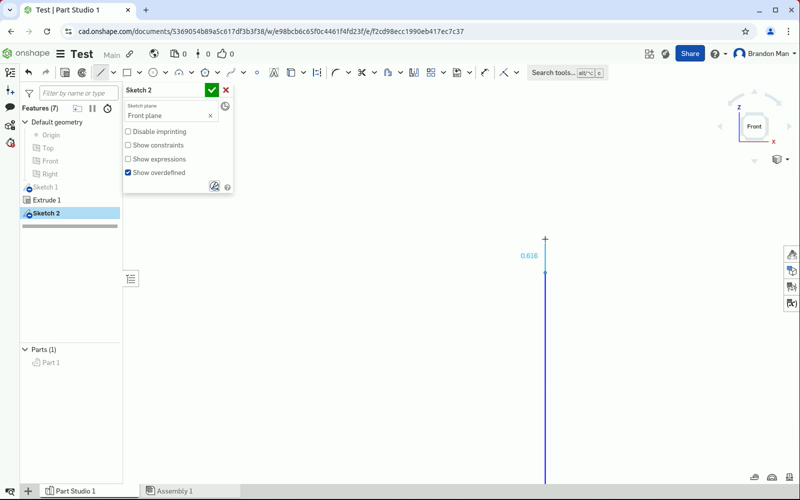
scroll(-6)
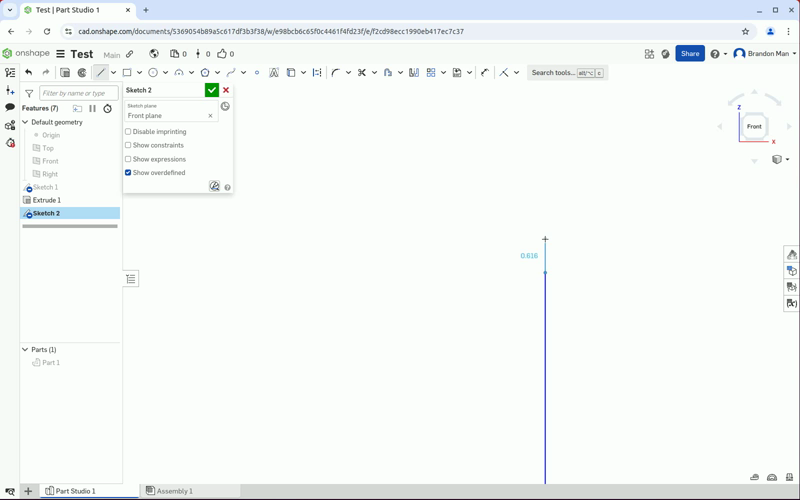
scroll(-6)
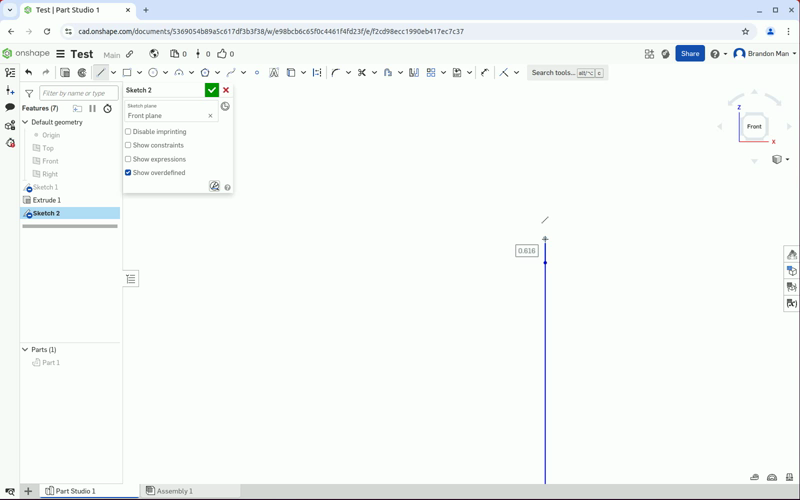
scroll(-6)
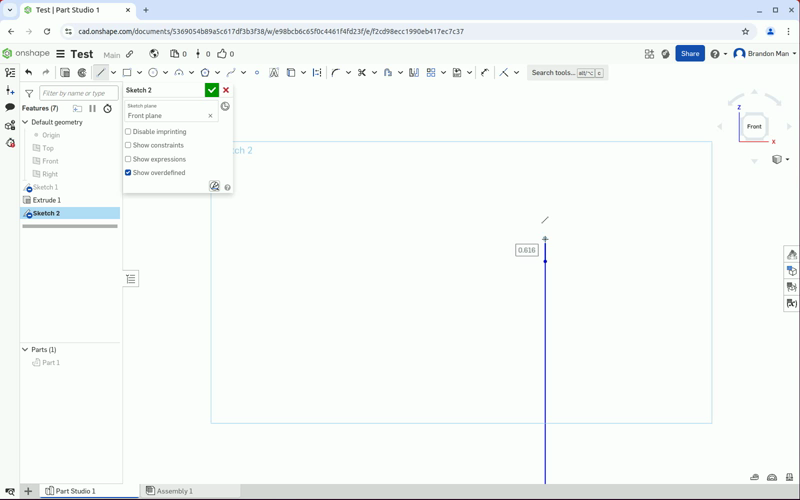
scroll(-6)
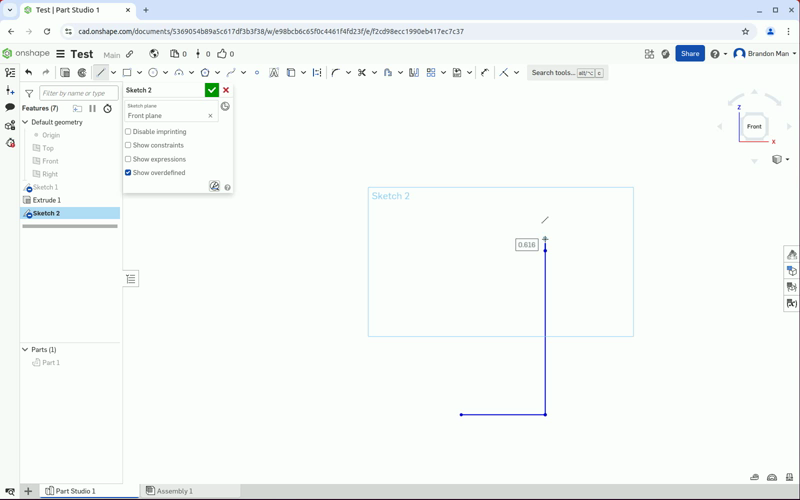
scroll(-6)
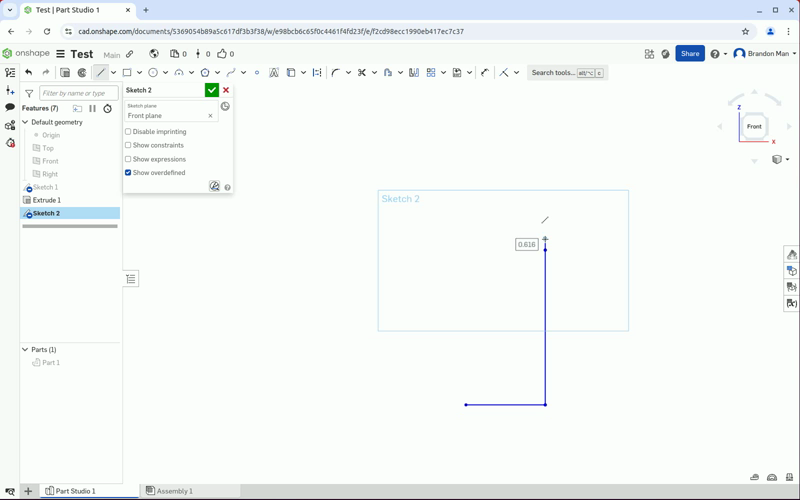
scroll(-6)
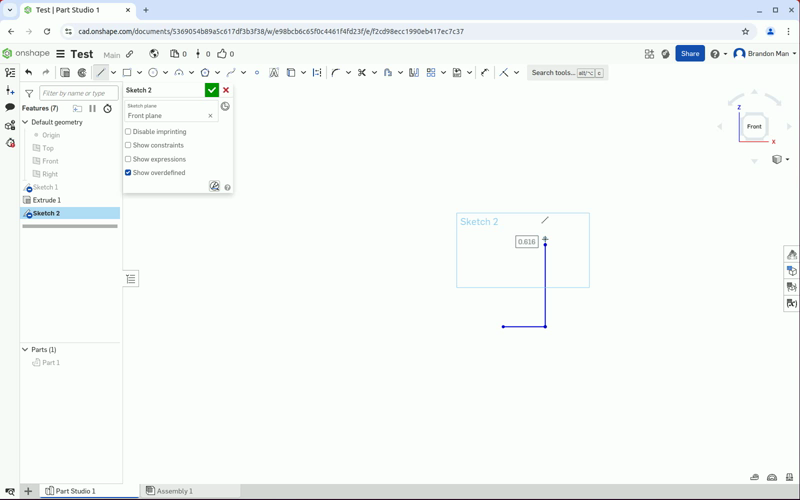
scroll(-6)
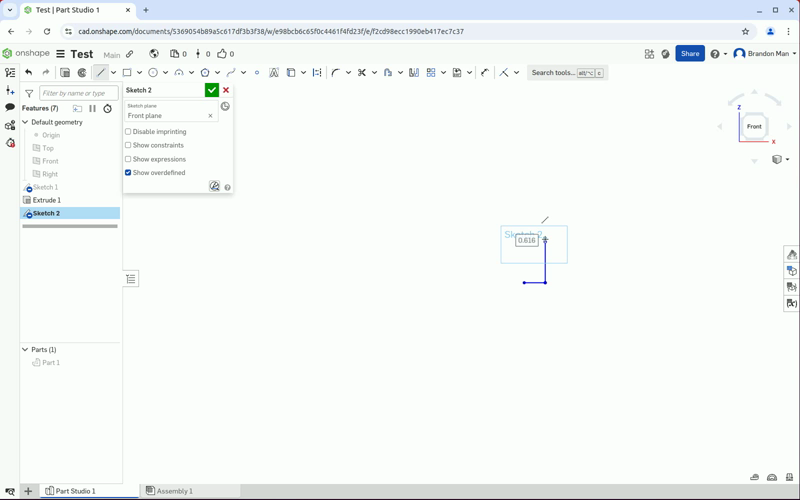
key_up(shift)
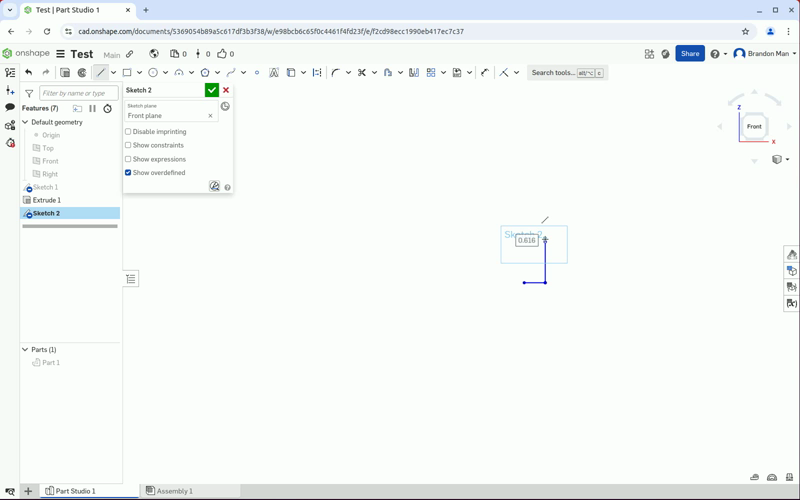
key_down(shift)
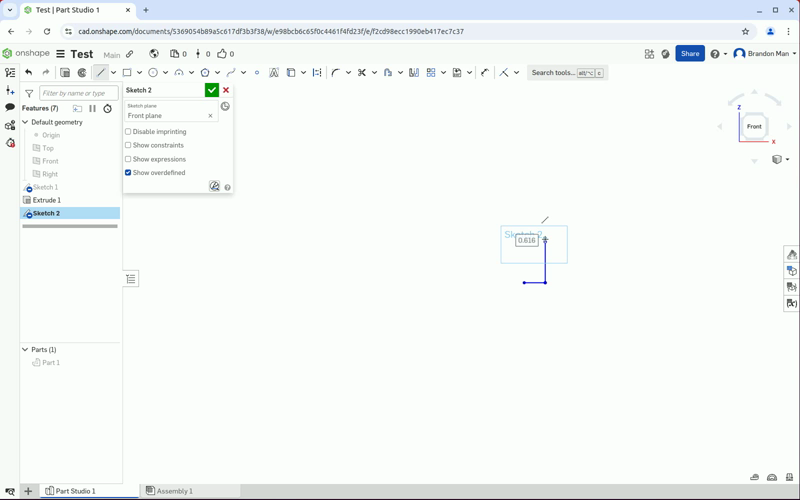
mouse_move(575, 238)
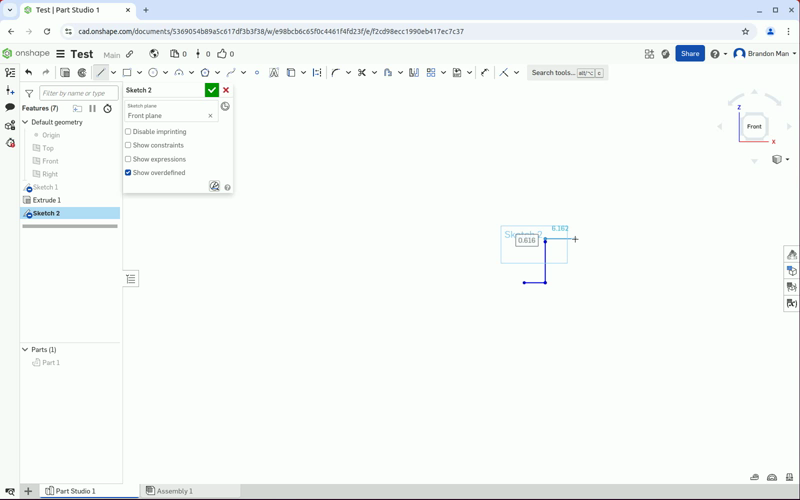
mouse_move(534, 238)
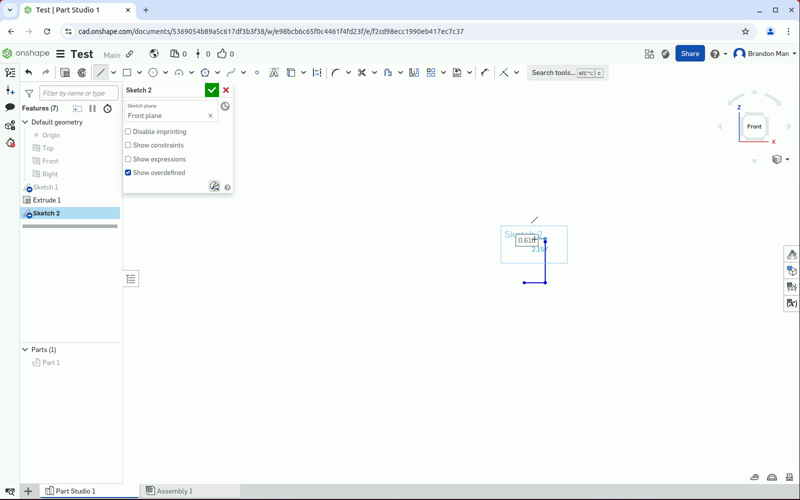
click(534, 238)
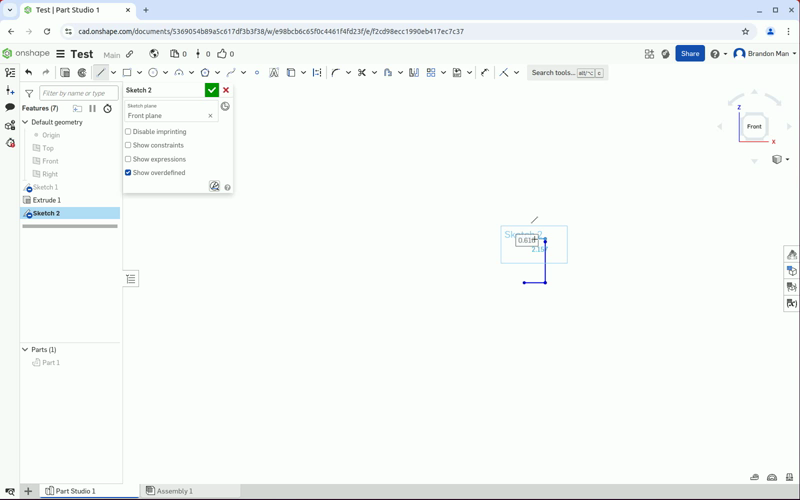
key_up(shift)
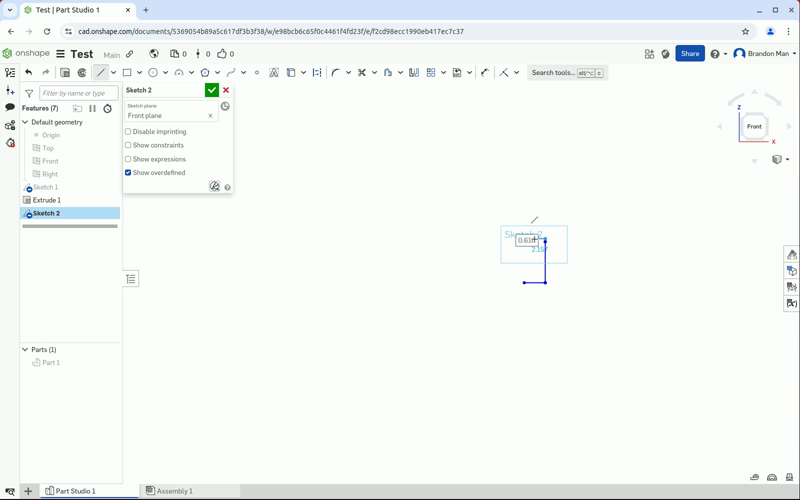
key_down(shift)
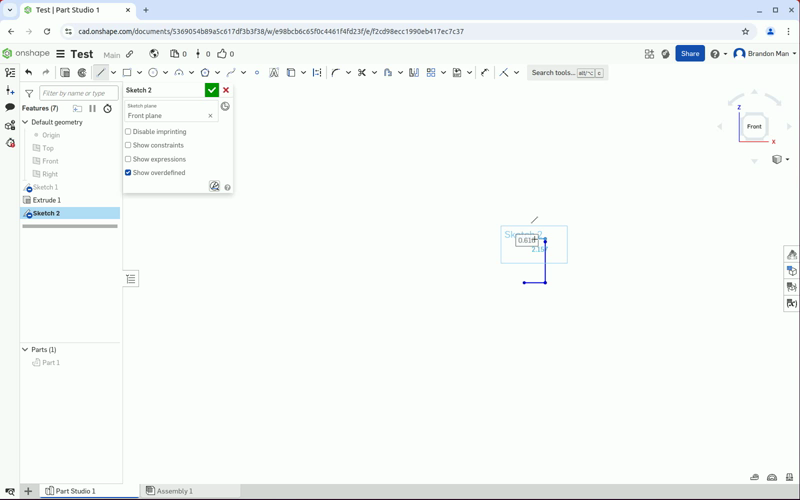
mouse_move(564, 238)
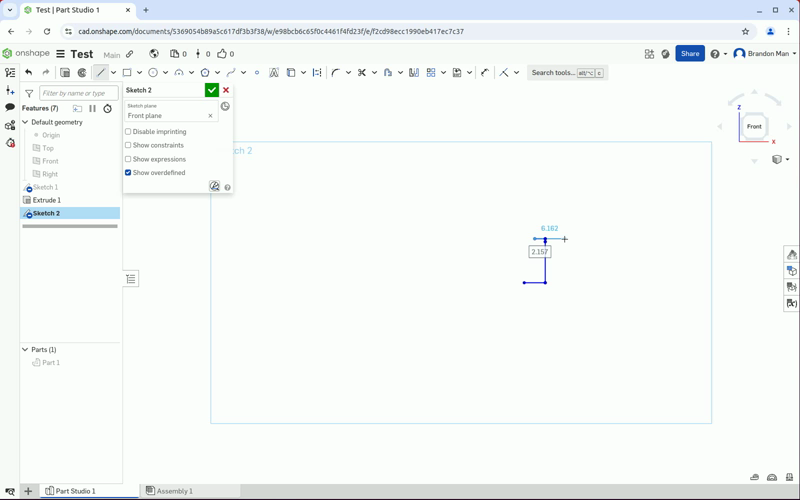
mouse_move(528, 261)
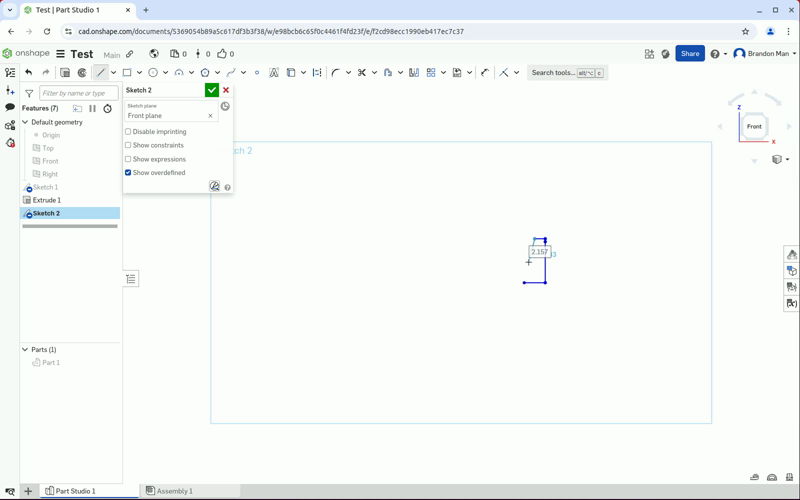
click(528, 261)
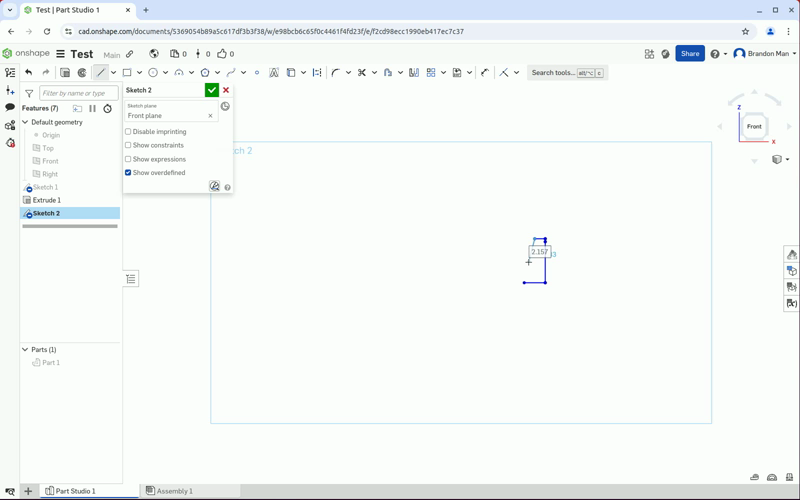
key_up(shift)
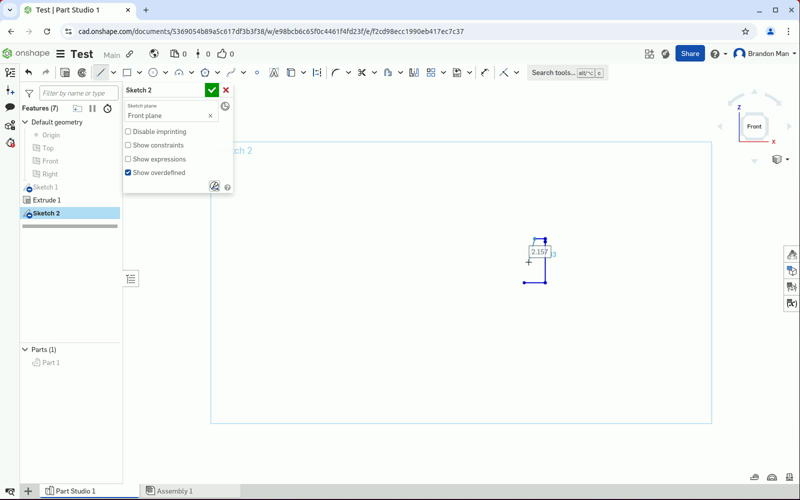
key_down(shift)
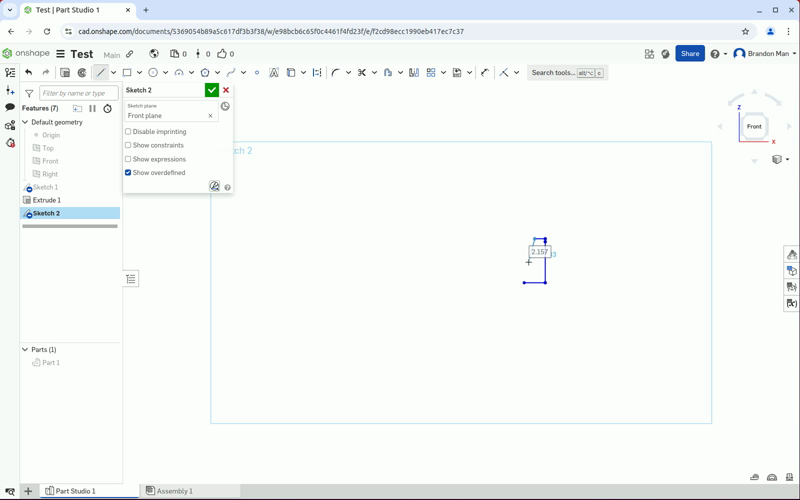
mouse_move(558, 261)
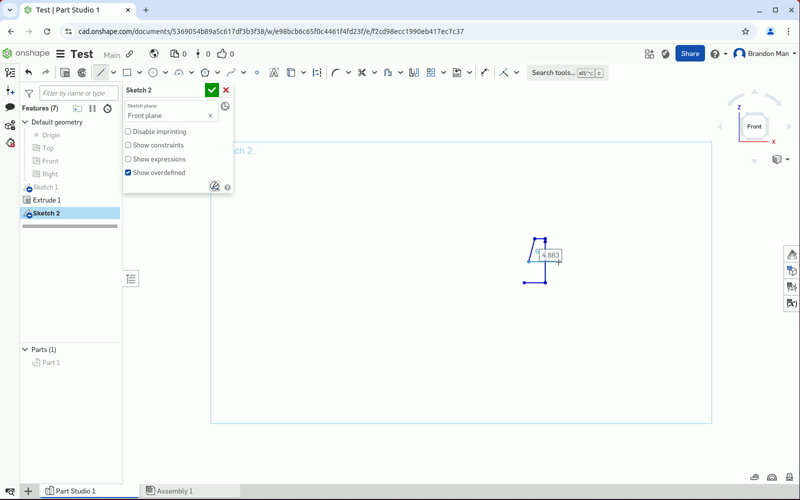
mouse_move(524, 261)
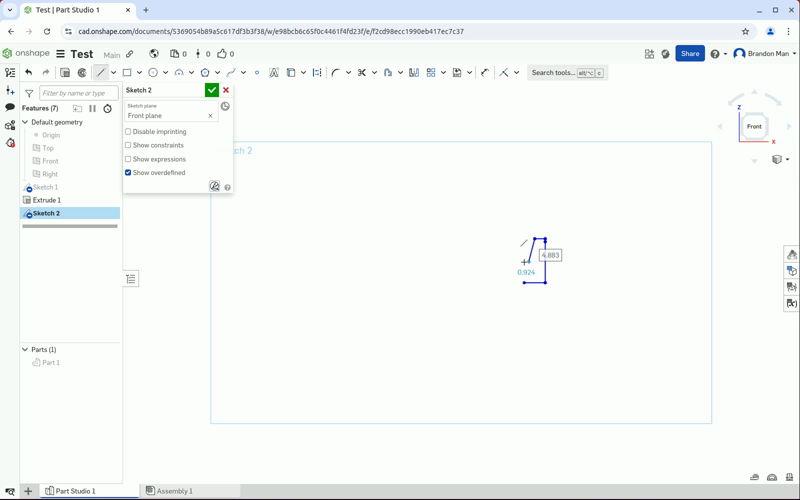
scroll(6)
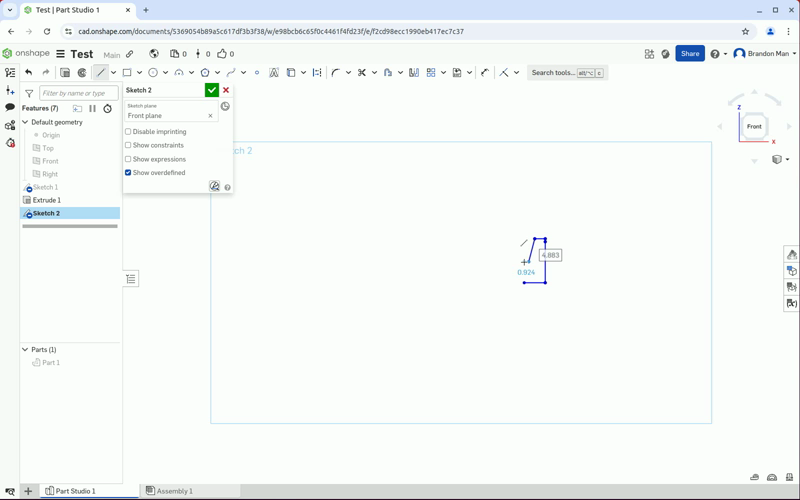
scroll(6)
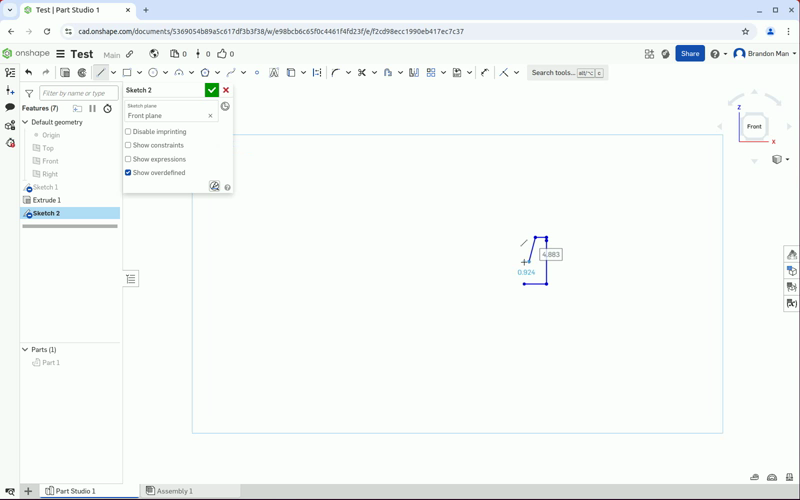
scroll(6)
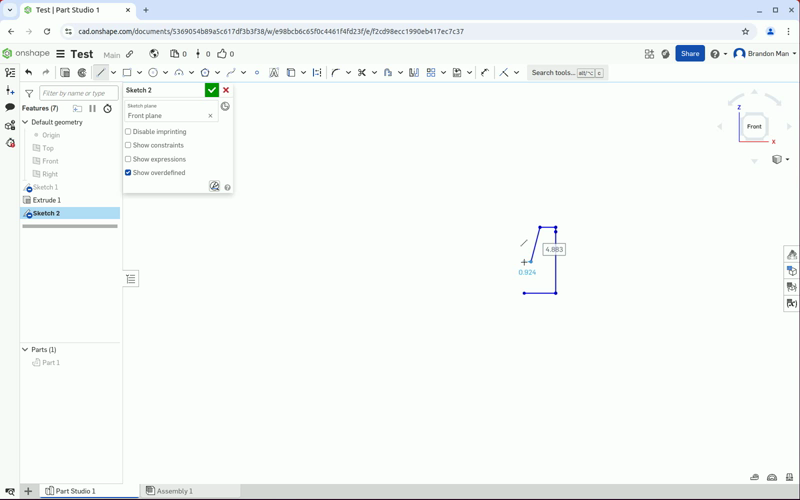
scroll(6)
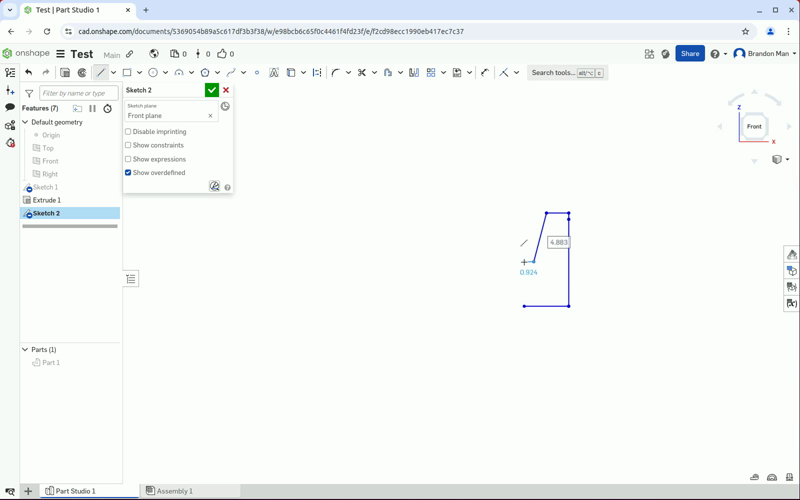
scroll(6)
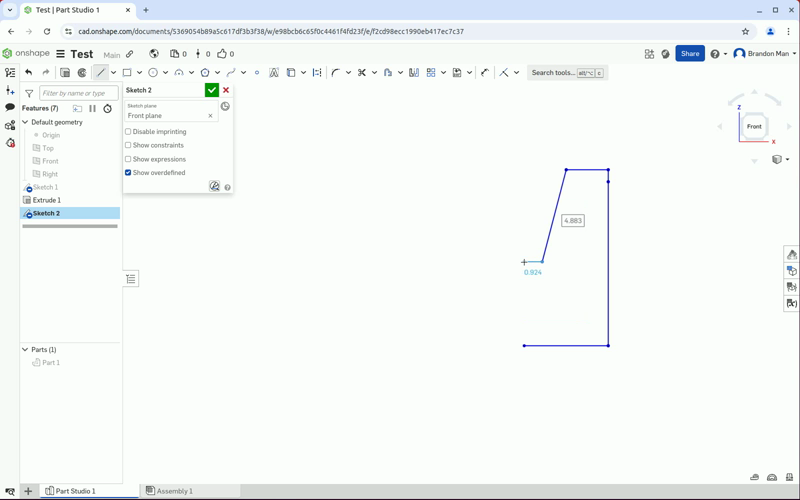
scroll(6)
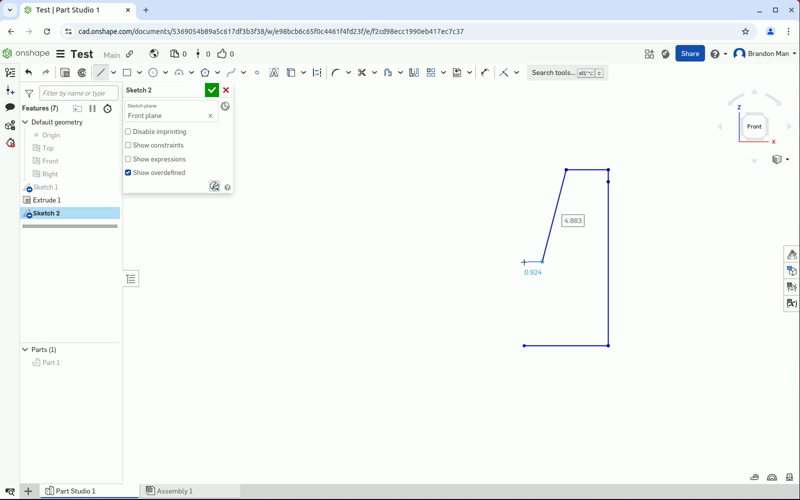
scroll(6)
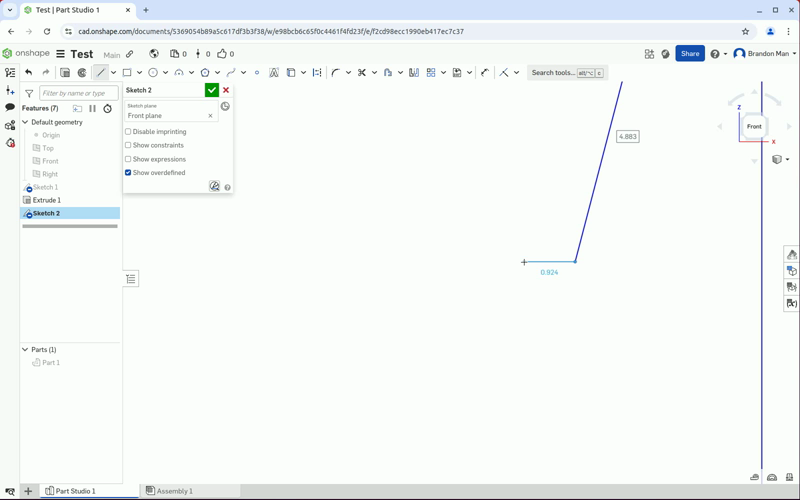
click(524, 261)
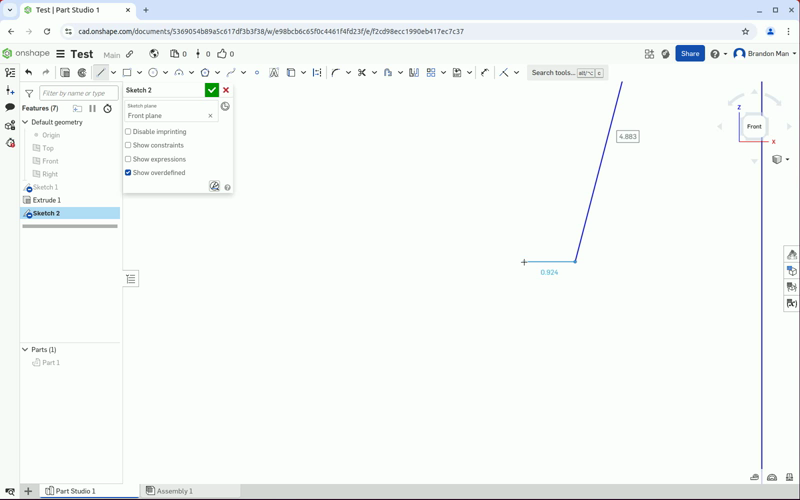
scroll(-6)
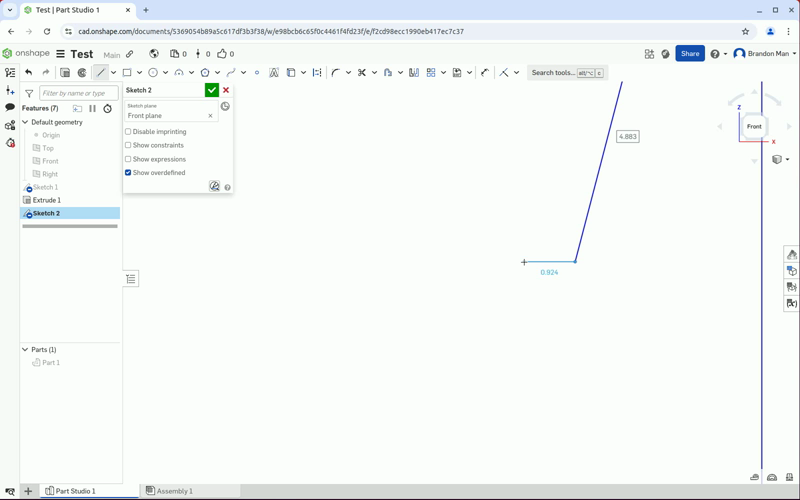
scroll(-6)
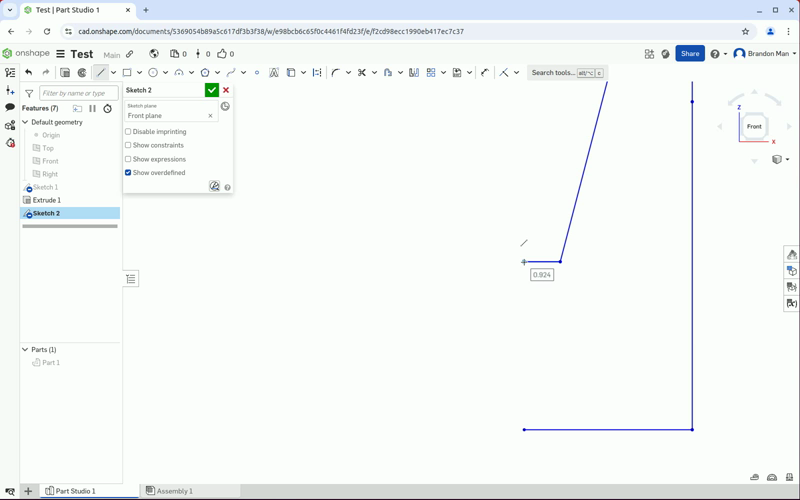
scroll(-6)
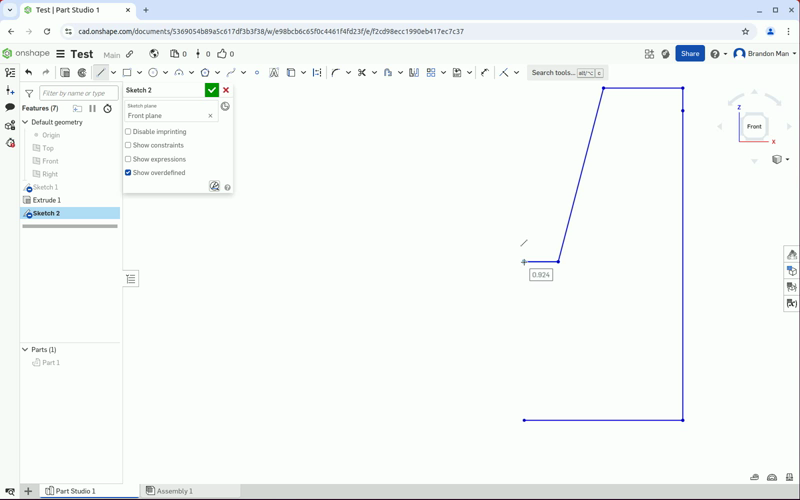
scroll(-6)
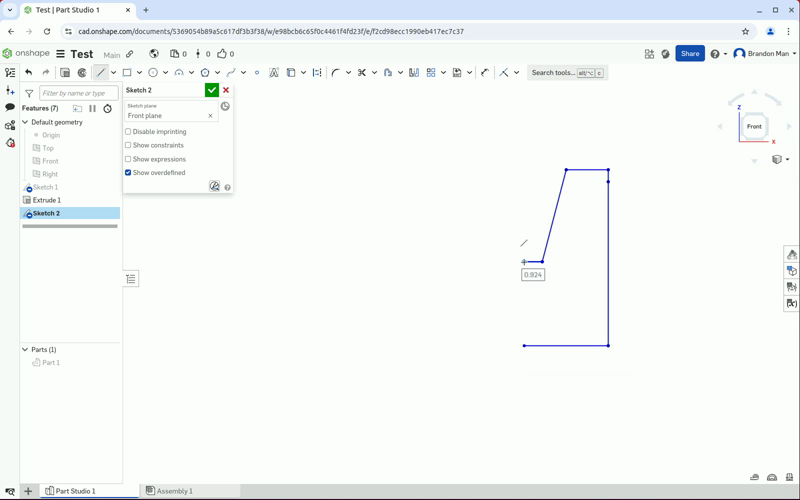
scroll(-6)
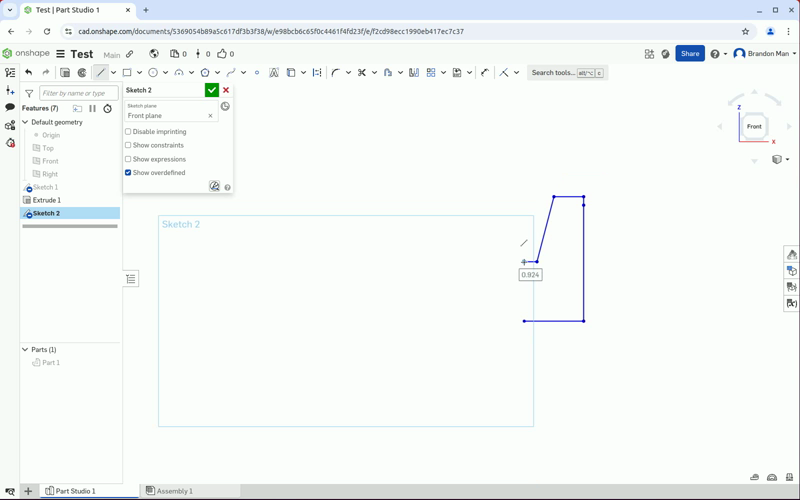
scroll(-6)
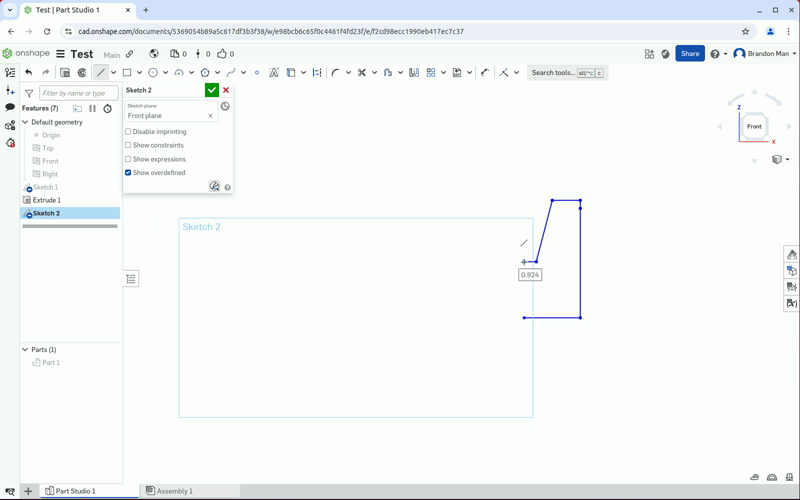
scroll(-6)
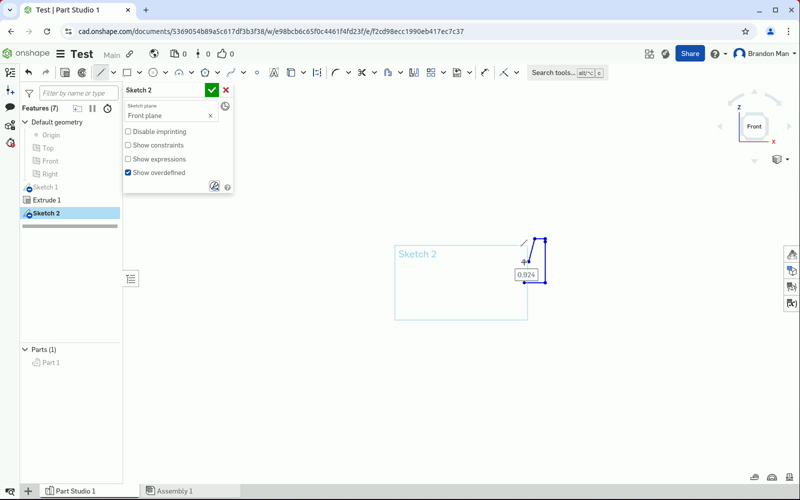
key_up(shift)
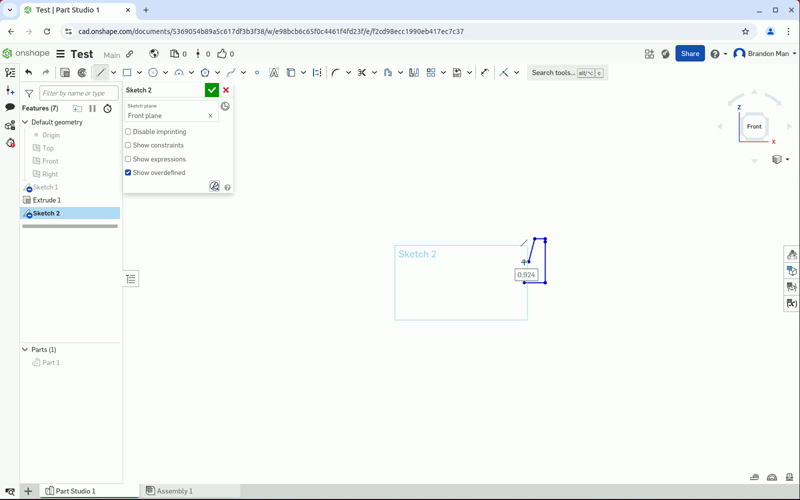
mouse_move(554, 261)
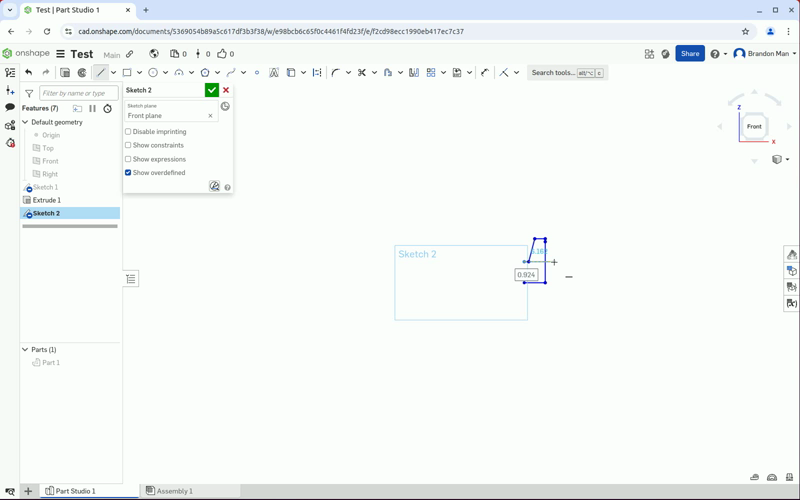
key_down(shift)
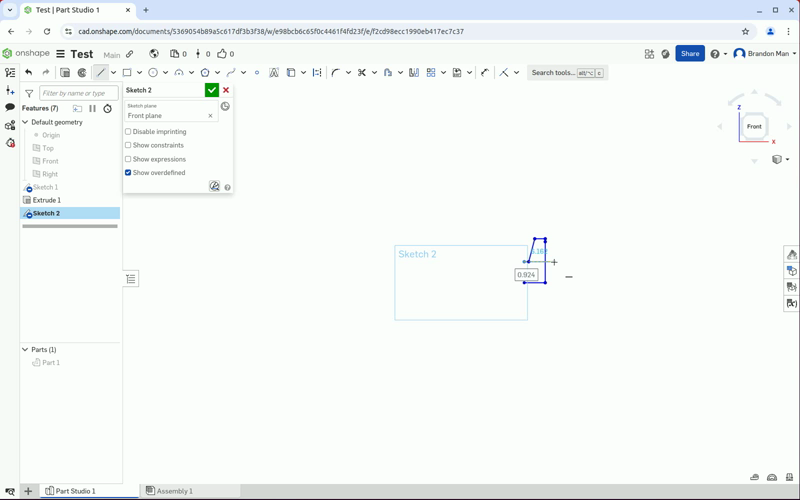
mouse_move(524, 282)
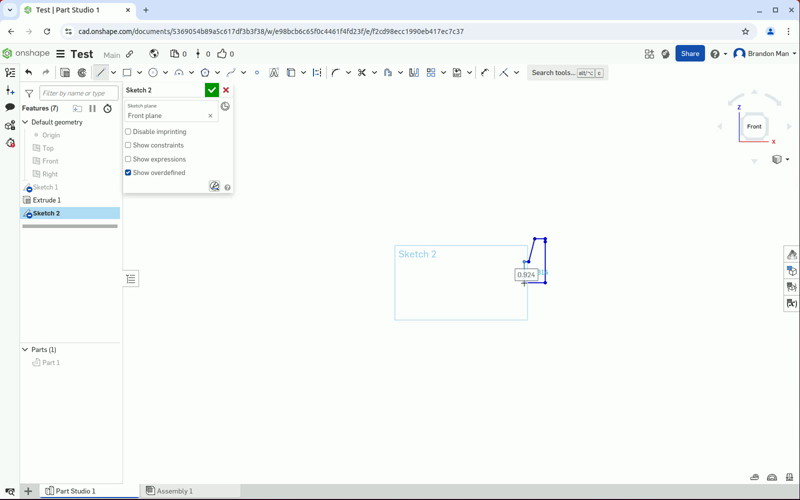
key_up(shift)
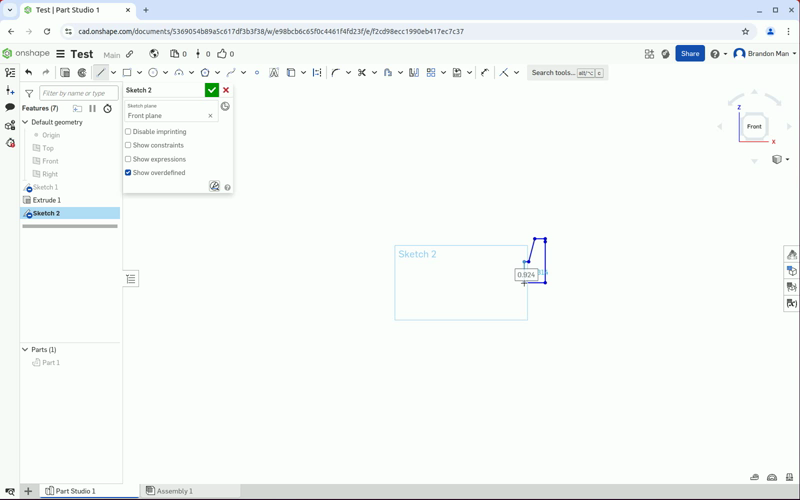
click(524, 282)
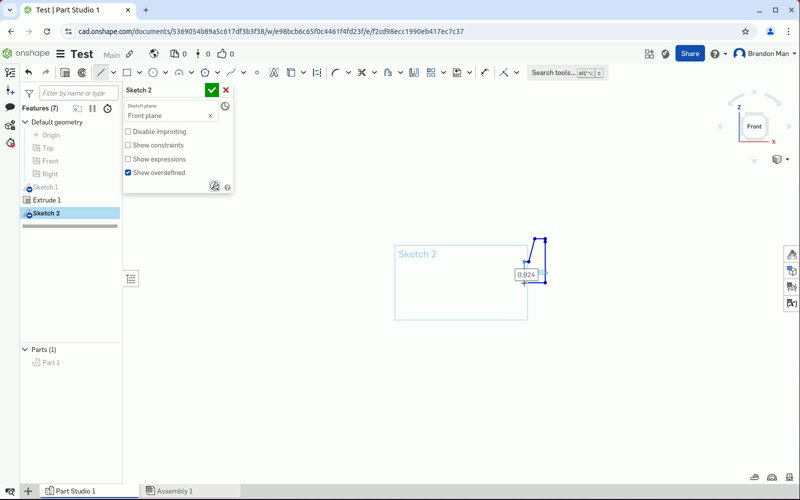
key(esc)
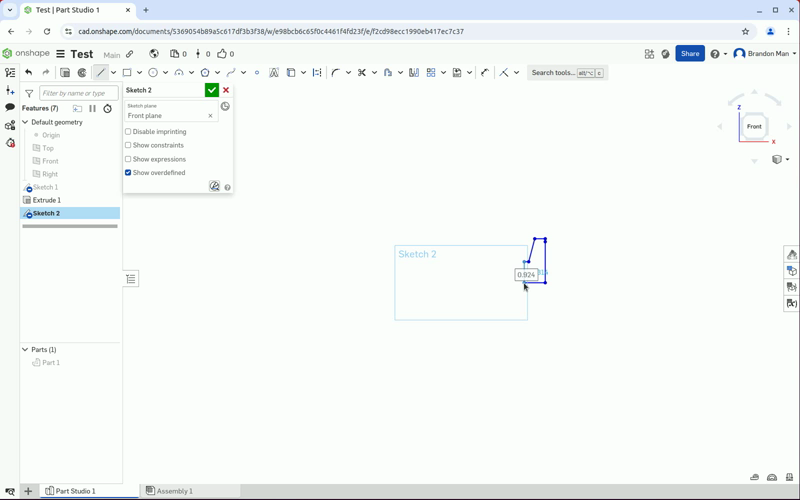
mouse_move(543, 268)
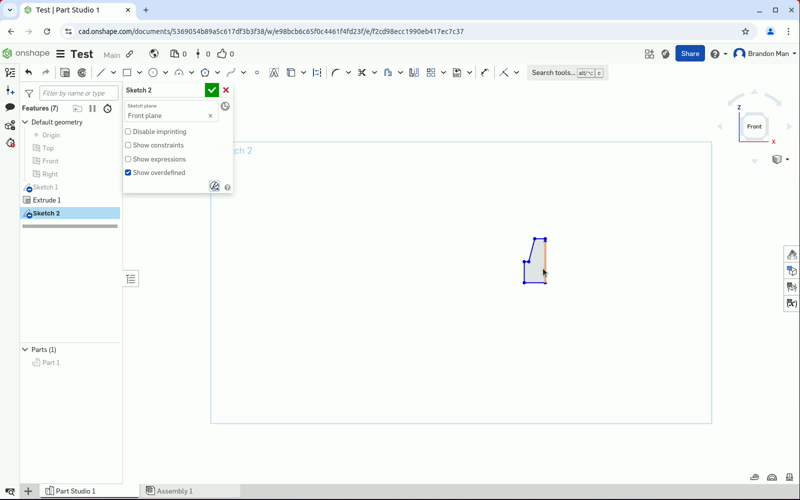
scroll(6)
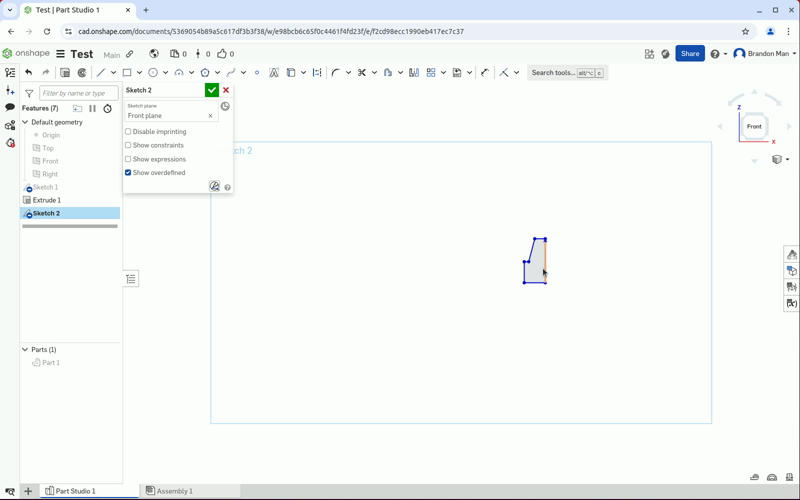
scroll(6)
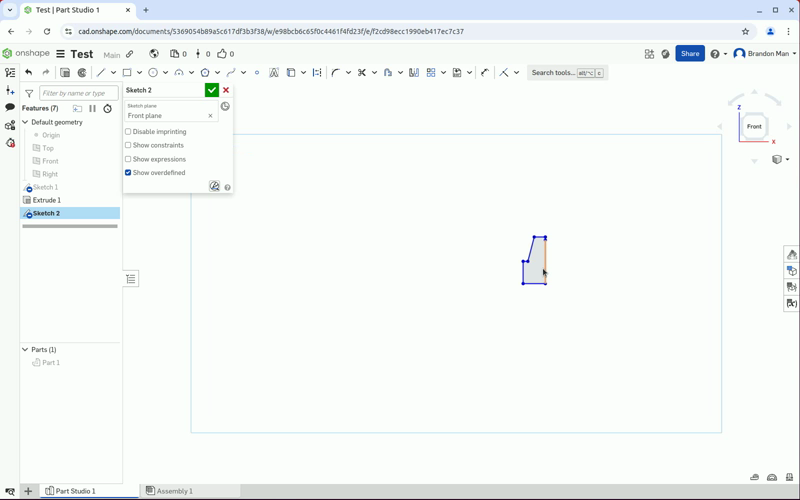
scroll(6)
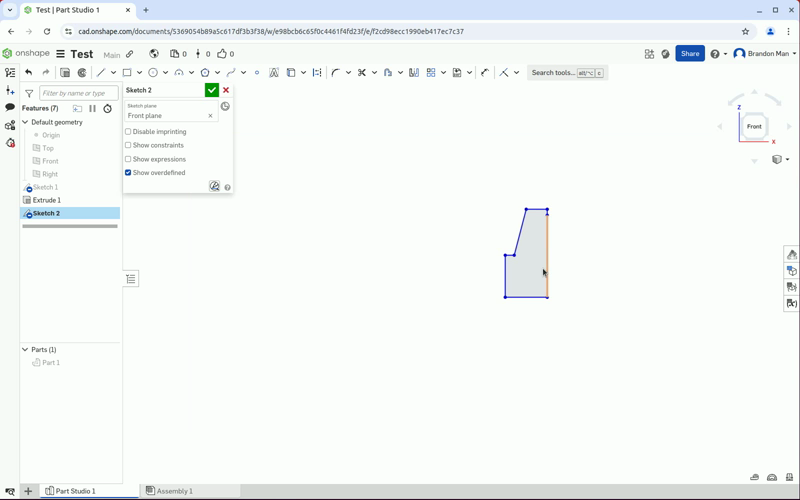
scroll(6)
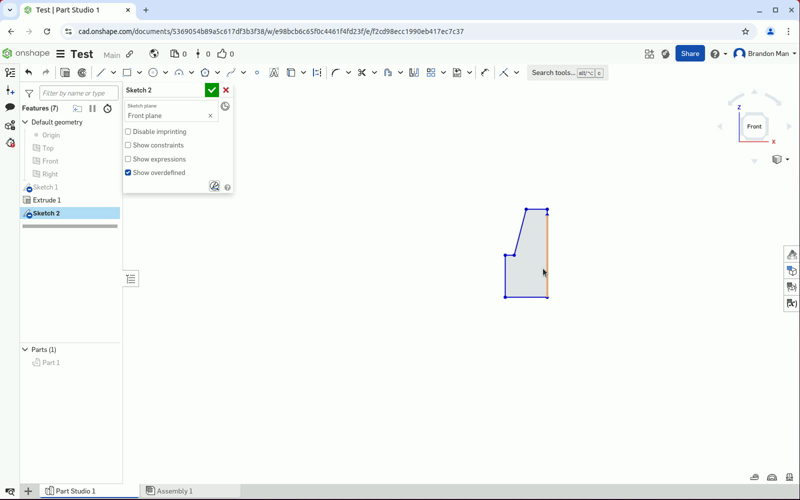
scroll(6)
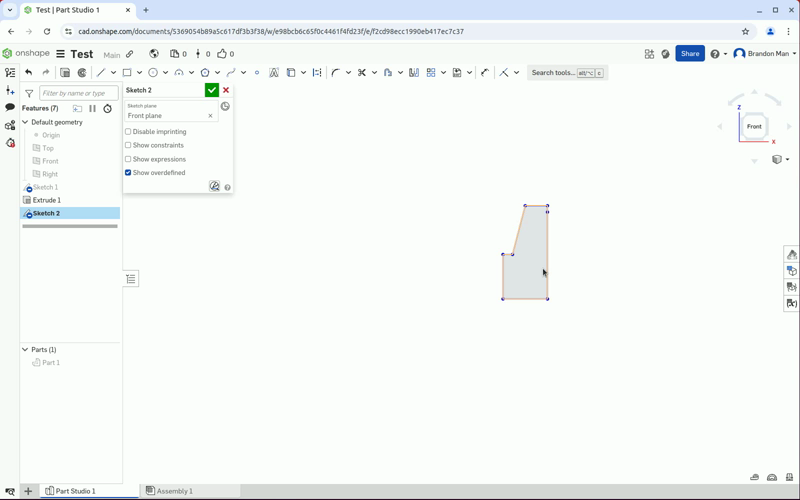
scroll(6)
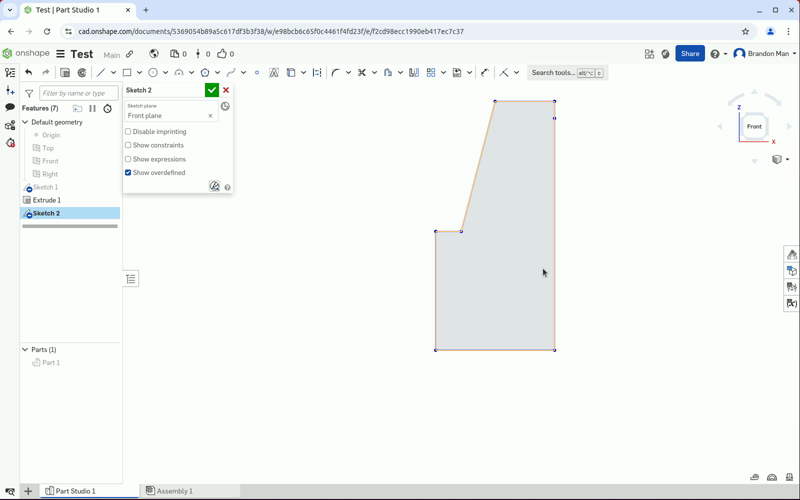
scroll(6)
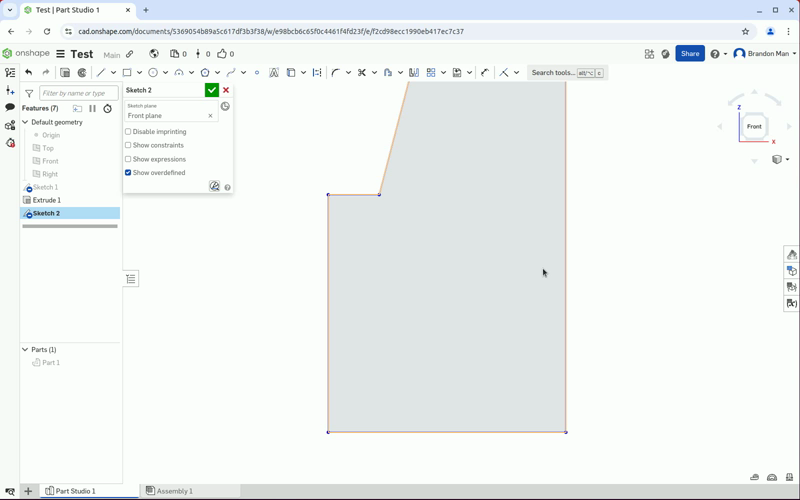
click(543, 268)
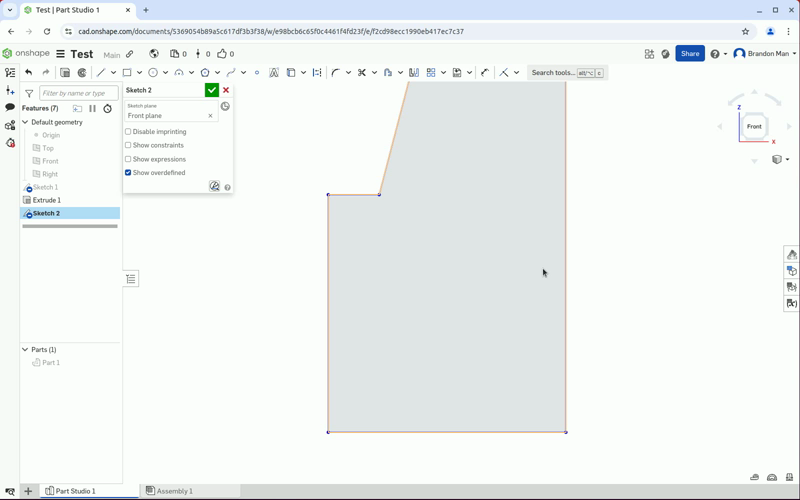
scroll(-6)
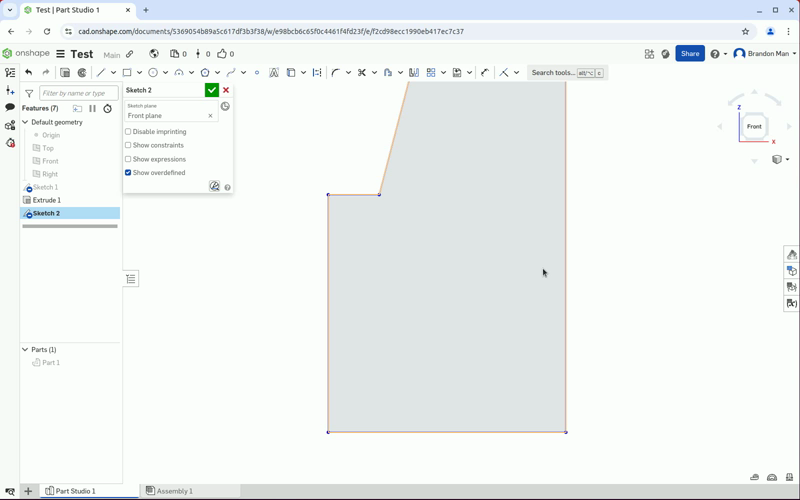
scroll(-6)
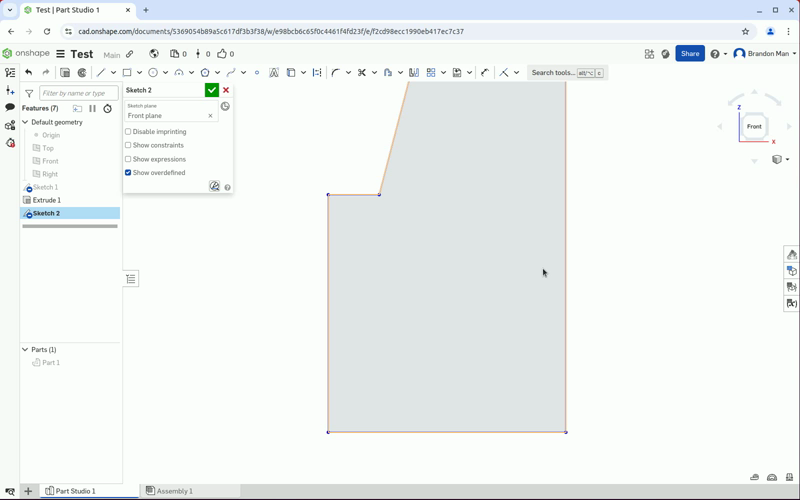
scroll(-6)
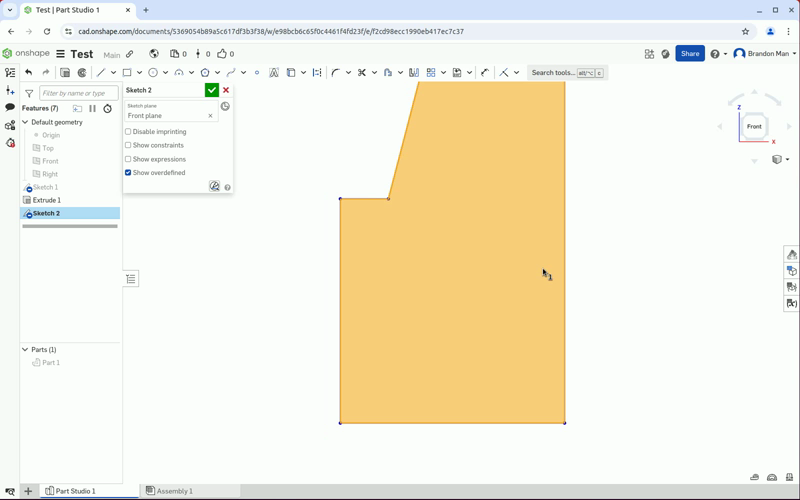
scroll(-6)
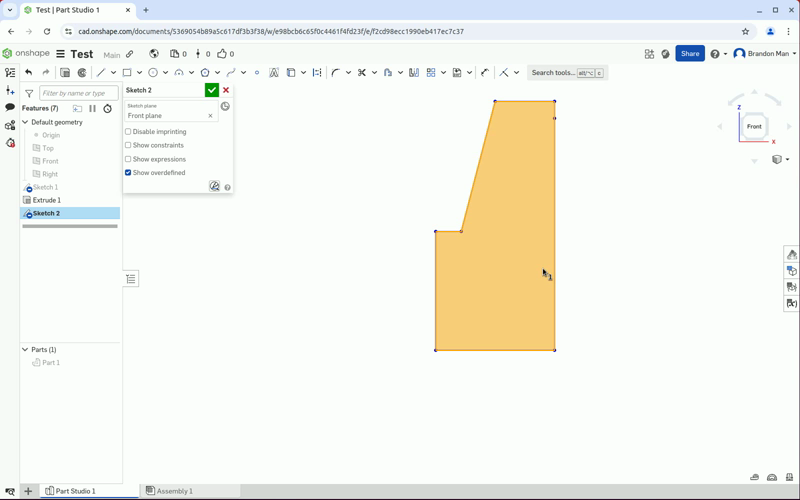
scroll(-6)
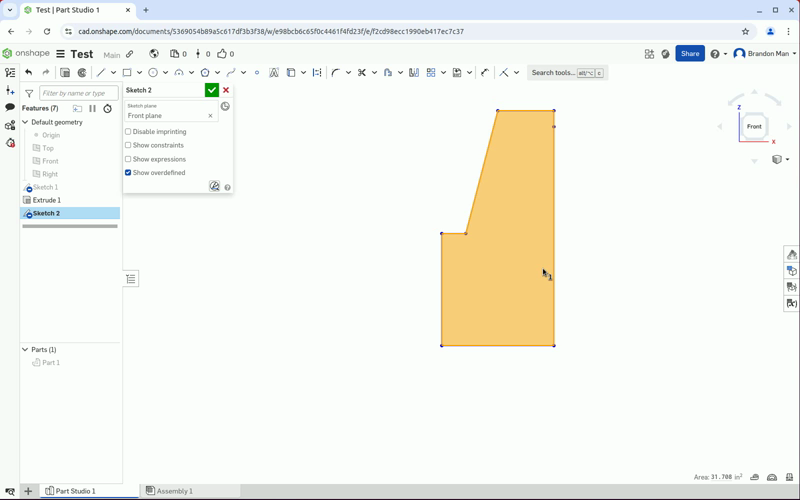
scroll(-6)
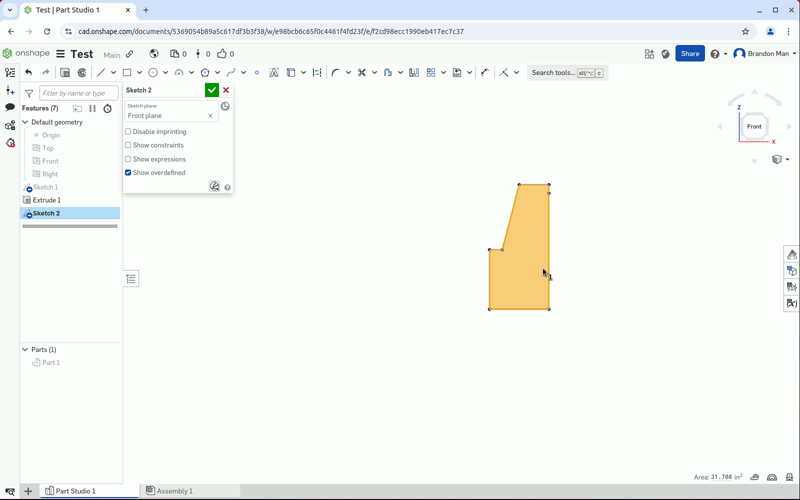
scroll(-6)
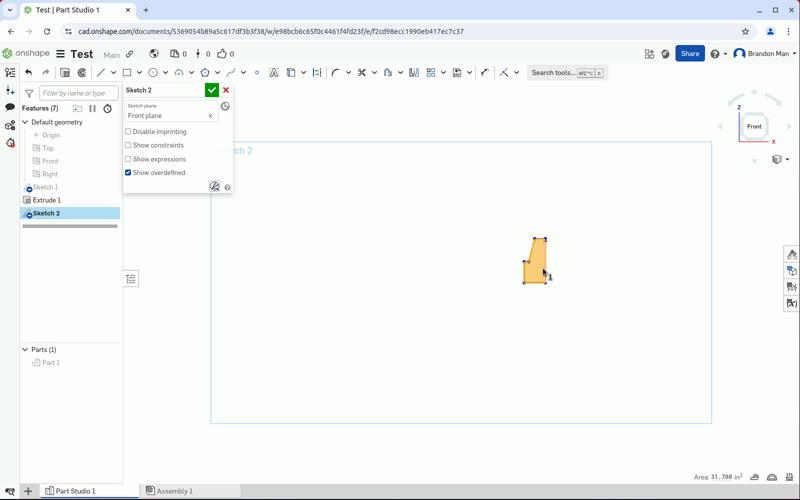
mouse_move(73, 352)
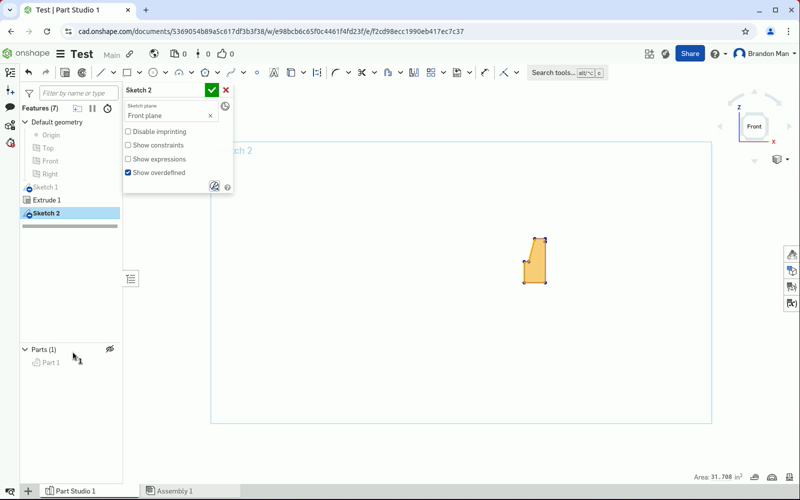
key(shift+y)
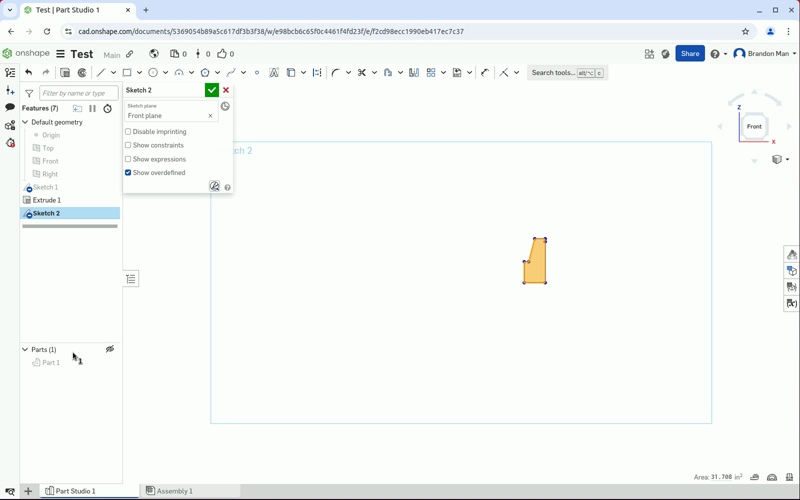
key(shift+e)
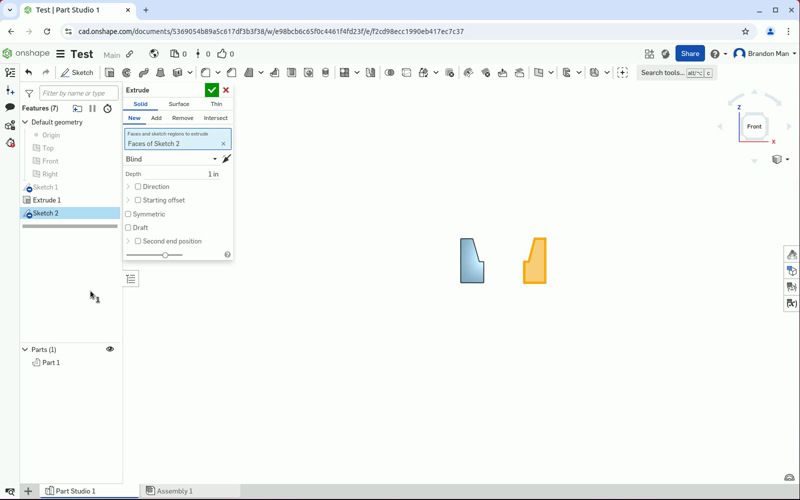
mouse_move(143, 106)
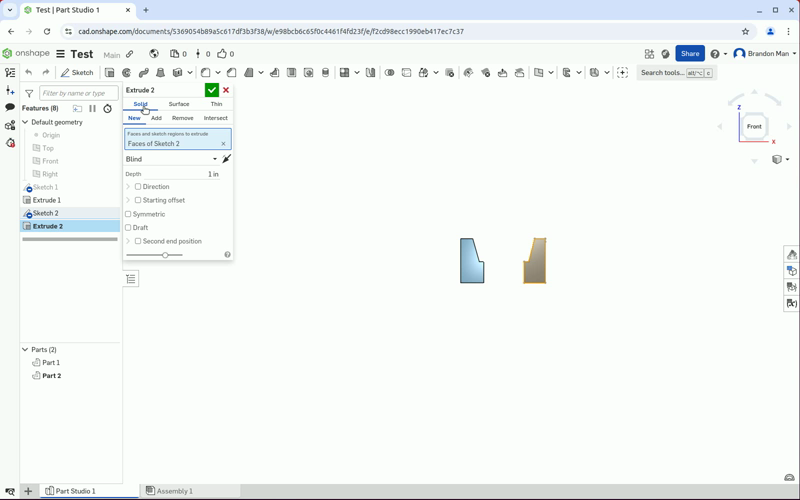
click(143, 106)
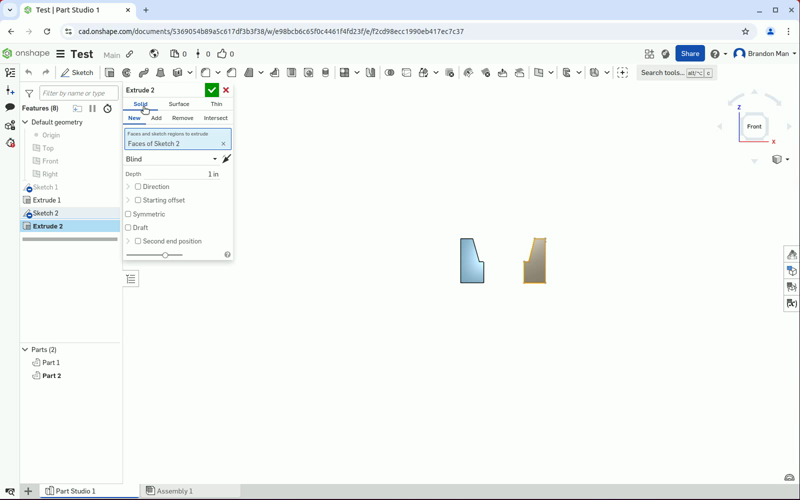
mouse_move(137, 120)
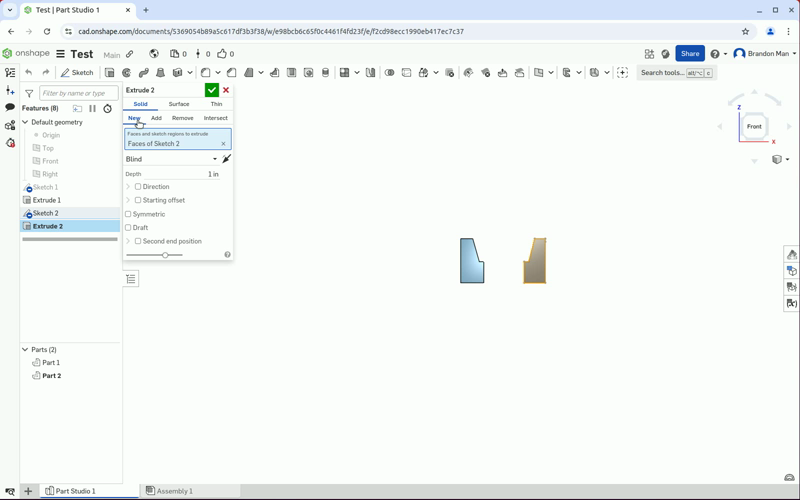
click(137, 120)
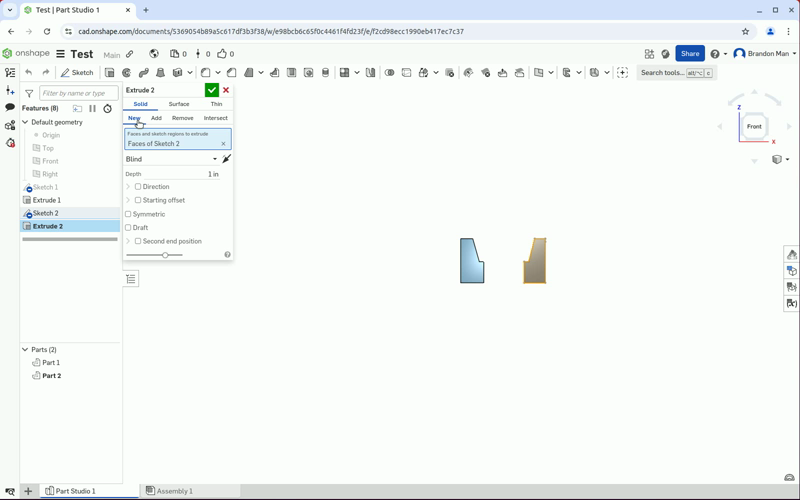
key(tab, 4)
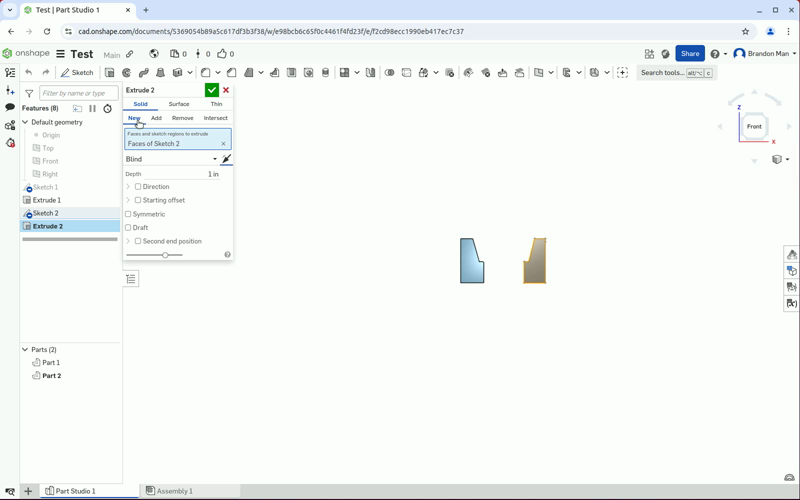
text(6.499)
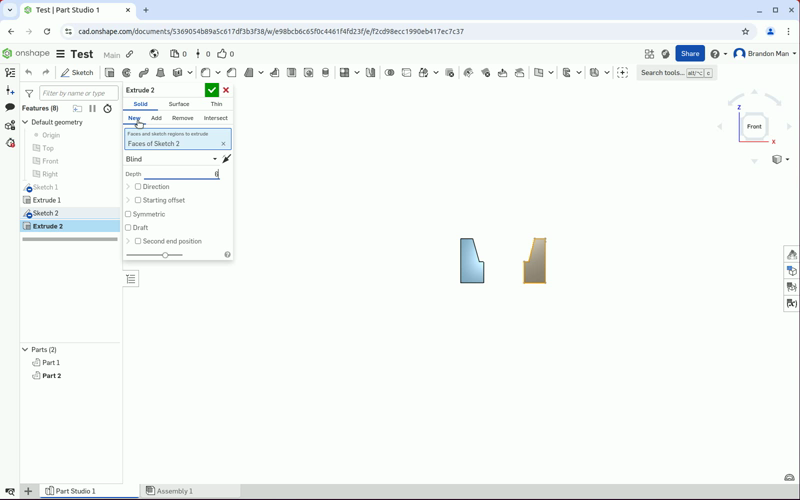
key(enter)
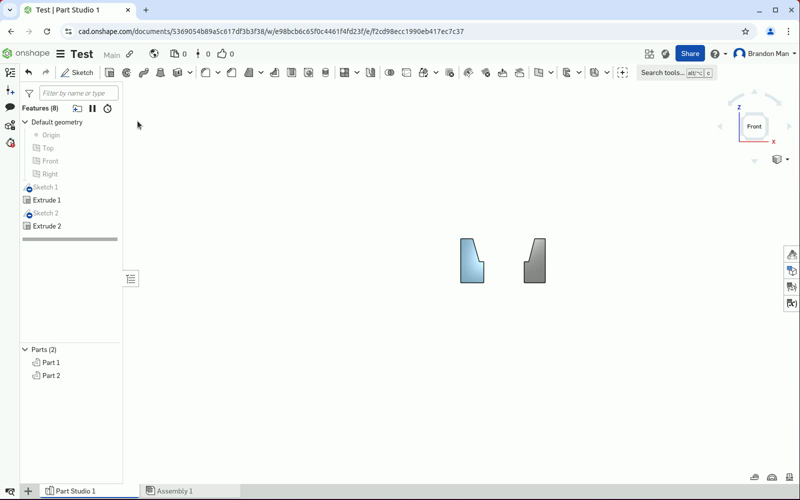
key(shift+h)
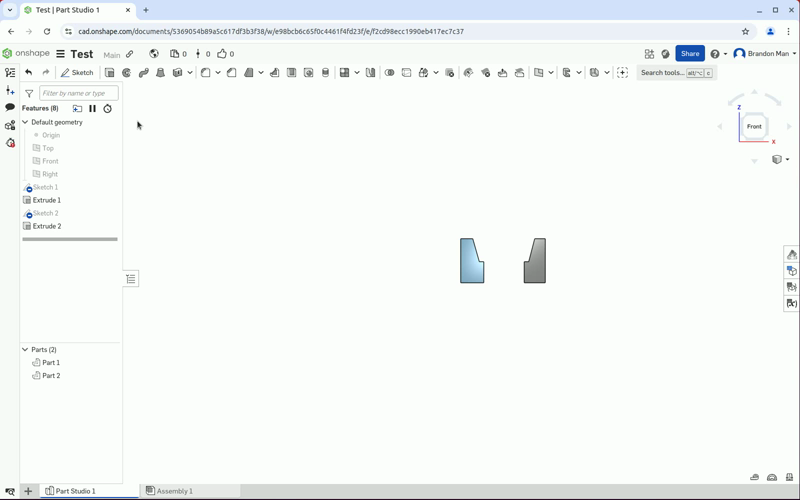
key(shift+h)
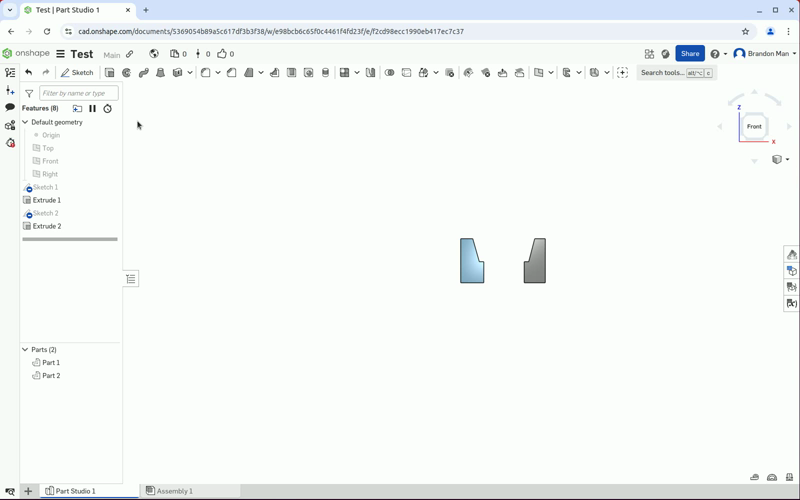
mouse_move(73, 189)
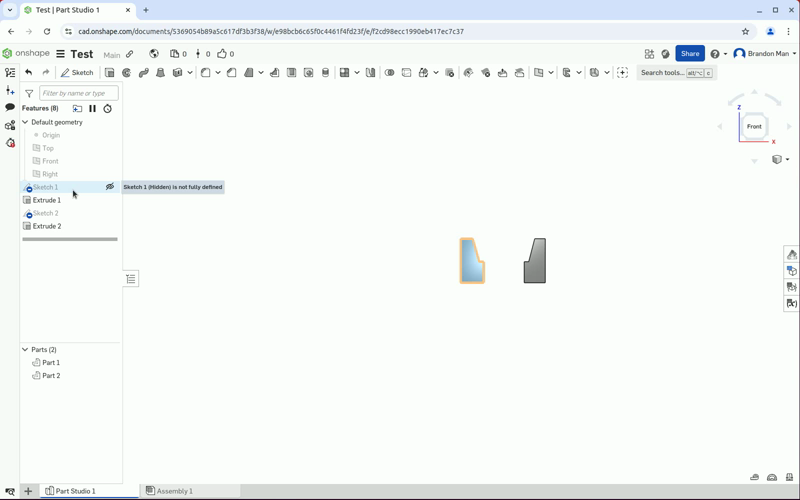
click(73, 189)
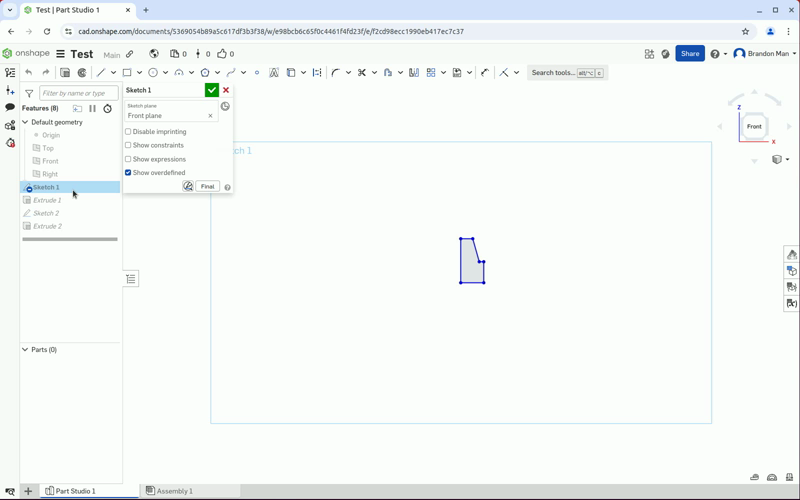
mouse_move(229, 92)
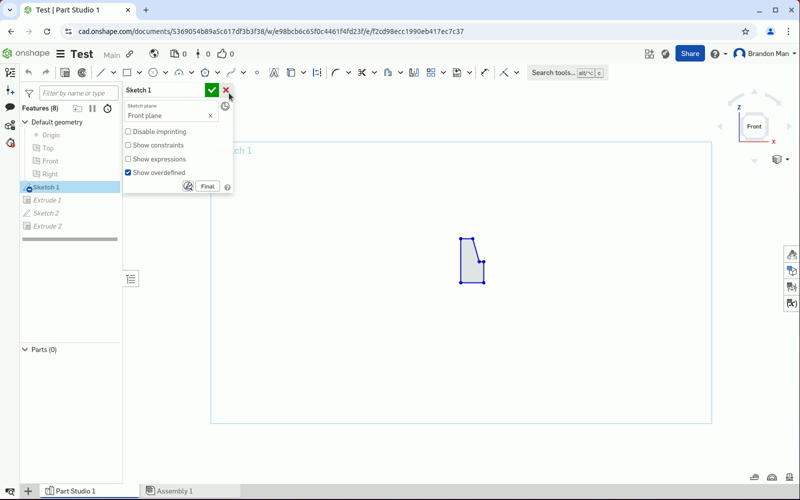
click(229, 92)
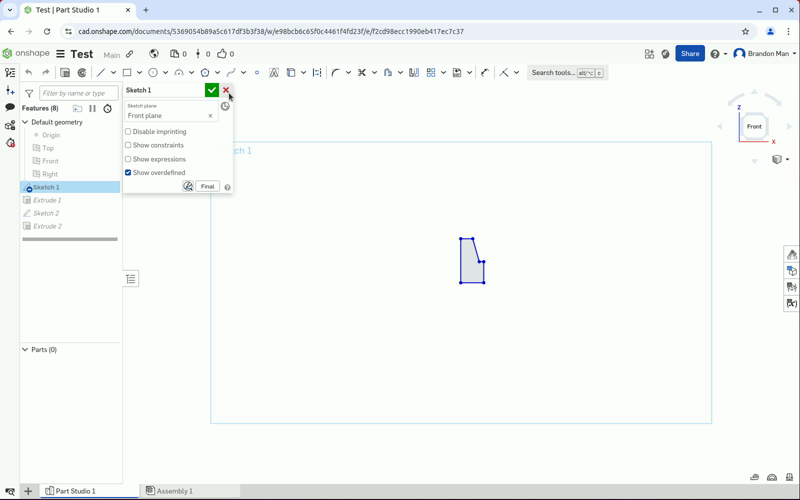
key(shift+s)
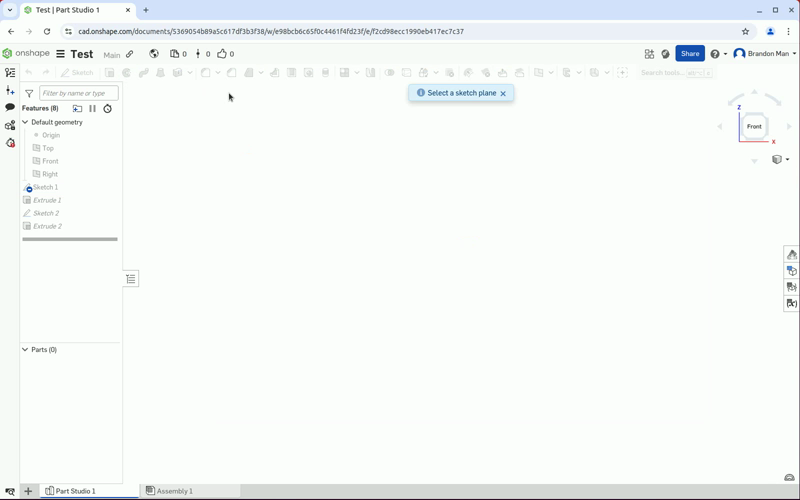
mouse_move(73, 163)
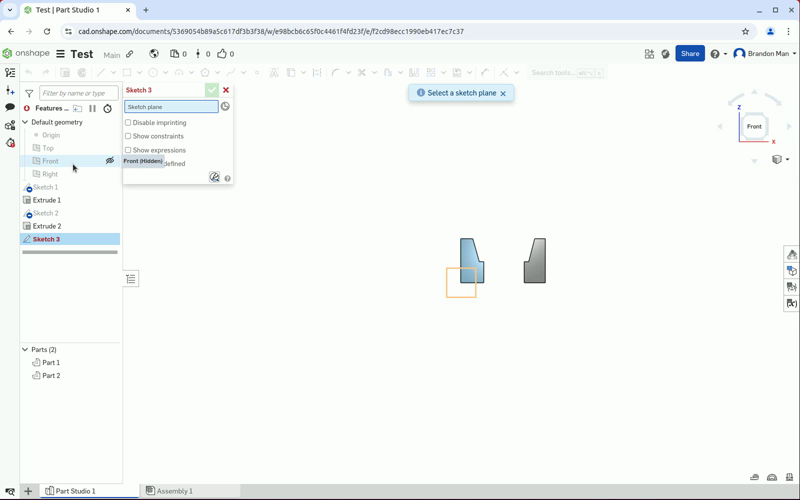
click(73, 163)
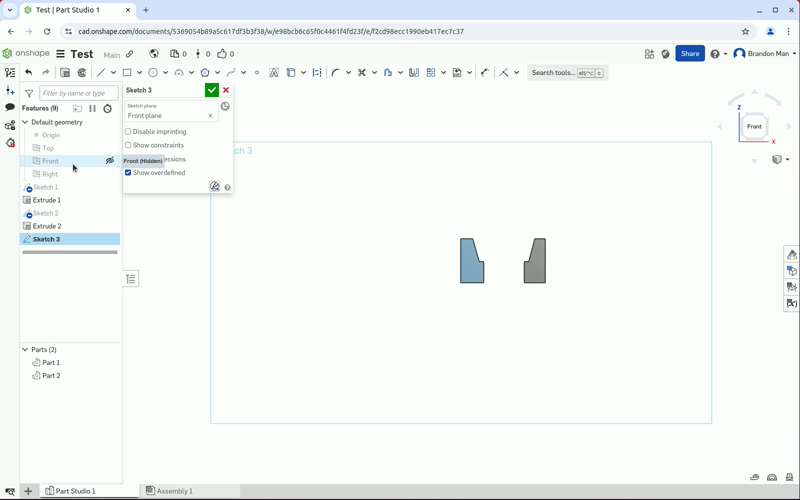
mouse_move(73, 352)
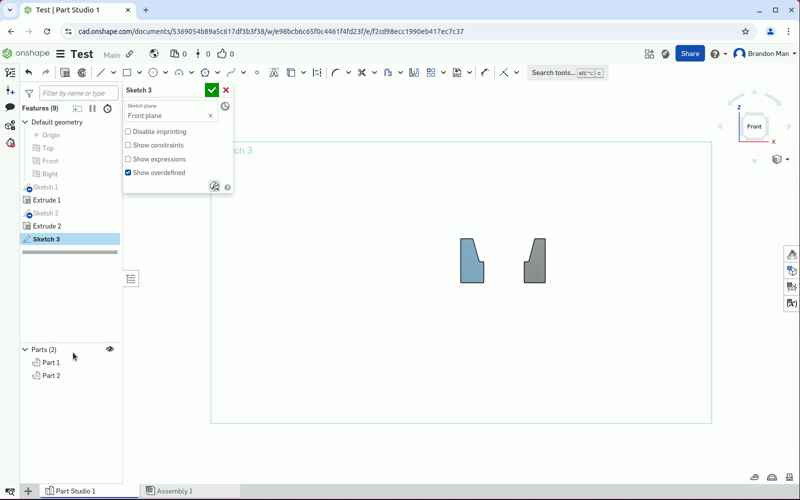
key(y)
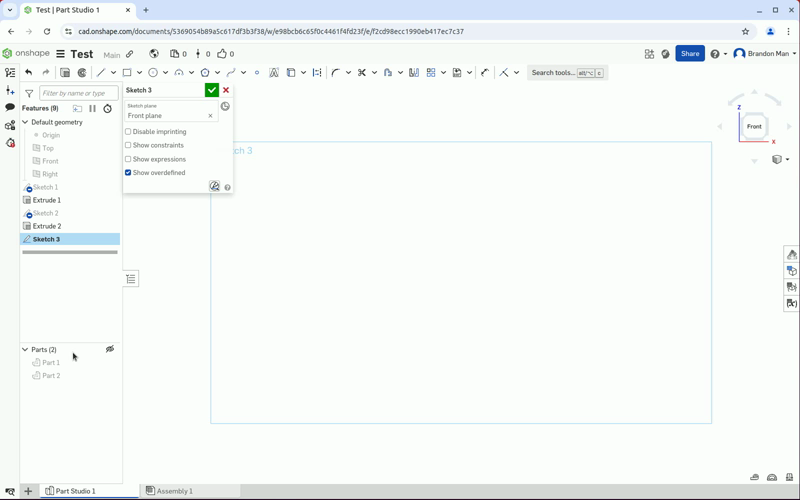
key(l)
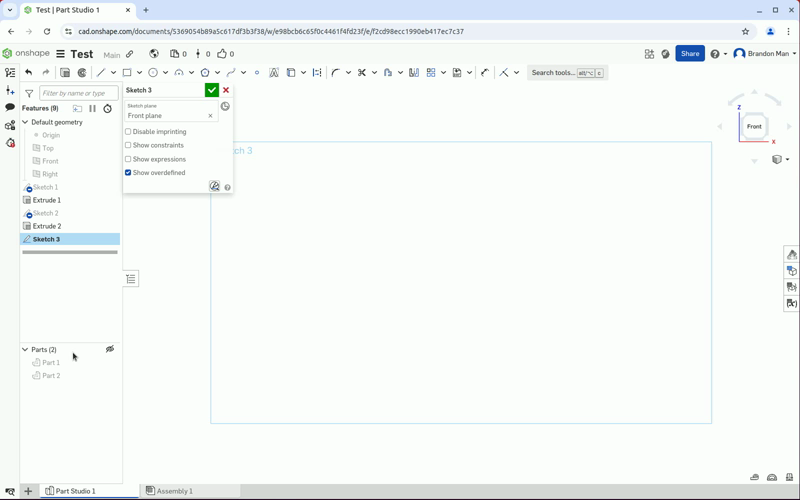
key_down(shift)
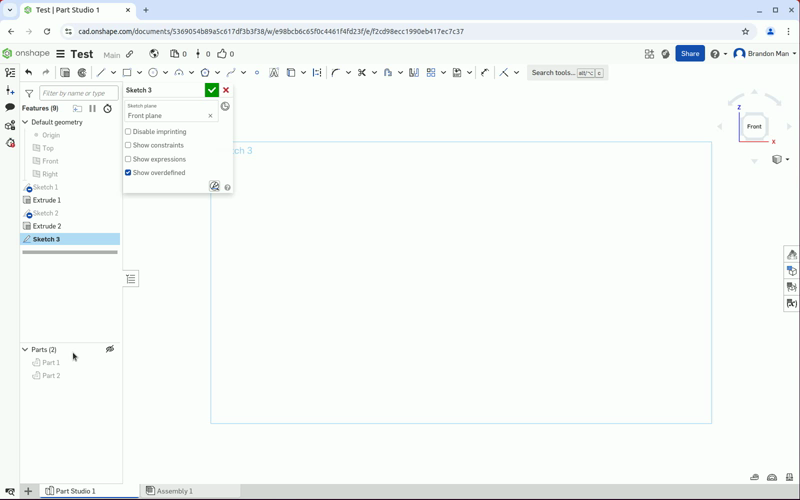
mouse_move(543, 282)
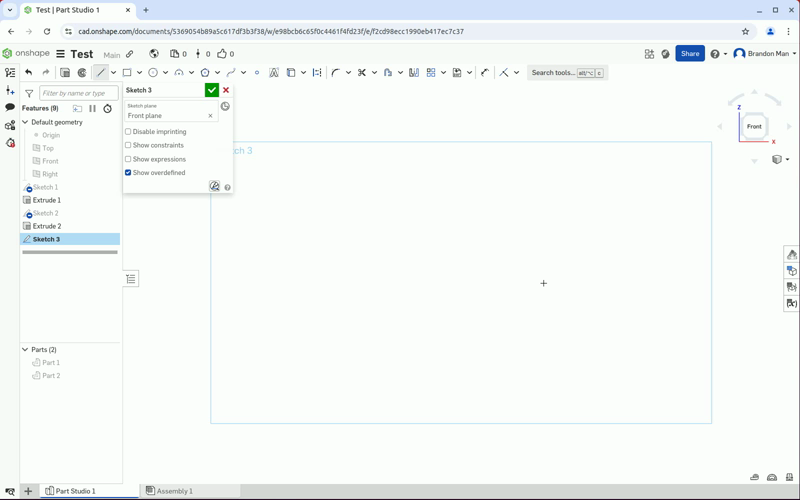
click(543, 282)
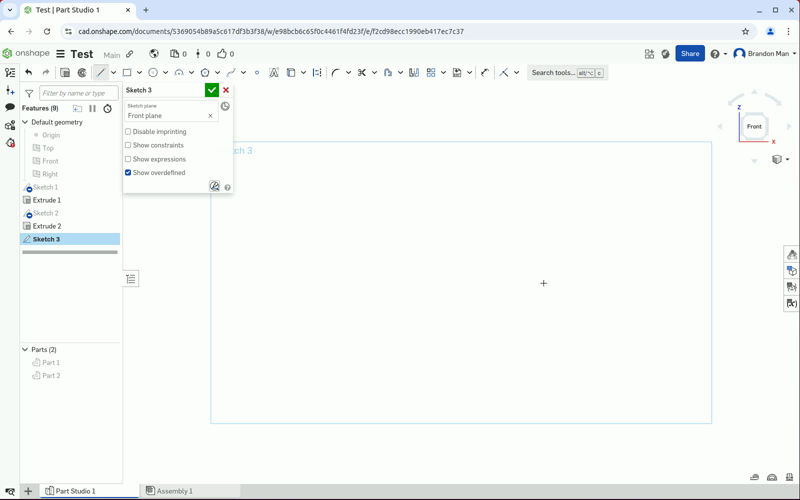
key_up(shift)
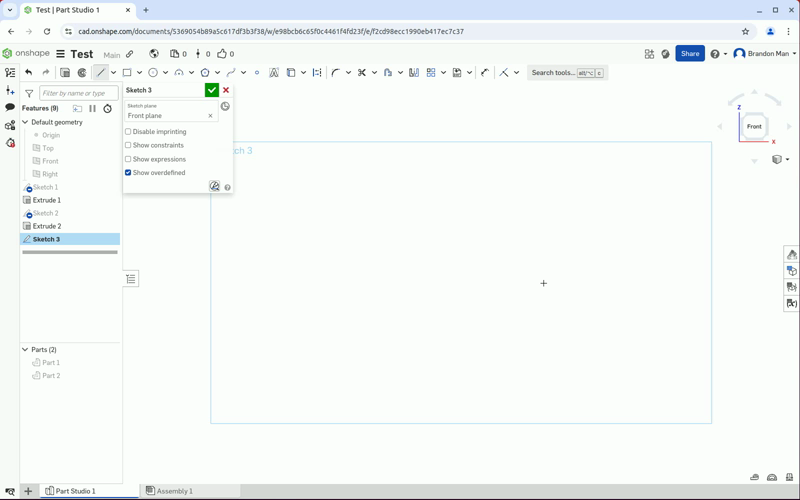
key_down(shift)
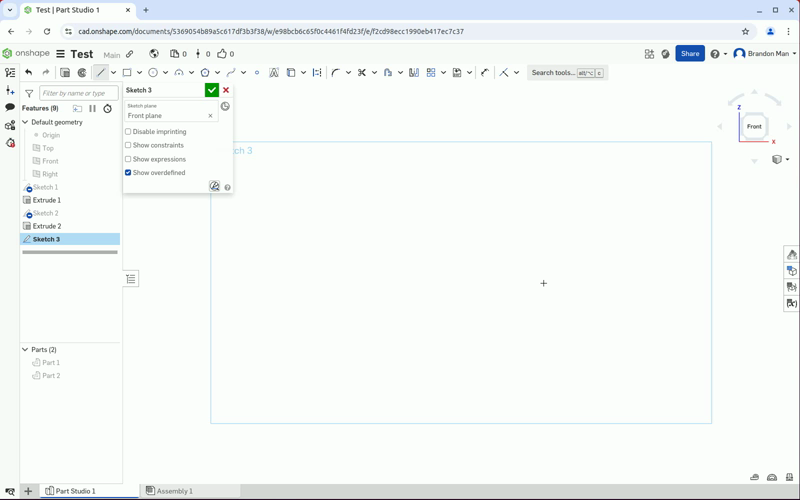
mouse_move(573, 282)
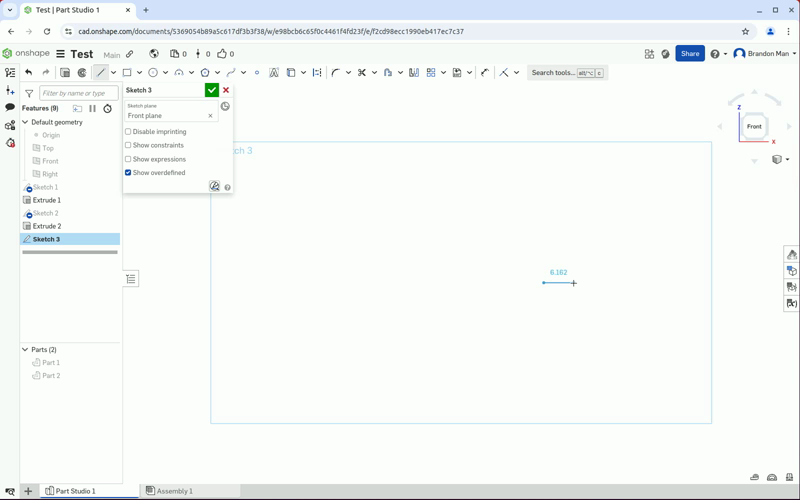
mouse_move(573, 282)
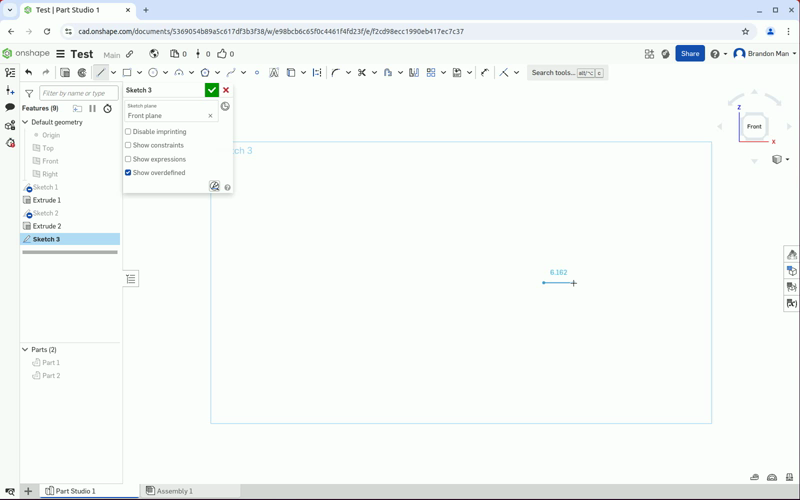
click(573, 282)
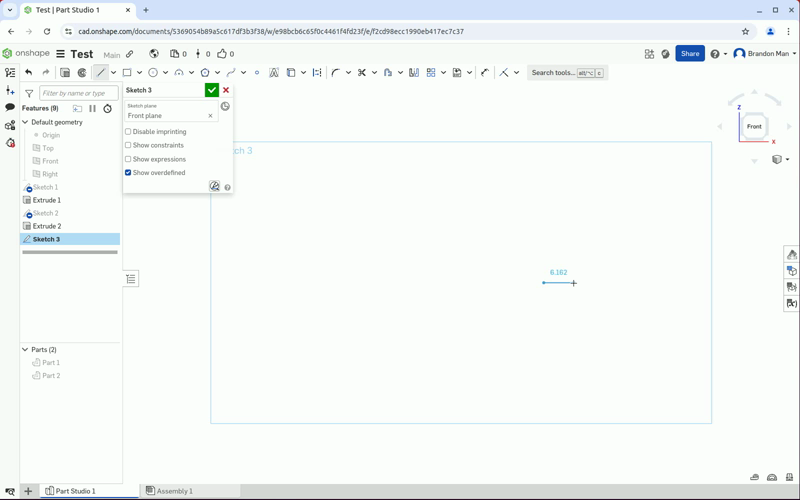
key_up(shift)
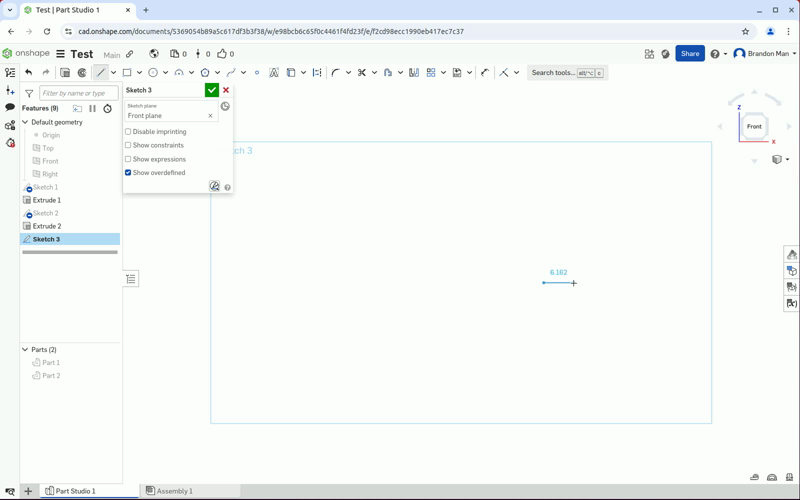
key_down(shift)
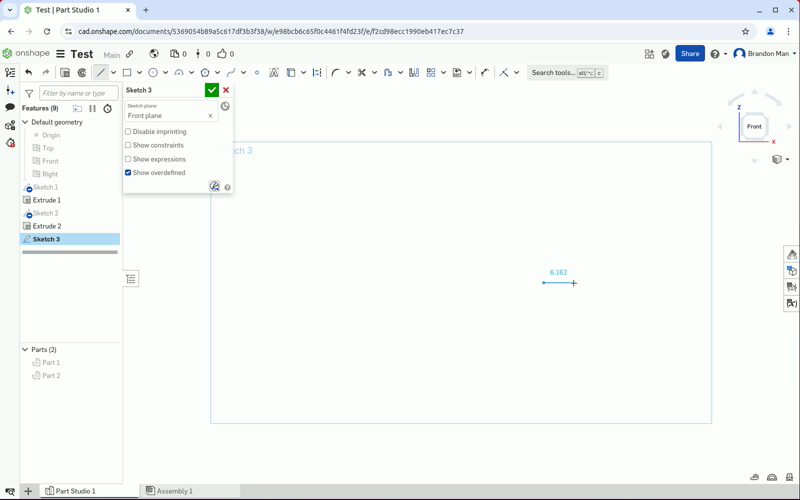
mouse_move(589, 282)
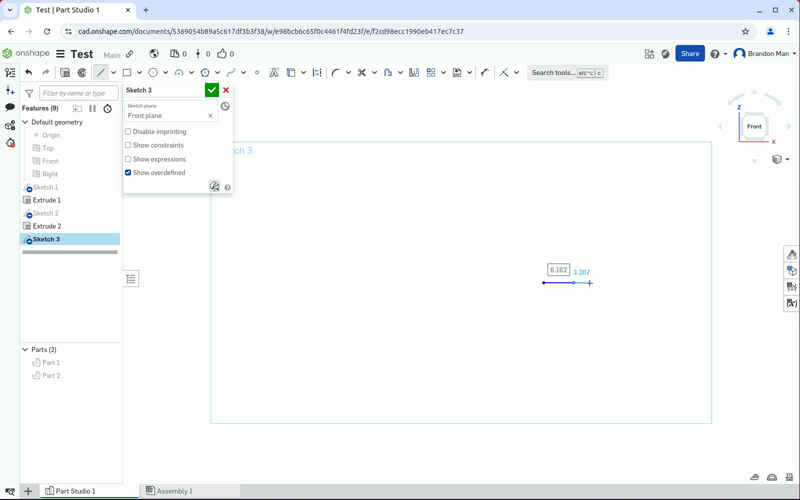
mouse_move(573, 241)
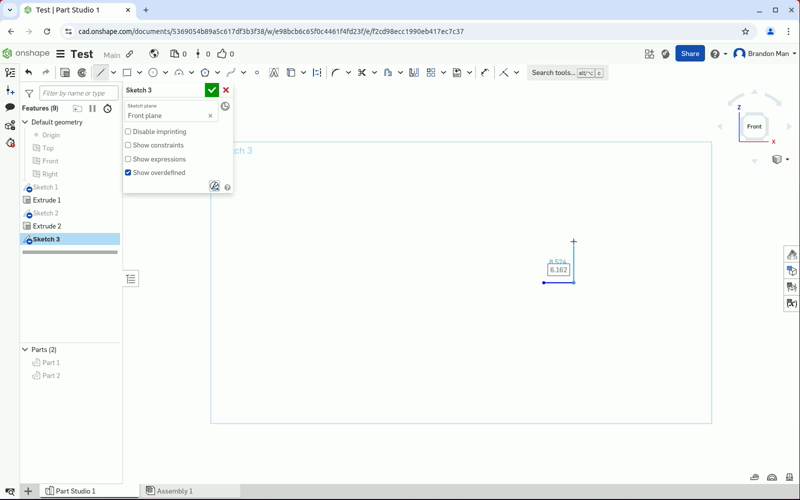
click(573, 241)
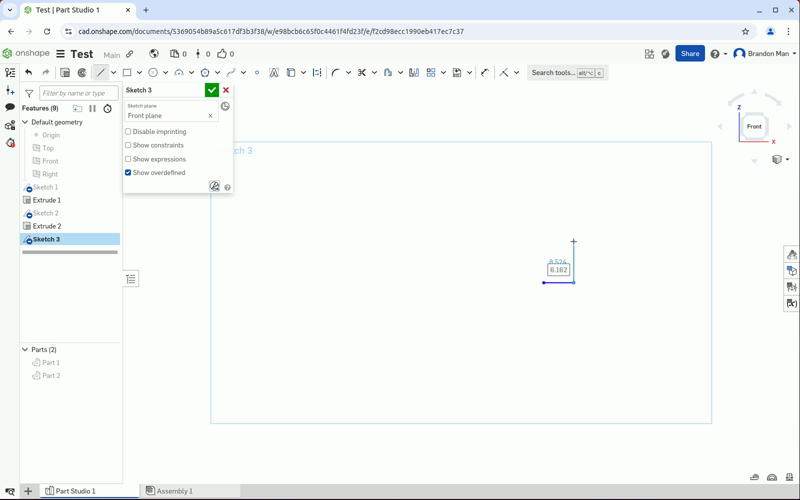
key_up(shift)
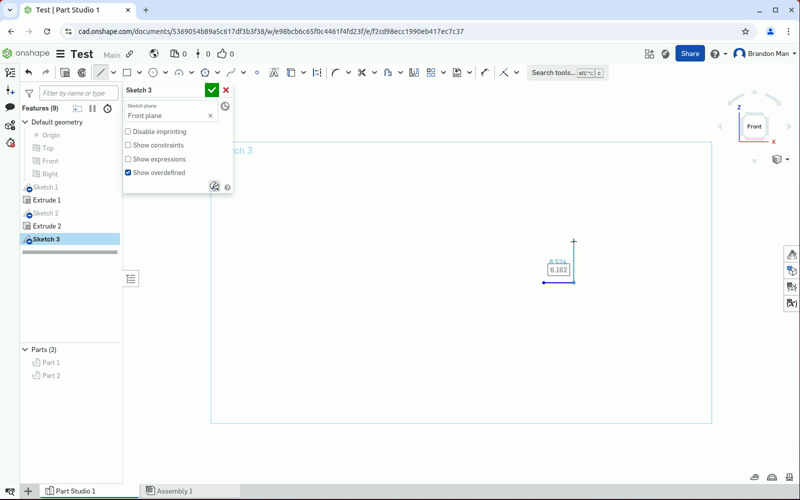
key_down(shift)
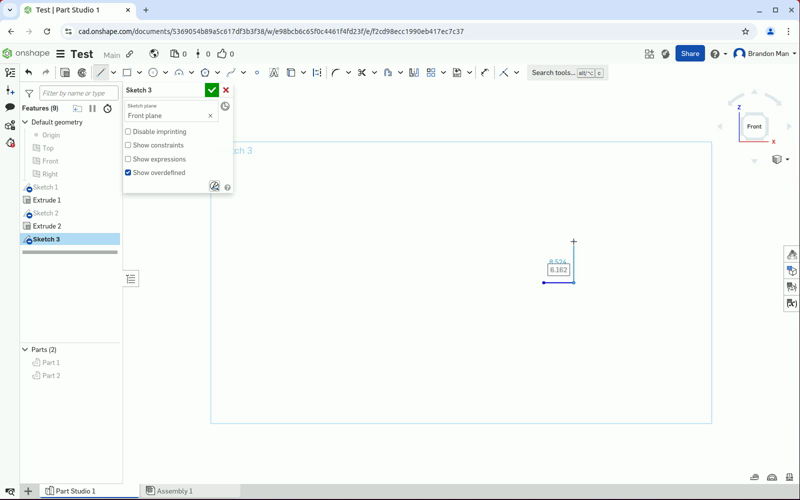
mouse_move(589, 241)
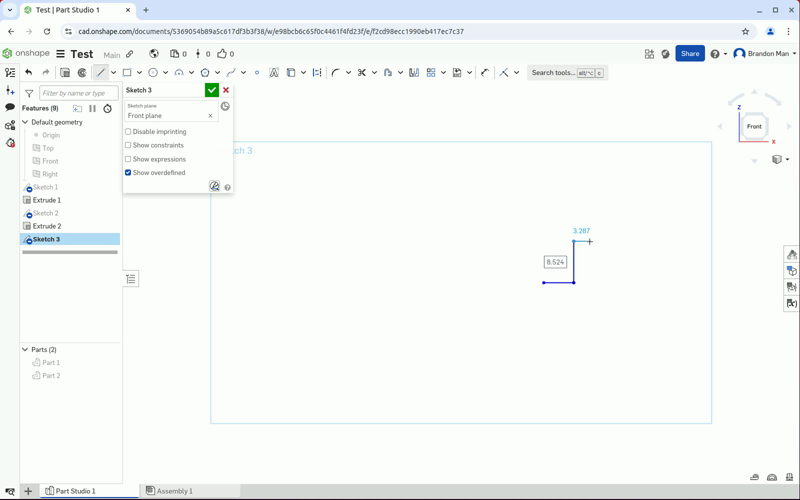
mouse_move(543, 241)
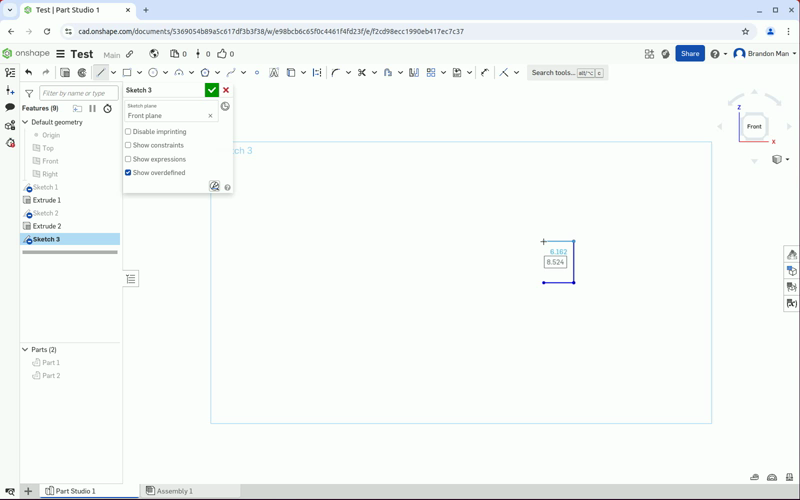
click(543, 241)
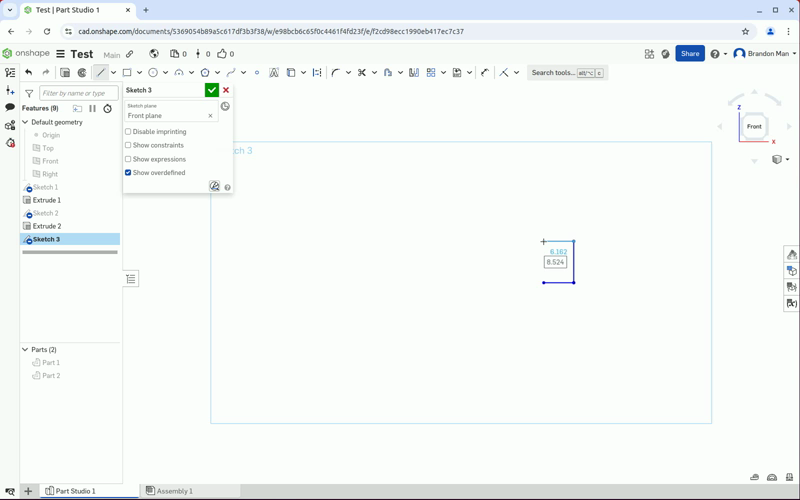
key_up(shift)
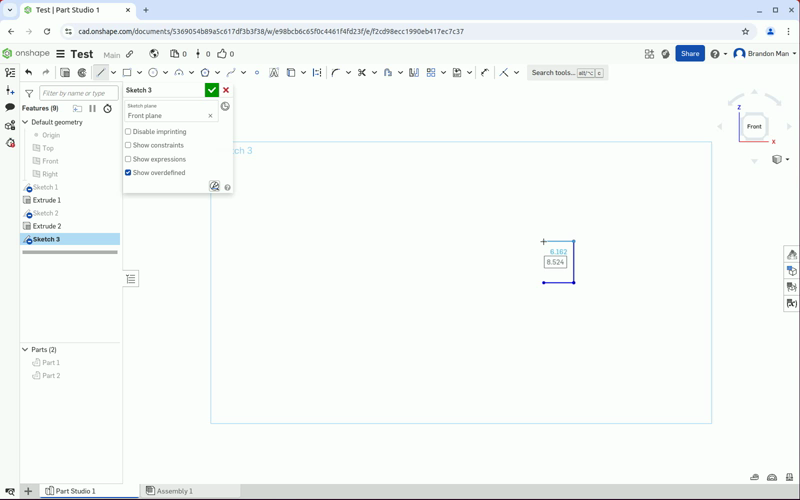
mouse_move(573, 241)
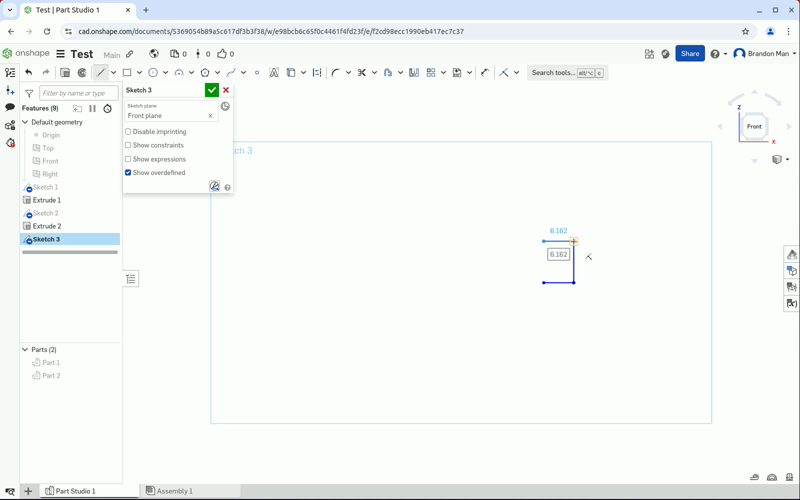
key_down(shift)
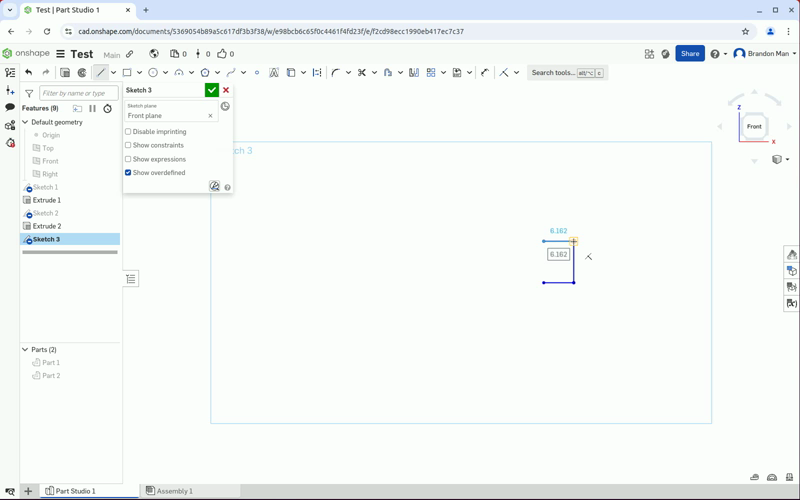
mouse_move(543, 282)
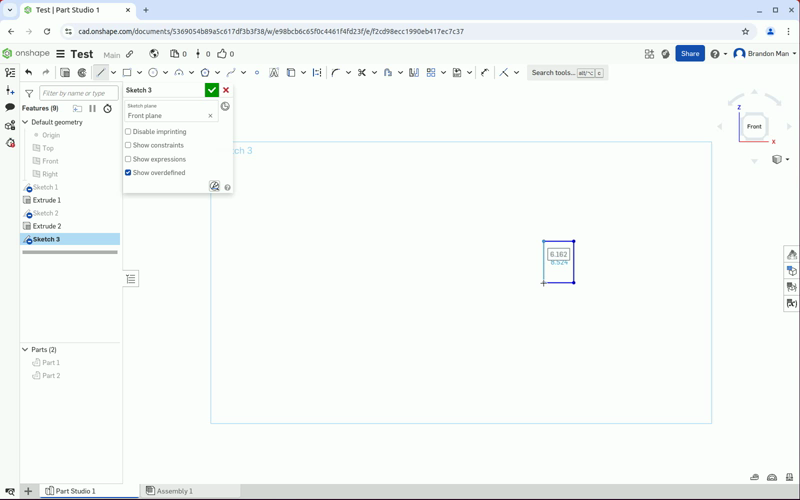
key_up(shift)
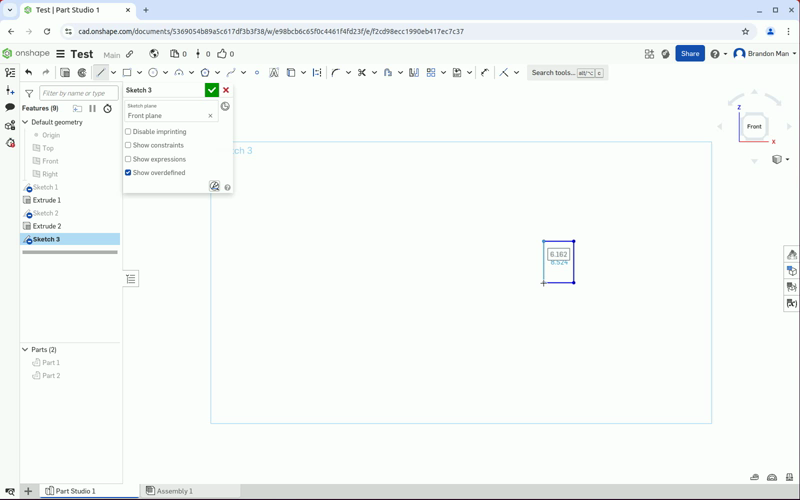
click(543, 282)
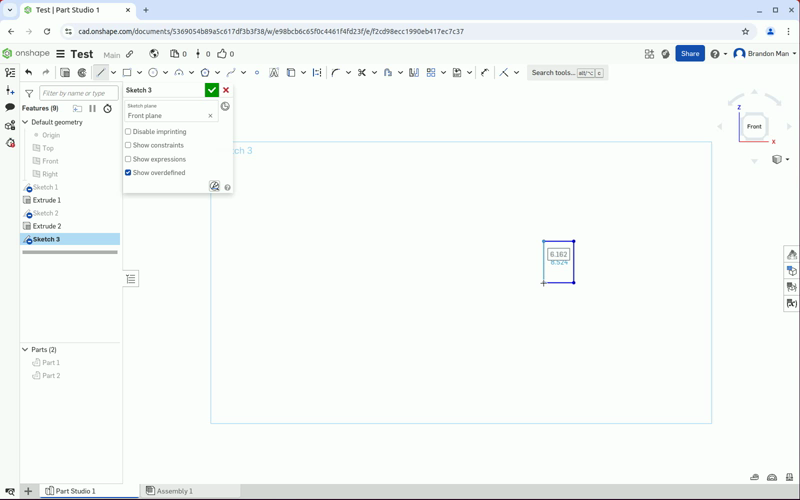
key(esc)
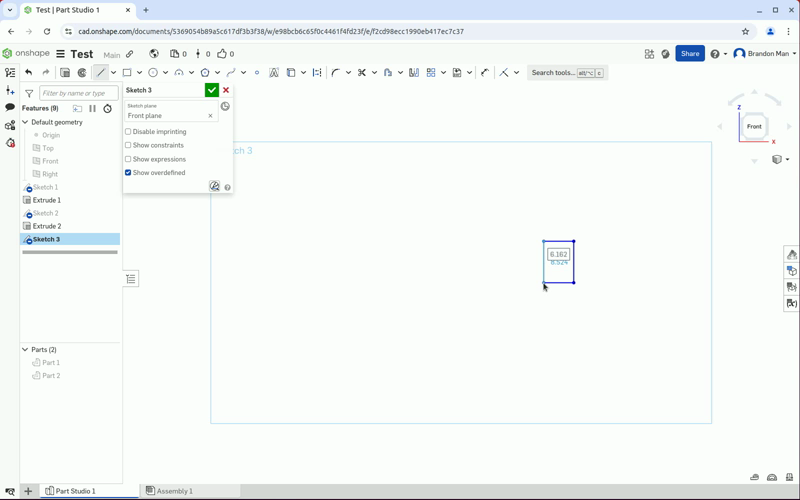
mouse_move(545, 253)
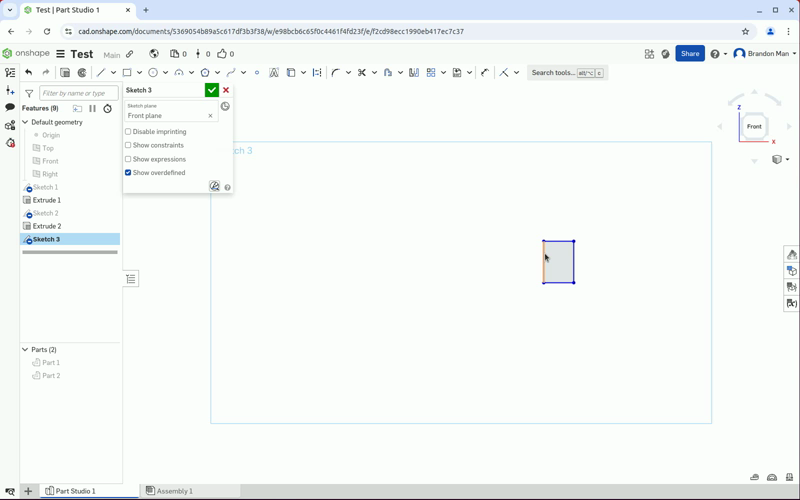
scroll(6)
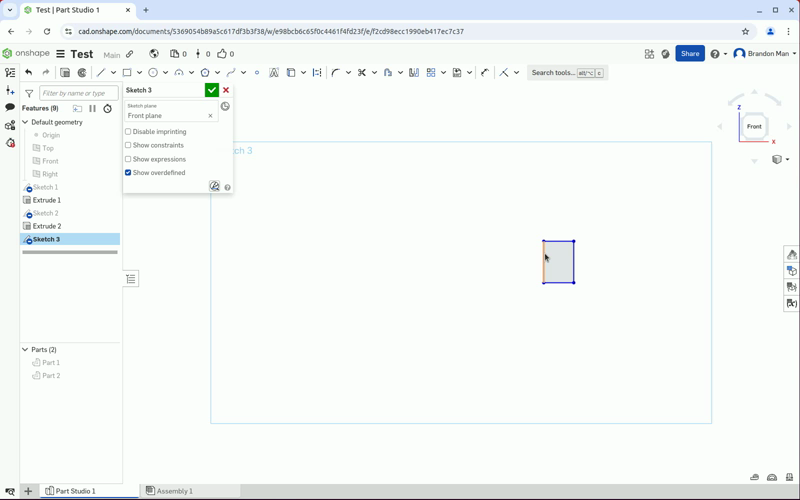
scroll(6)
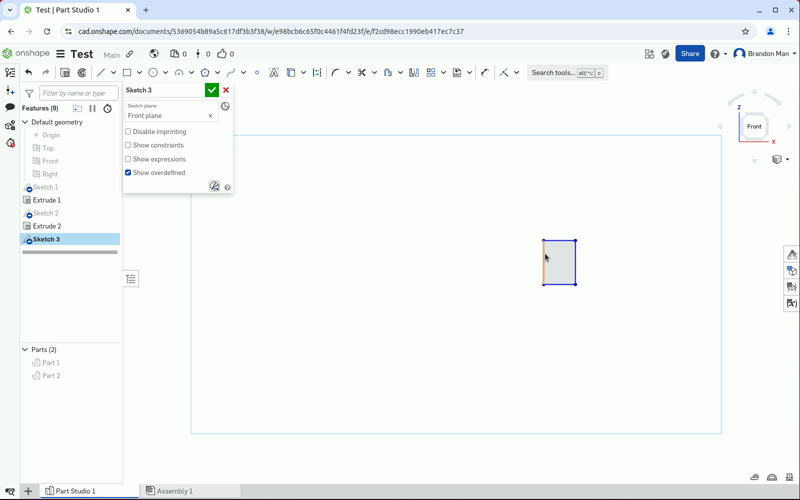
scroll(6)
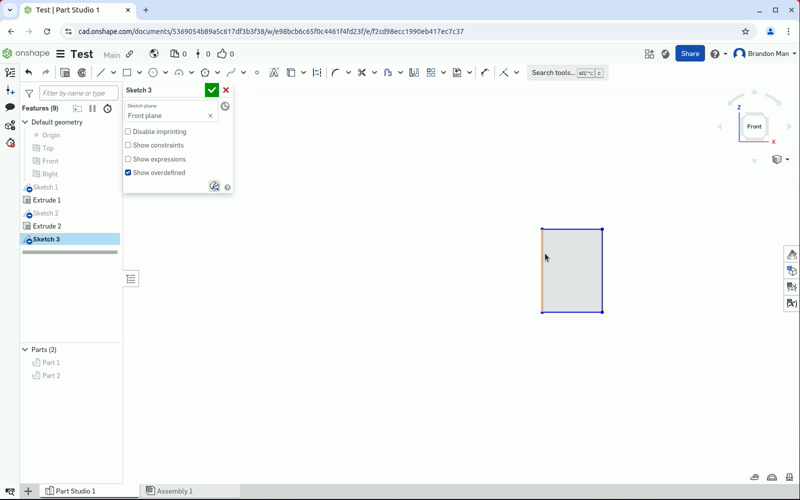
scroll(6)
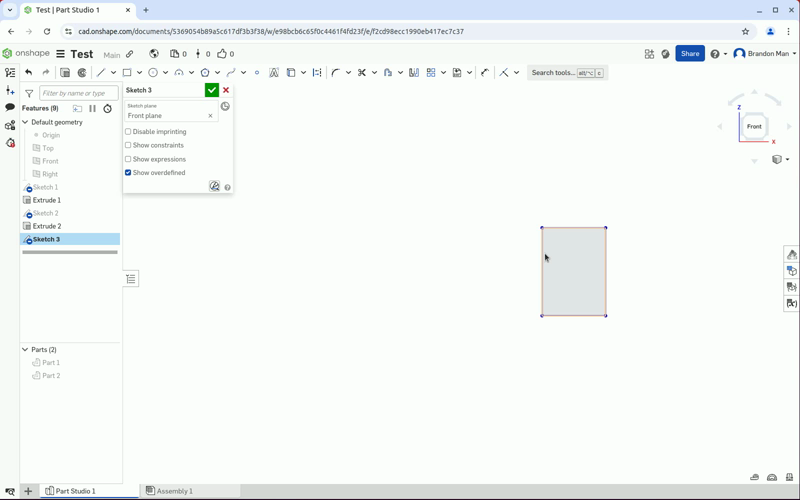
scroll(6)
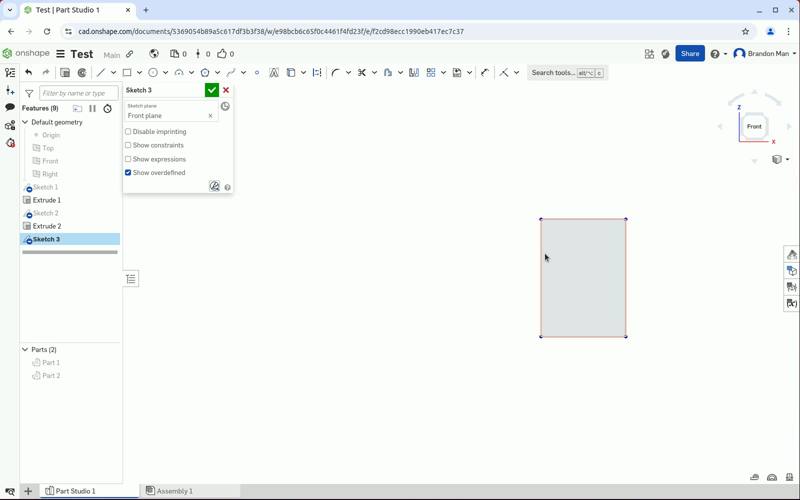
scroll(6)
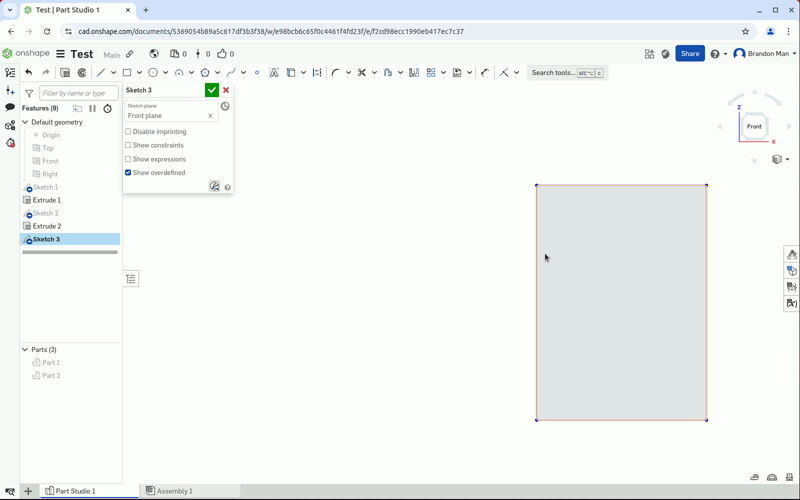
scroll(6)
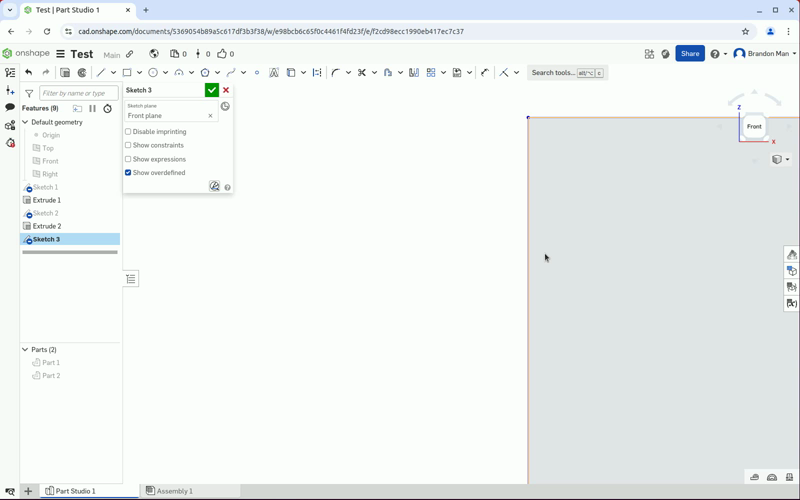
click(545, 253)
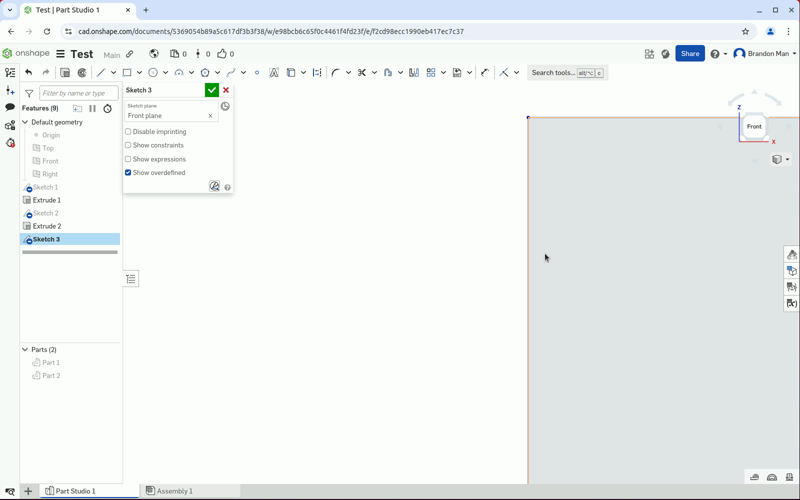
scroll(-6)
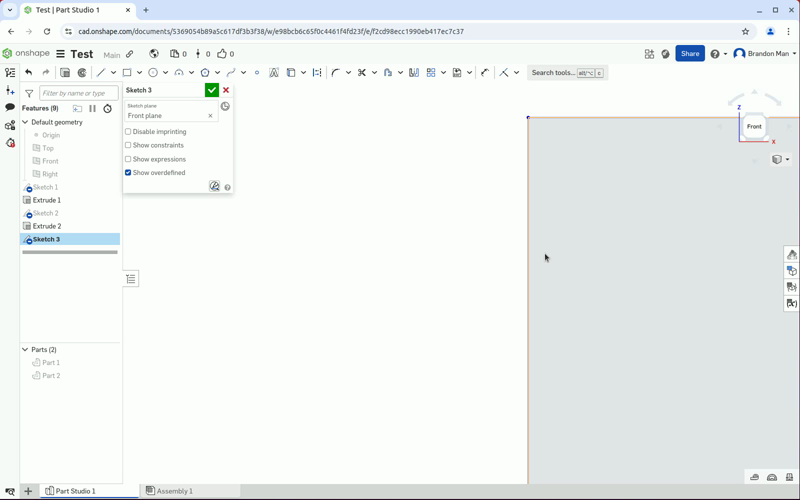
scroll(-6)
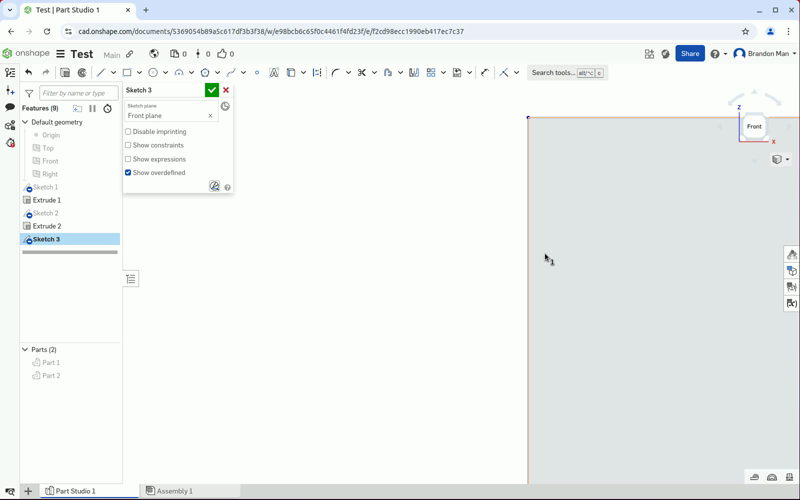
scroll(-6)
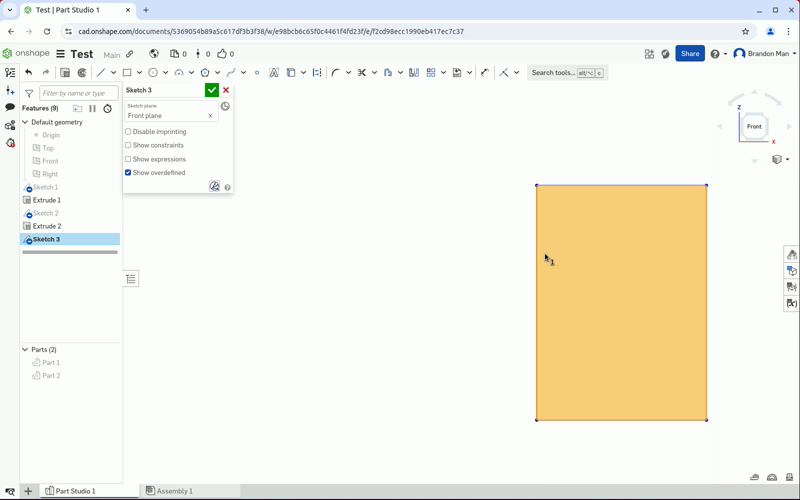
scroll(-6)
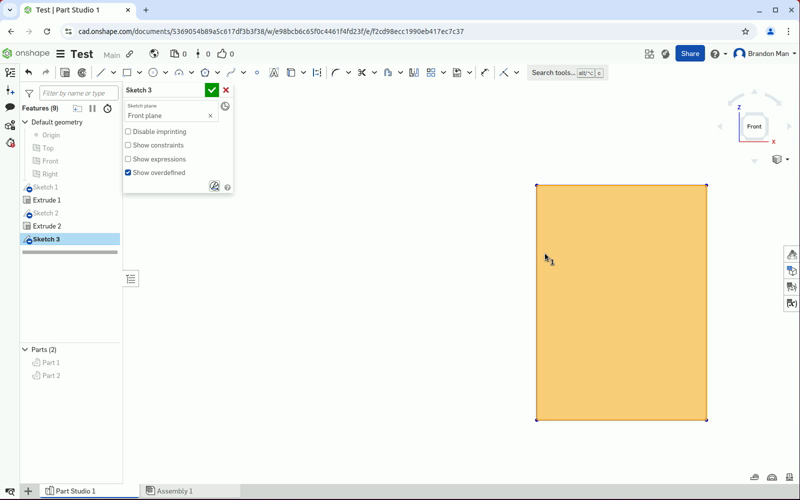
scroll(-6)
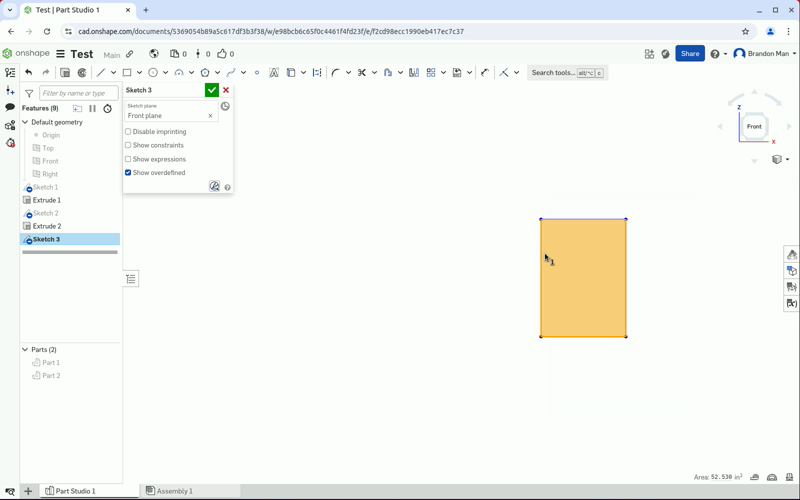
scroll(-6)
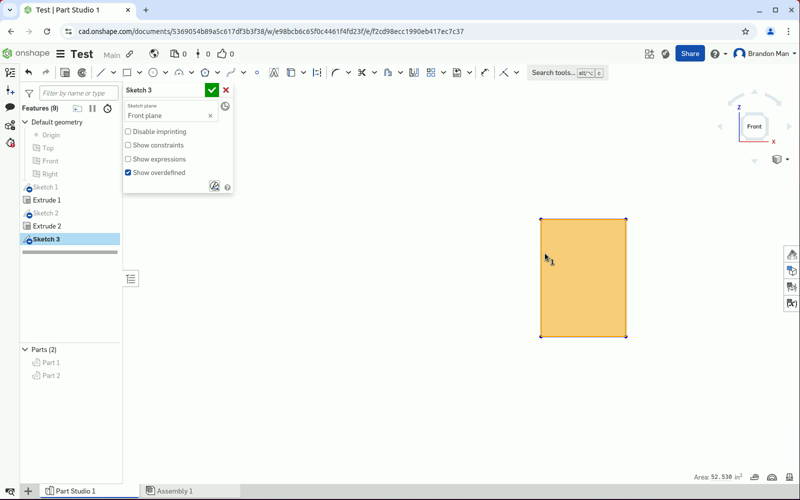
scroll(-6)
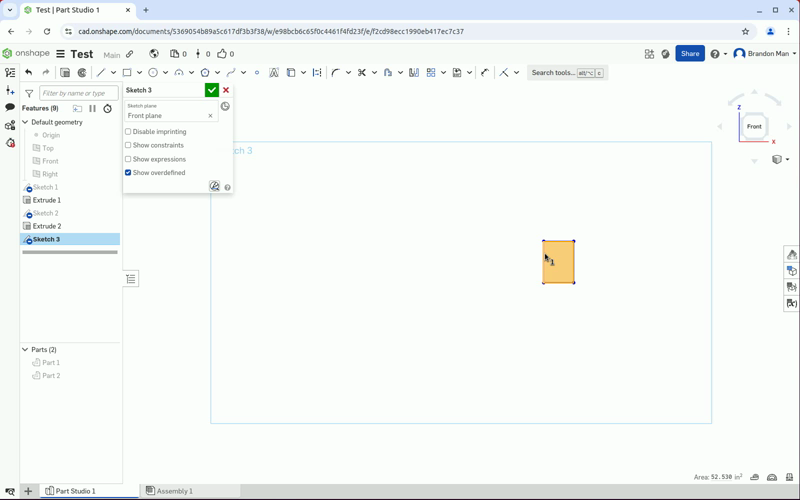
mouse_move(73, 352)
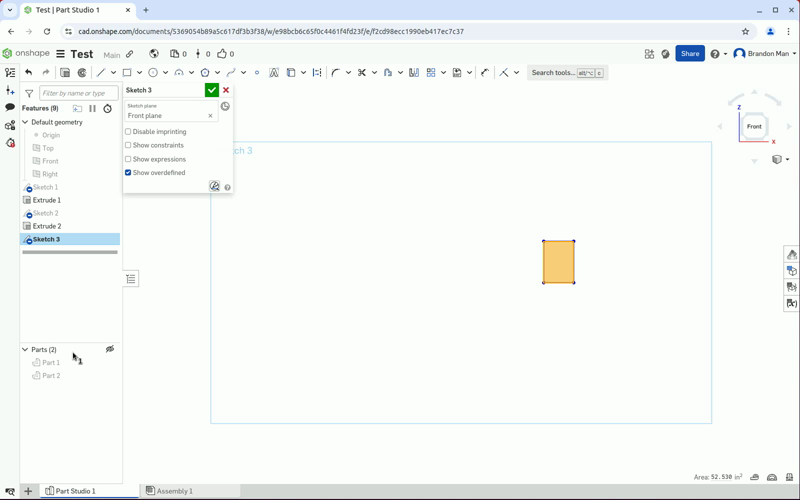
key(shift+y)
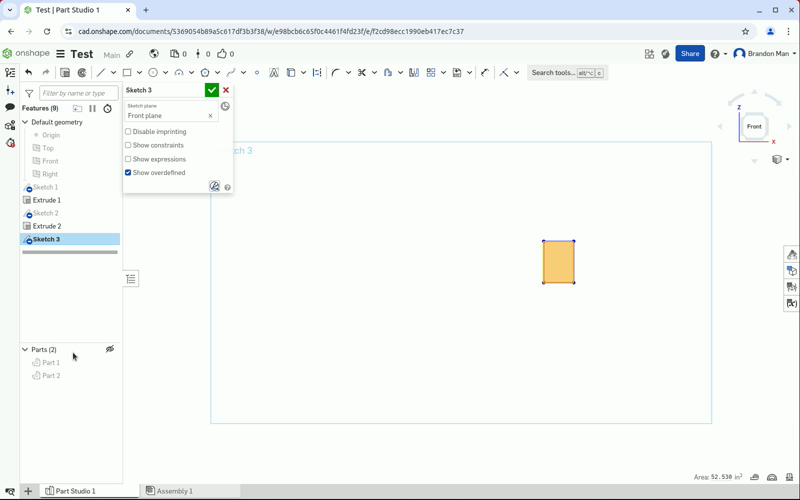
key(shift+e)
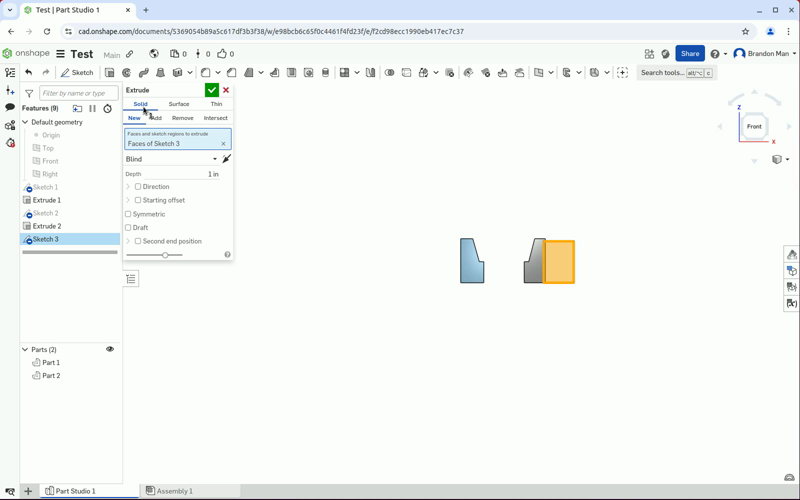
mouse_move(143, 106)
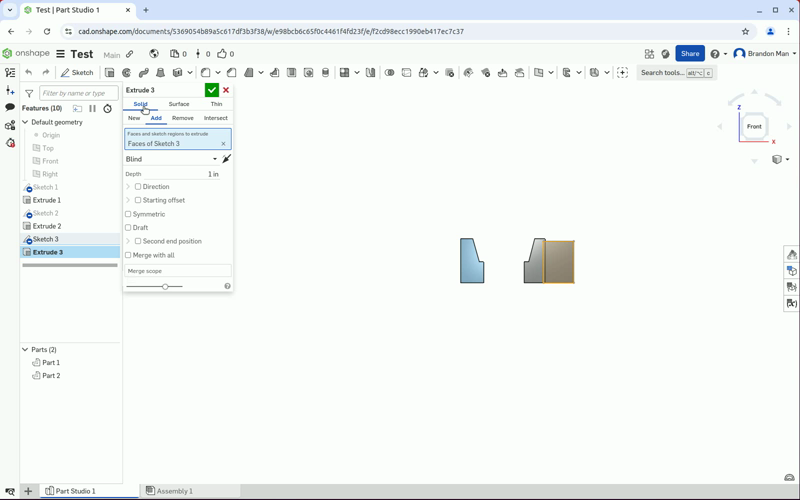
click(143, 106)
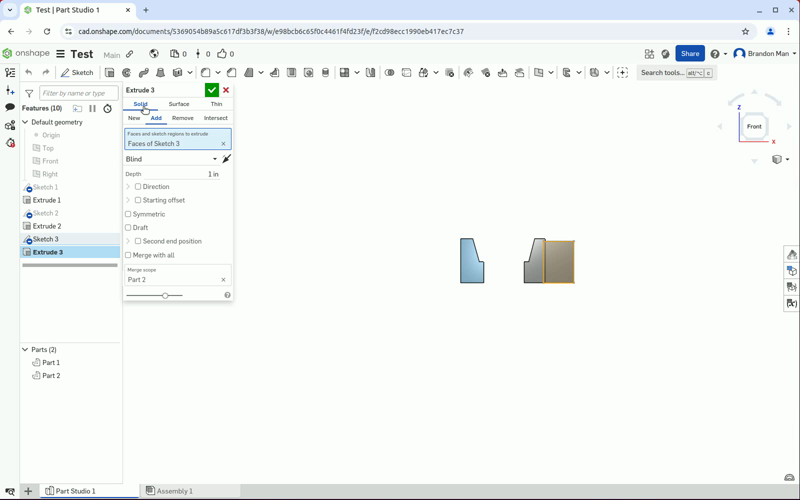
mouse_move(137, 120)
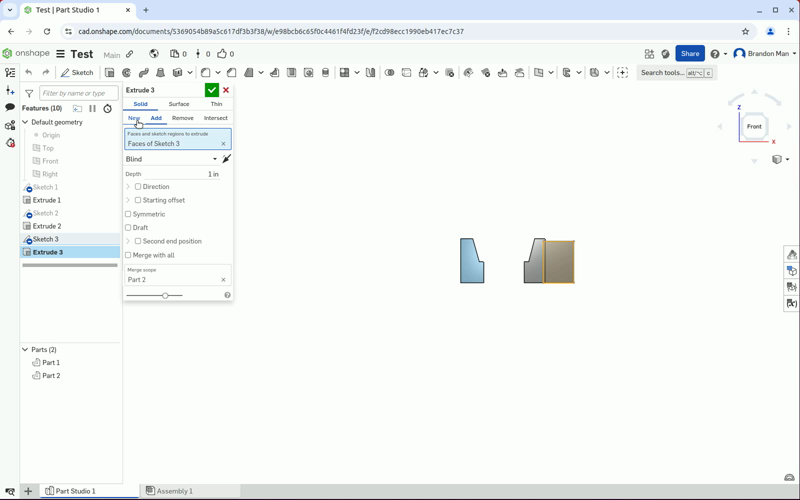
click(137, 120)
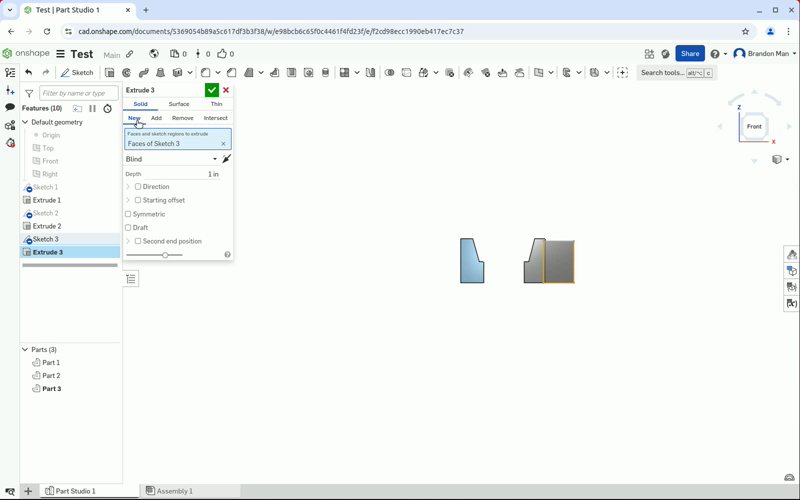
key(tab, 4)
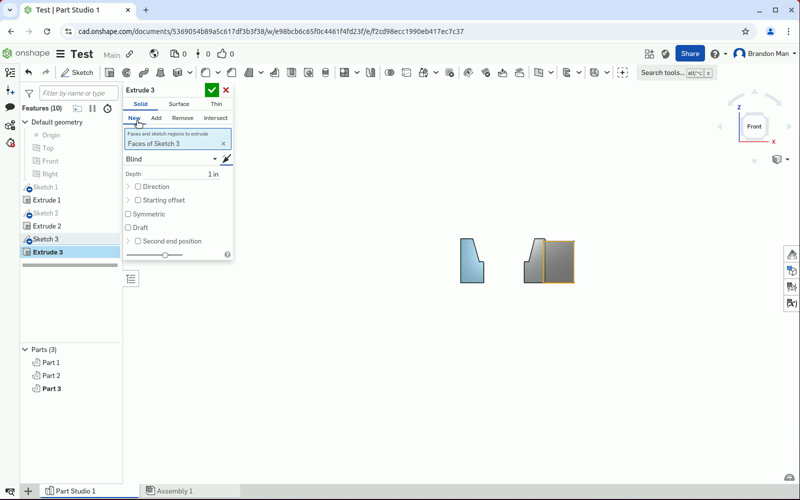
text(6.499)
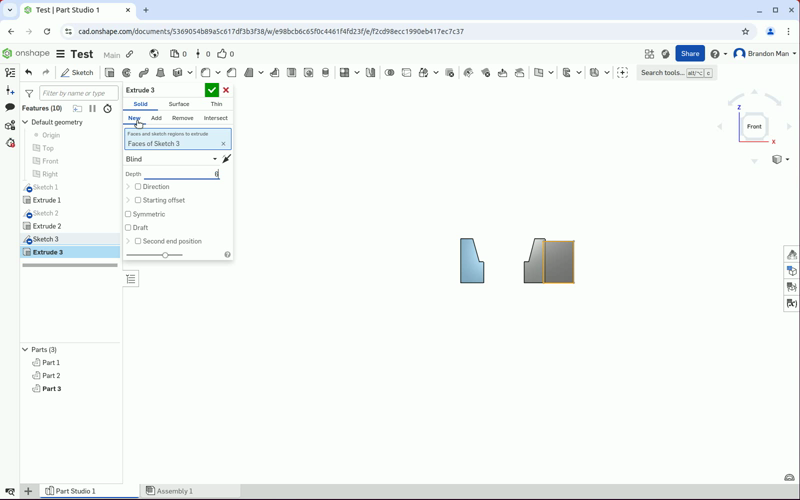
key(enter)
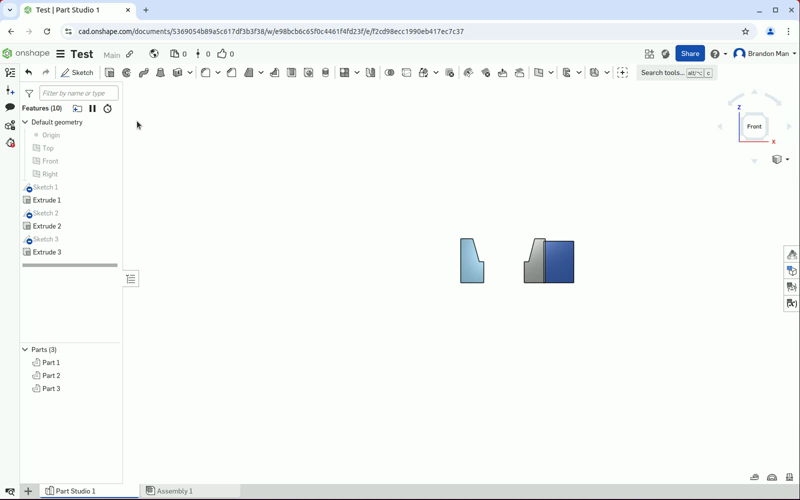
key(shift+h)
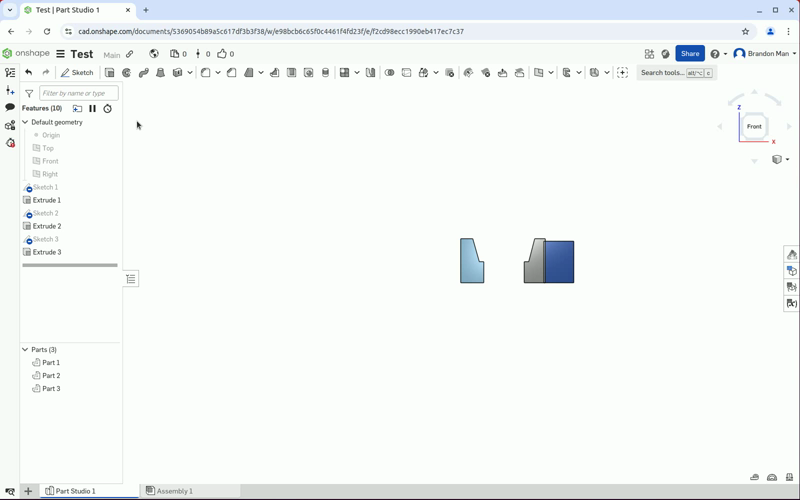
key(shift+h)
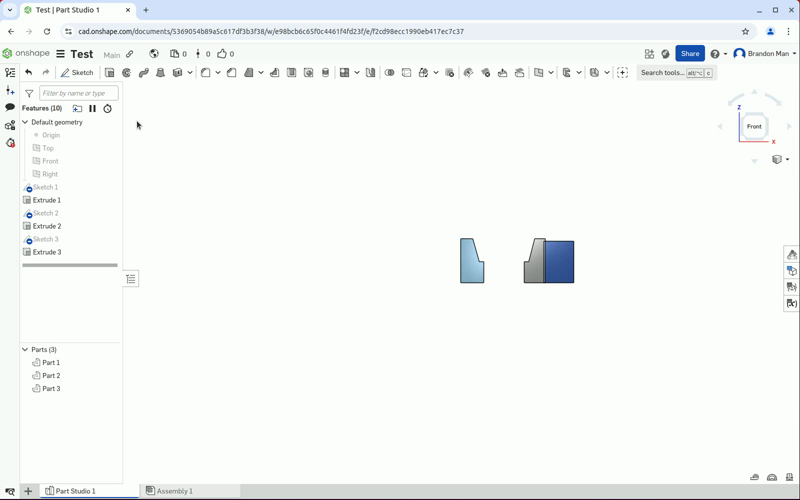
mouse_move(73, 189)
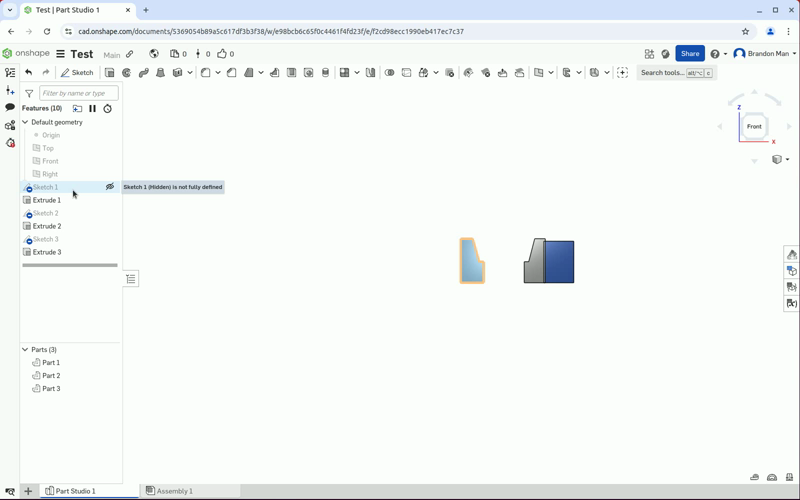
click(73, 189)
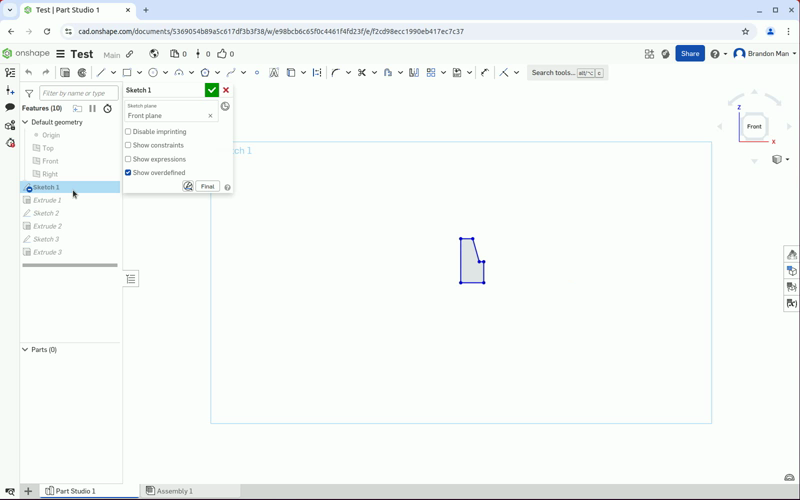
mouse_move(229, 92)
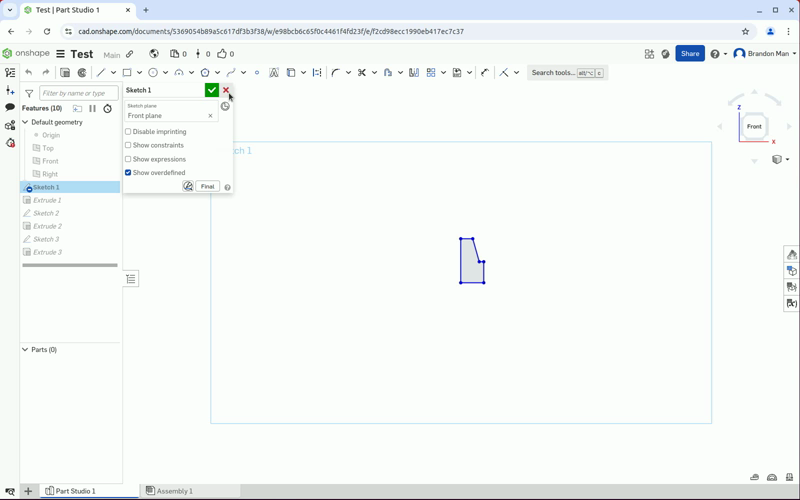
click(229, 92)
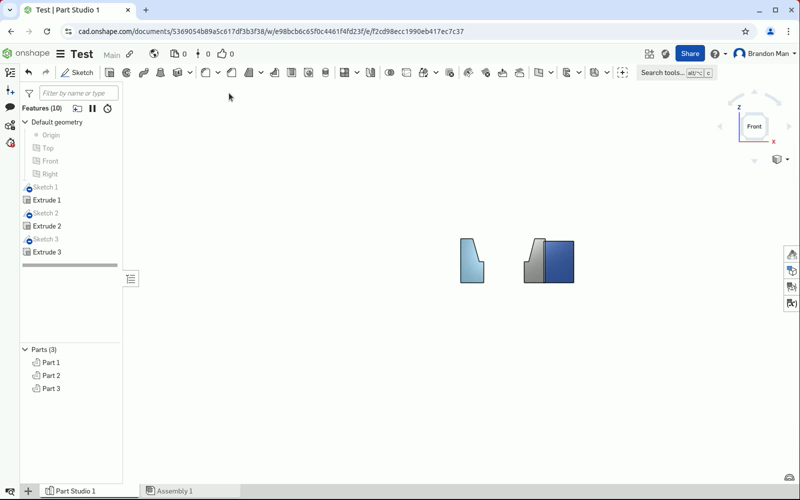
mouse_move(73, 352)
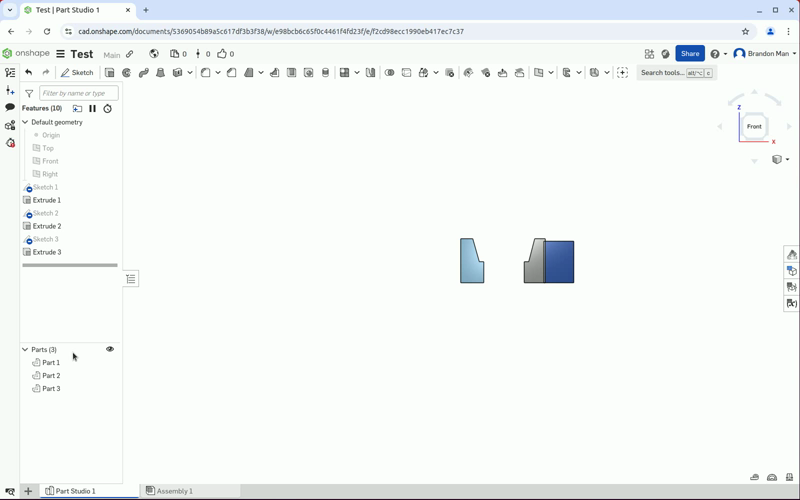
key(y)
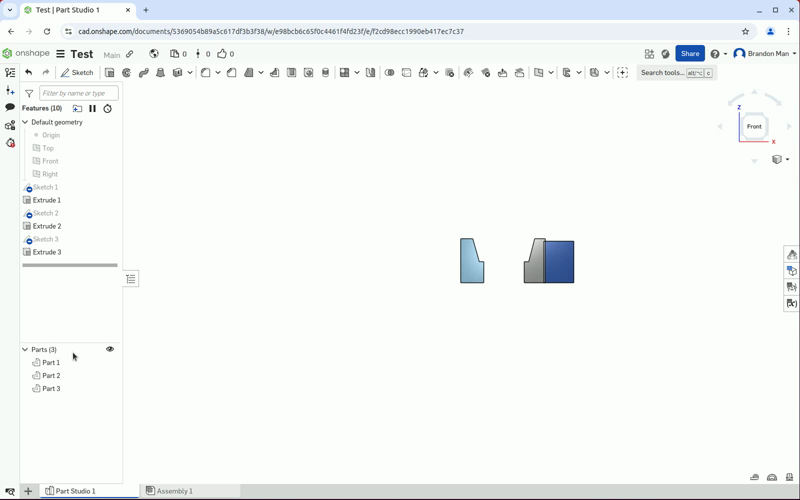
key(shift+p)
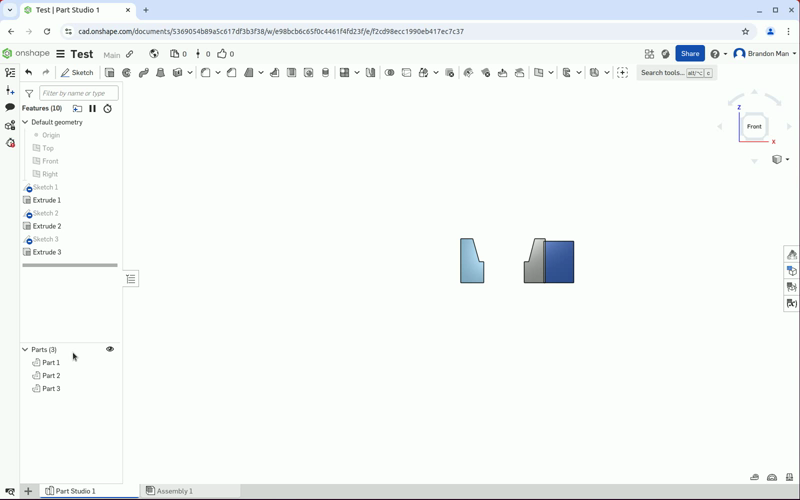
key(space)
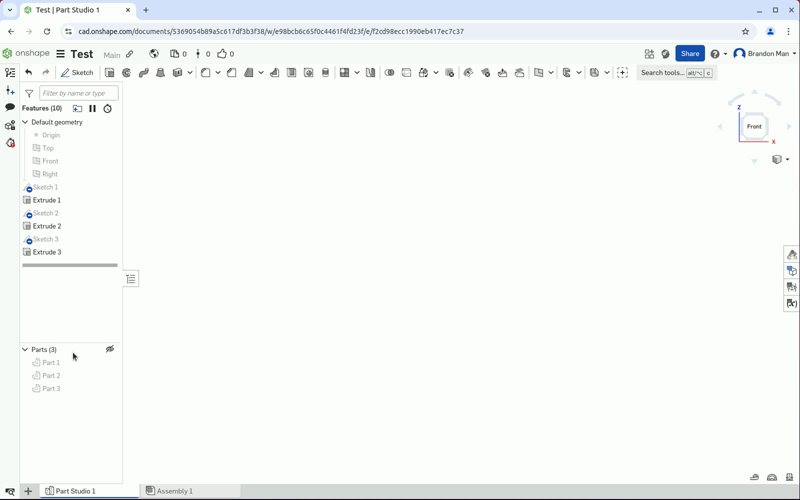
key_down(shift)
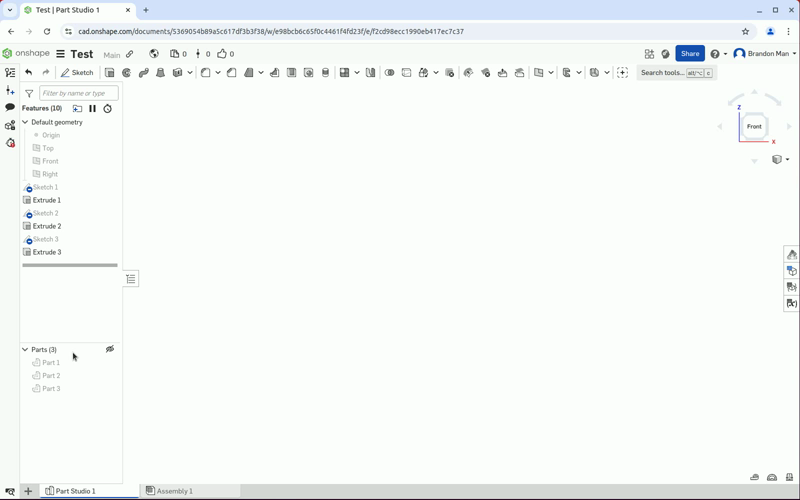
key(down)
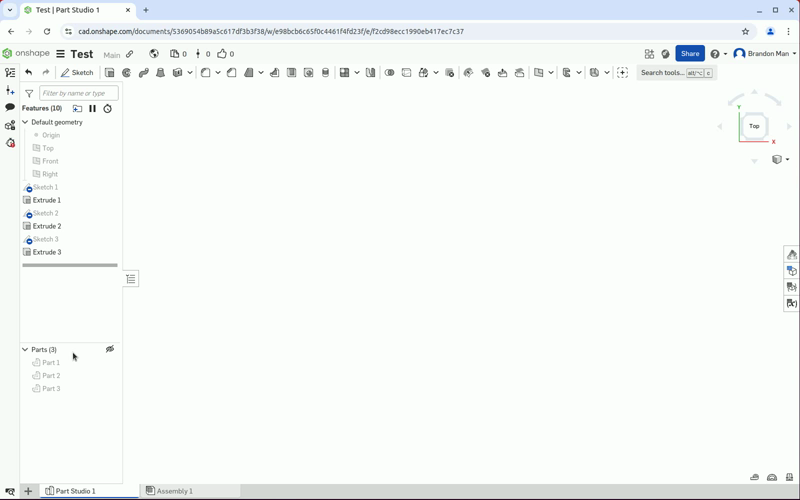
key_up(shift)
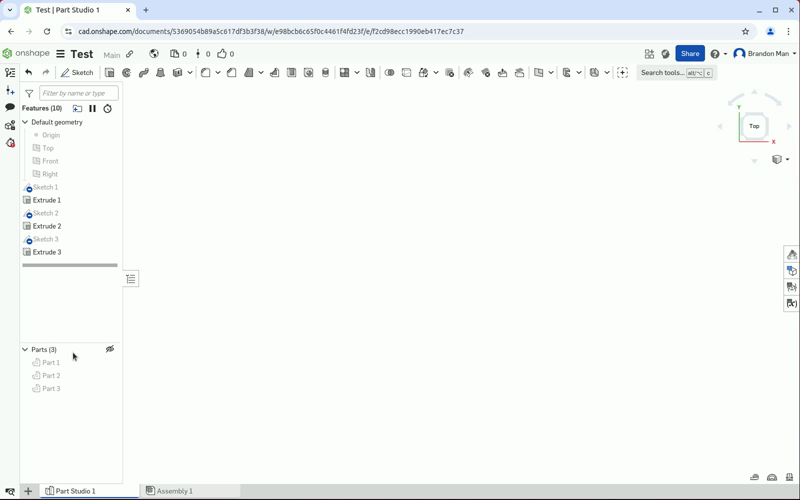
mouse_move(73, 352)
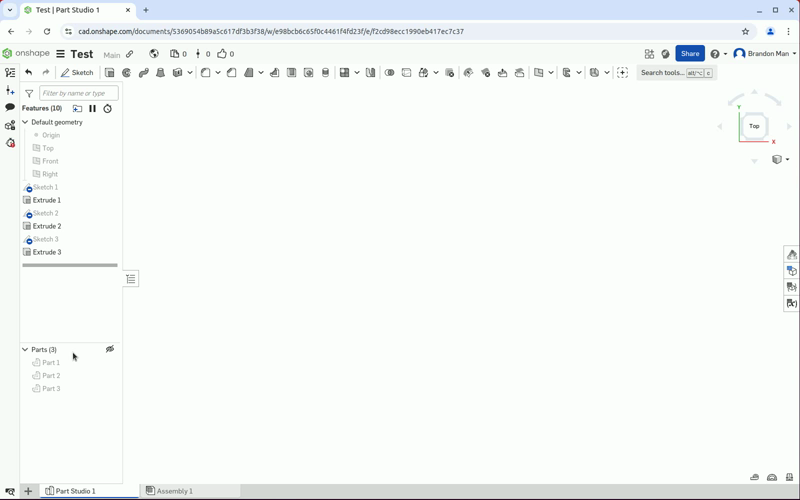
key(shift+y)
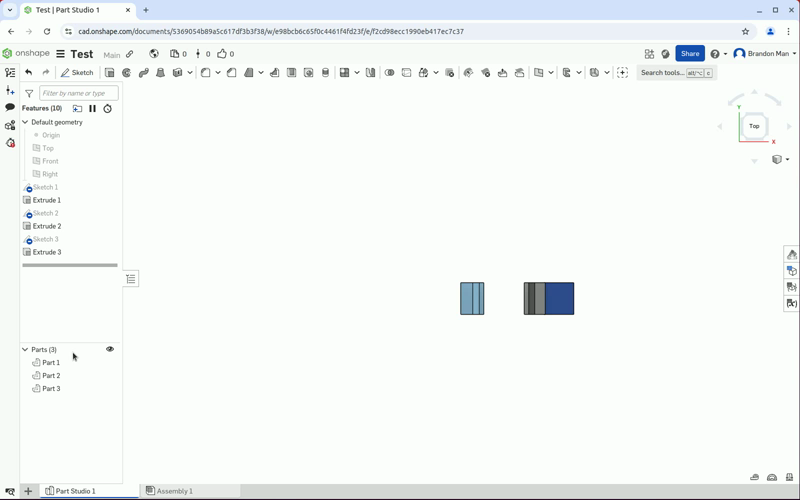
mouse_move(541, 75)
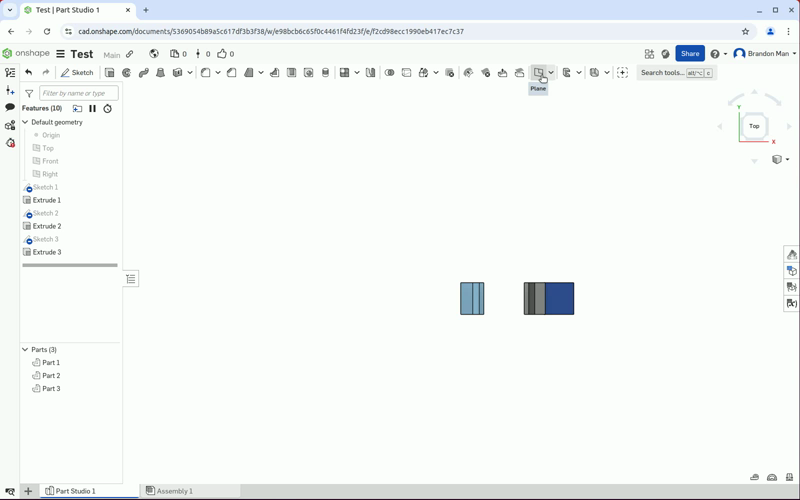
click(541, 75)
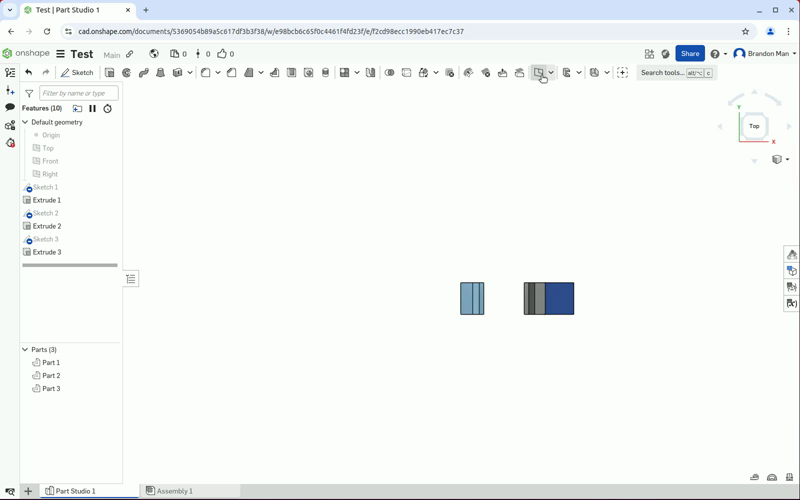
mouse_move(73, 150)
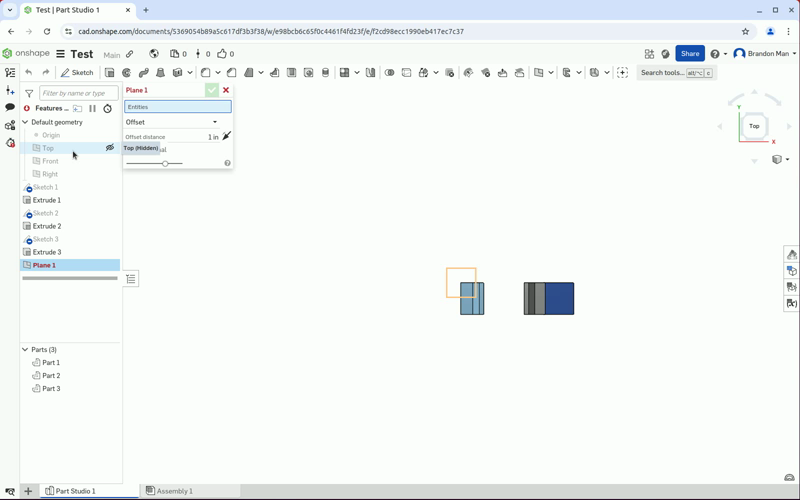
click(73, 150)
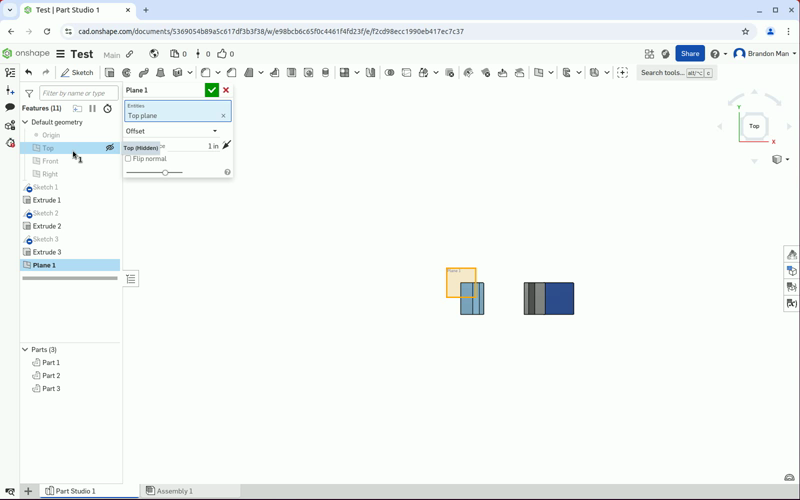
key(tab, 2)
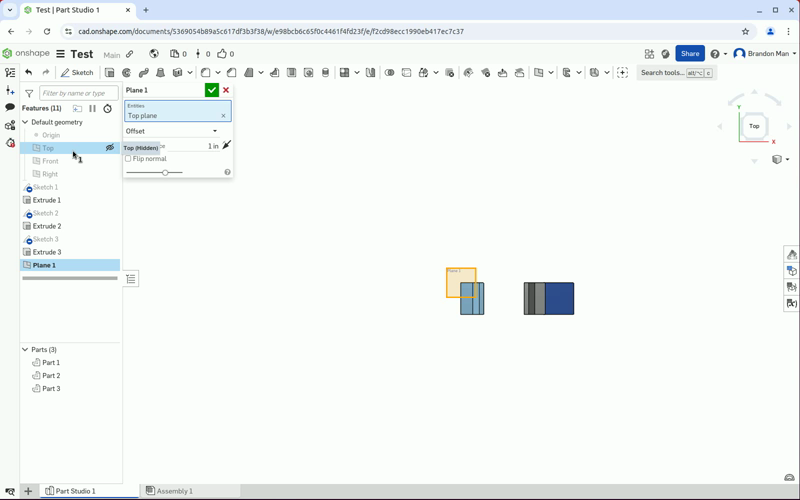
text(8.411)
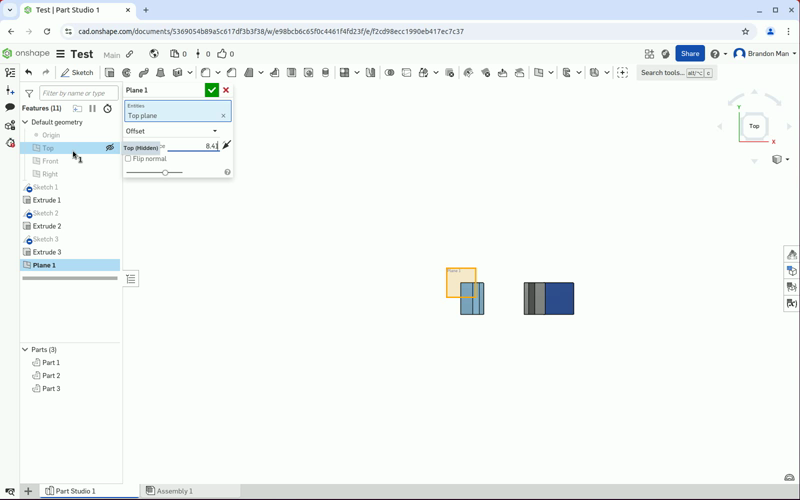
key(enter, 2)
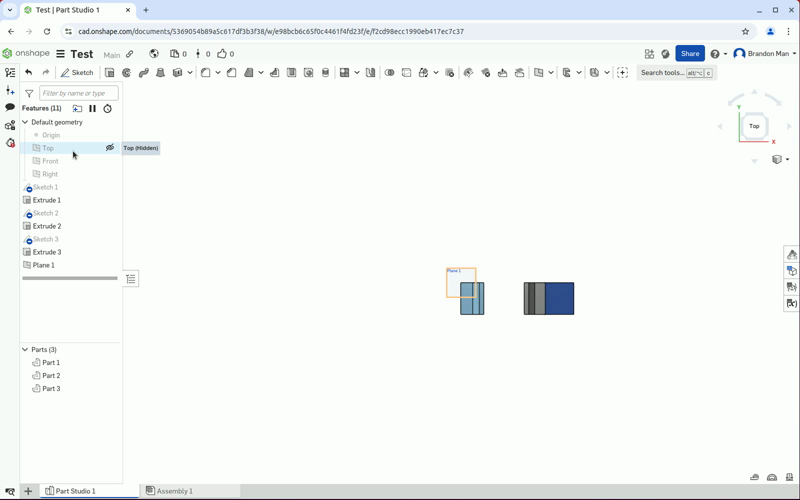
key(shift+s)
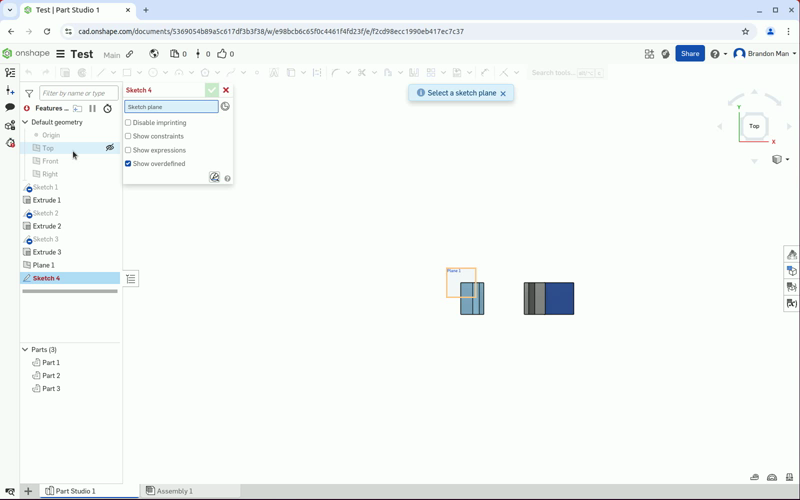
mouse_move(73, 267)
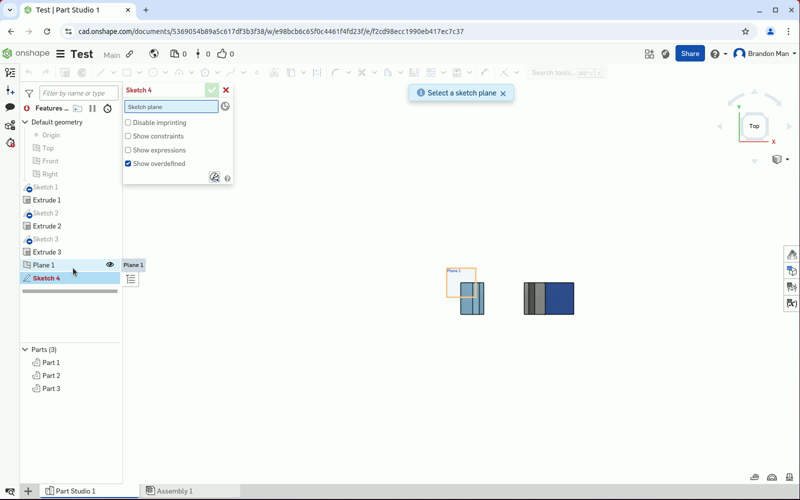
click(73, 267)
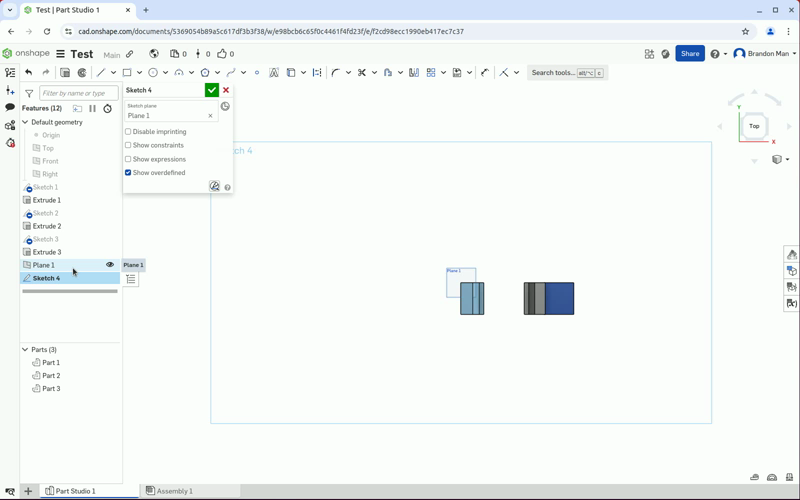
mouse_move(73, 352)
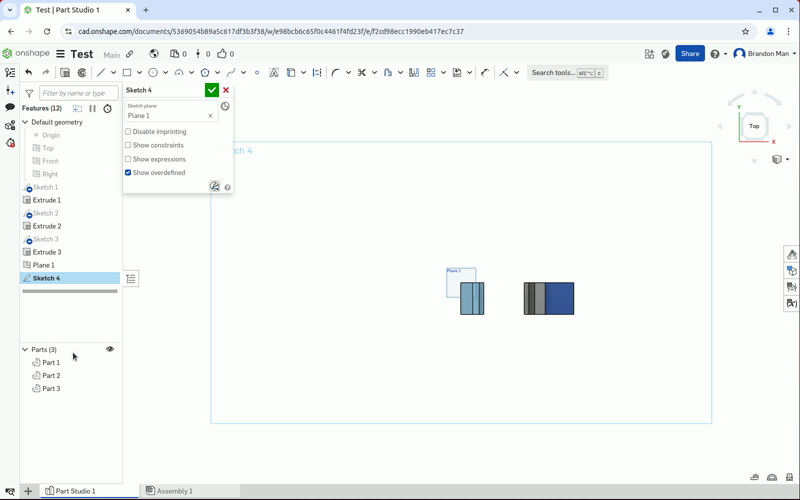
key(y)
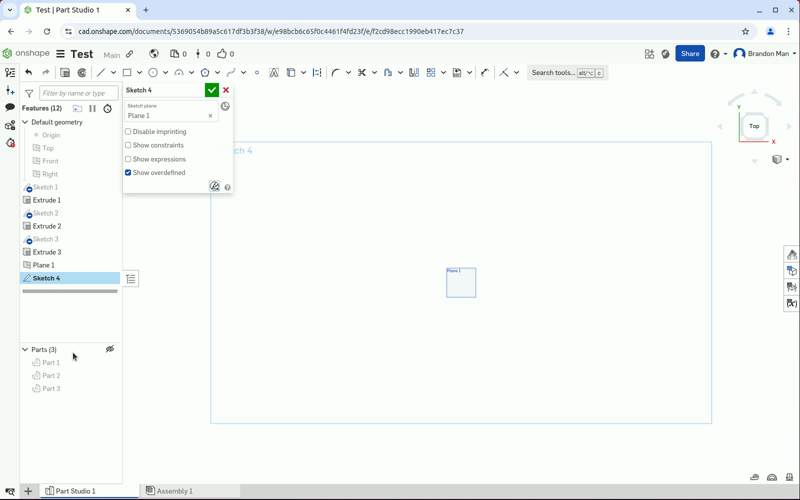
key(l)
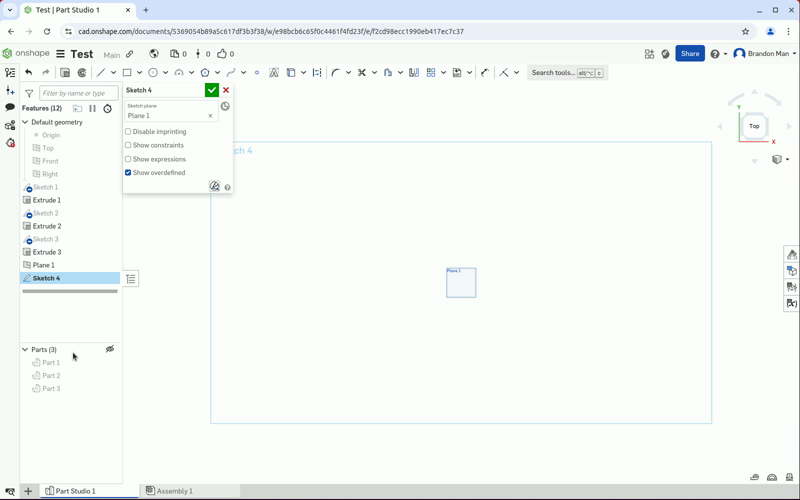
key_down(shift)
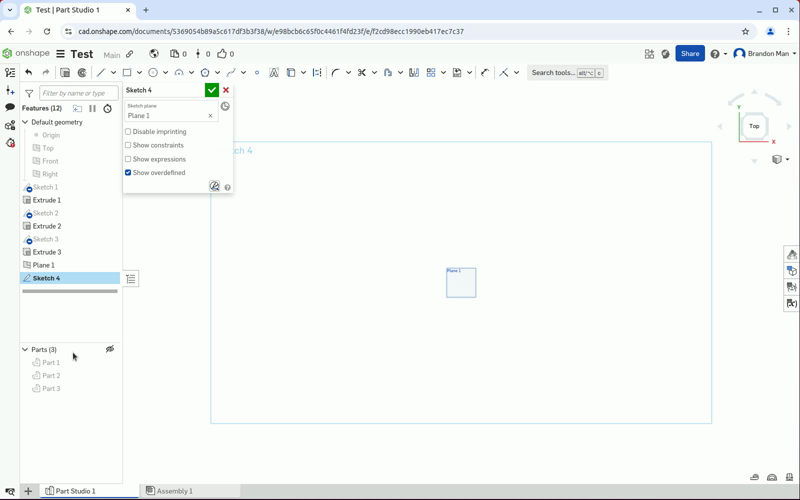
mouse_move(543, 314)
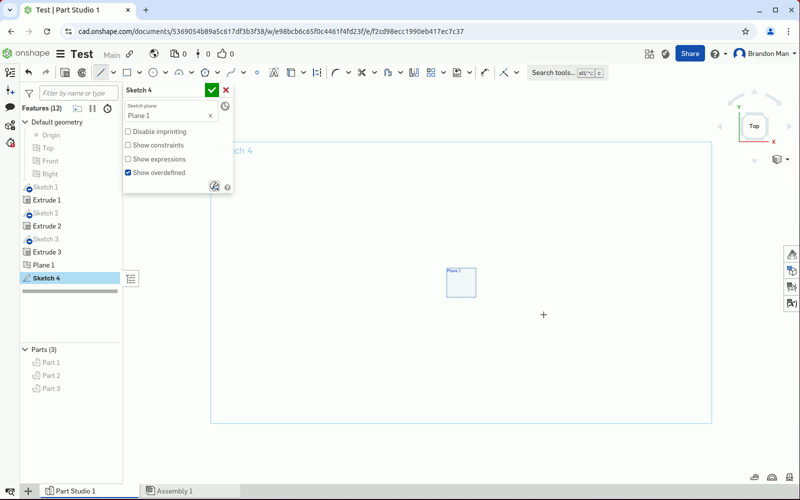
click(543, 314)
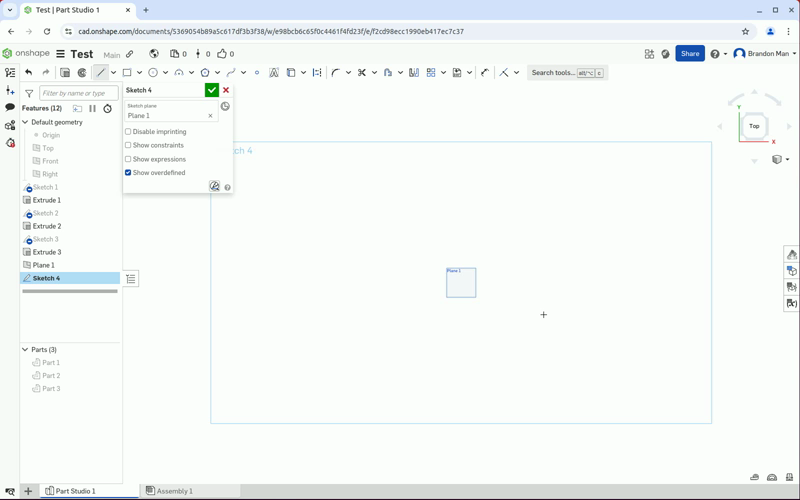
key_up(shift)
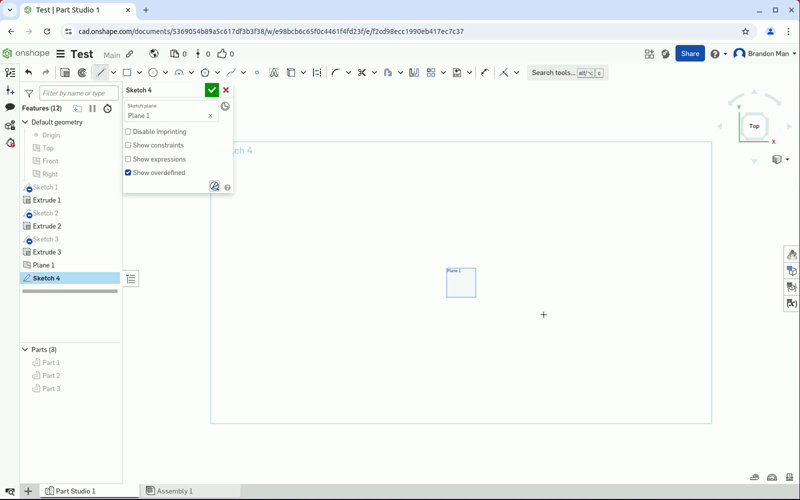
key_down(shift)
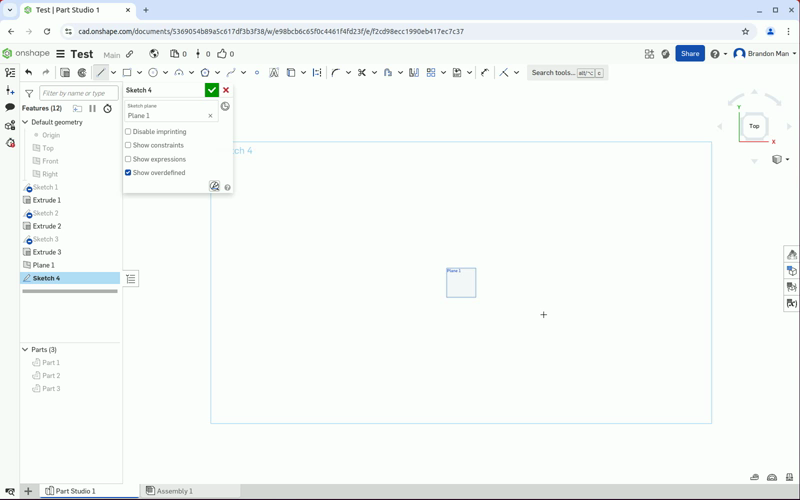
mouse_move(573, 314)
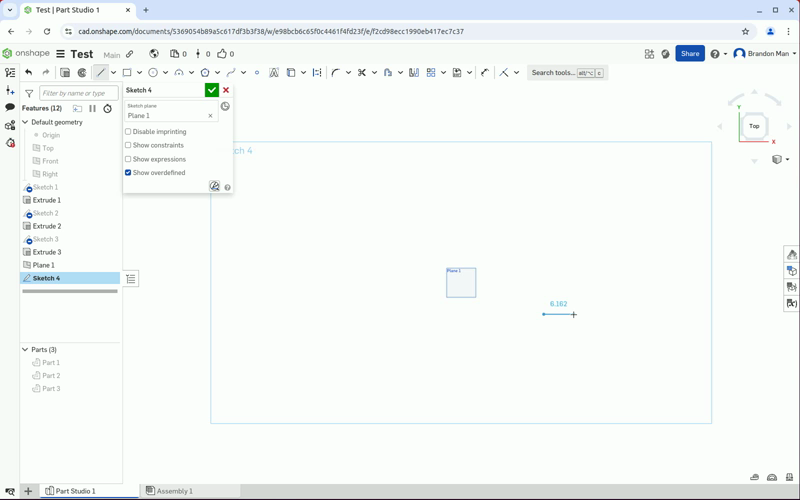
mouse_move(574, 314)
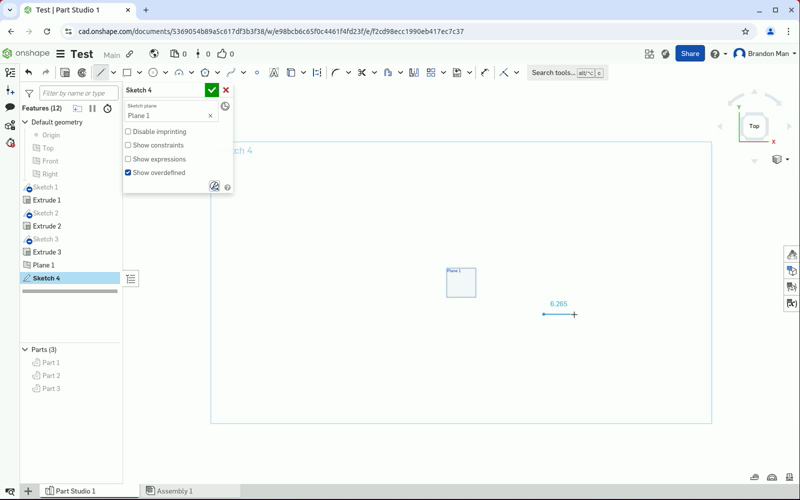
click(574, 314)
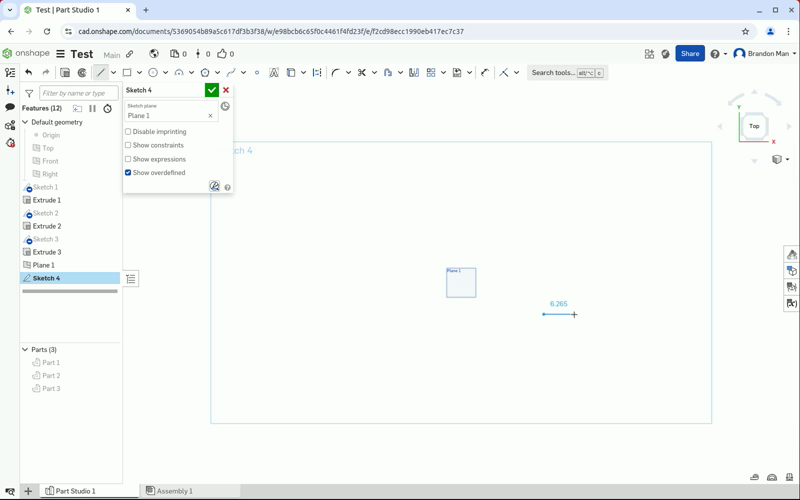
key_up(shift)
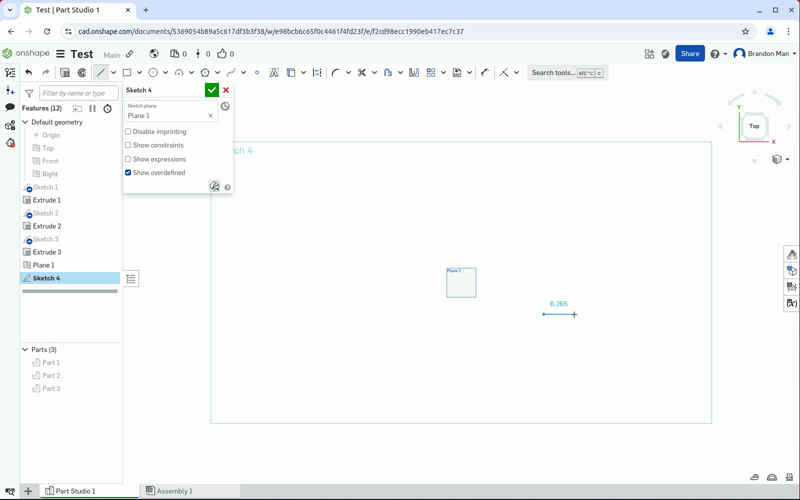
key_down(shift)
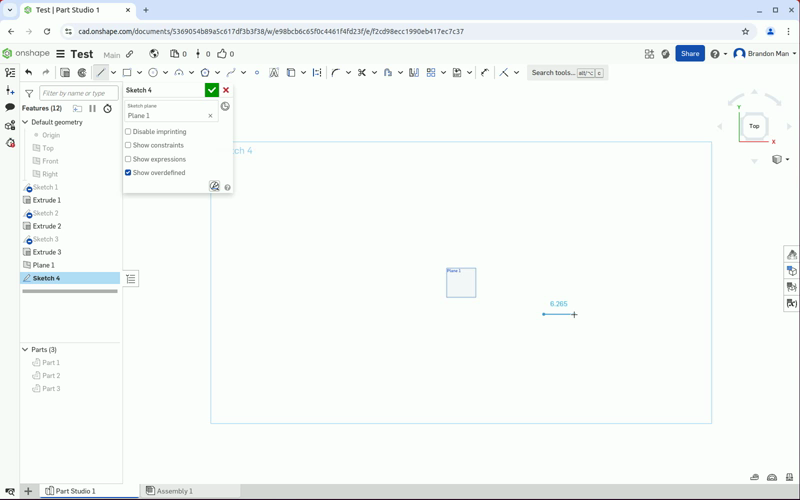
mouse_move(589, 314)
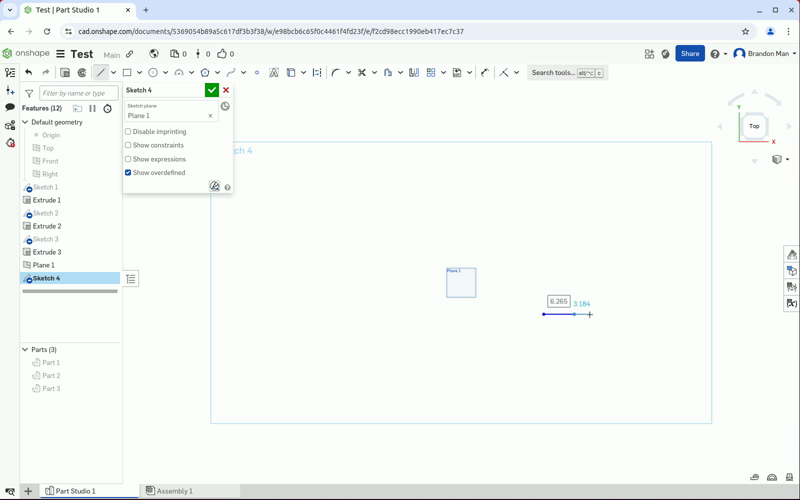
mouse_move(574, 296)
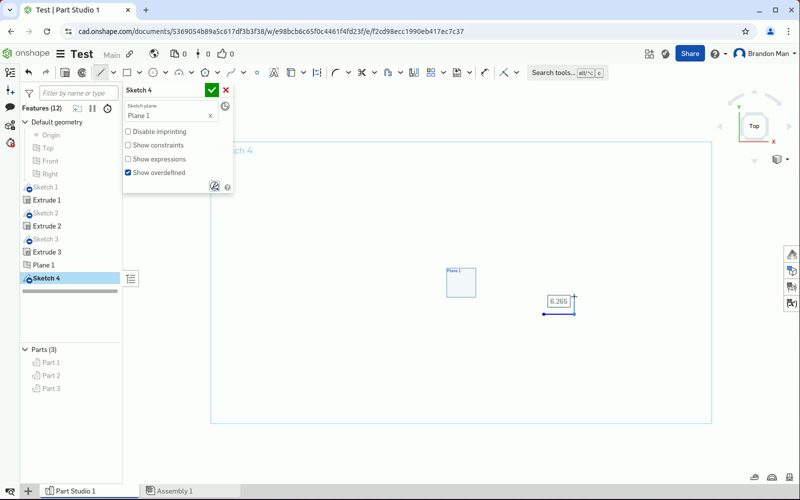
click(574, 296)
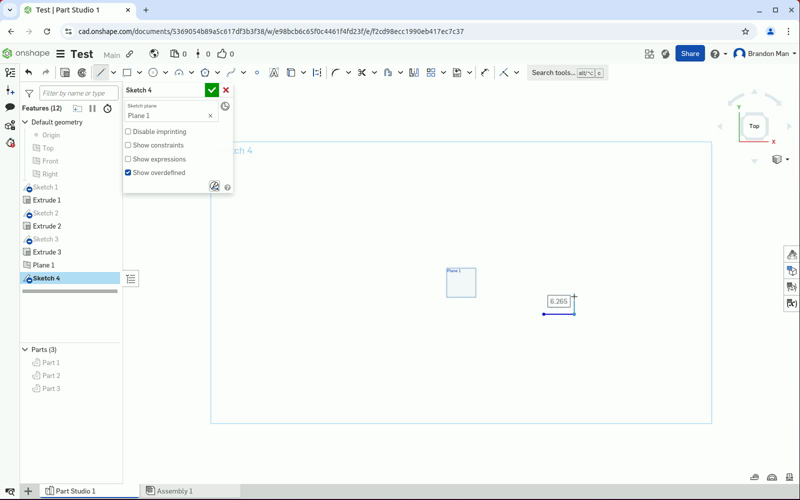
key_up(shift)
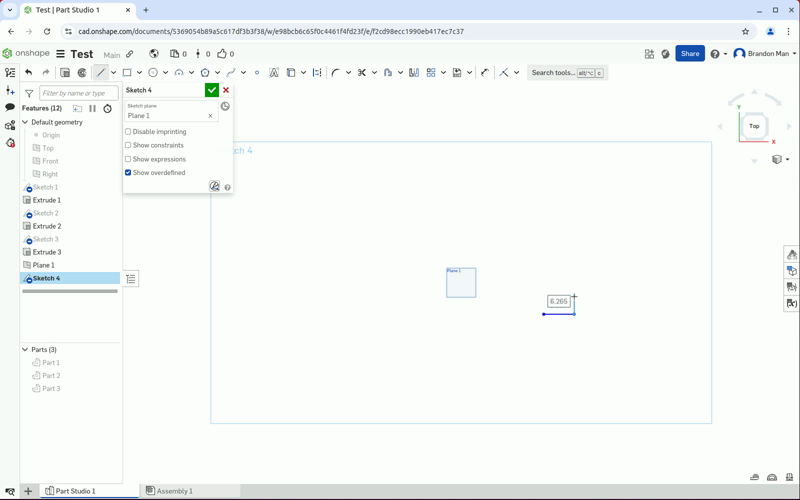
key_down(shift)
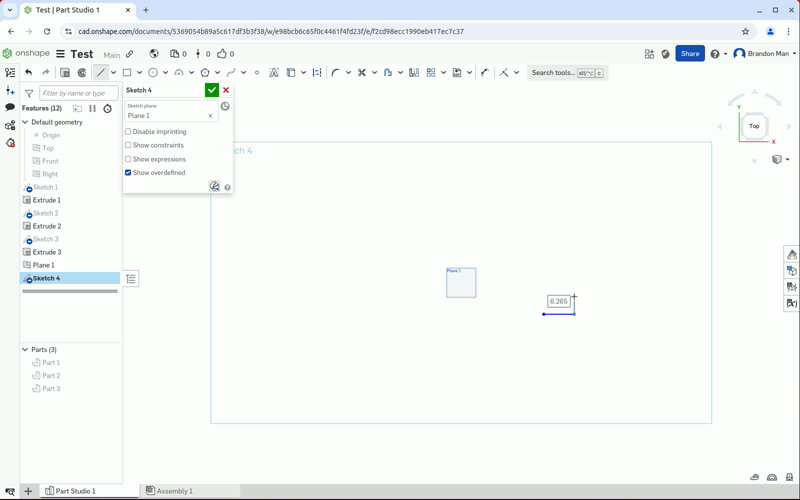
mouse_move(589, 296)
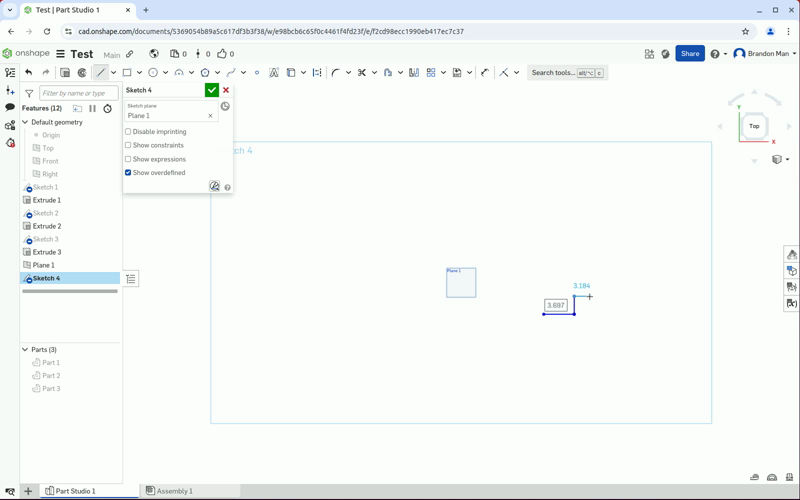
mouse_move(562, 296)
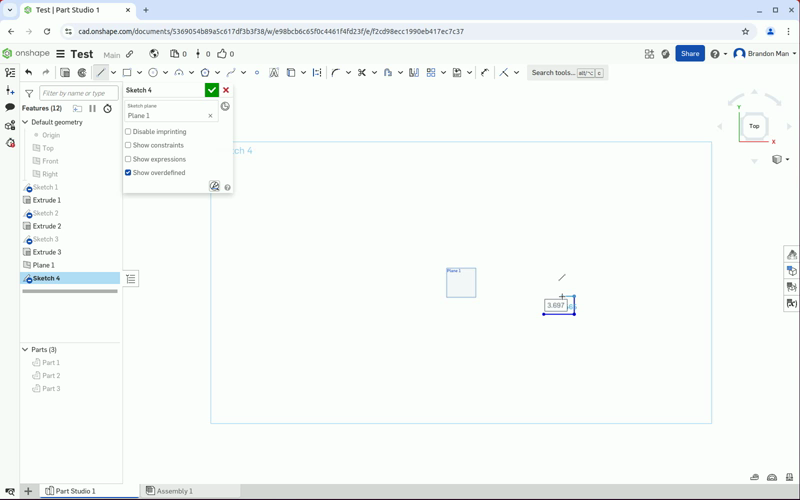
click(562, 296)
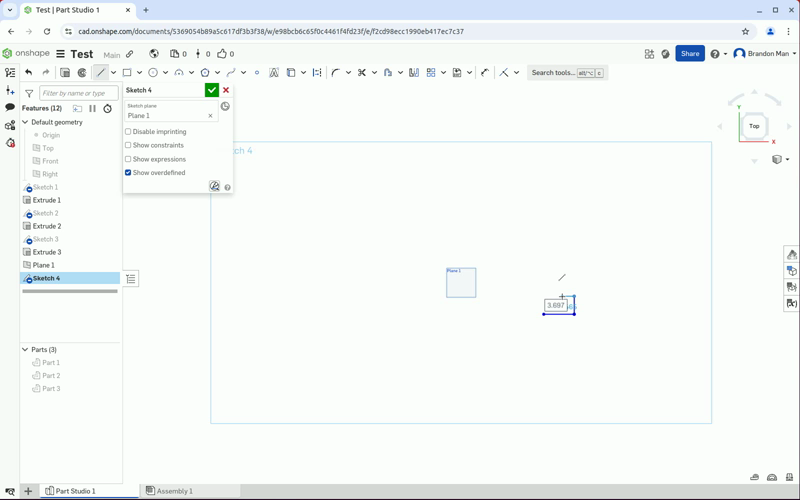
key_up(shift)
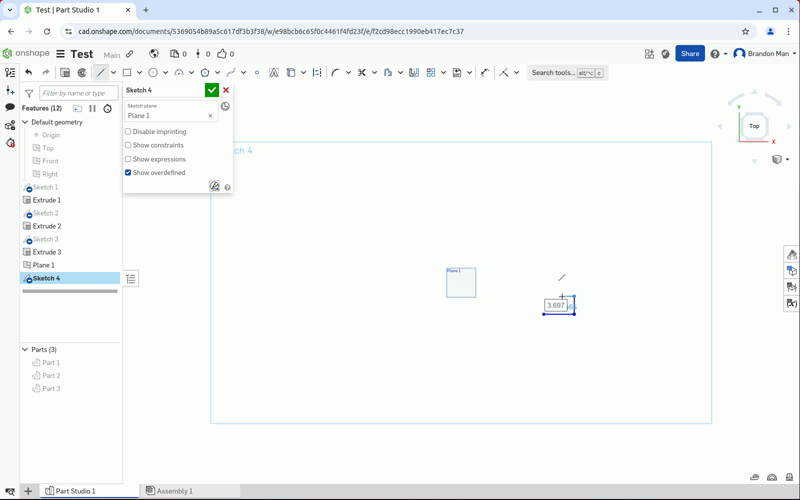
key_down(shift)
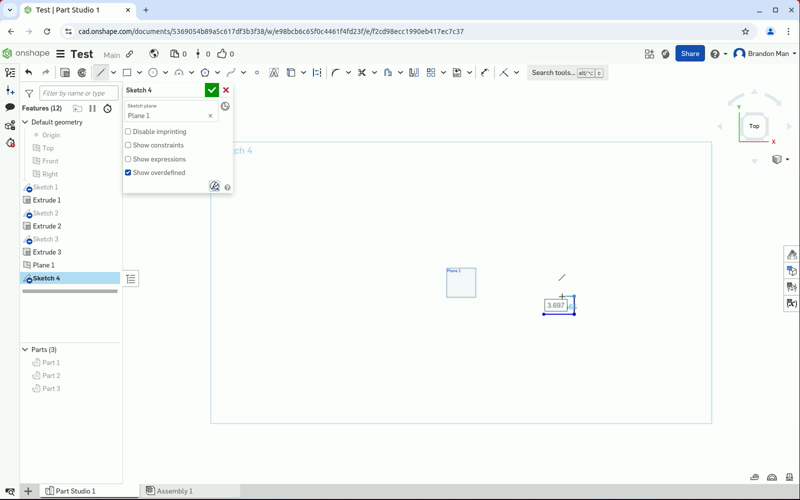
mouse_move(589, 296)
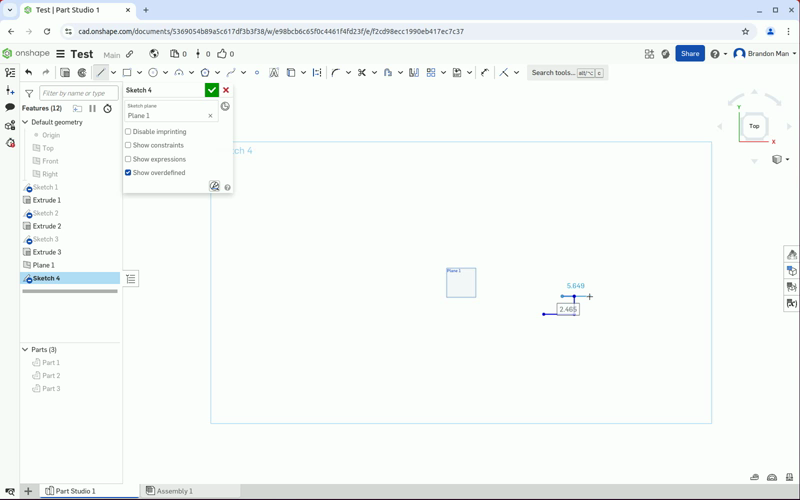
mouse_move(562, 309)
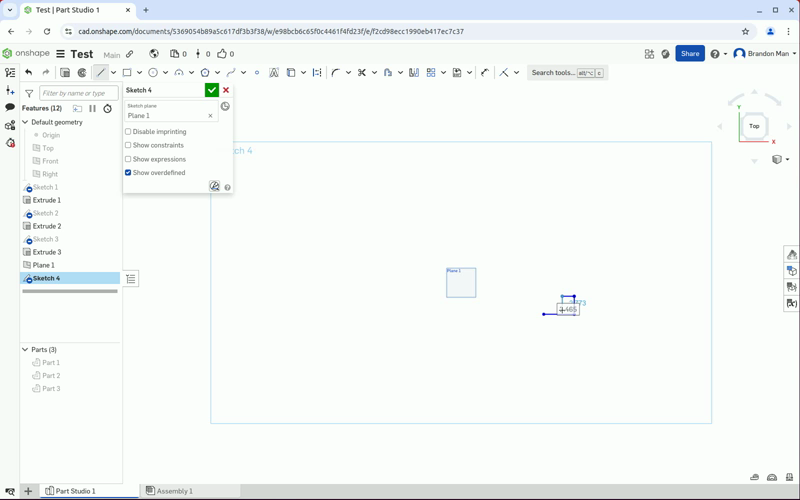
click(562, 309)
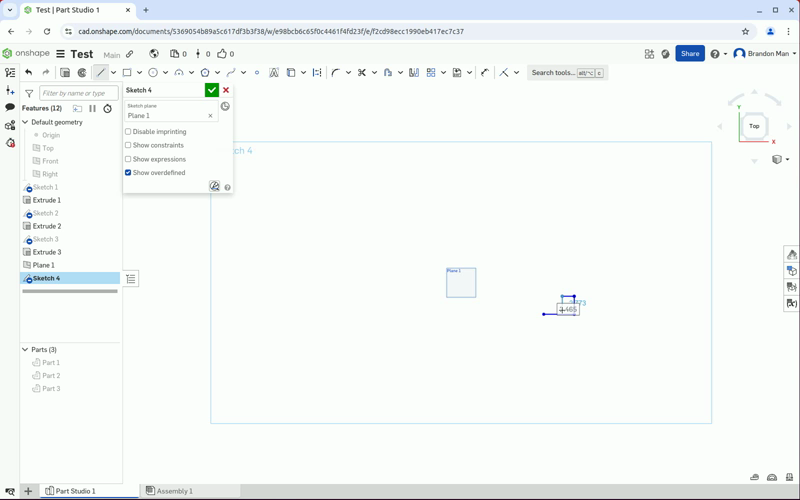
key_up(shift)
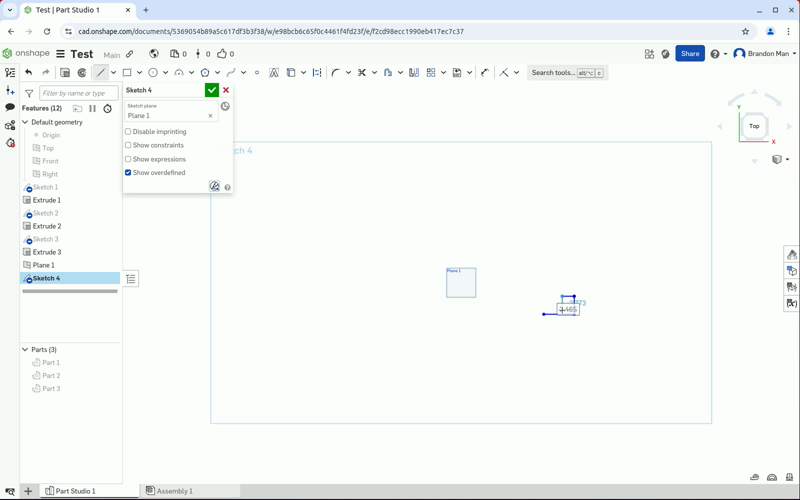
key_down(shift)
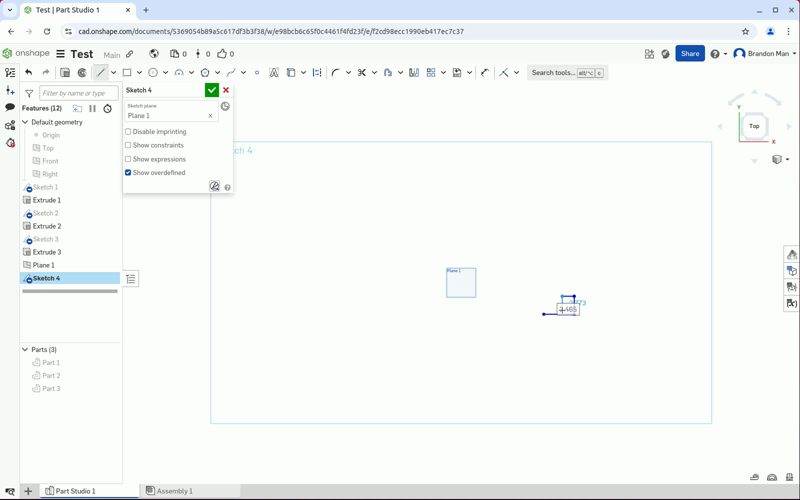
mouse_move(589, 309)
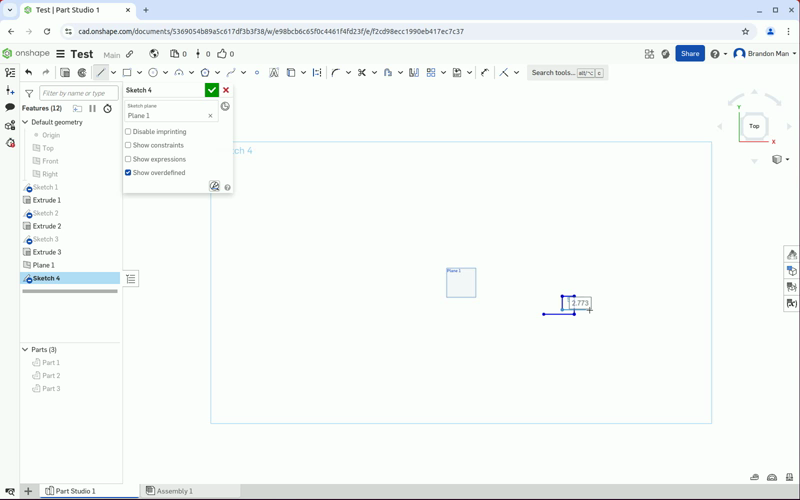
mouse_move(543, 309)
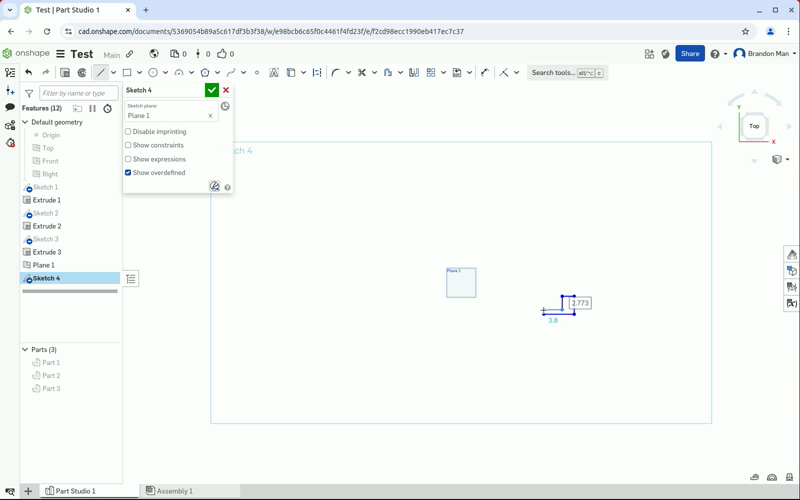
click(543, 309)
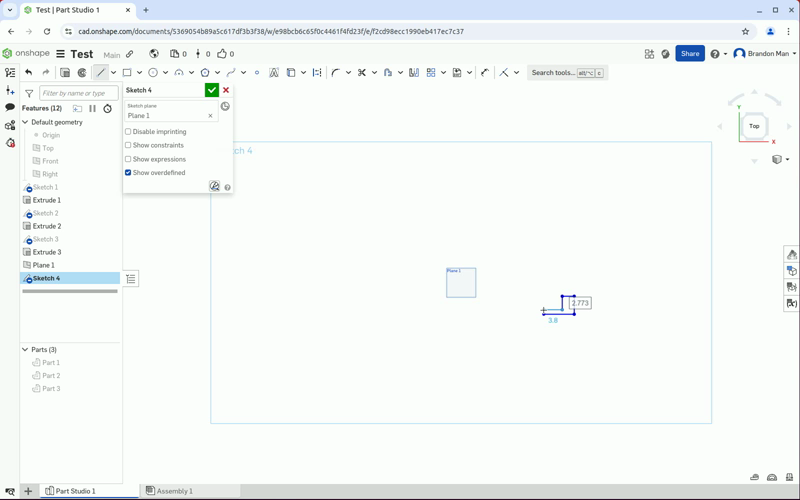
key_up(shift)
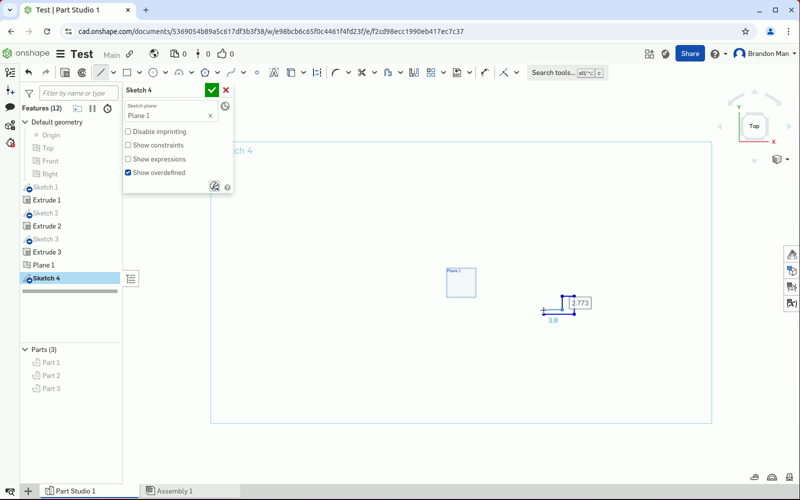
mouse_move(573, 309)
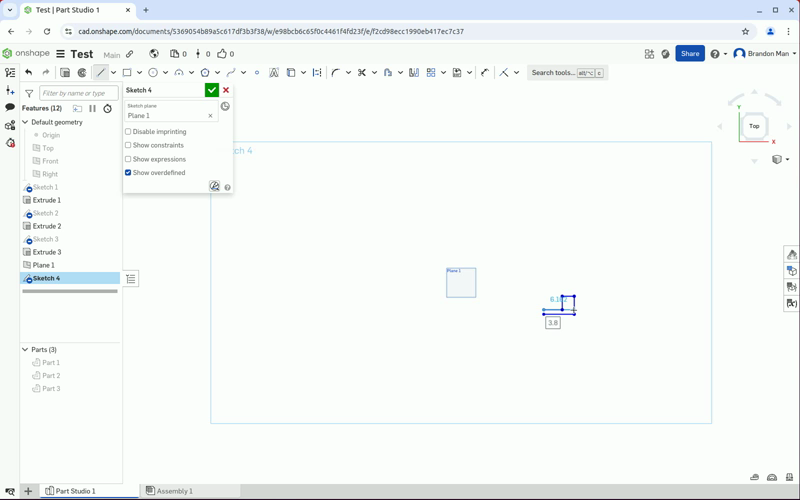
key_down(shift)
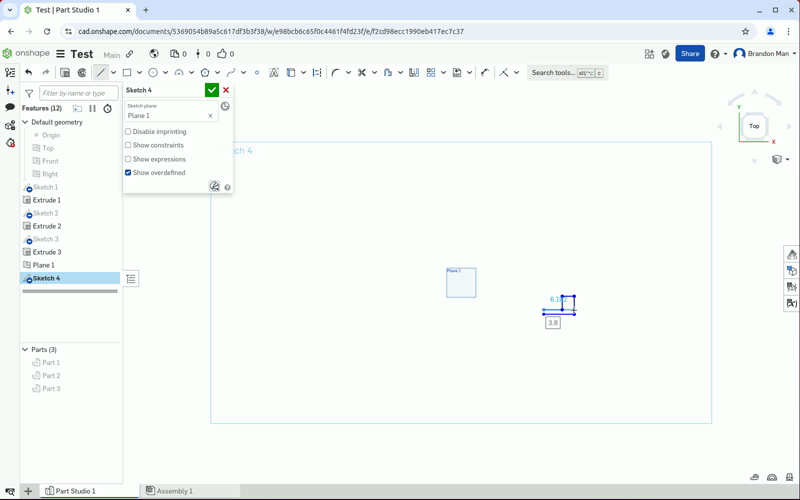
mouse_move(543, 314)
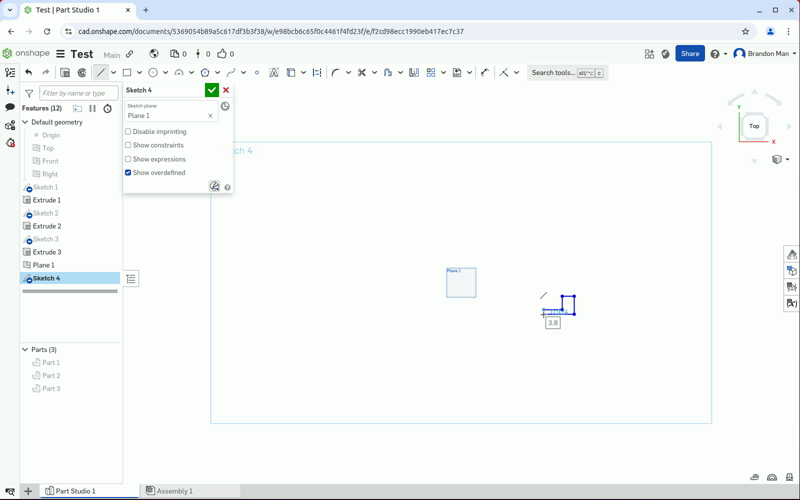
scroll(6)
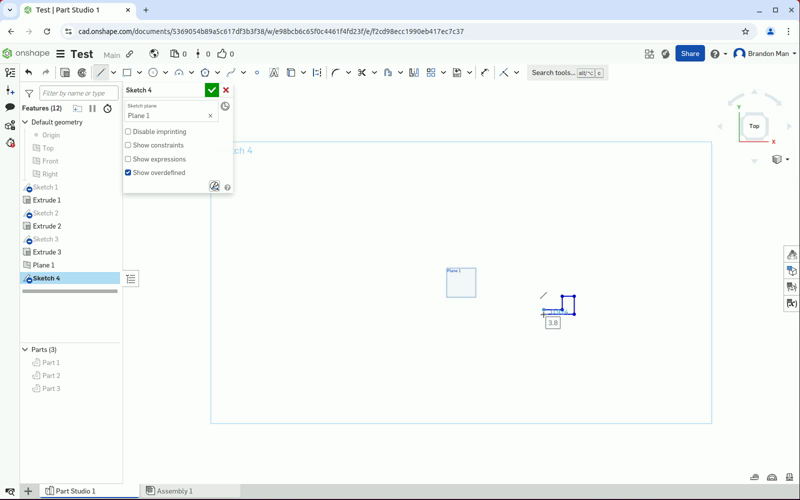
scroll(6)
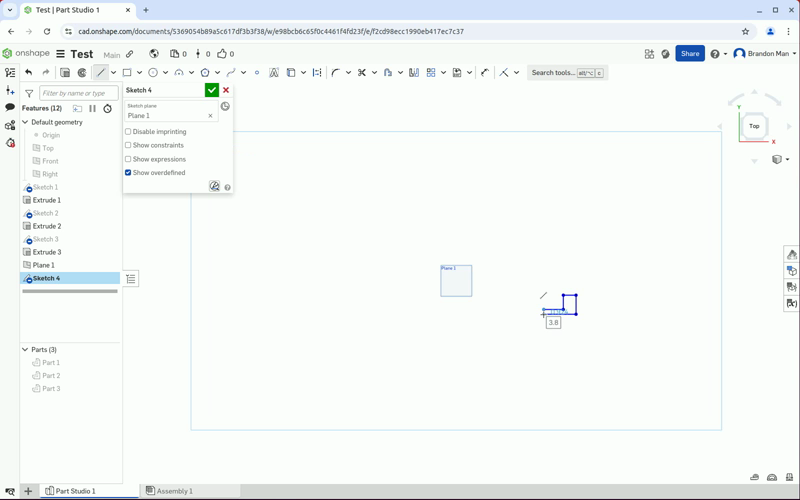
scroll(6)
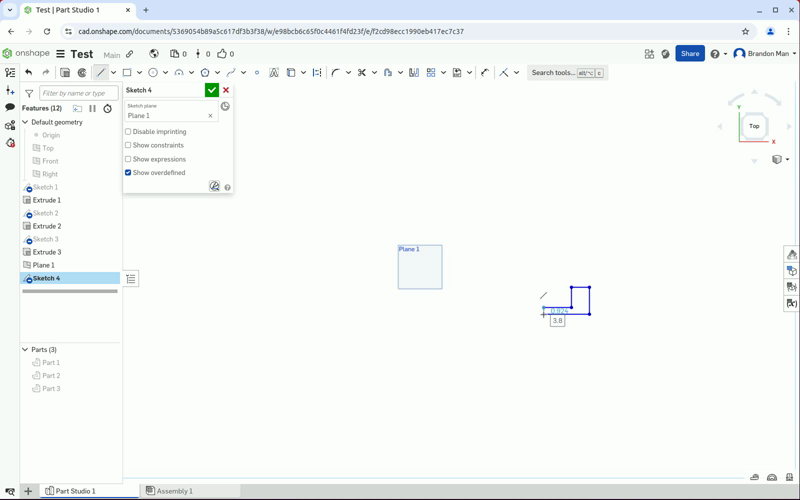
scroll(6)
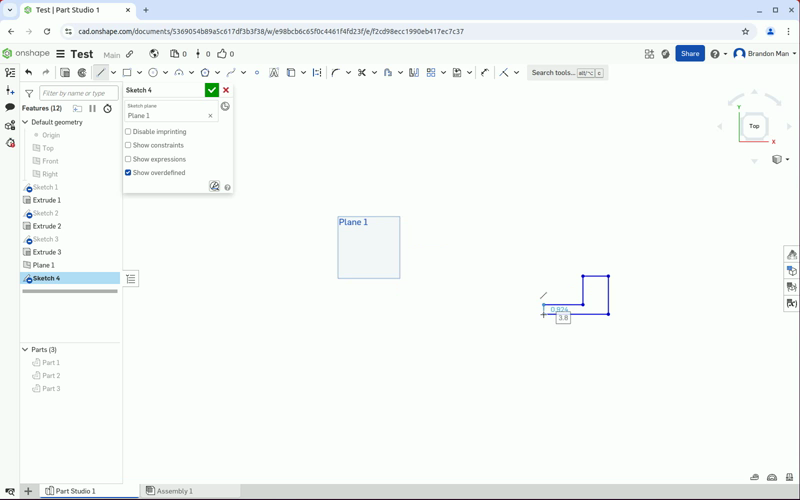
scroll(6)
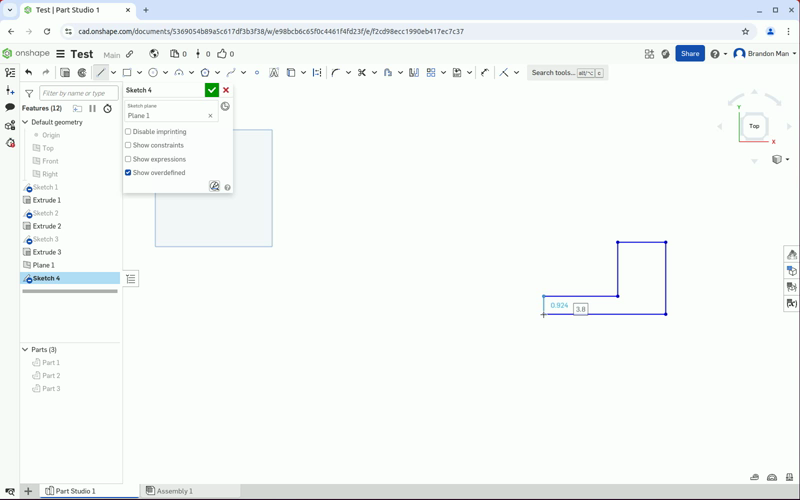
scroll(6)
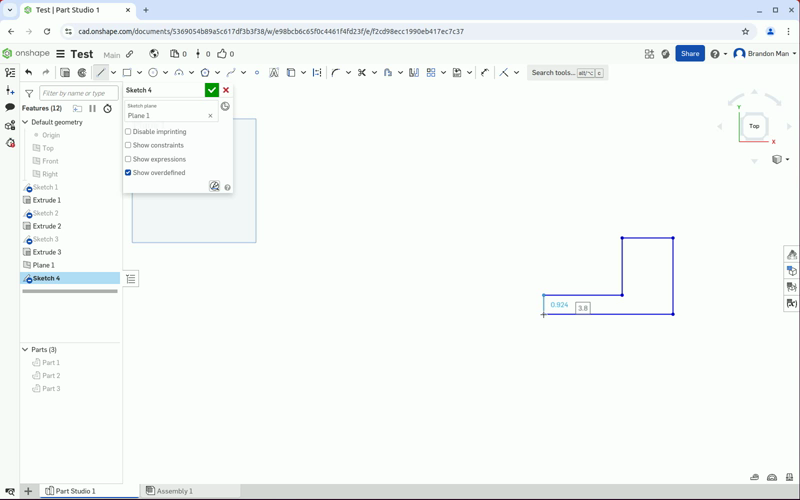
scroll(6)
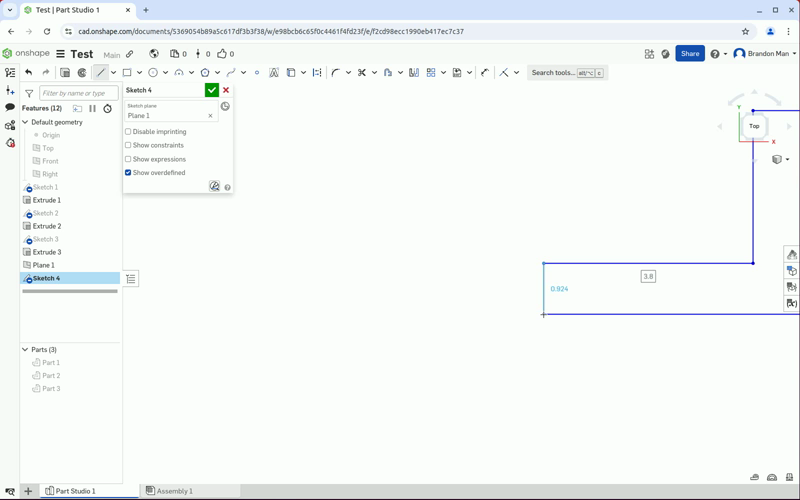
key_up(shift)
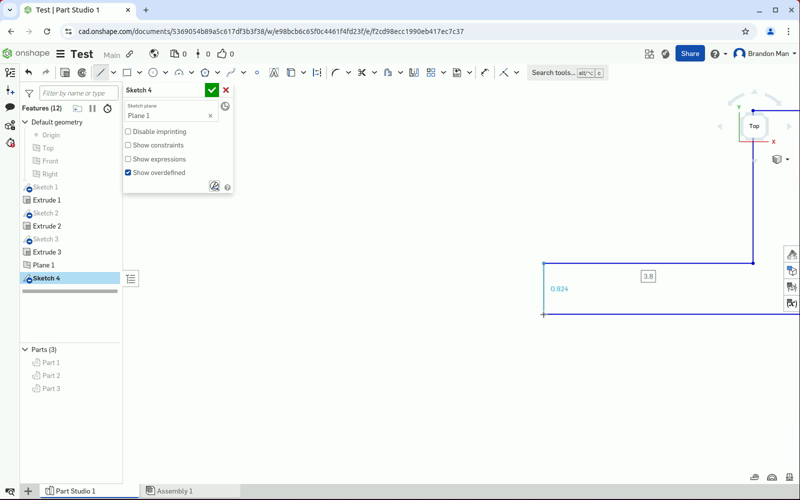
click(543, 314)
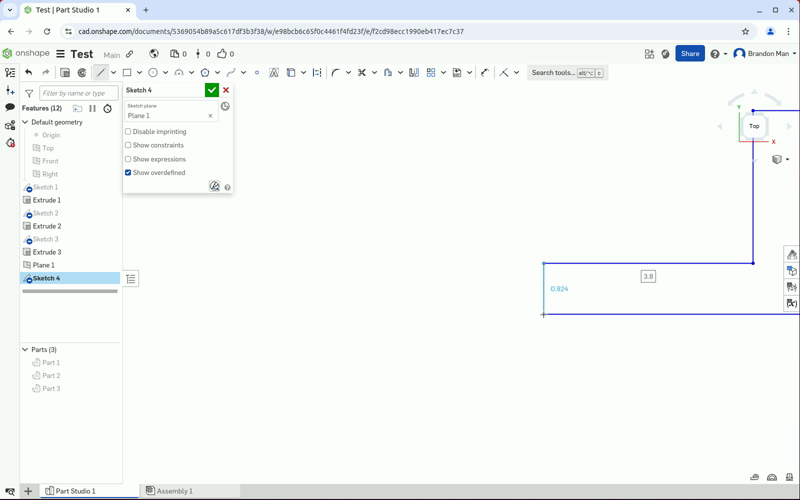
scroll(-6)
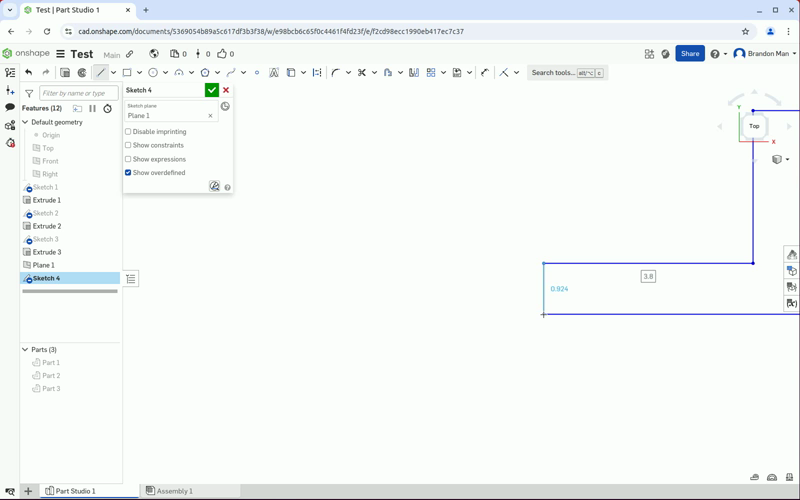
scroll(-6)
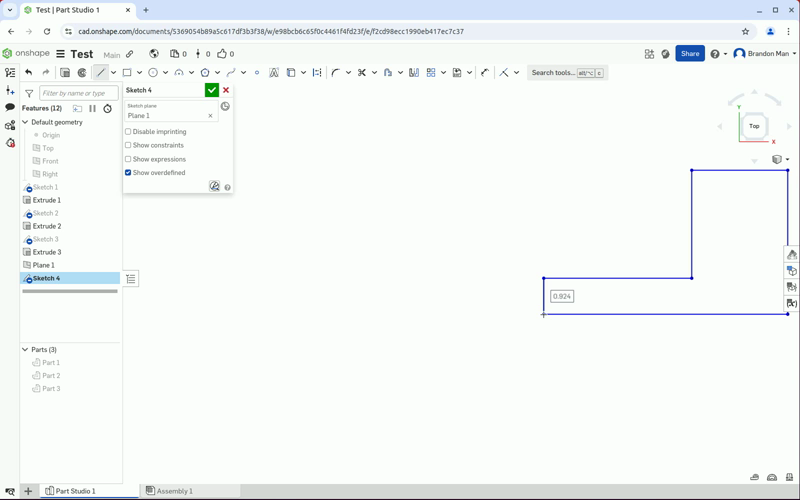
scroll(-6)
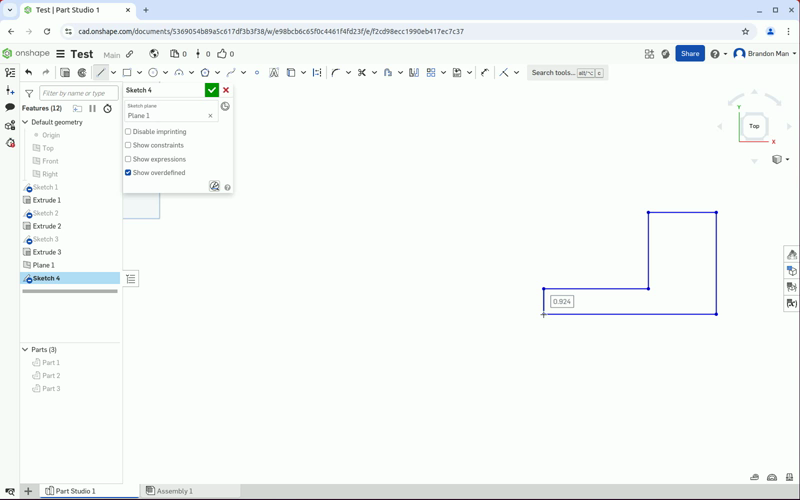
scroll(-6)
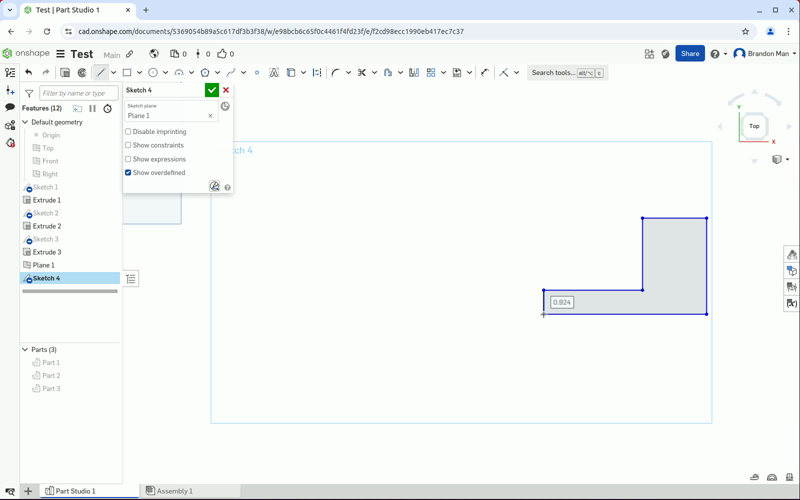
scroll(-6)
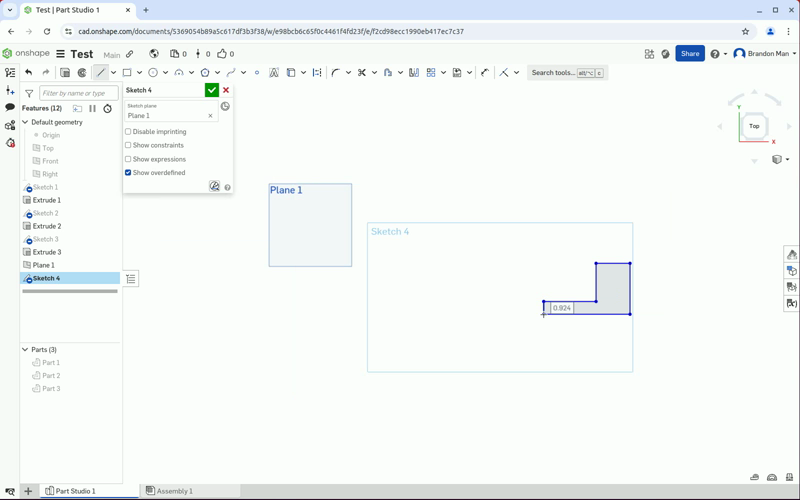
scroll(-6)
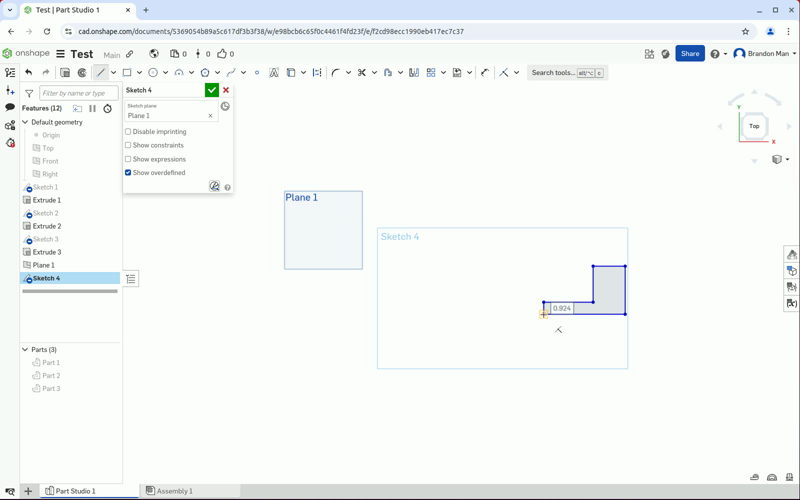
scroll(-6)
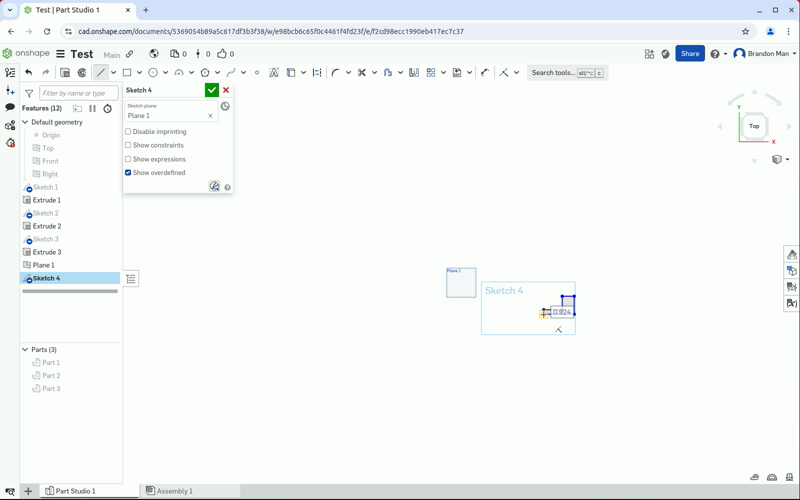
key(esc)
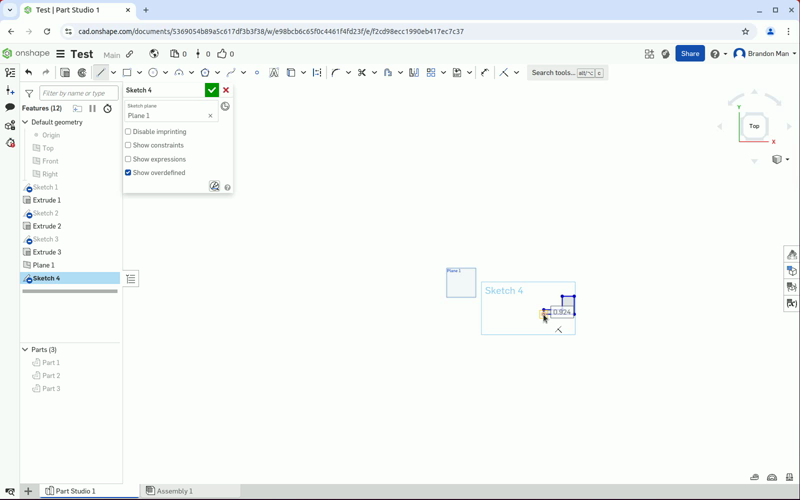
mouse_move(562, 298)
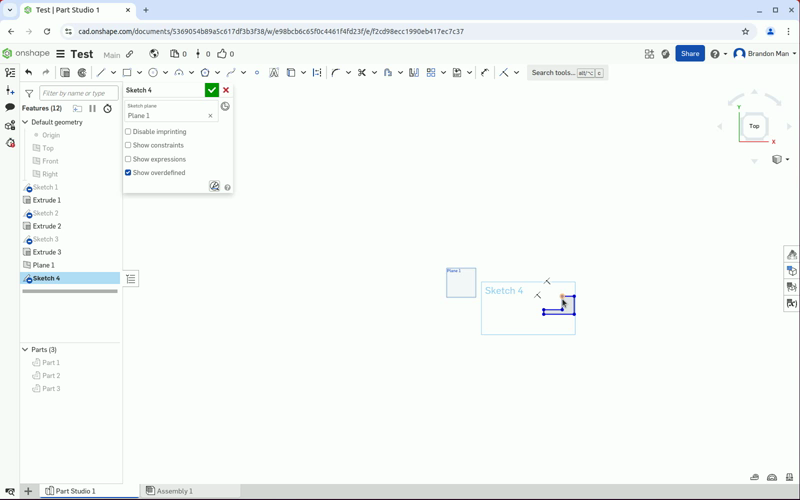
scroll(6)
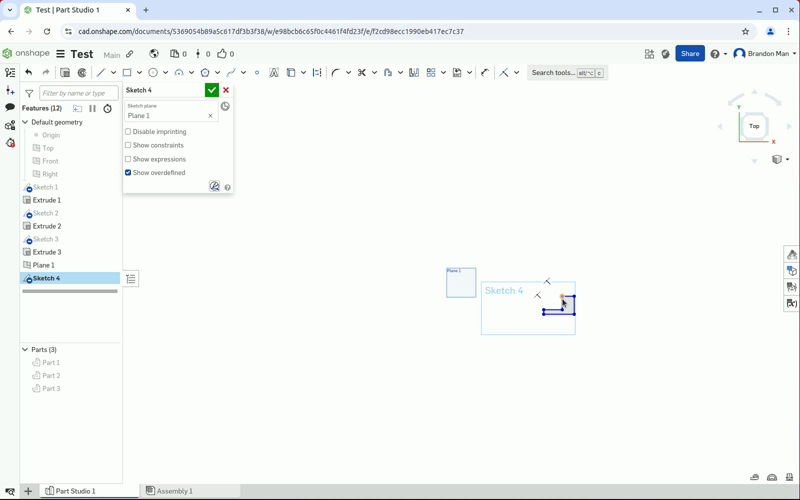
scroll(6)
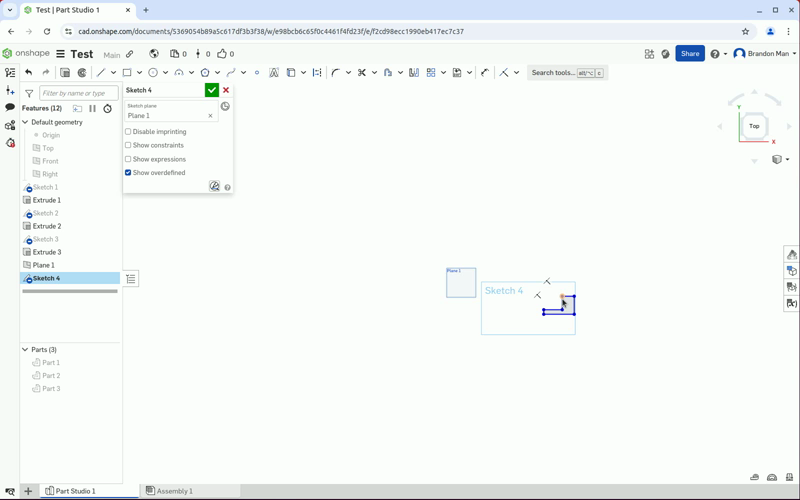
scroll(6)
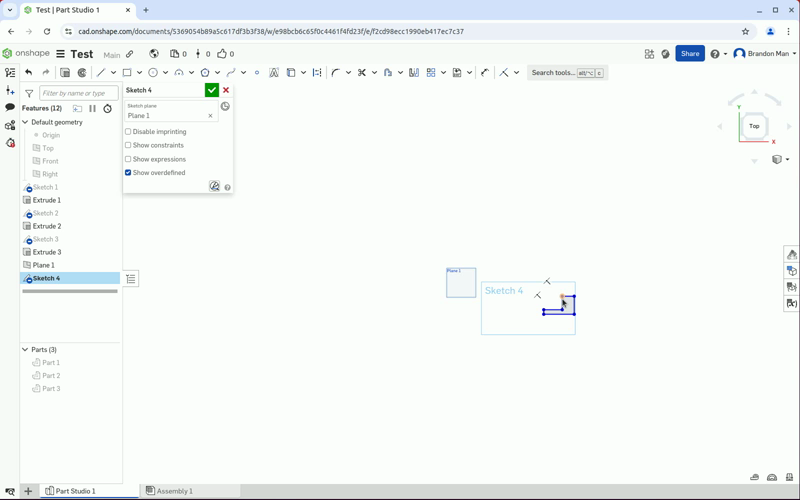
scroll(6)
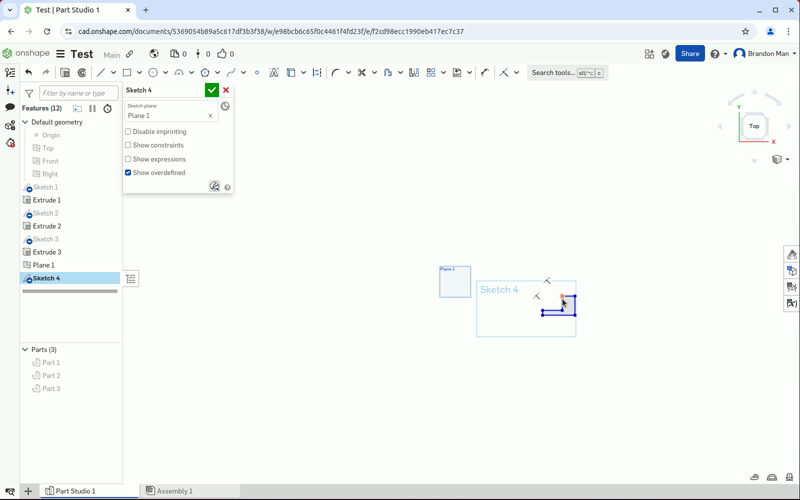
scroll(6)
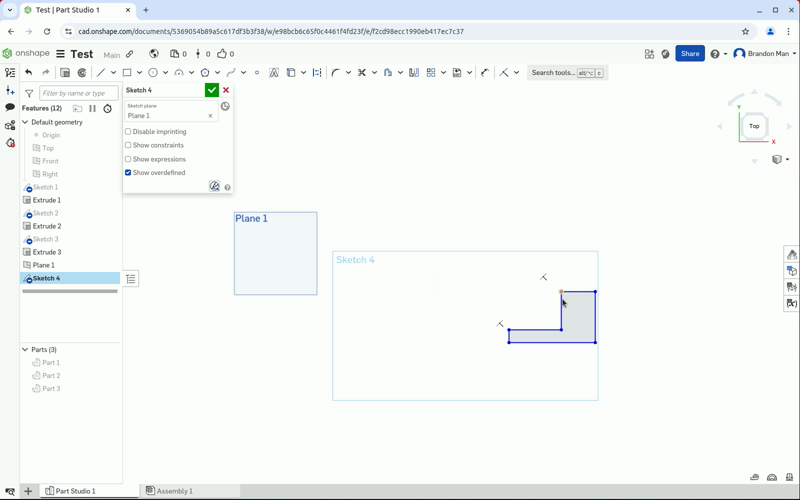
scroll(6)
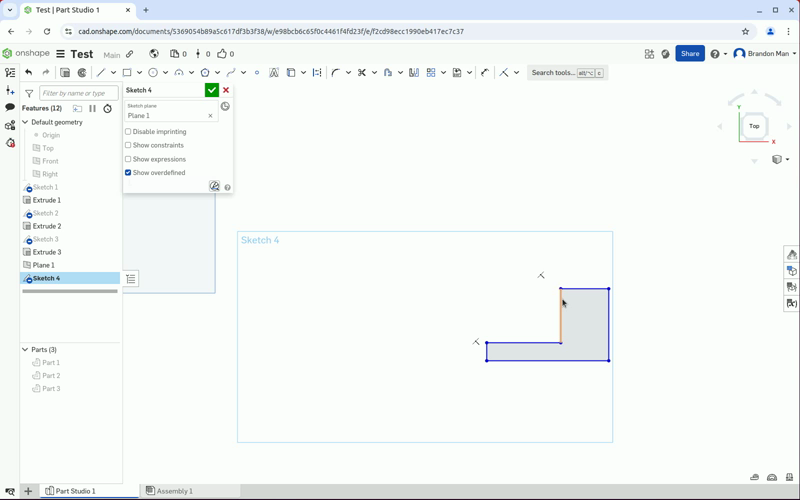
scroll(6)
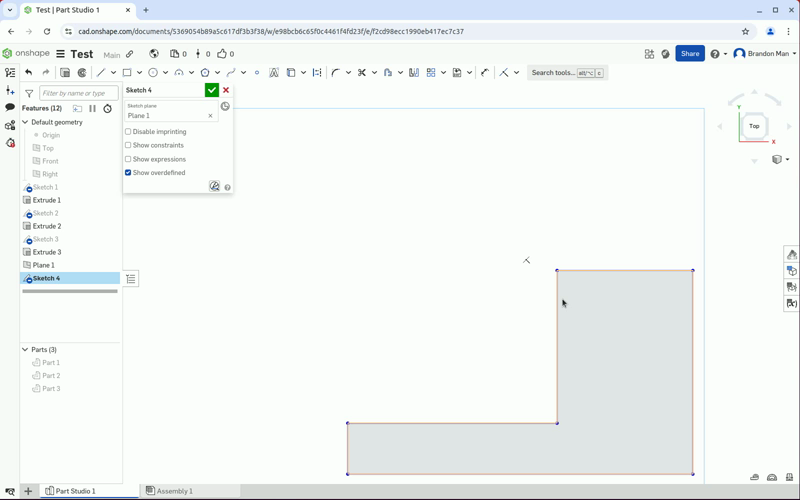
click(562, 298)
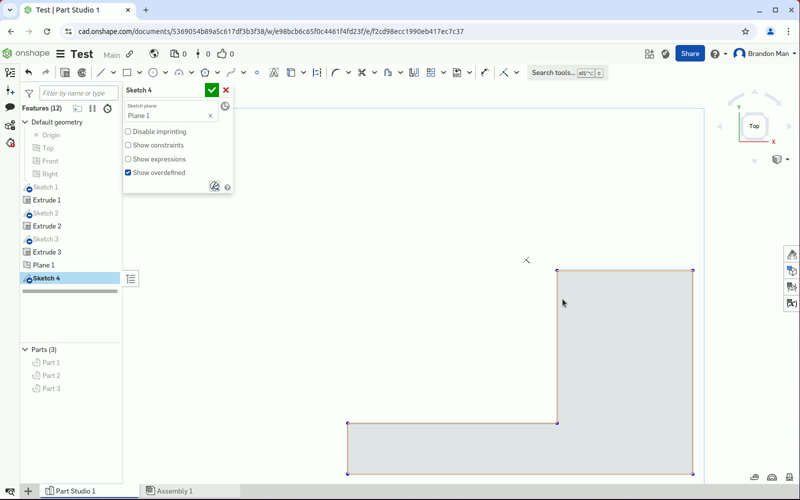
scroll(-6)
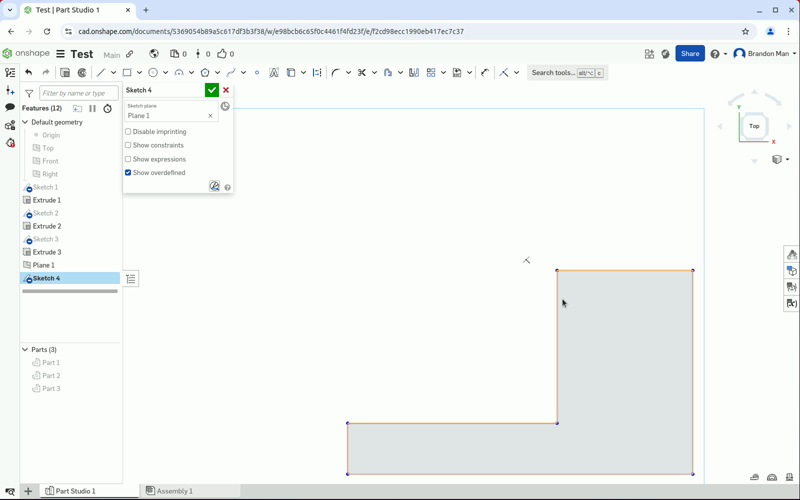
scroll(-6)
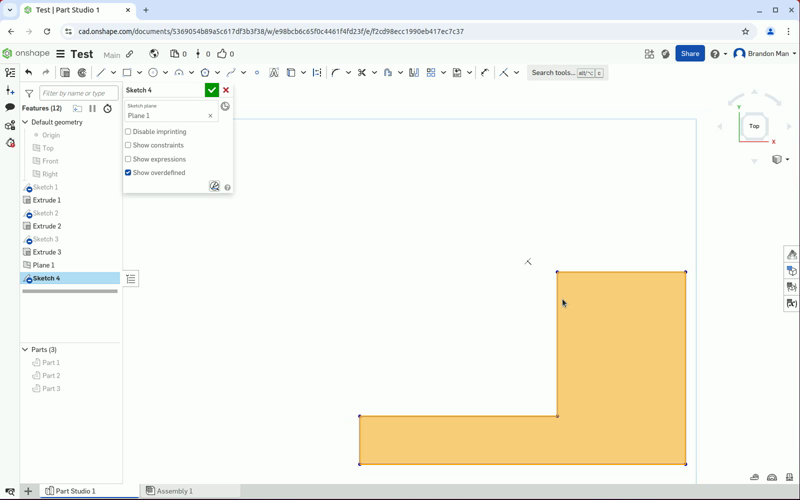
scroll(-6)
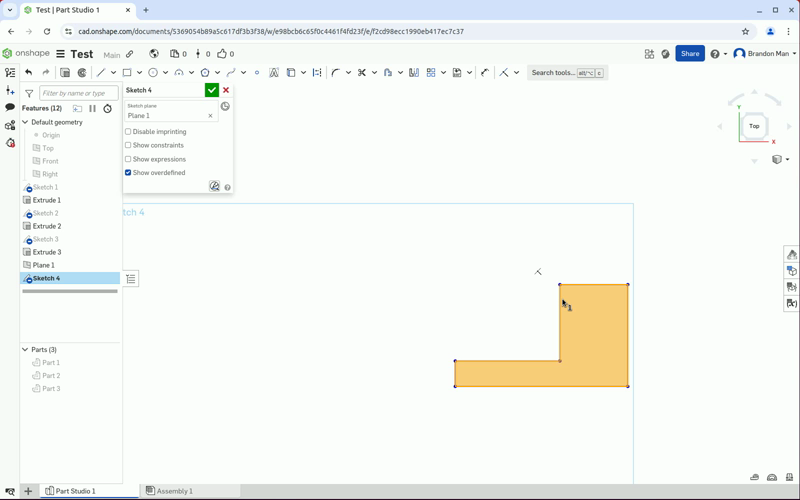
scroll(-6)
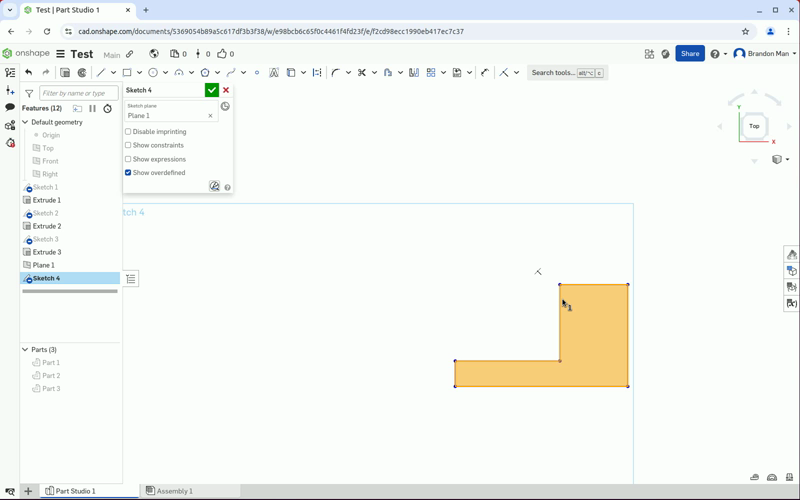
scroll(-6)
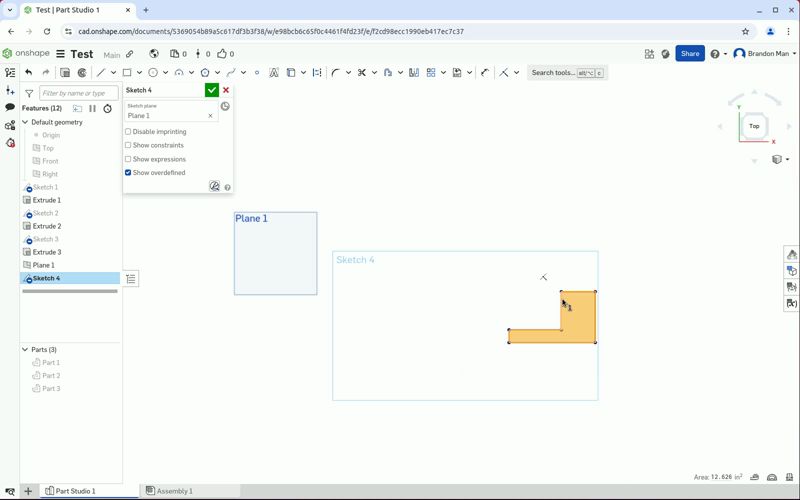
scroll(-6)
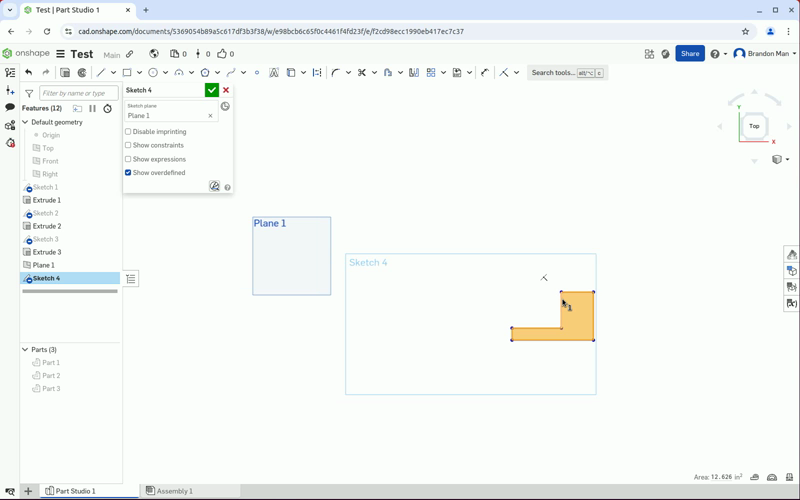
scroll(-6)
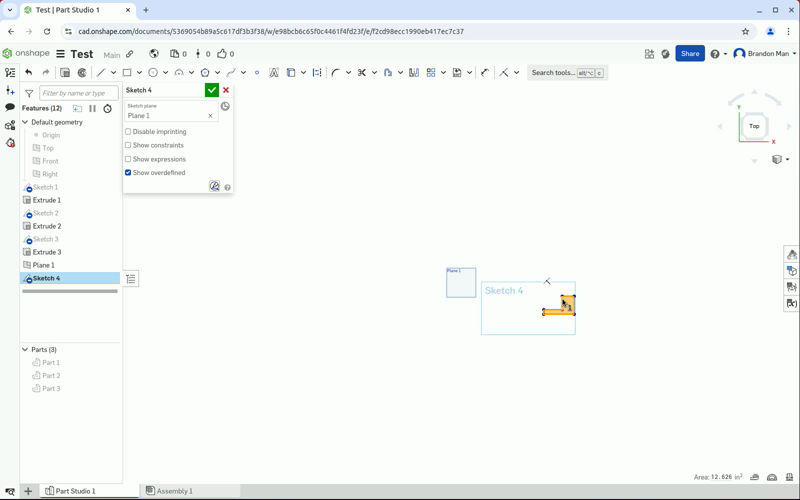
mouse_move(73, 352)
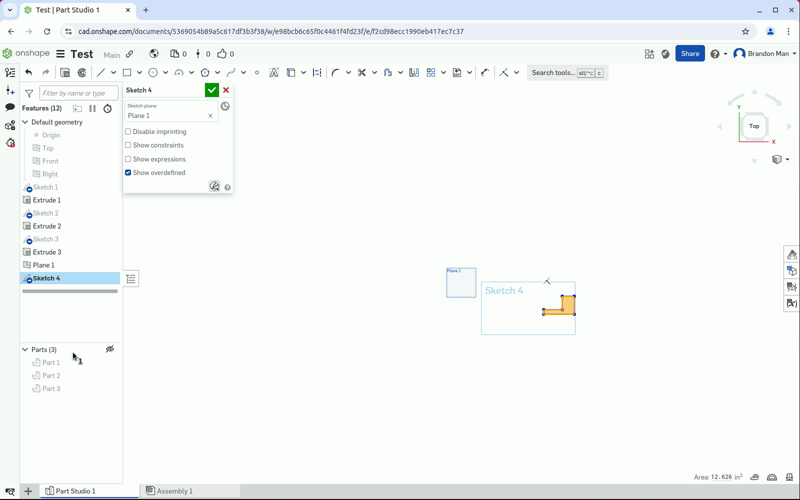
key(shift+y)
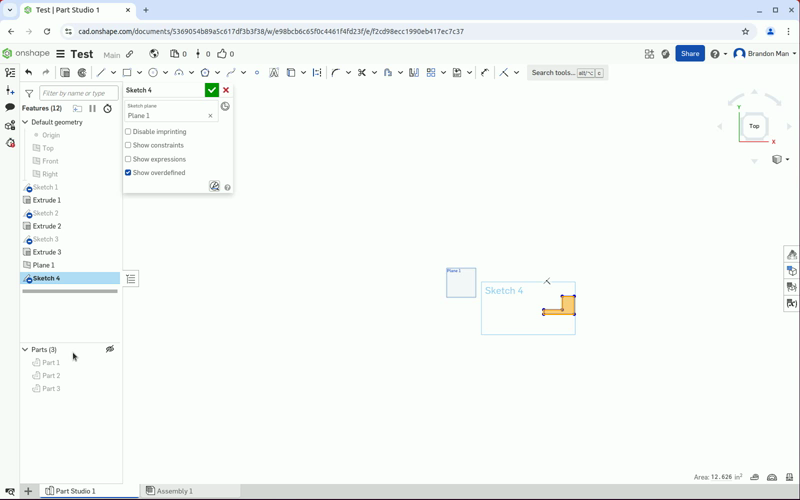
key(shift+e)
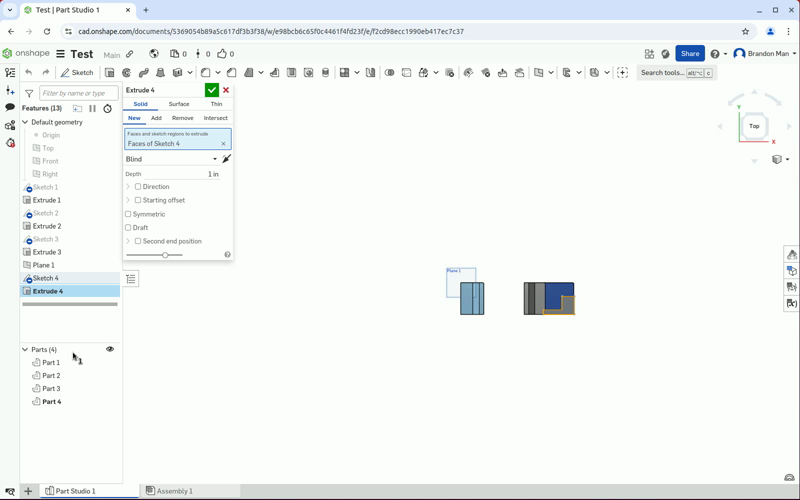
mouse_move(143, 106)
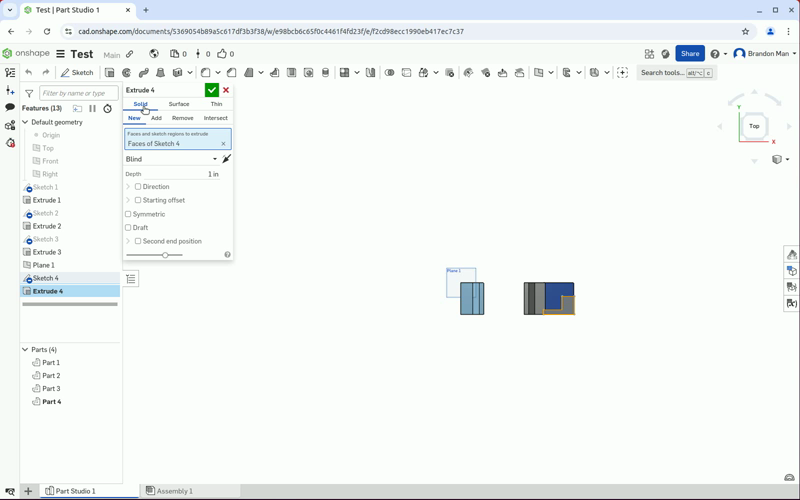
click(143, 106)
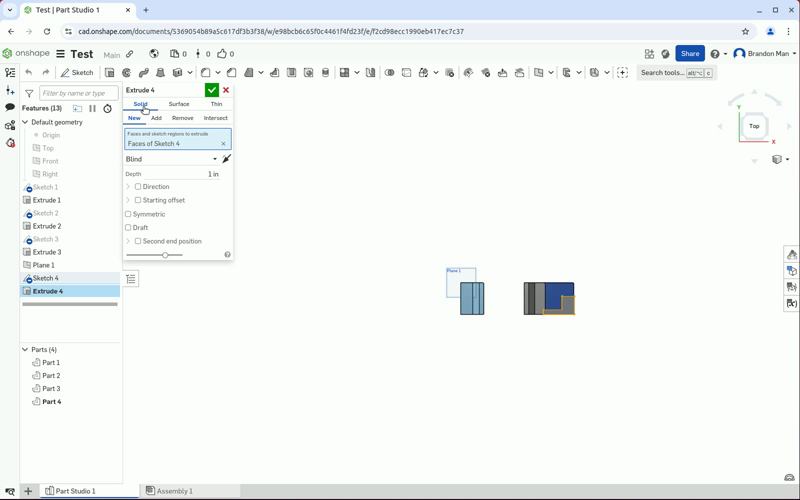
mouse_move(186, 120)
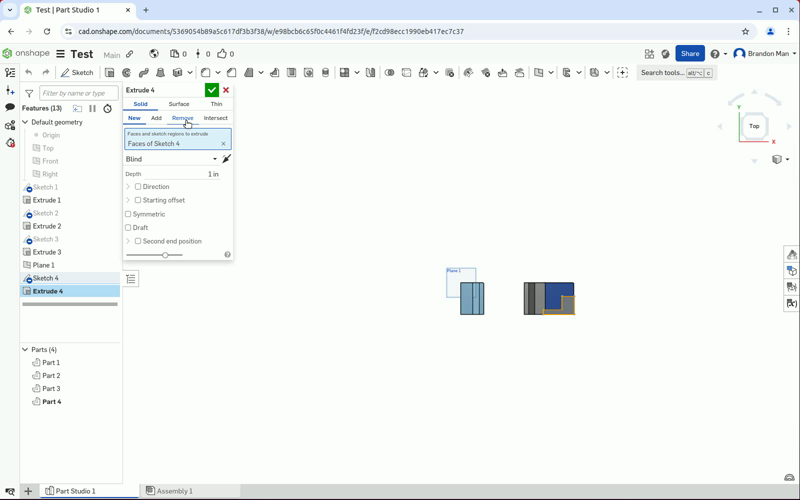
click(186, 120)
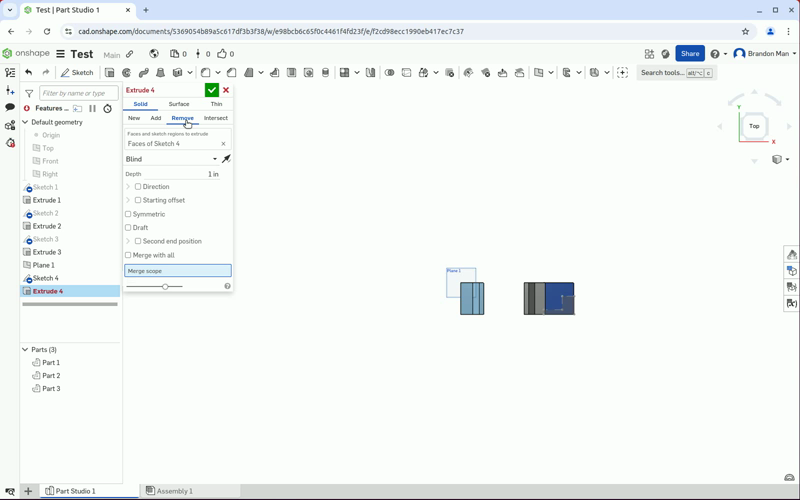
key(tab, 4)
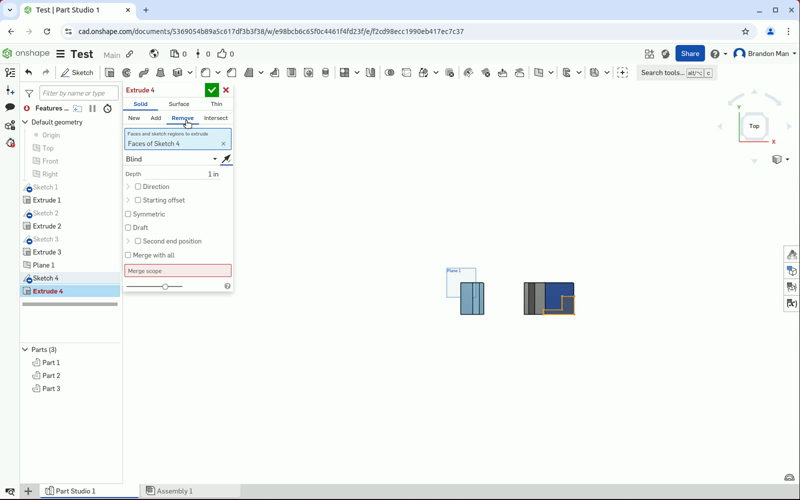
text(9.147)
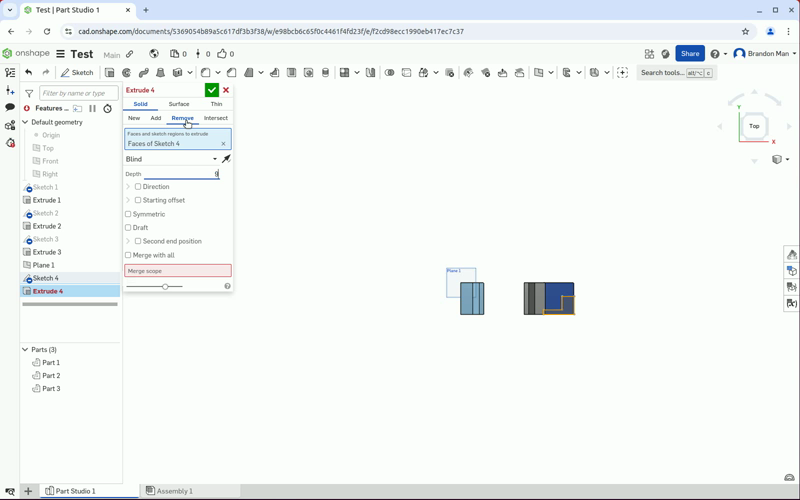
key(tab, 6)
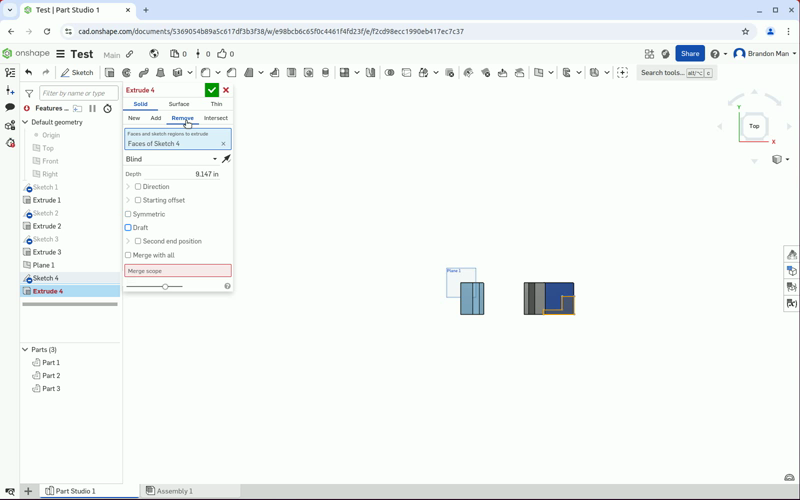
key(space)
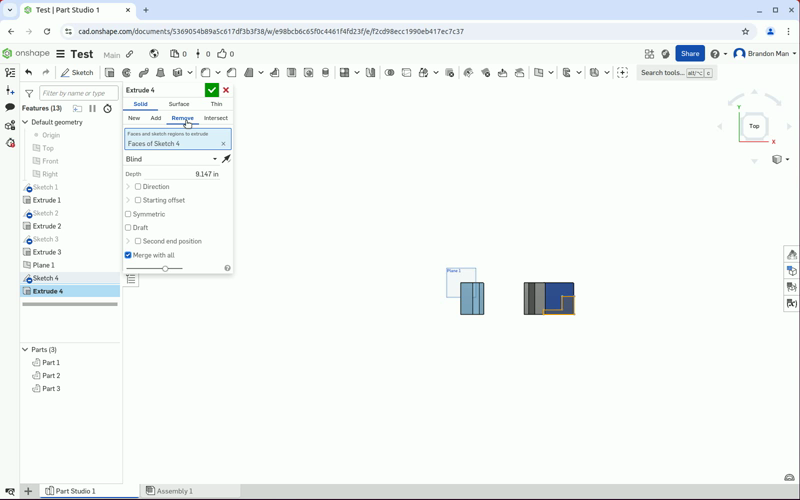
key(enter)
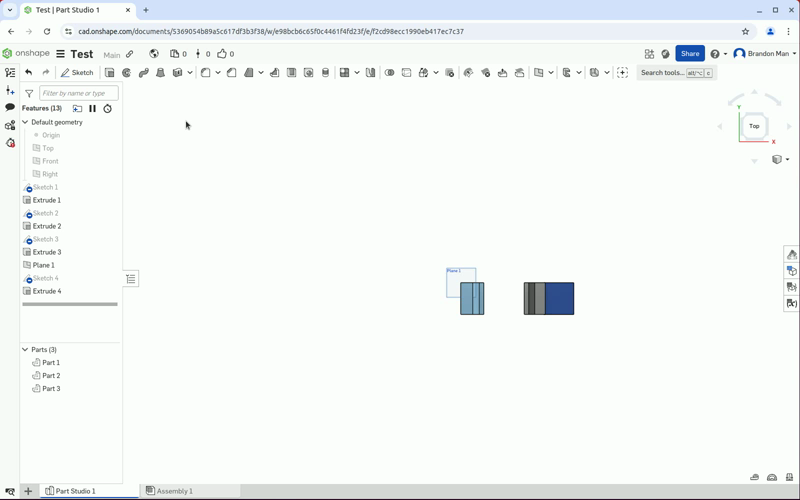
key(shift+h)
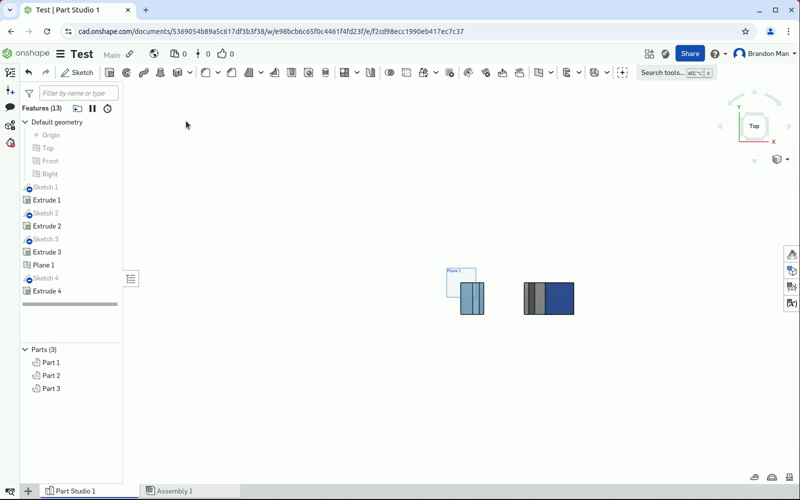
key(shift+h)
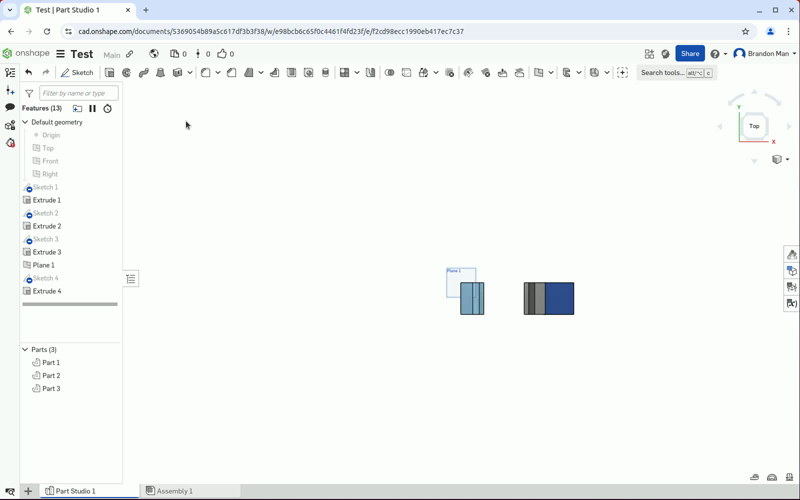
mouse_move(73, 189)
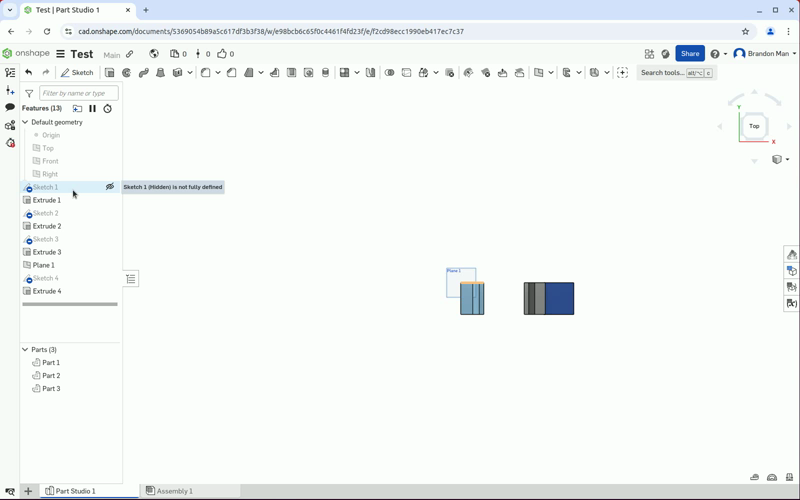
click(73, 189)
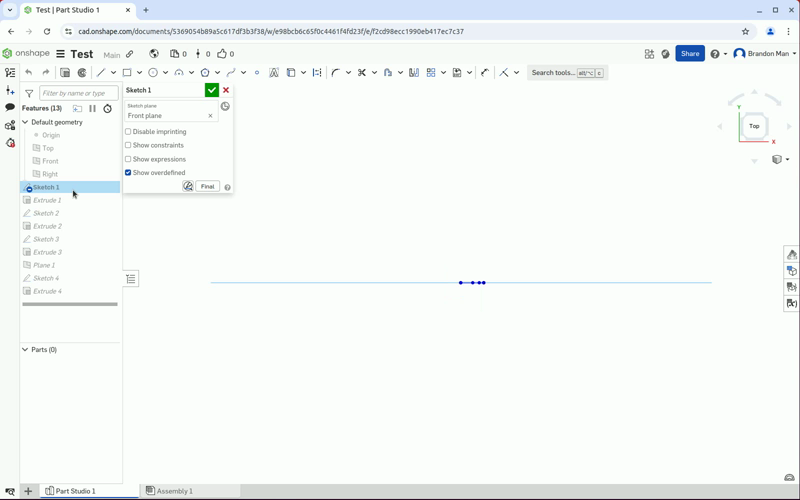
mouse_move(229, 92)
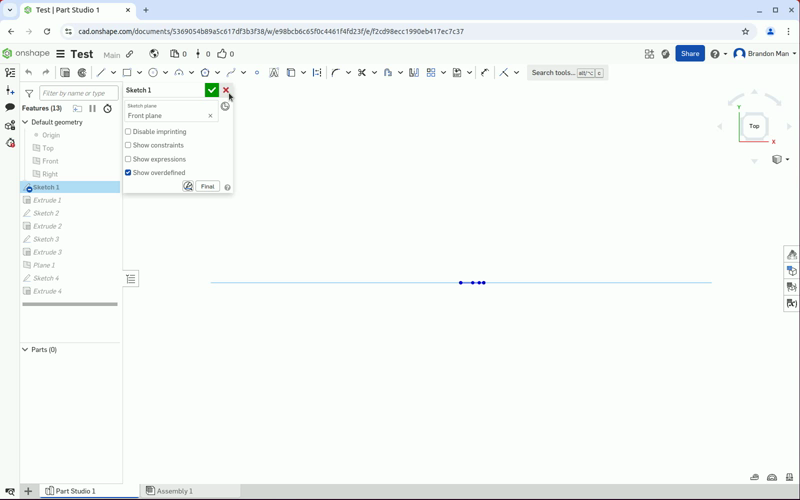
click(229, 92)
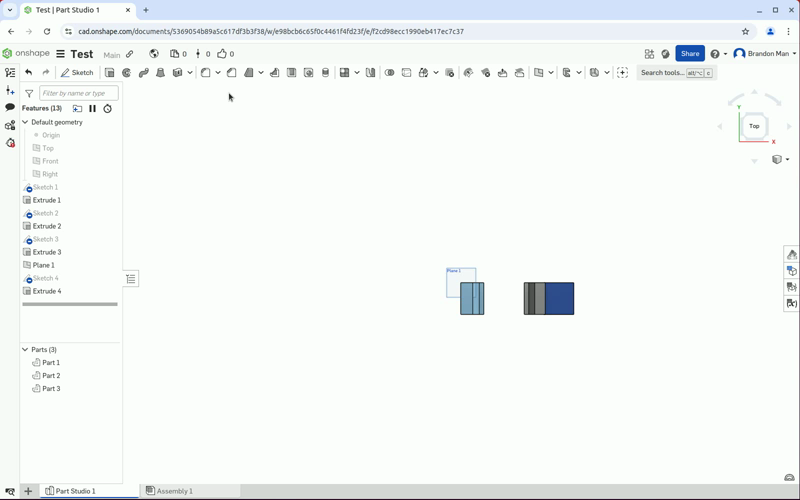
mouse_move(541, 75)
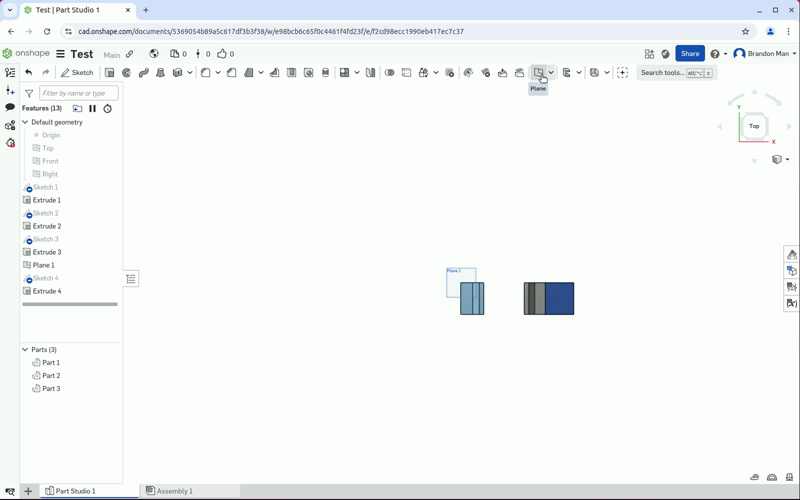
click(541, 75)
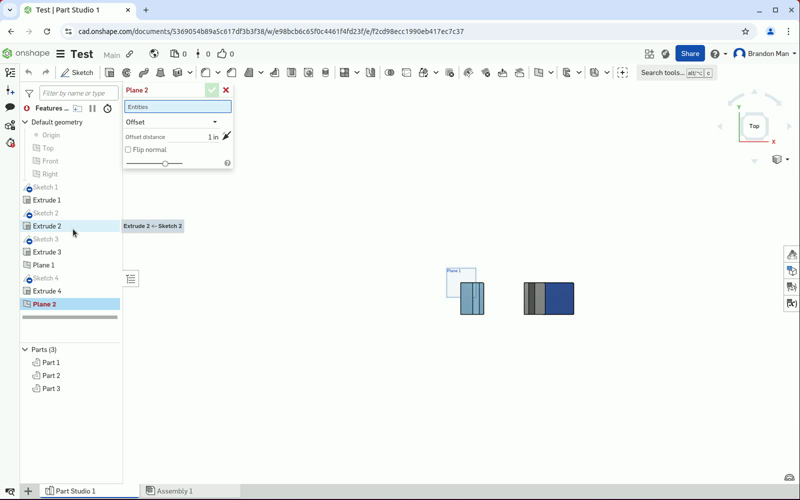
scroll(3)
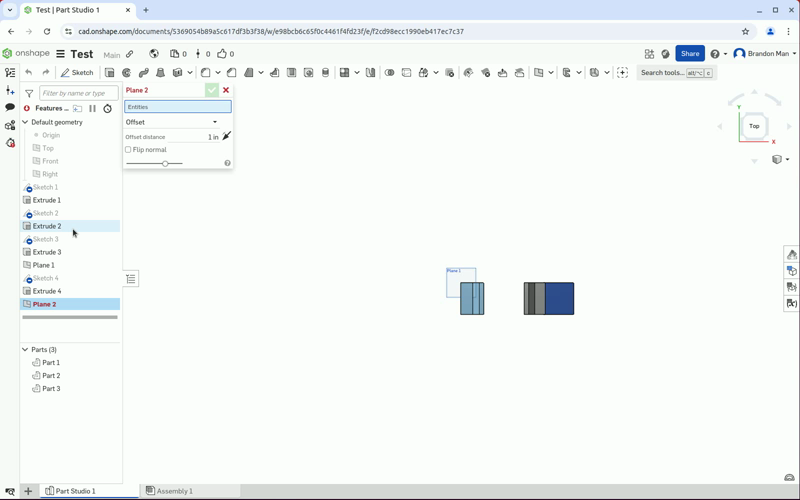
mouse_move(73, 150)
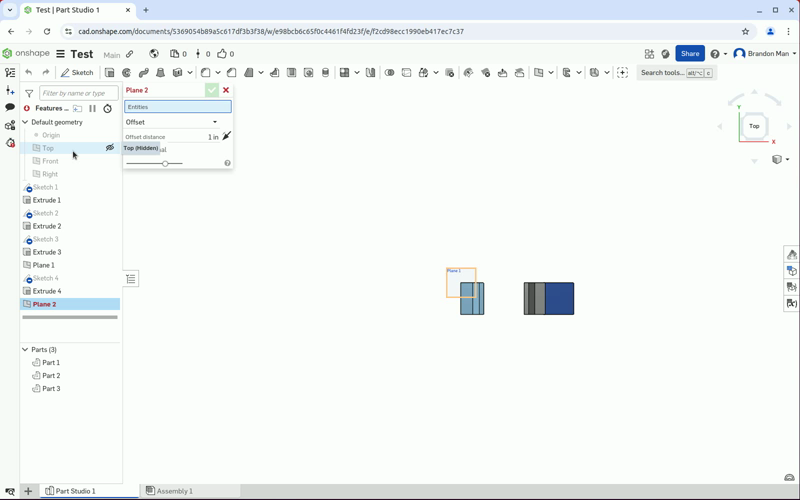
click(73, 150)
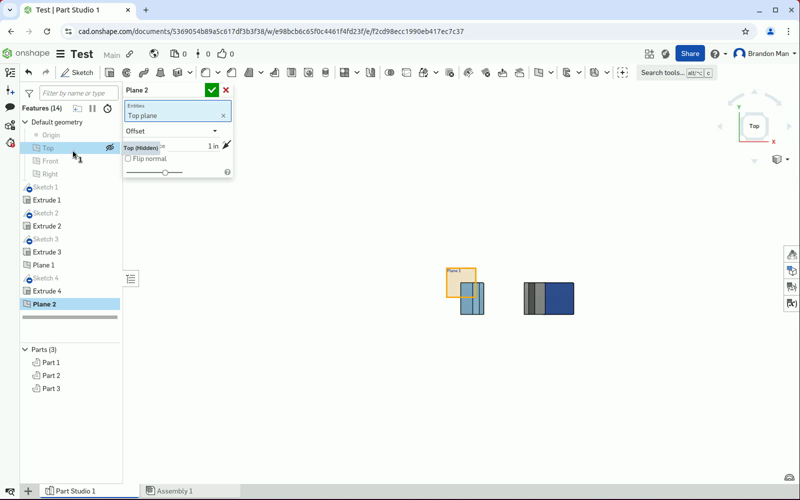
key(tab, 2)
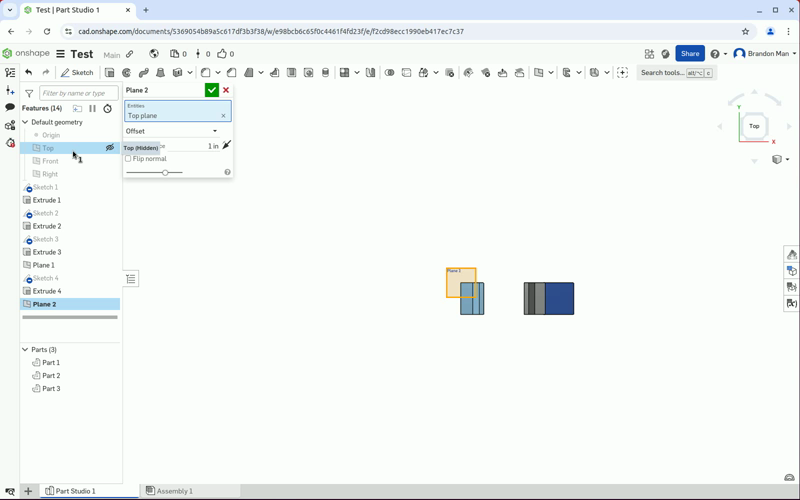
text(8.904)
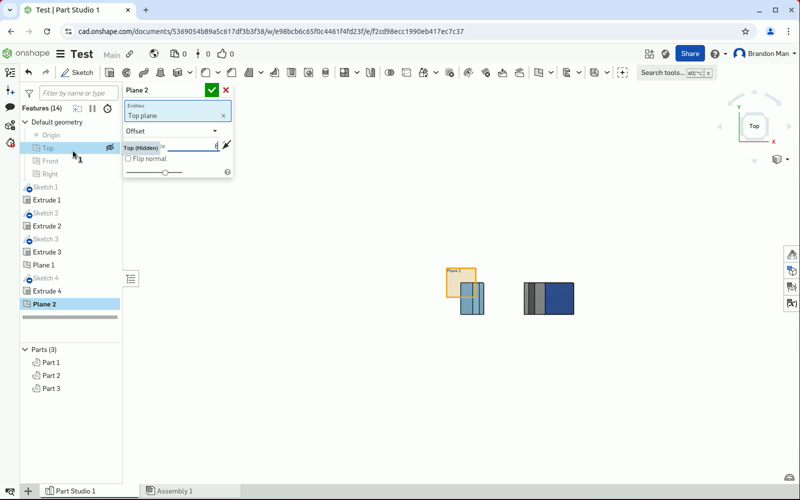
key(enter, 2)
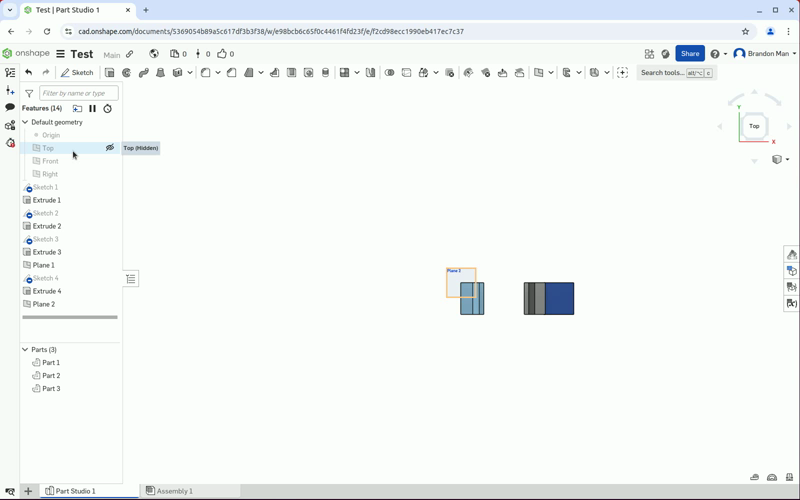
key(shift+s)
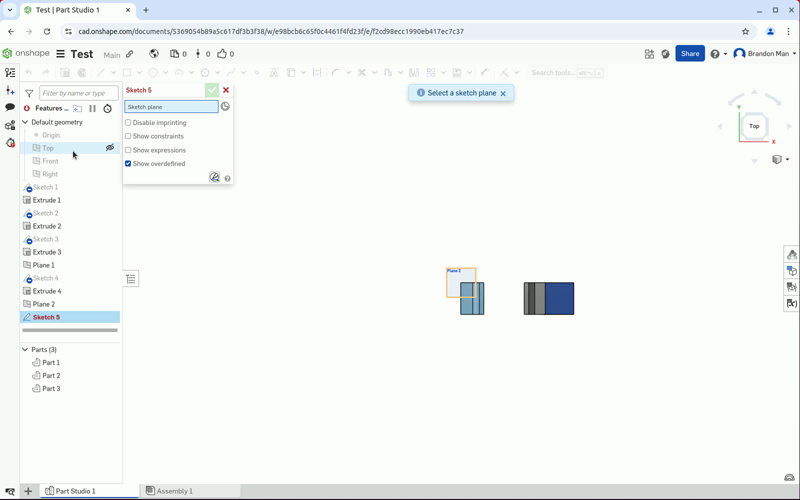
mouse_move(73, 306)
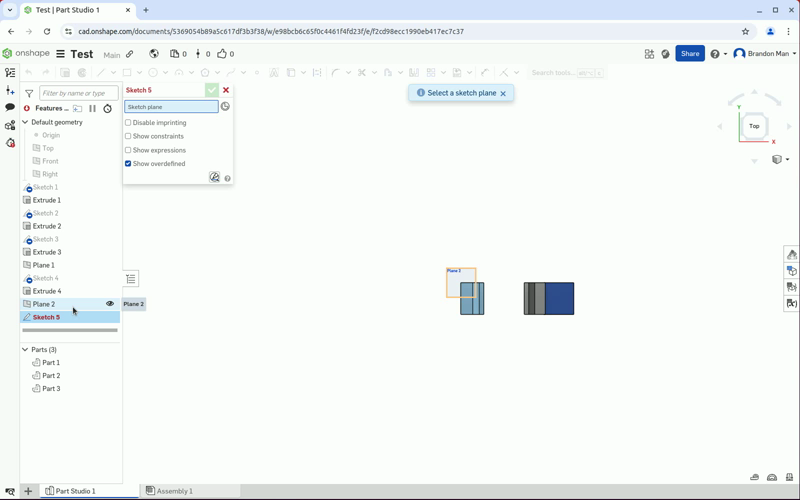
click(73, 306)
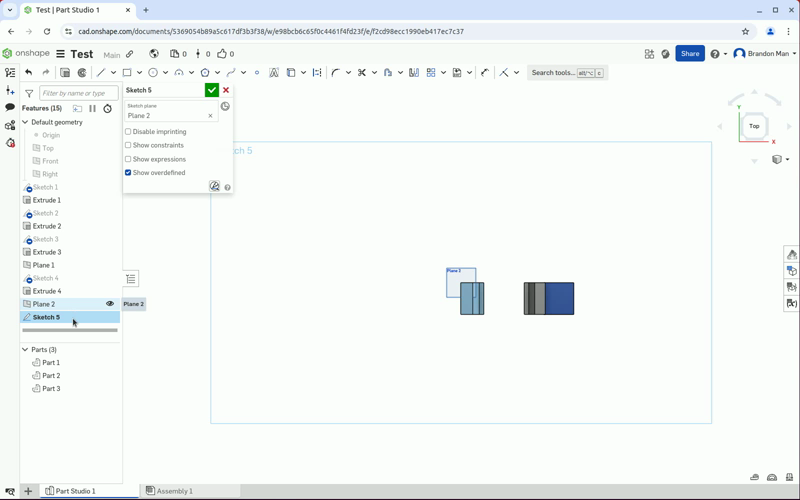
mouse_move(73, 352)
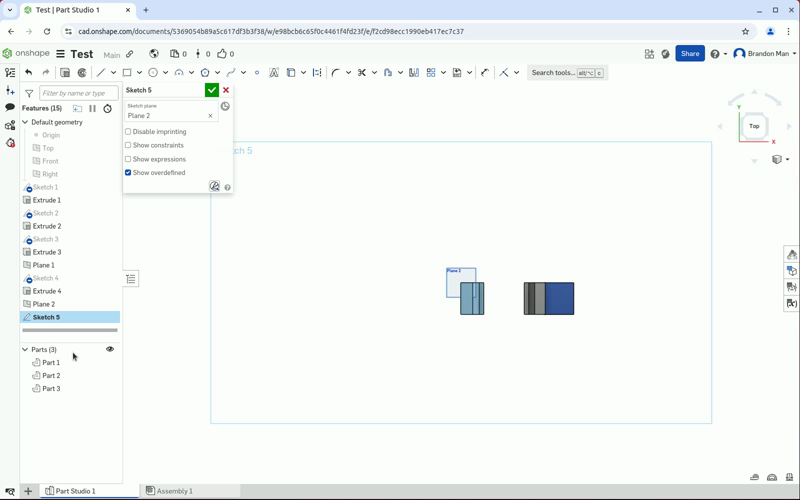
key(y)
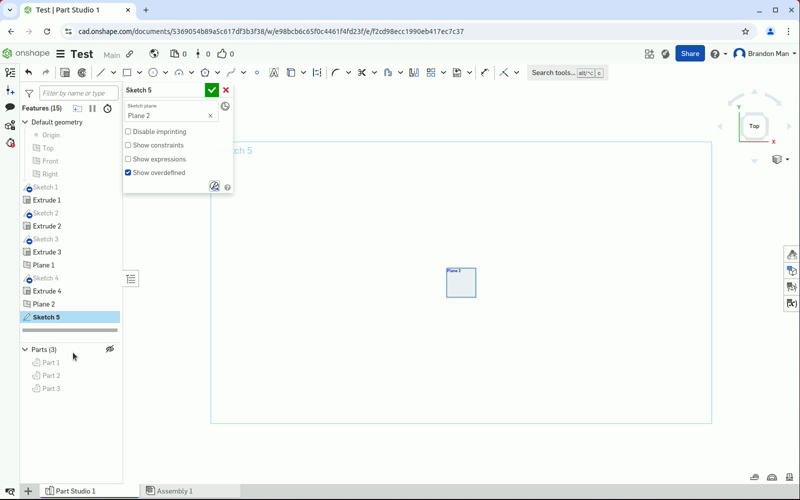
key(l)
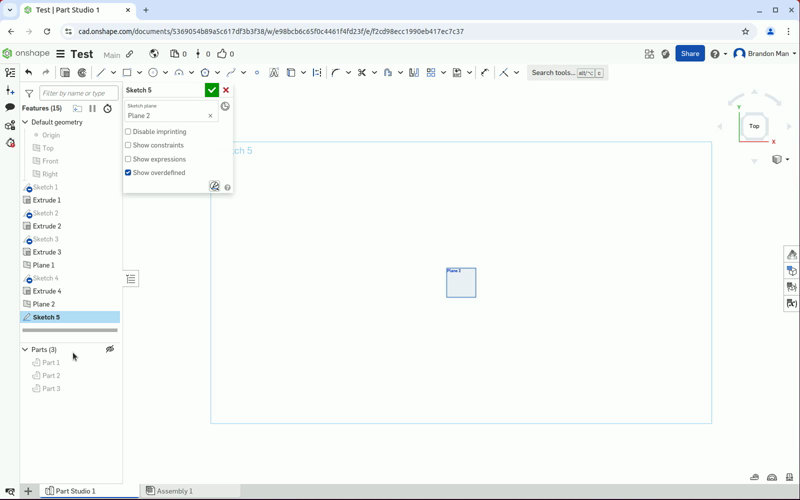
key_down(shift)
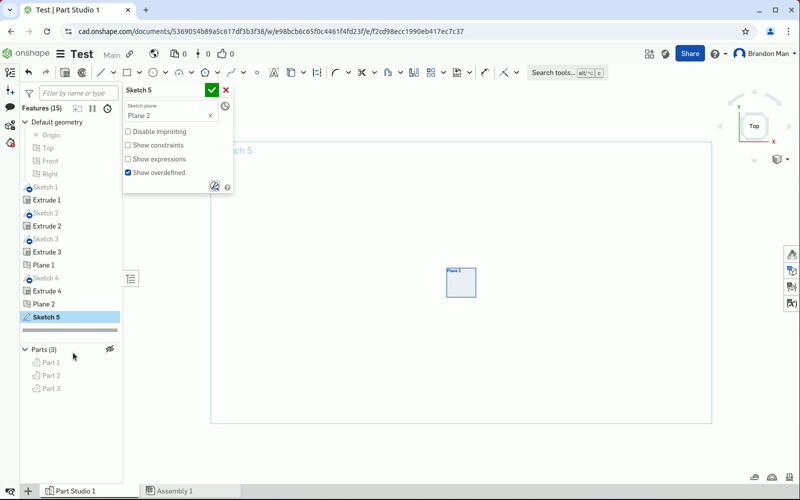
mouse_move(535, 306)
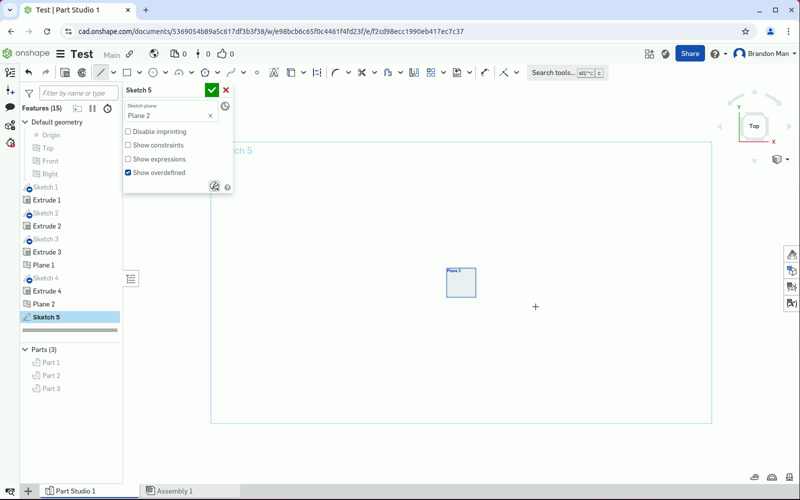
click(535, 306)
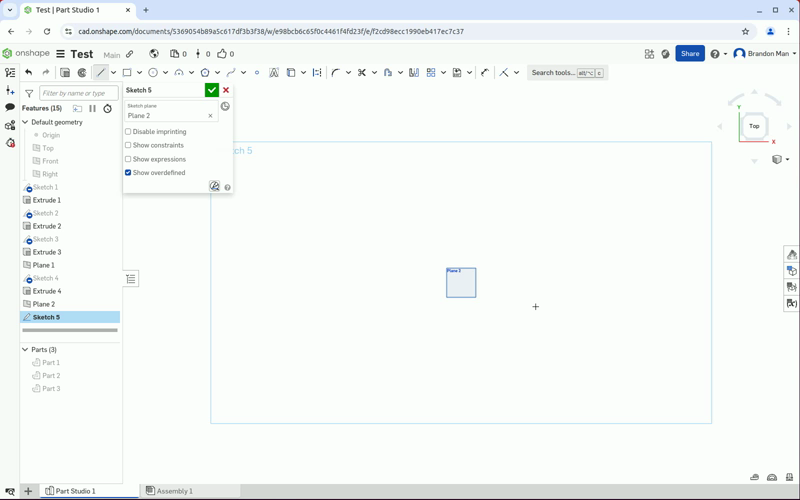
key_up(shift)
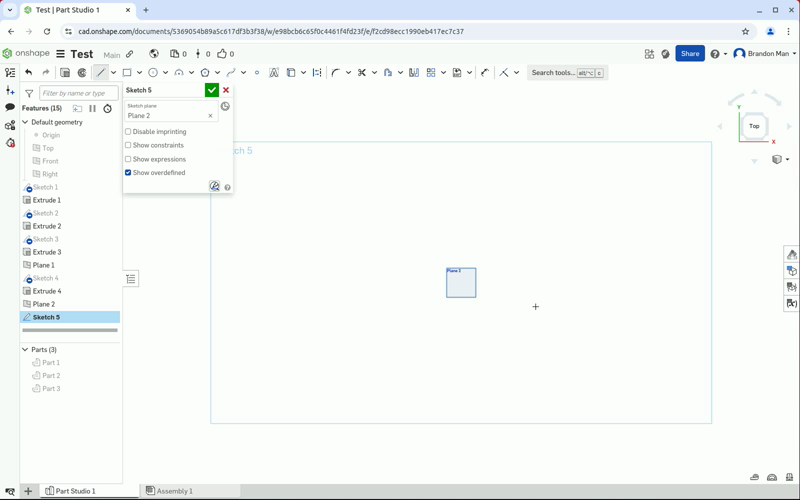
key_down(shift)
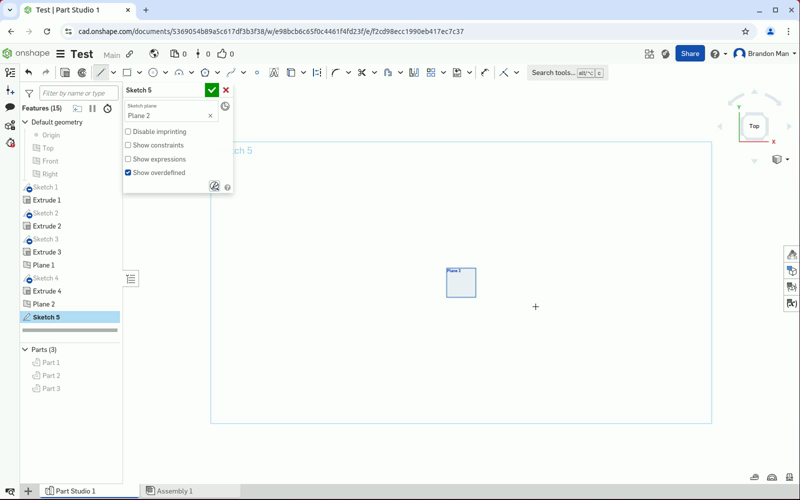
mouse_move(565, 306)
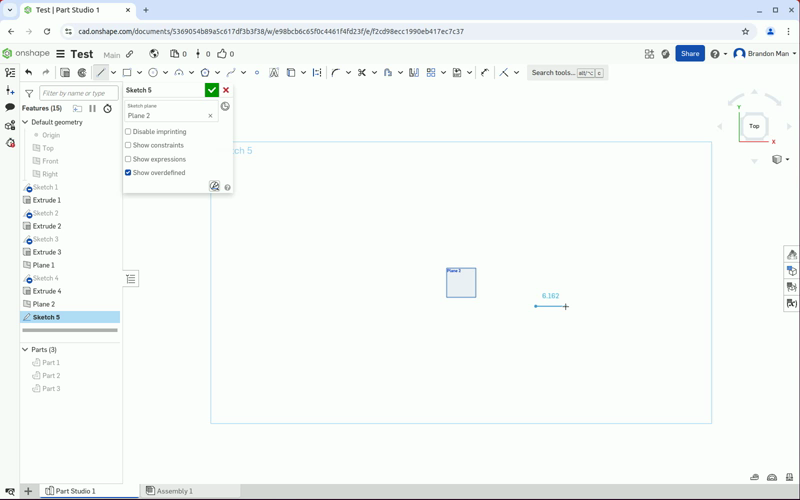
mouse_move(540, 306)
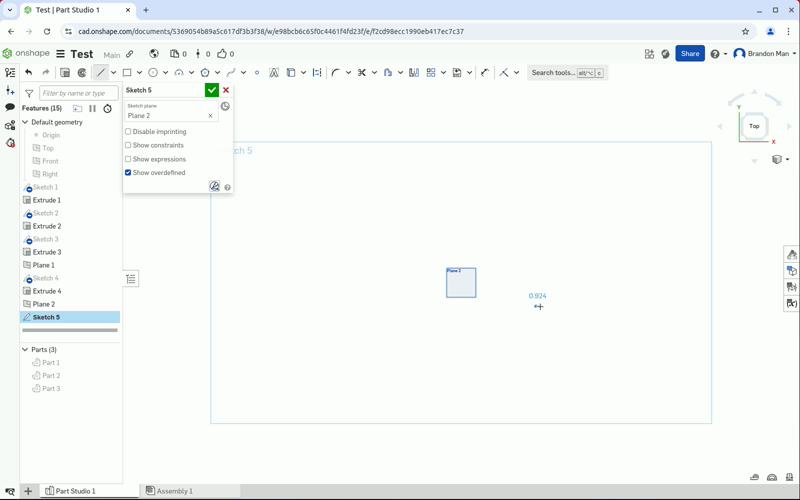
scroll(6)
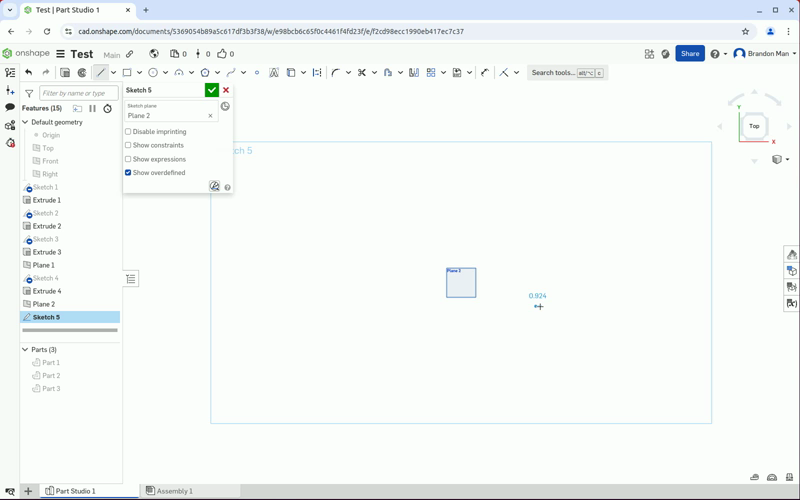
scroll(6)
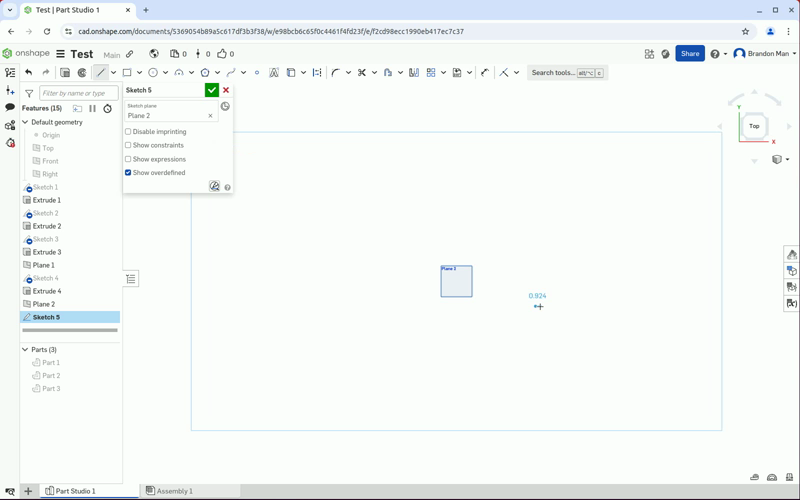
scroll(6)
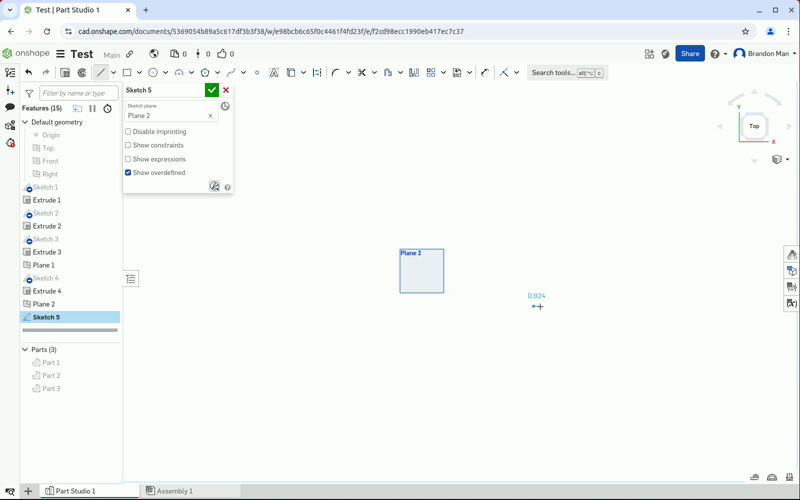
scroll(6)
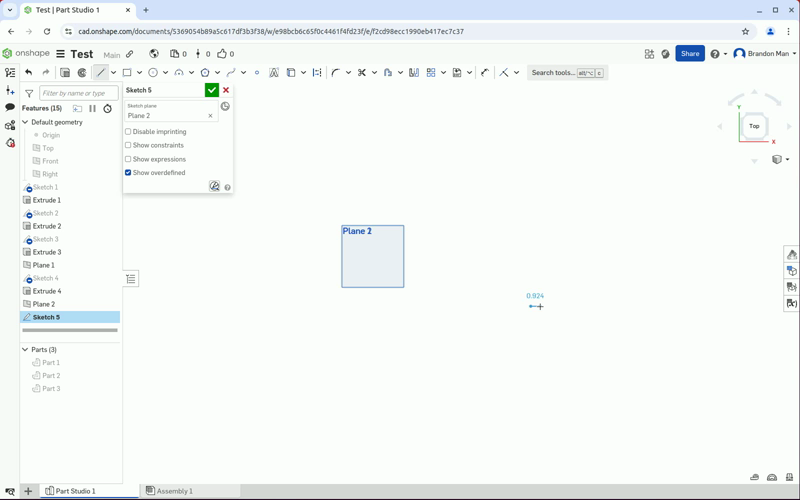
scroll(6)
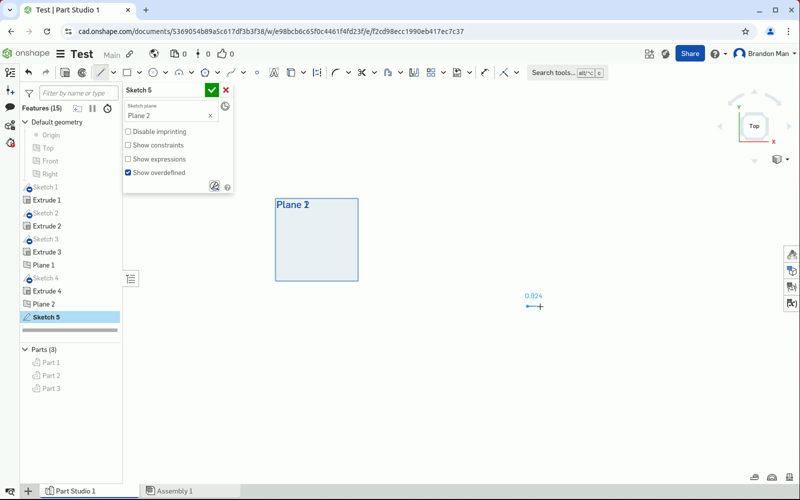
scroll(6)
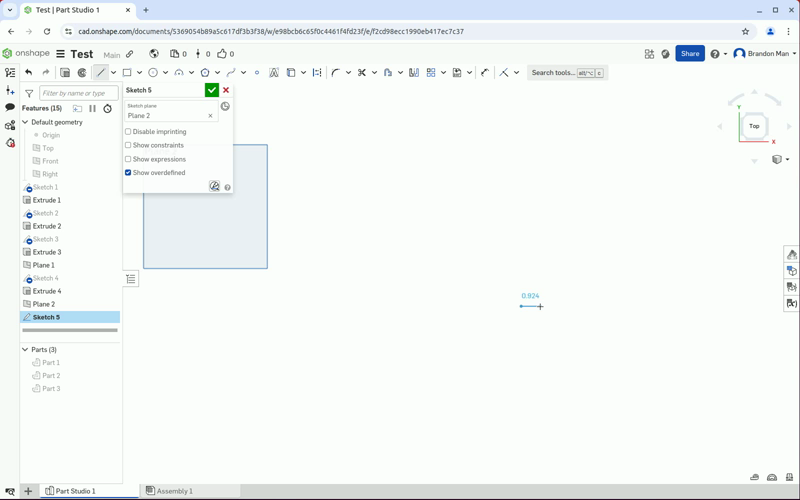
scroll(6)
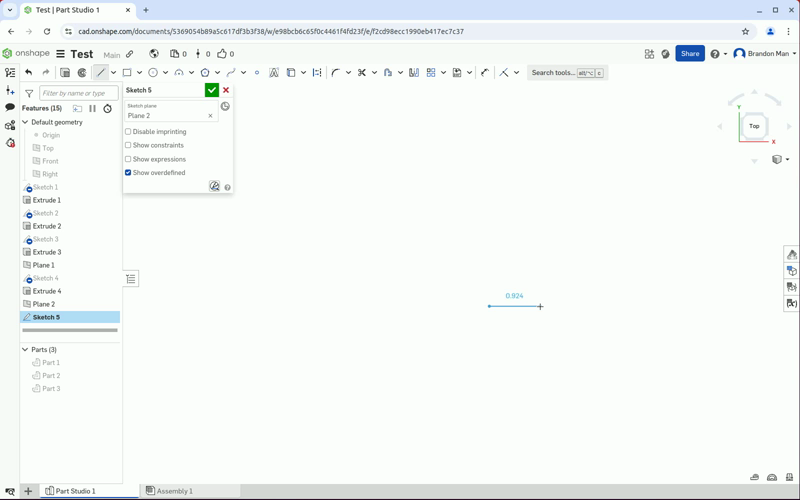
click(540, 306)
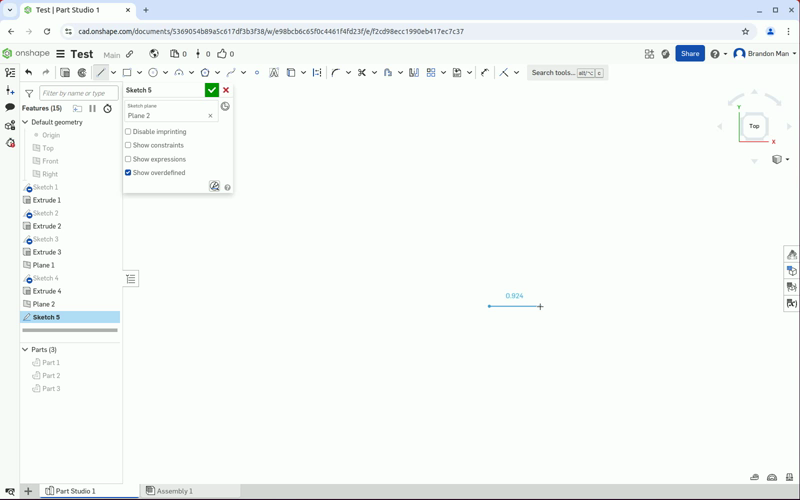
scroll(-6)
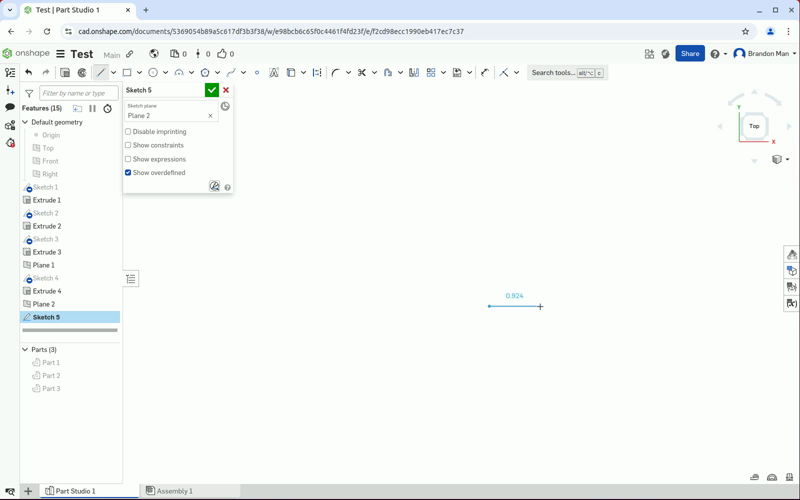
scroll(-6)
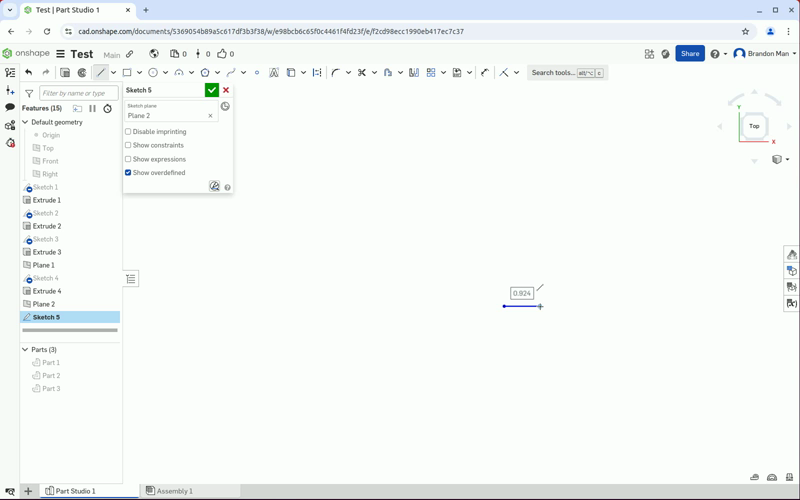
scroll(-6)
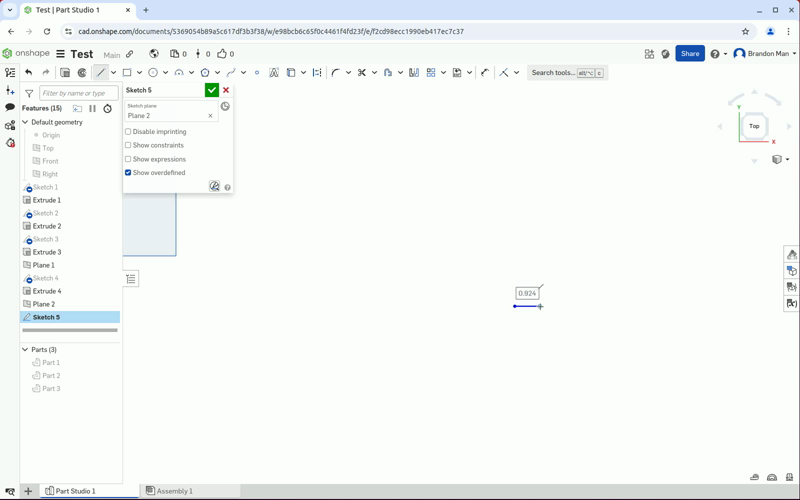
scroll(-6)
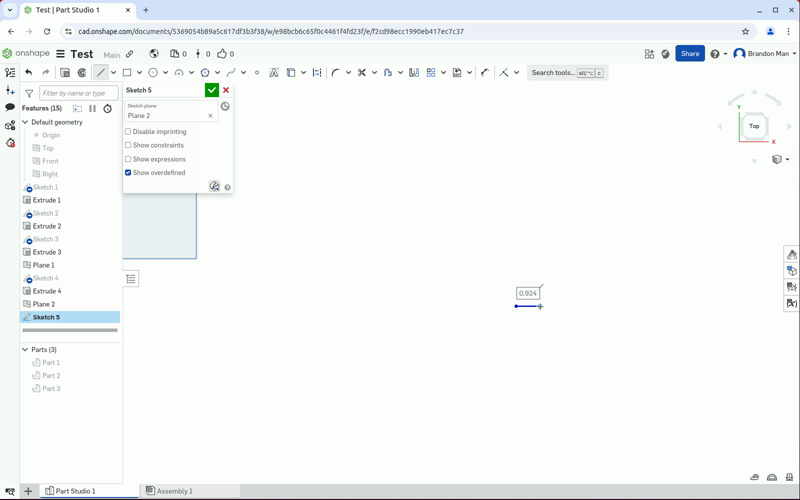
scroll(-6)
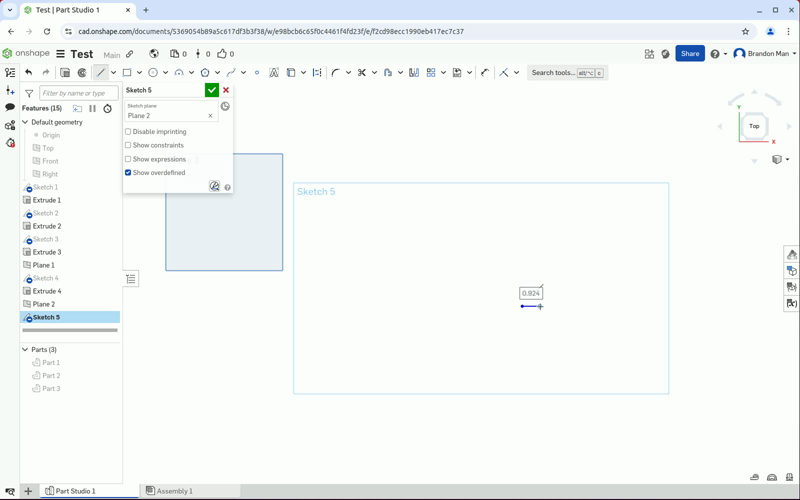
scroll(-6)
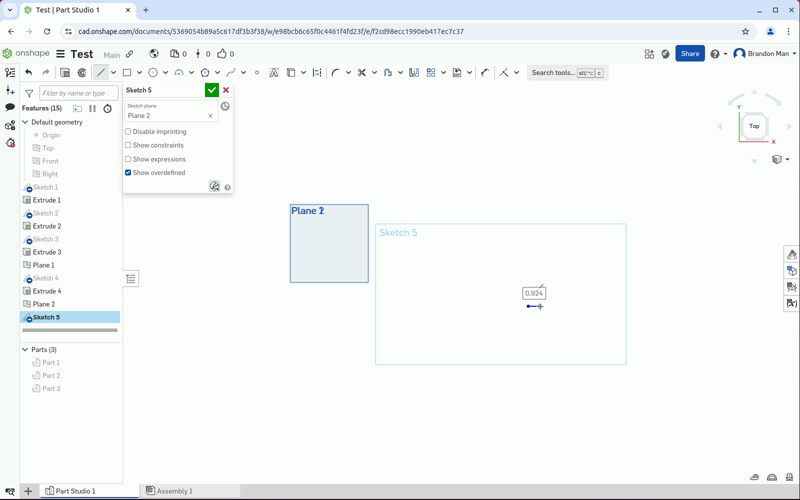
scroll(-6)
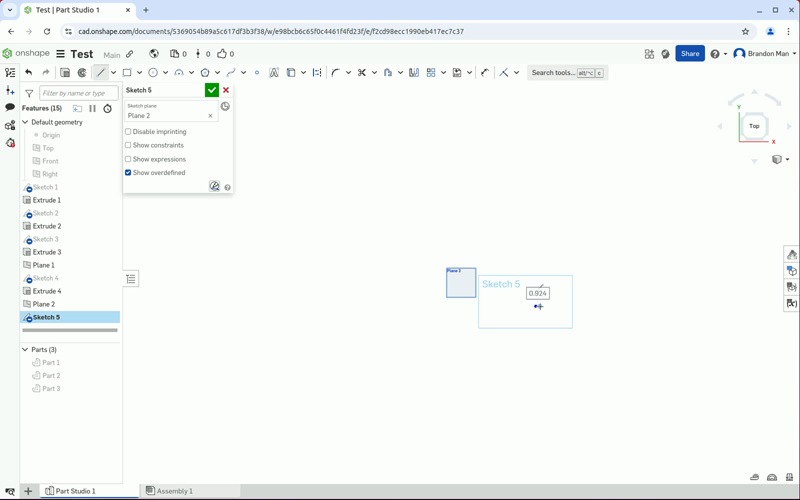
key_up(shift)
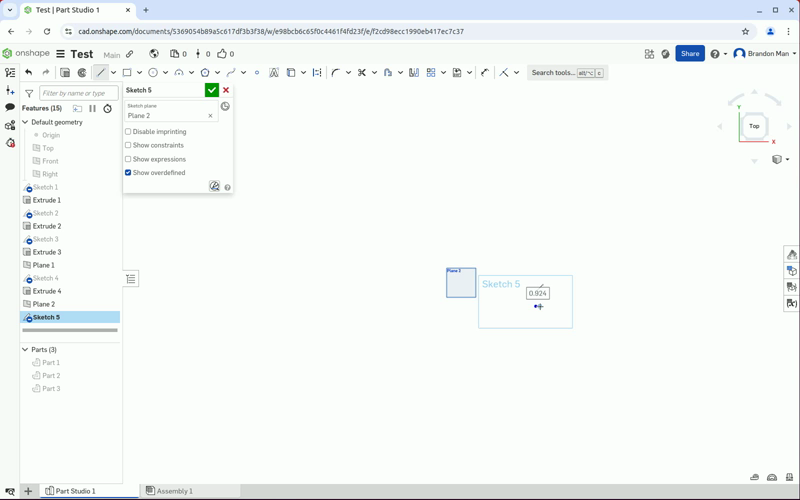
key_down(shift)
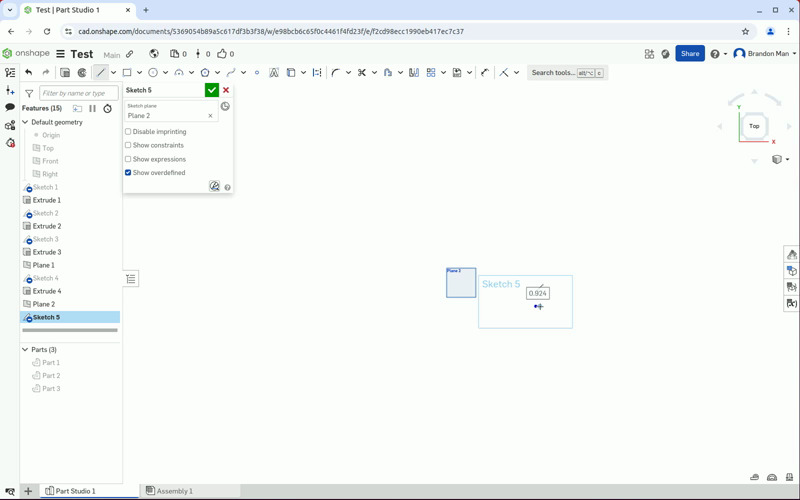
mouse_move(570, 306)
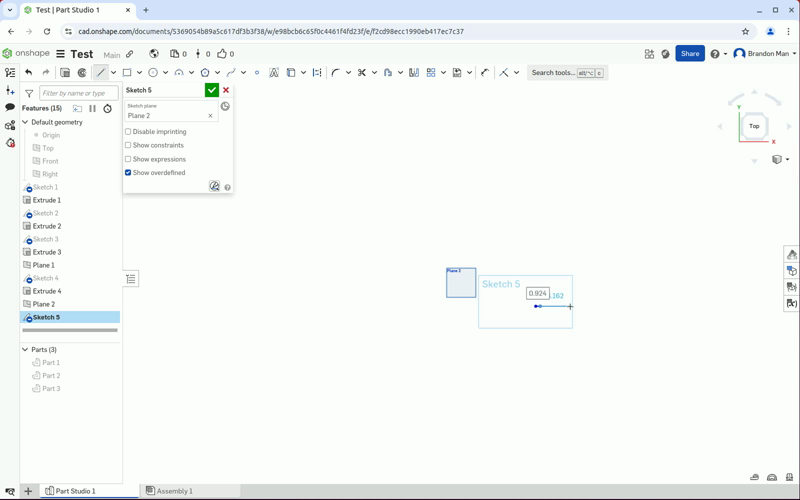
mouse_move(540, 290)
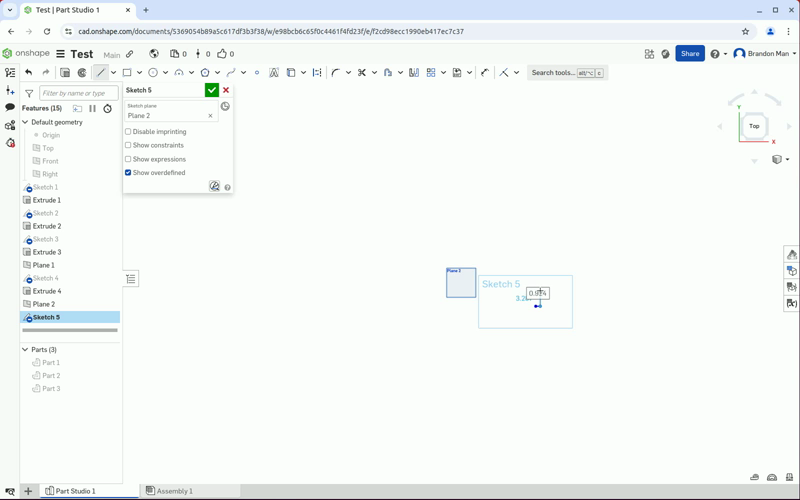
click(540, 290)
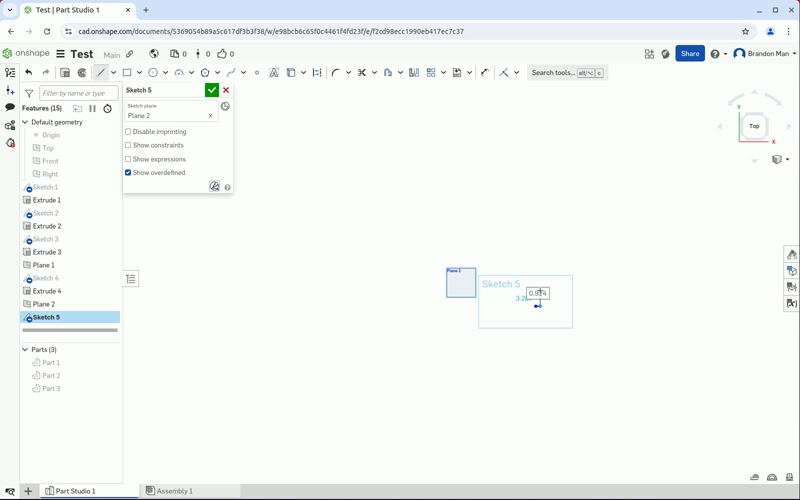
key_up(shift)
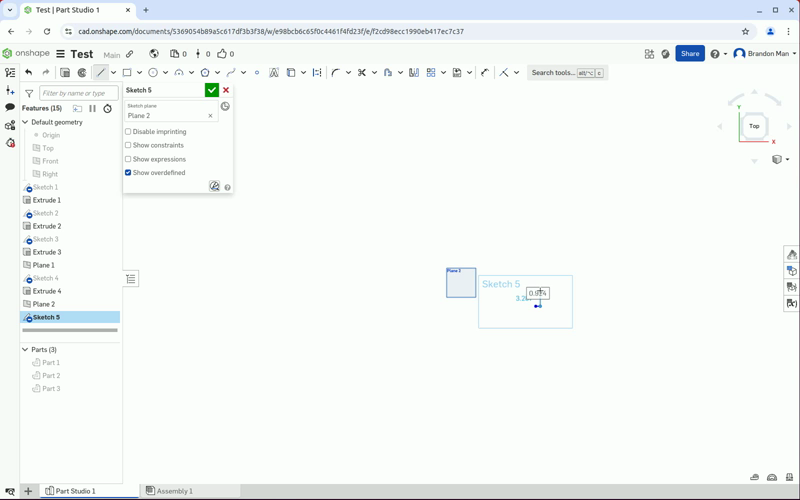
key_down(shift)
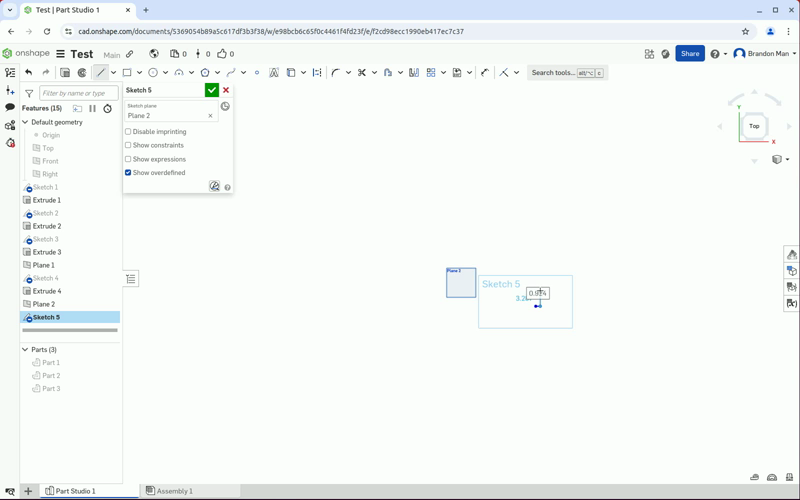
mouse_move(570, 290)
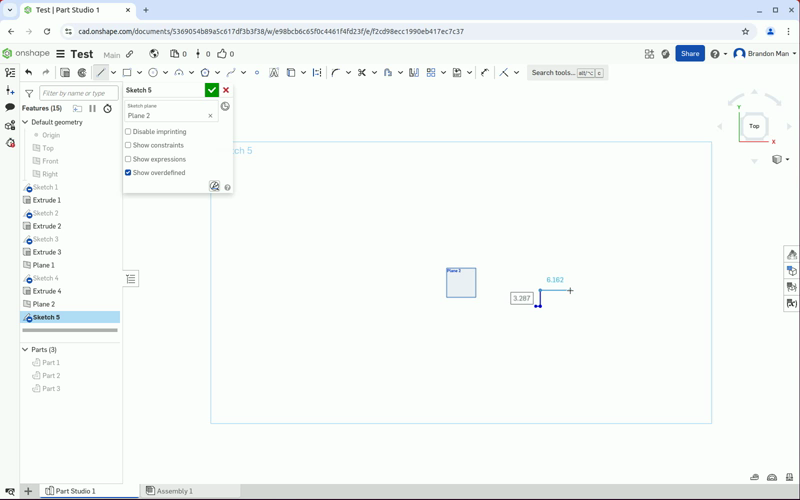
mouse_move(535, 290)
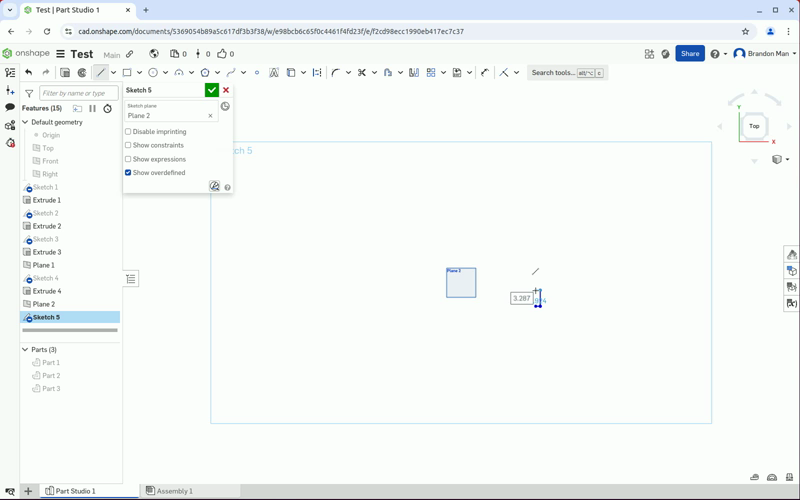
scroll(6)
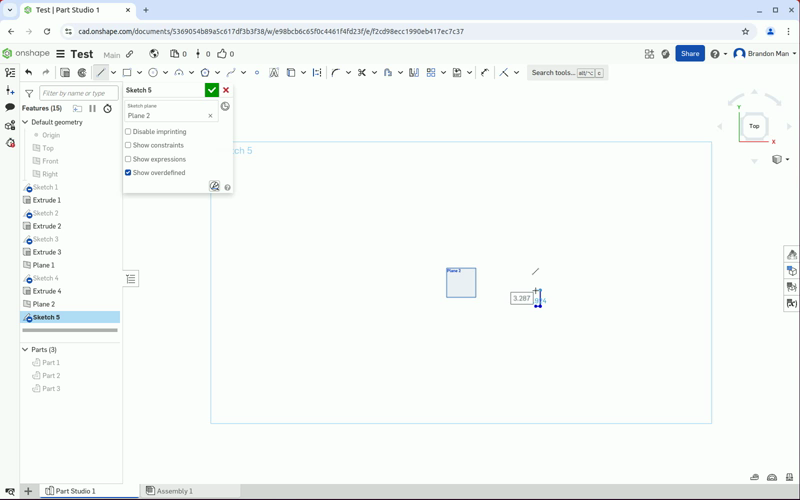
scroll(6)
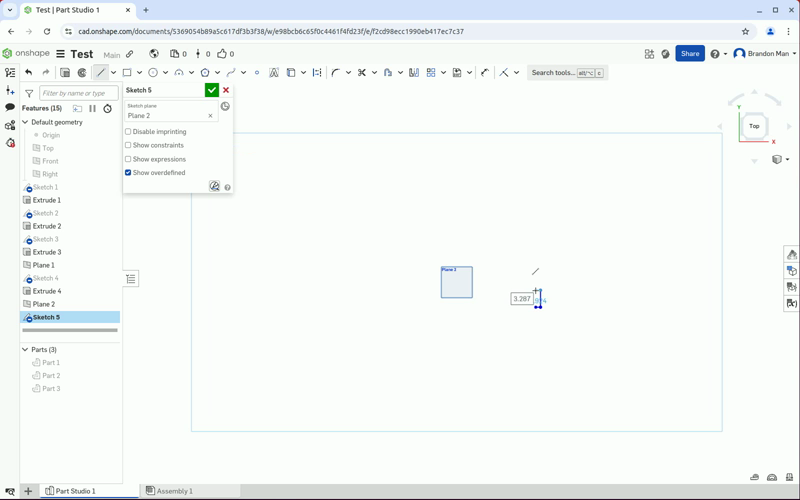
scroll(6)
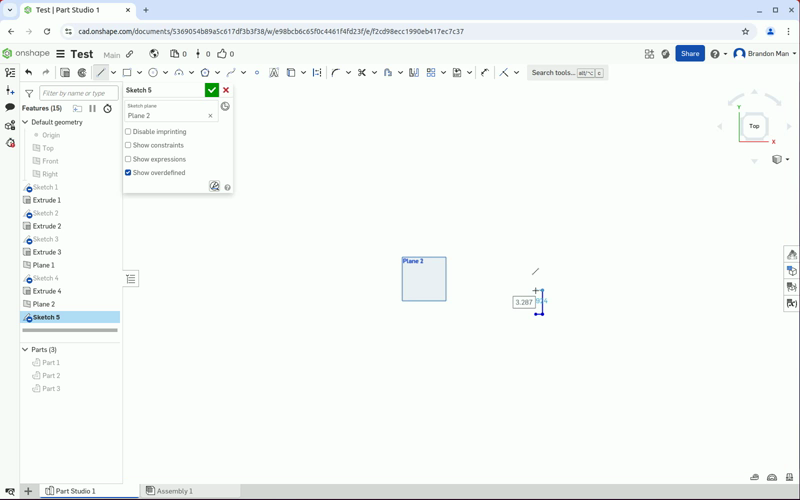
scroll(6)
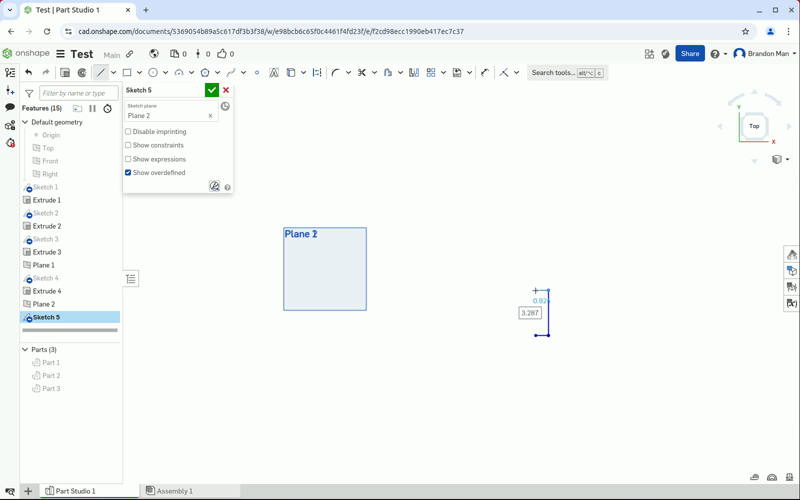
scroll(6)
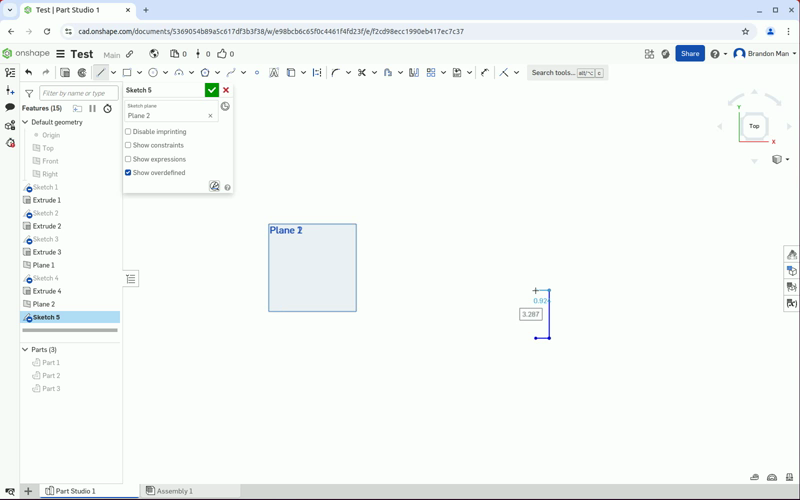
scroll(6)
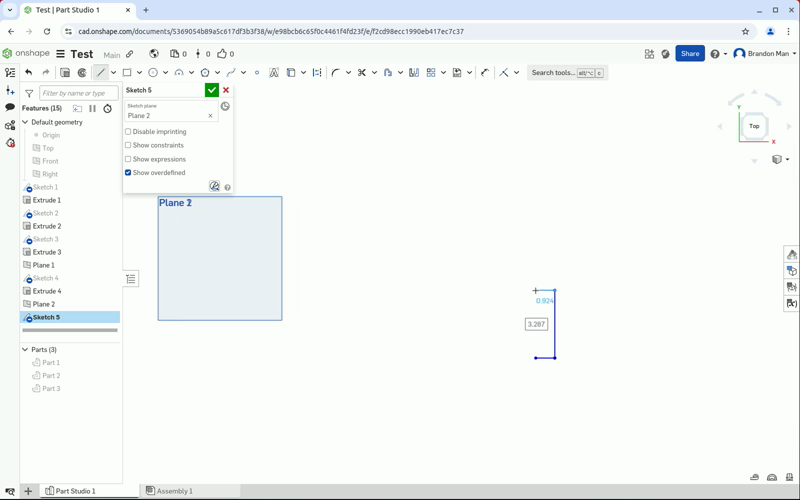
scroll(6)
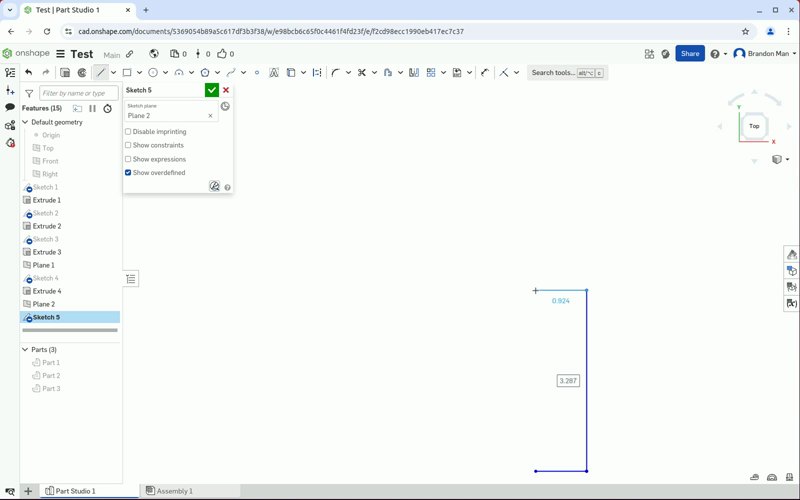
click(535, 290)
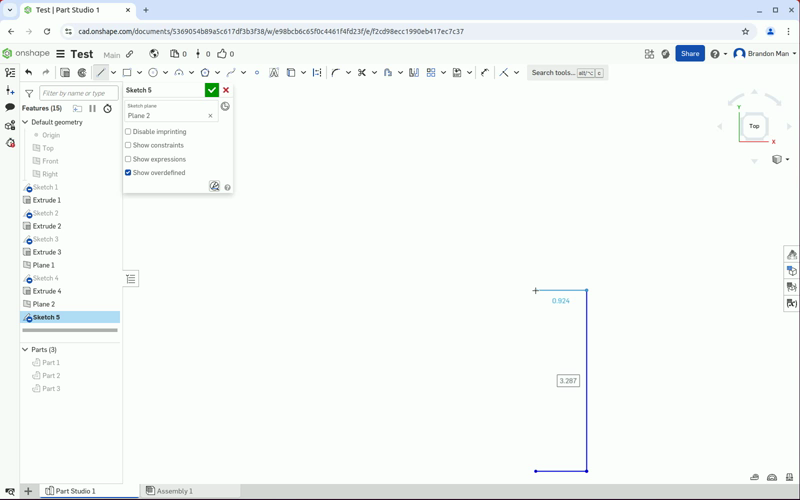
scroll(-6)
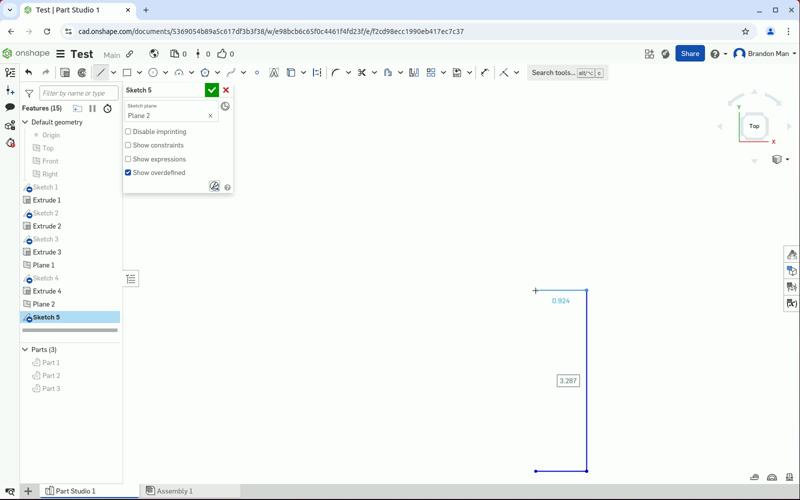
scroll(-6)
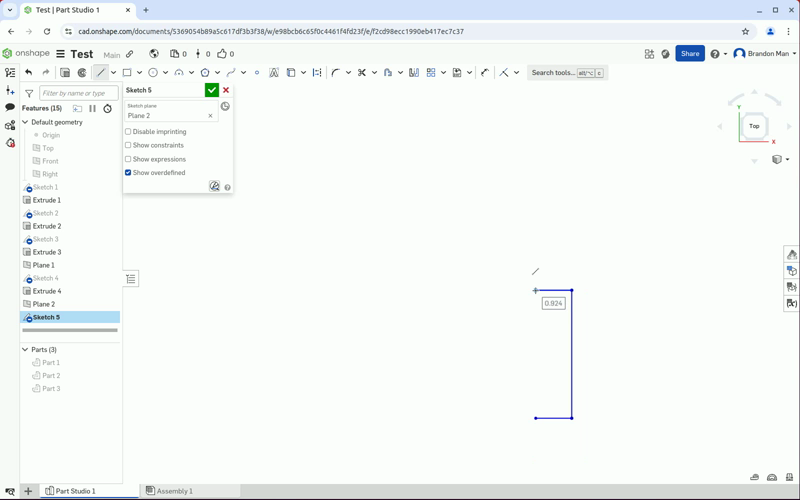
scroll(-6)
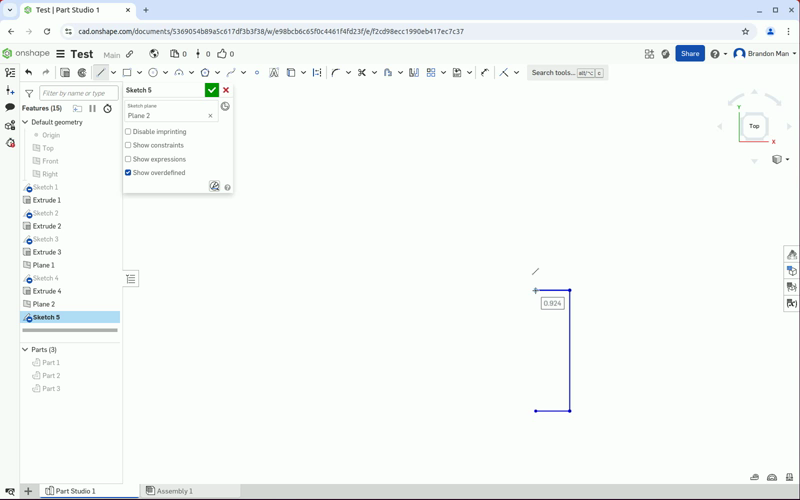
scroll(-6)
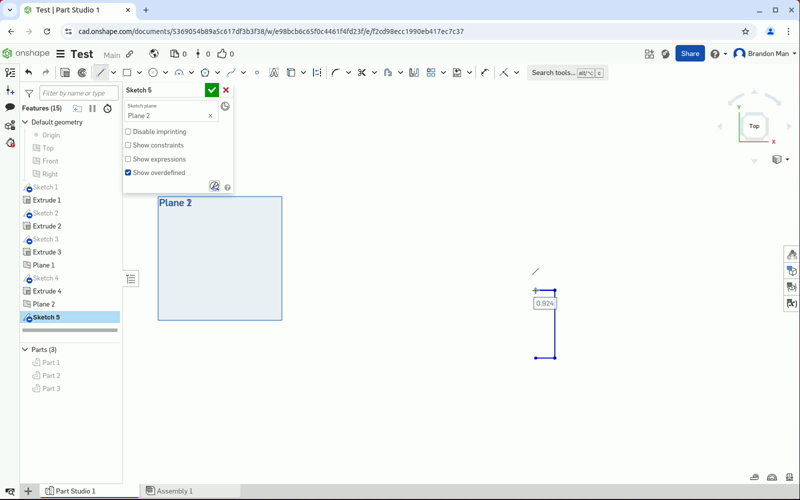
scroll(-6)
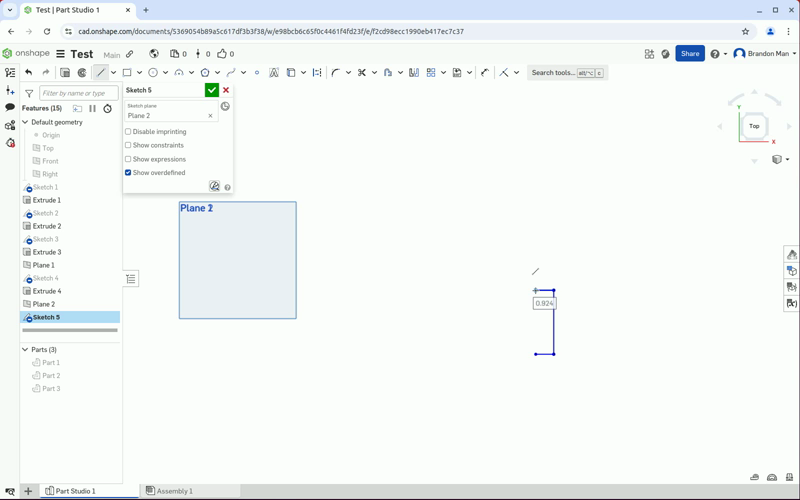
scroll(-6)
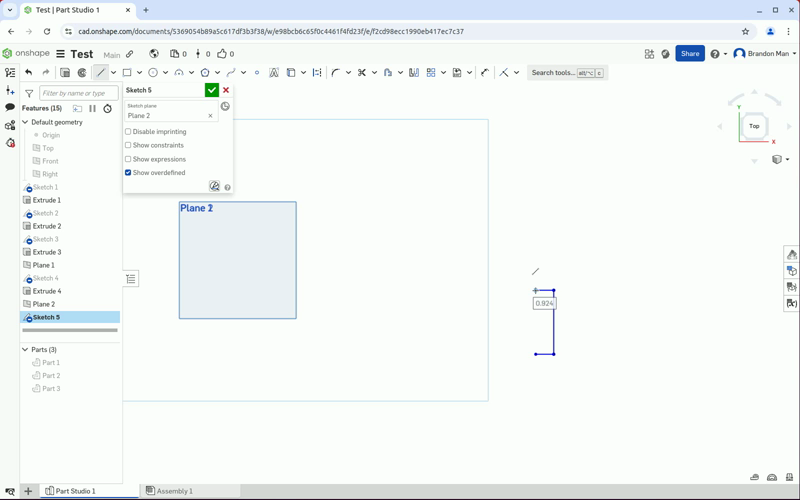
scroll(-6)
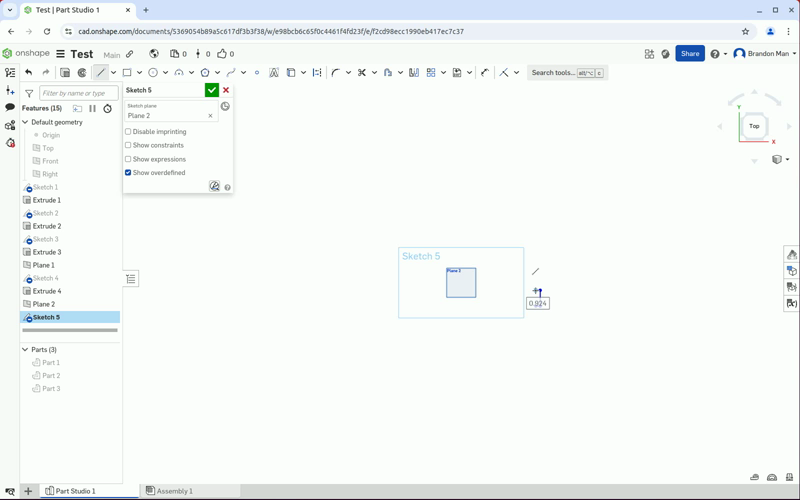
key_up(shift)
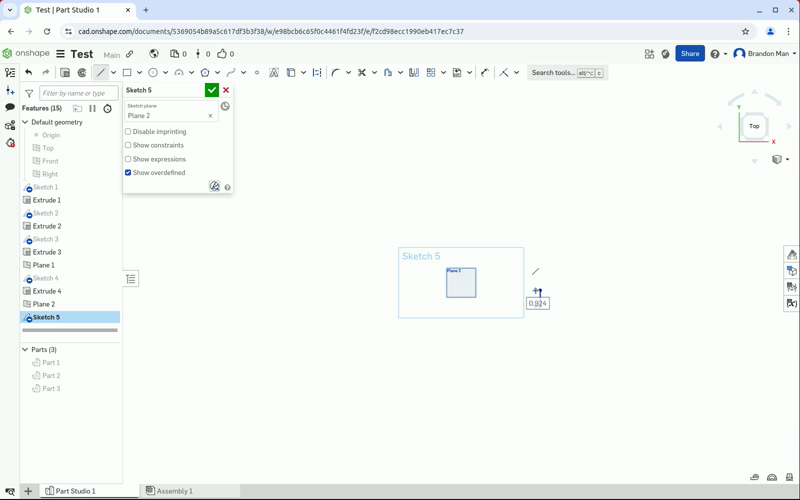
mouse_move(565, 290)
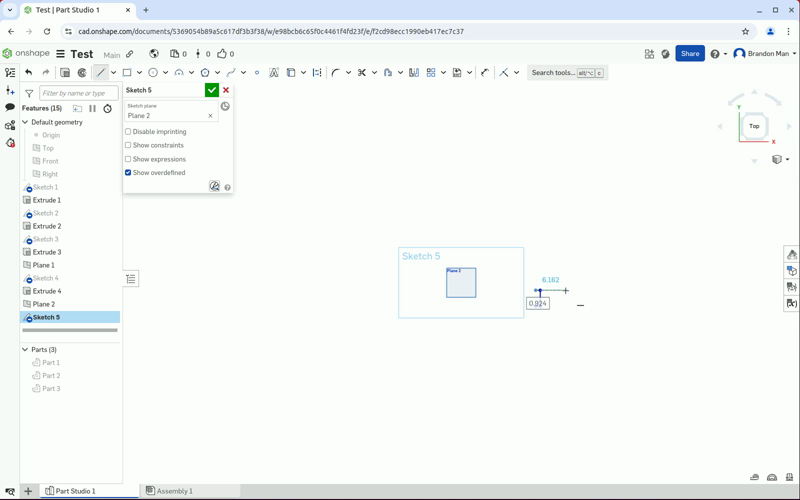
key_down(shift)
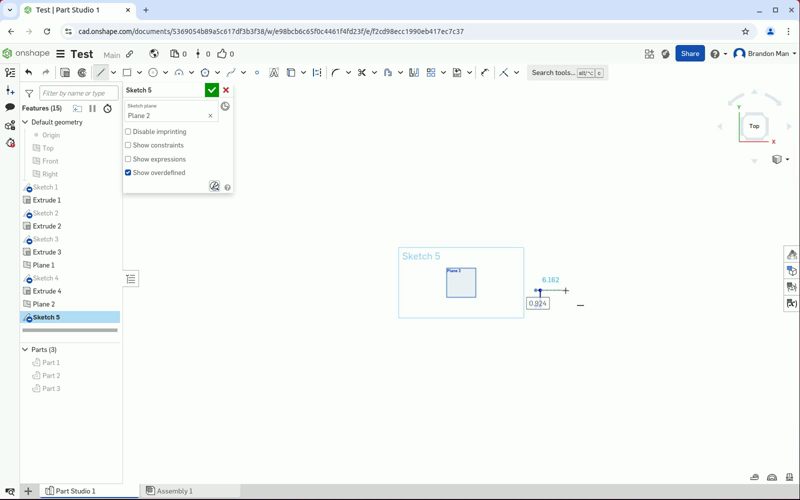
mouse_move(535, 306)
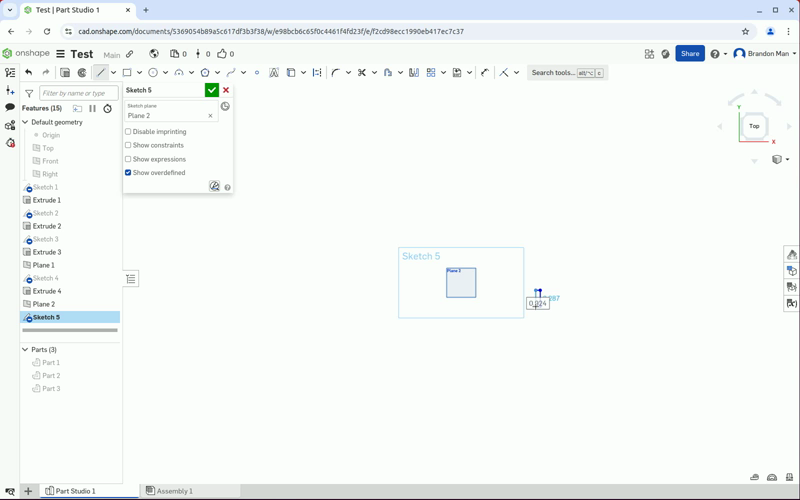
key_up(shift)
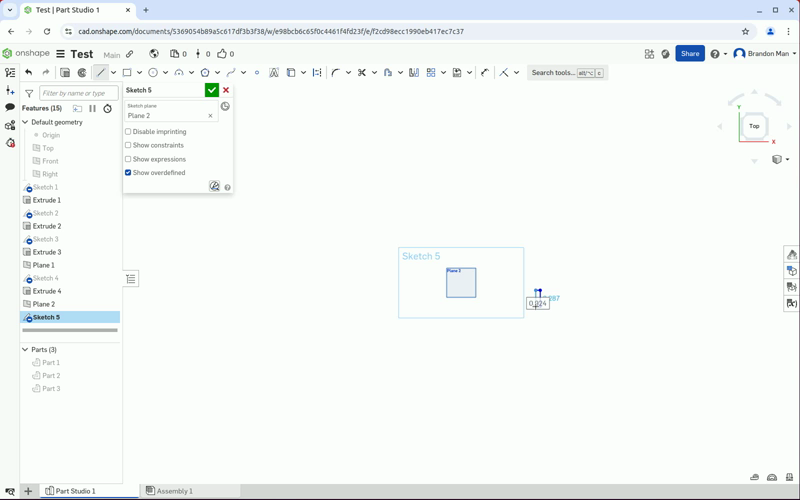
click(535, 306)
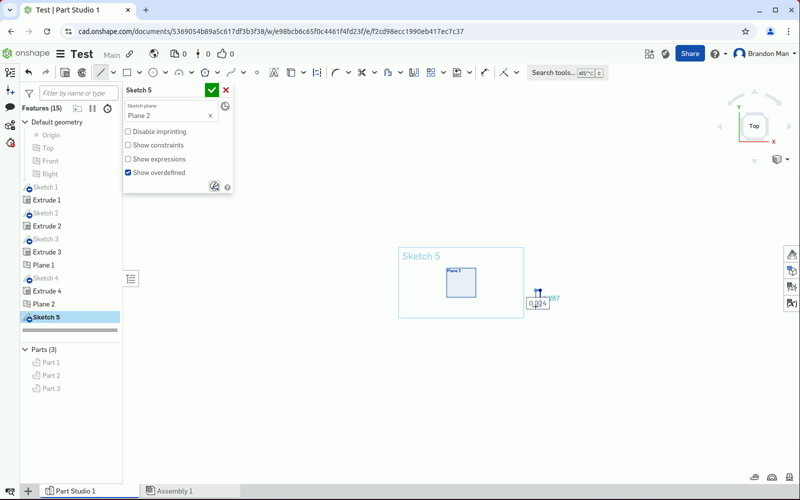
key(esc)
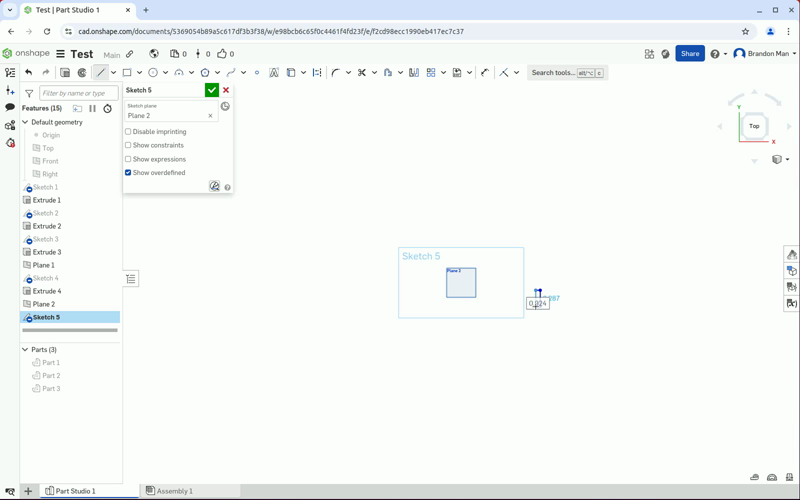
mouse_move(539, 297)
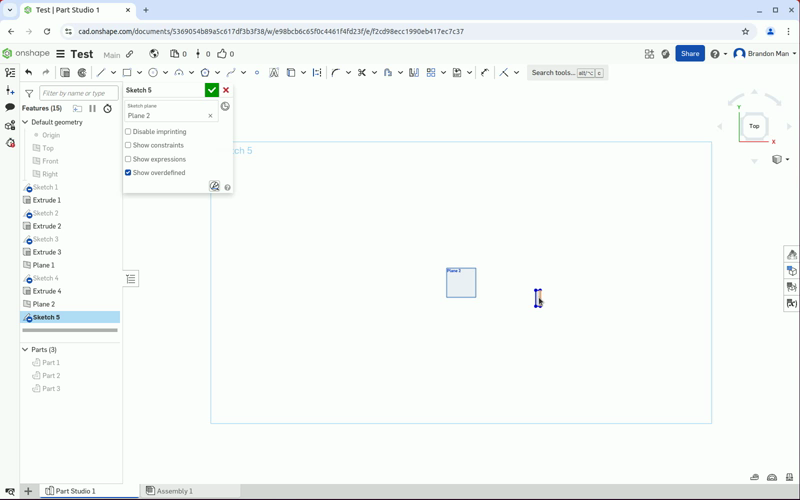
scroll(6)
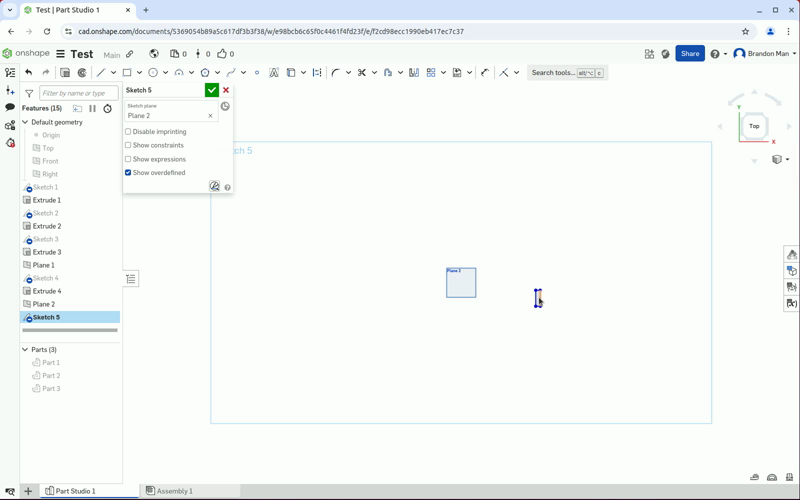
scroll(6)
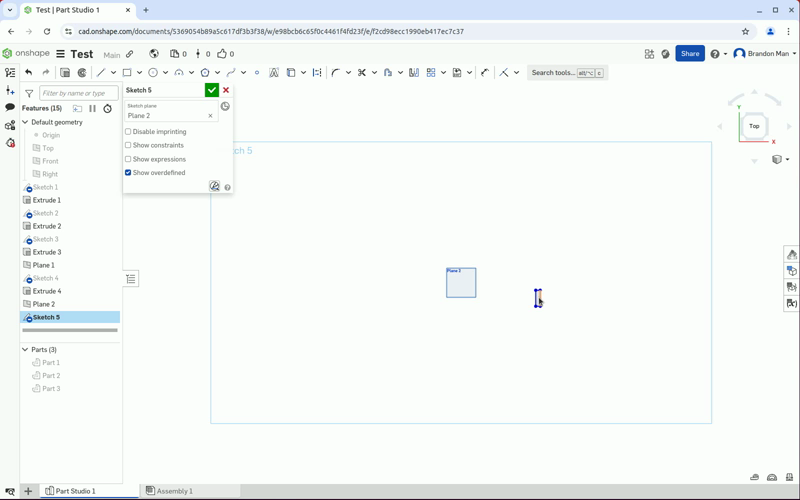
scroll(6)
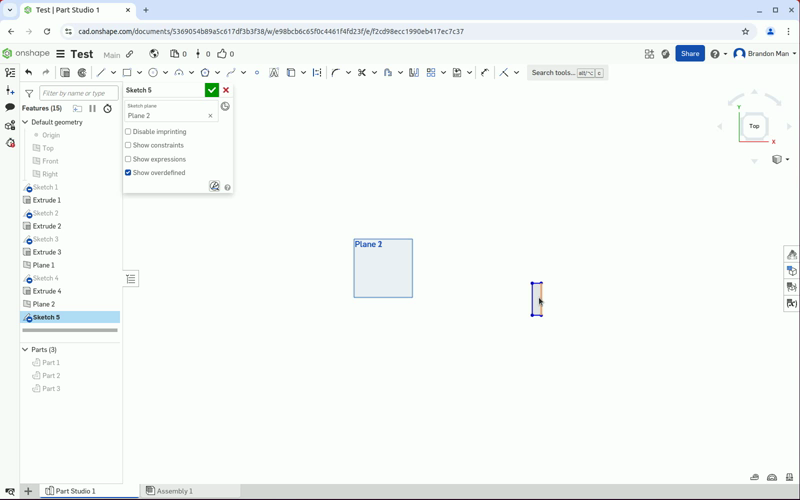
scroll(6)
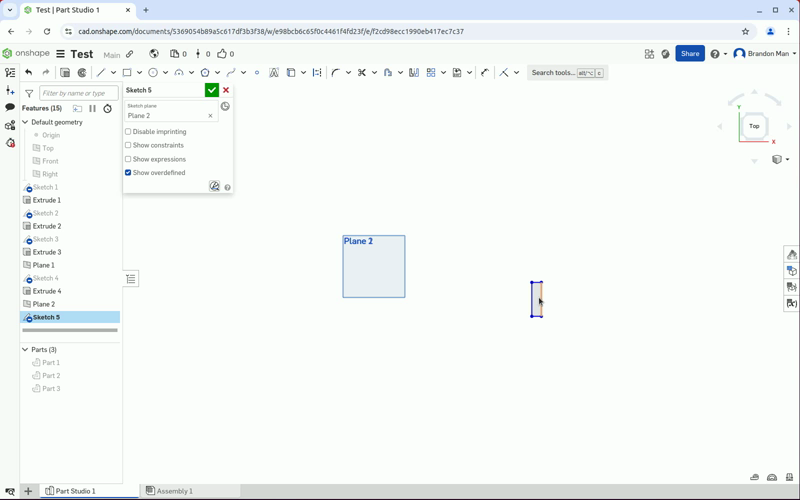
scroll(6)
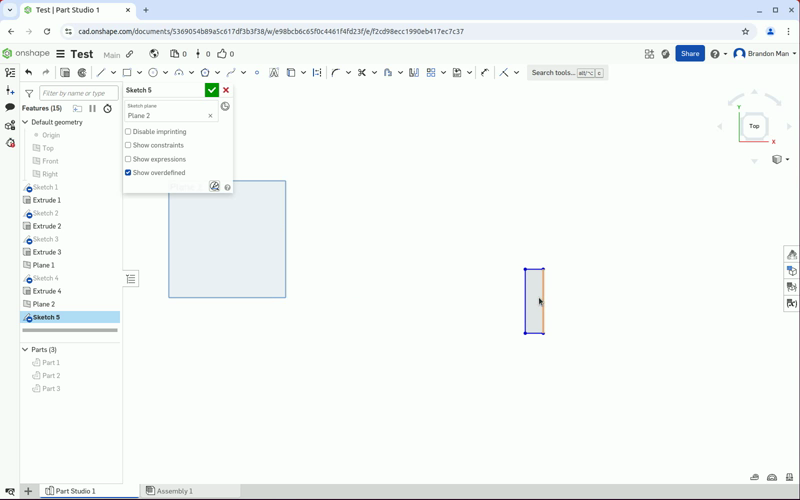
scroll(6)
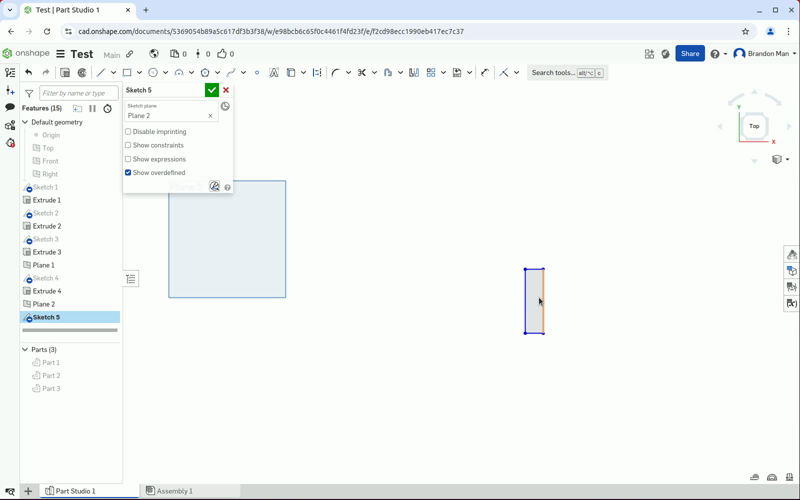
scroll(6)
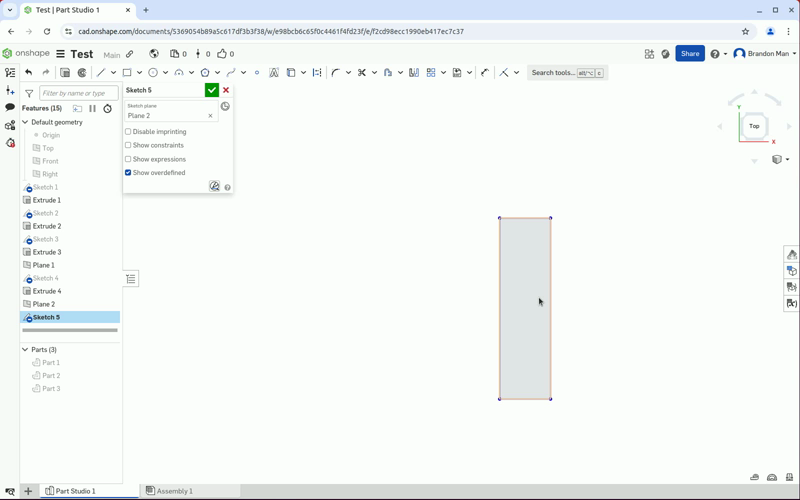
click(539, 297)
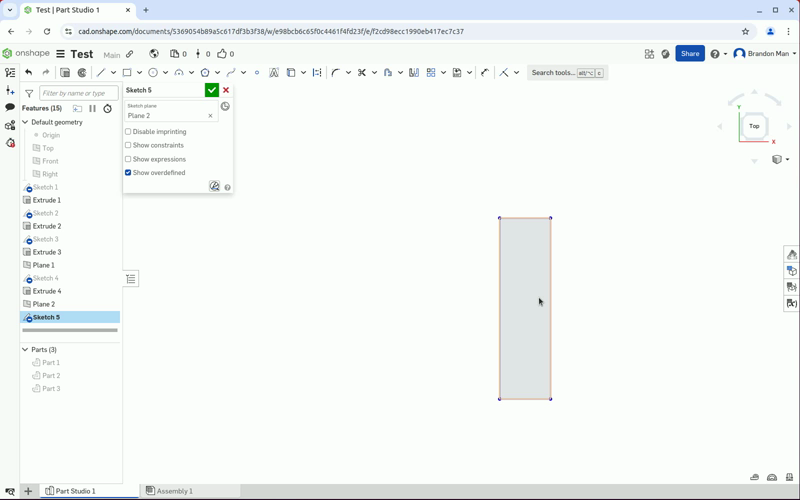
scroll(-6)
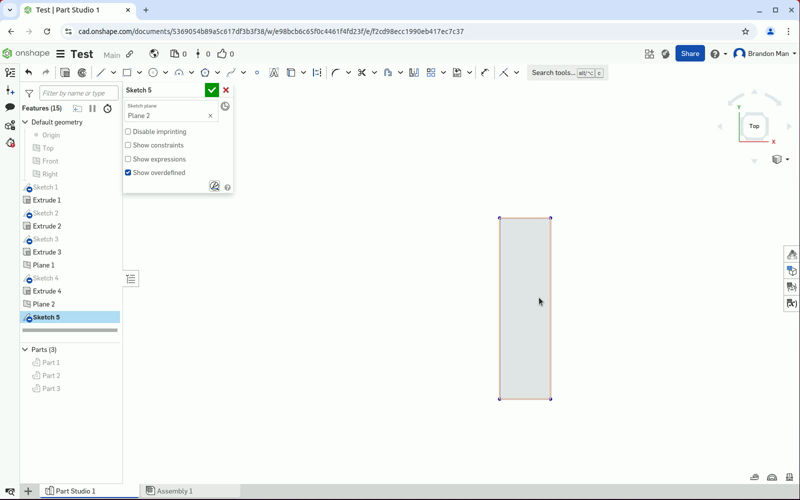
scroll(-6)
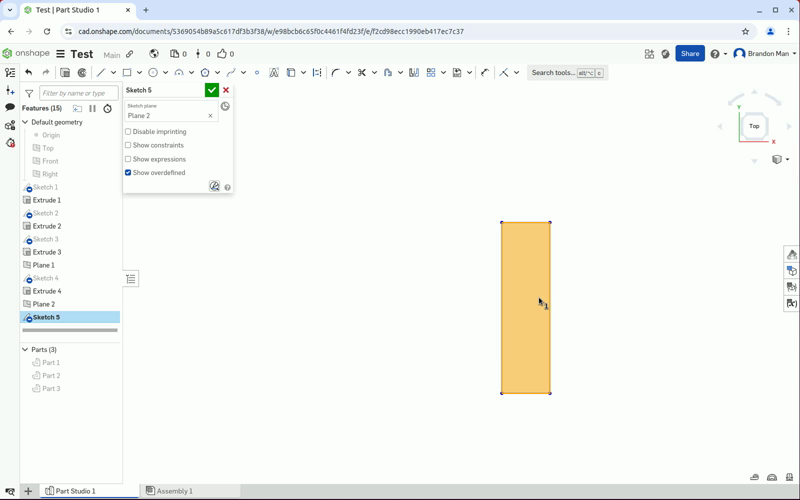
scroll(-6)
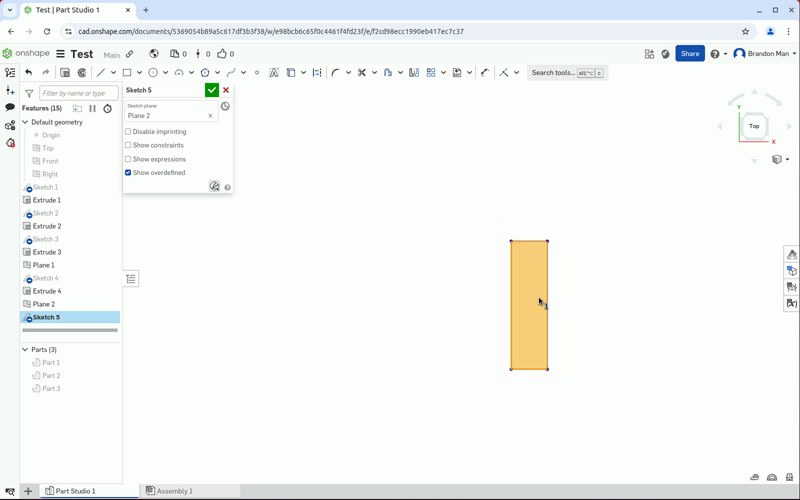
scroll(-6)
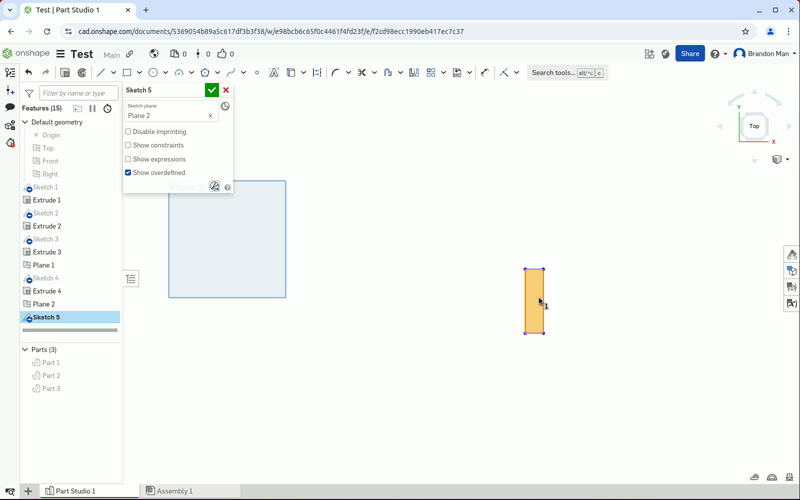
scroll(-6)
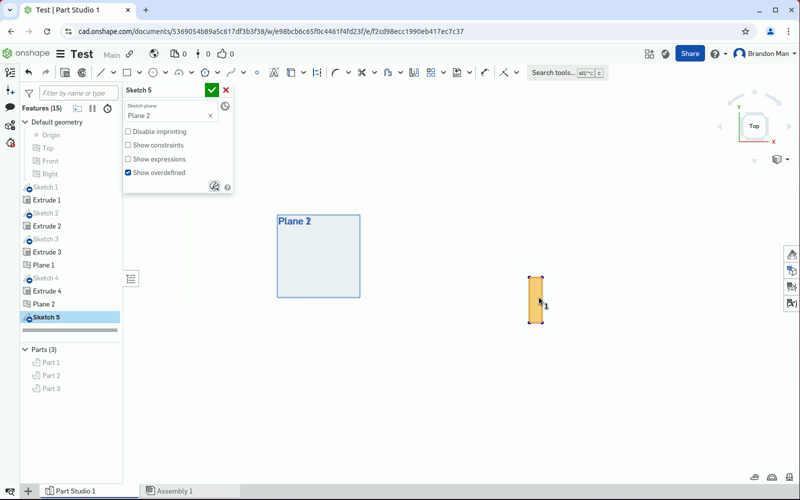
scroll(-6)
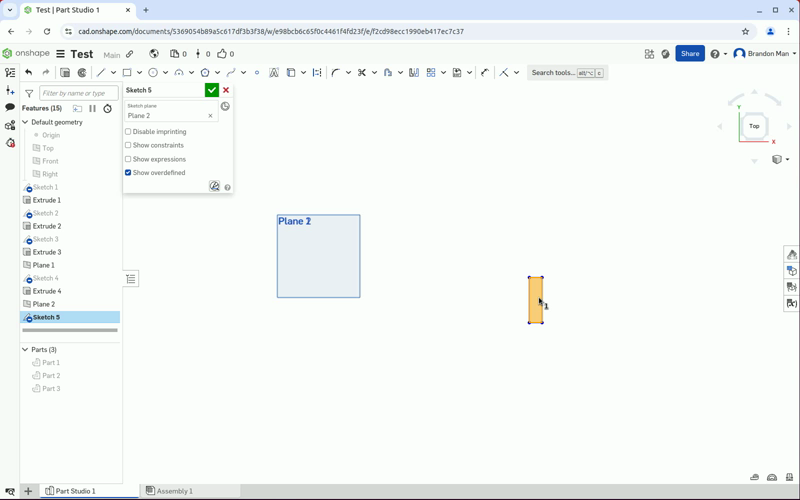
scroll(-6)
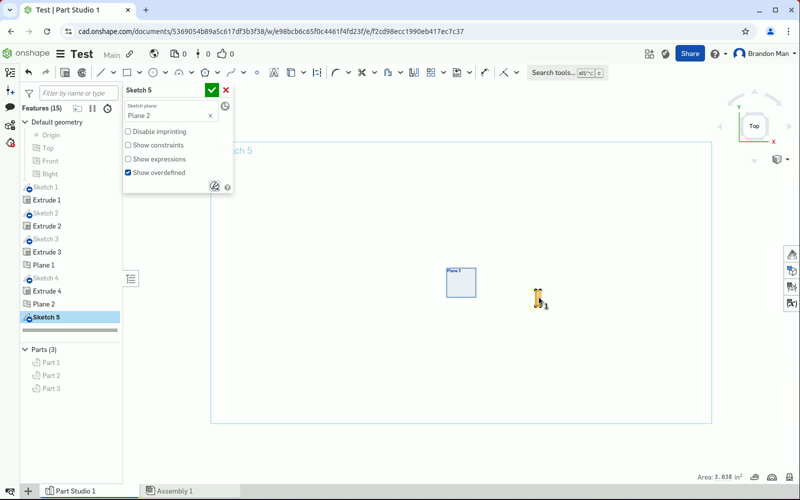
mouse_move(73, 352)
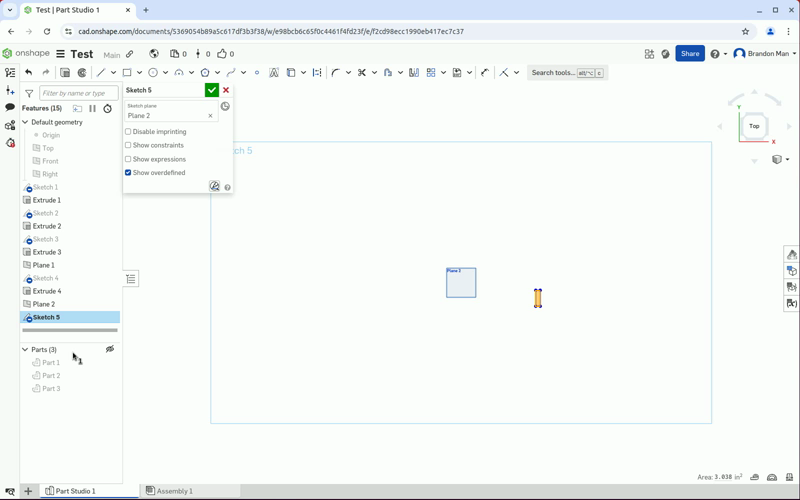
key(shift+y)
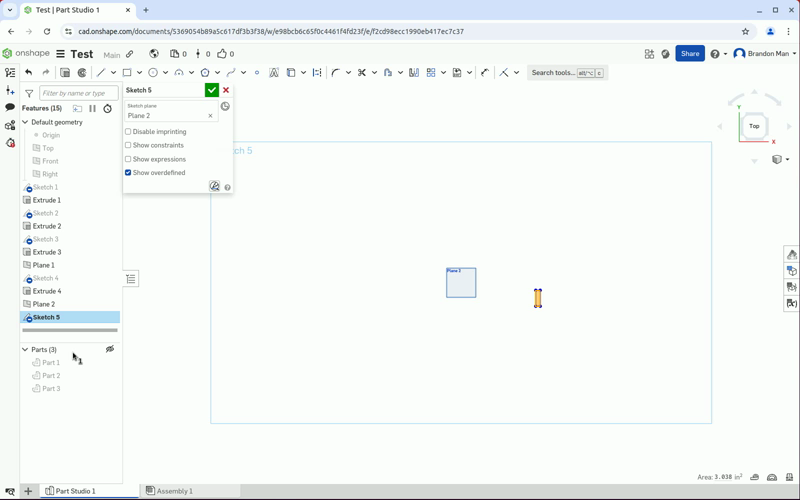
key(shift+e)
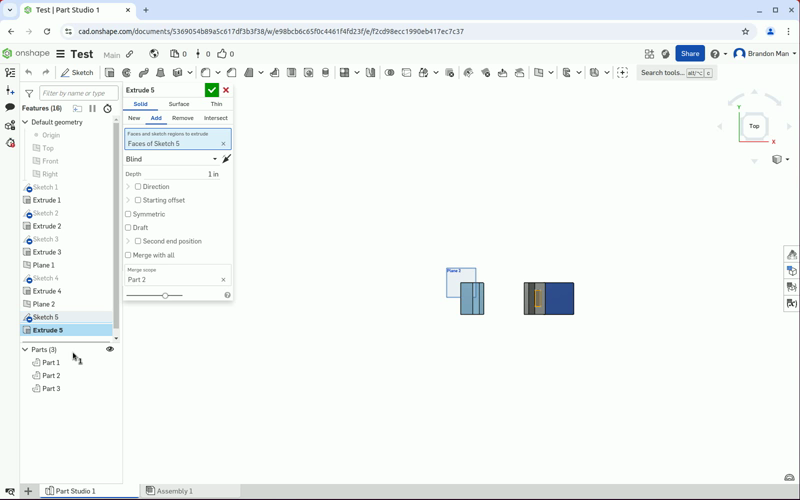
mouse_move(143, 106)
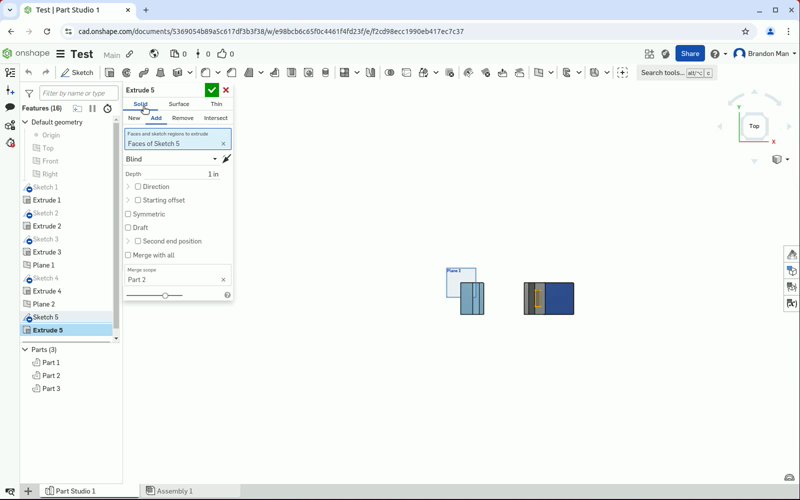
click(143, 106)
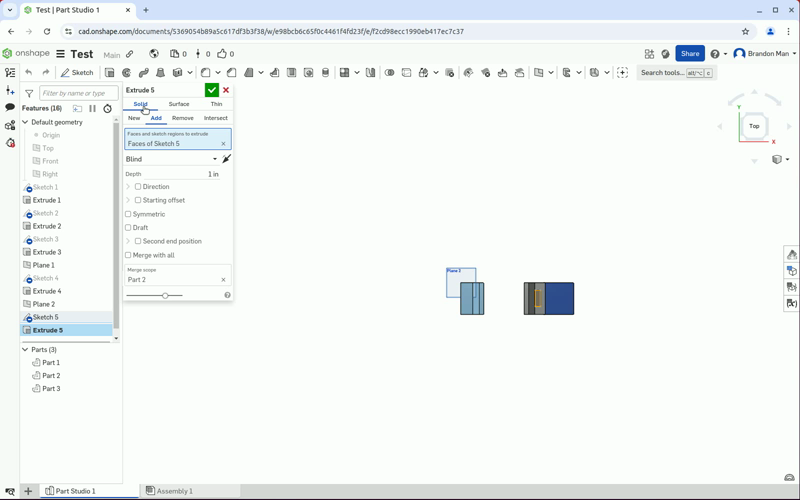
mouse_move(137, 120)
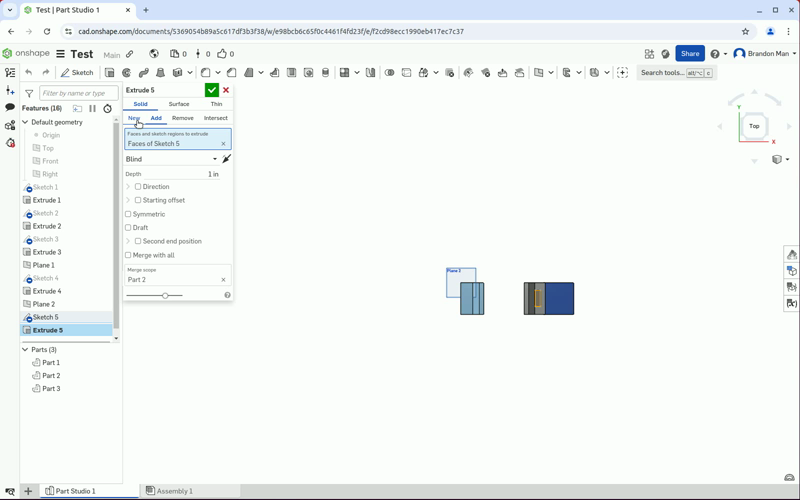
click(137, 120)
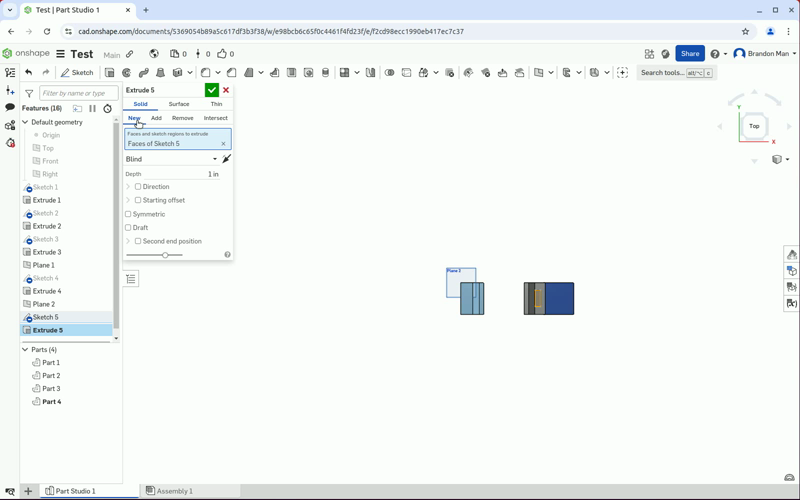
key(tab, 4)
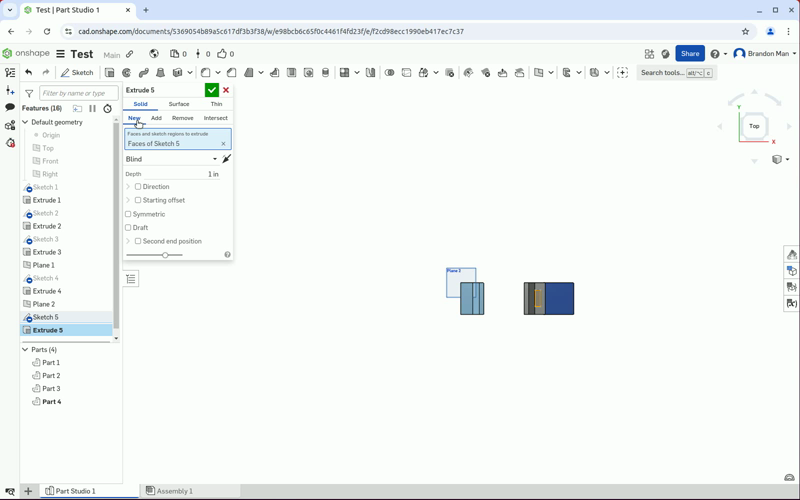
text(-0.241)
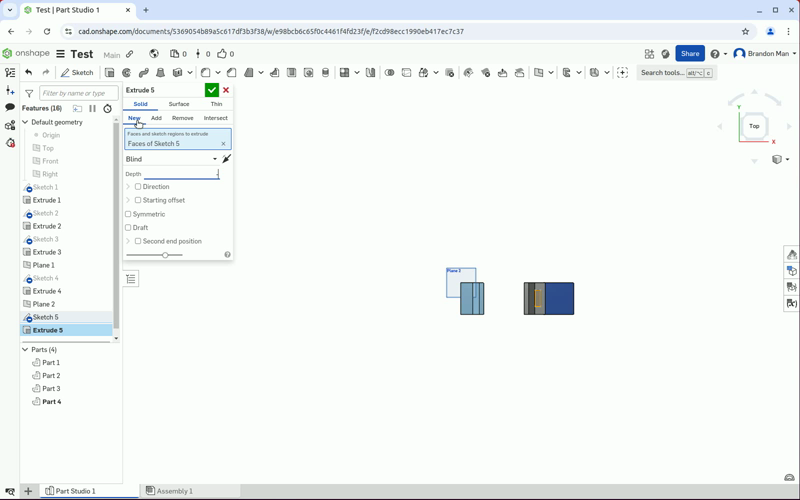
key(enter)
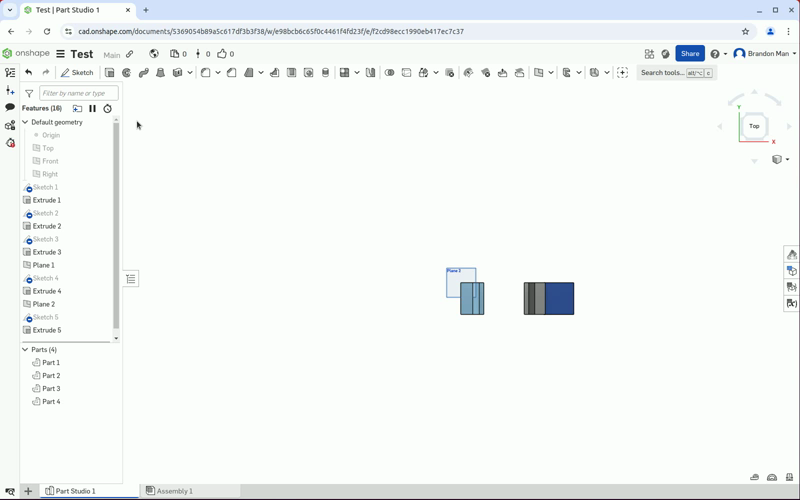
key(shift+h)
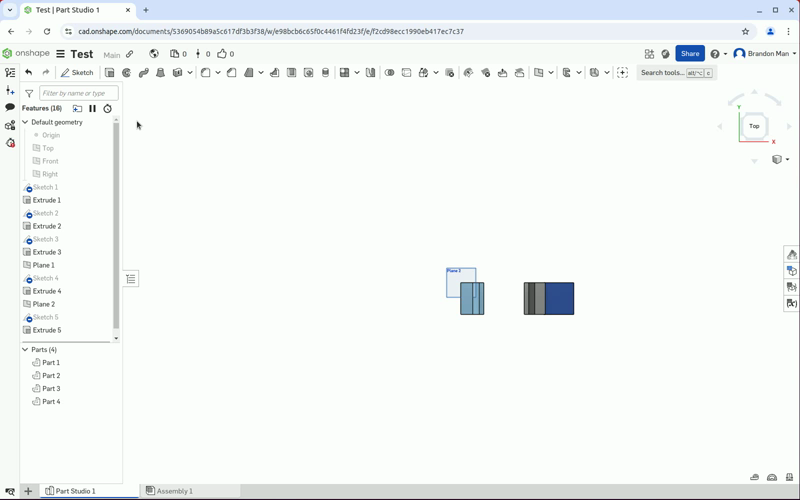
key(shift+h)
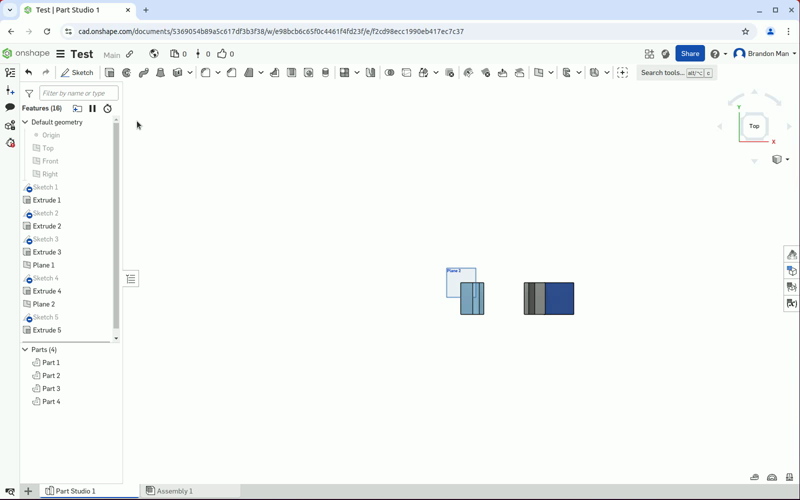
mouse_move(69, 189)
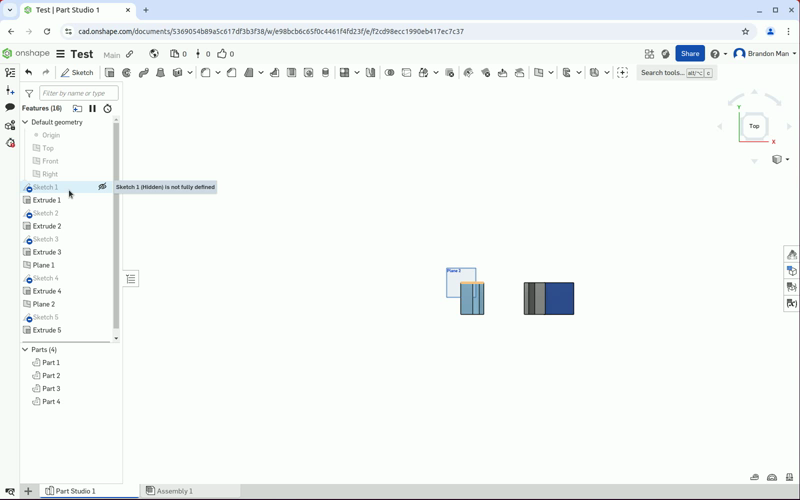
click(69, 189)
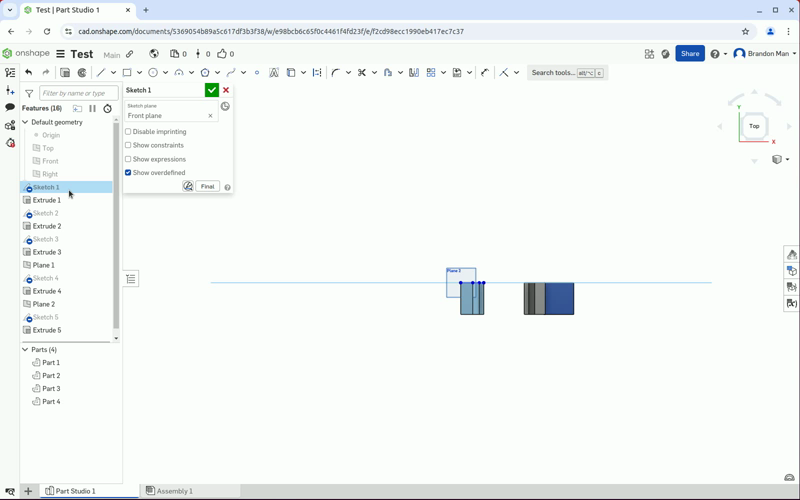
mouse_move(229, 92)
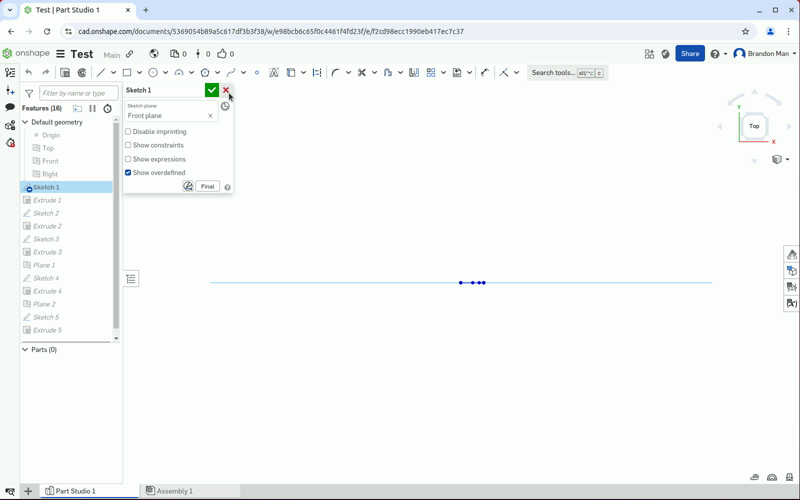
click(229, 92)
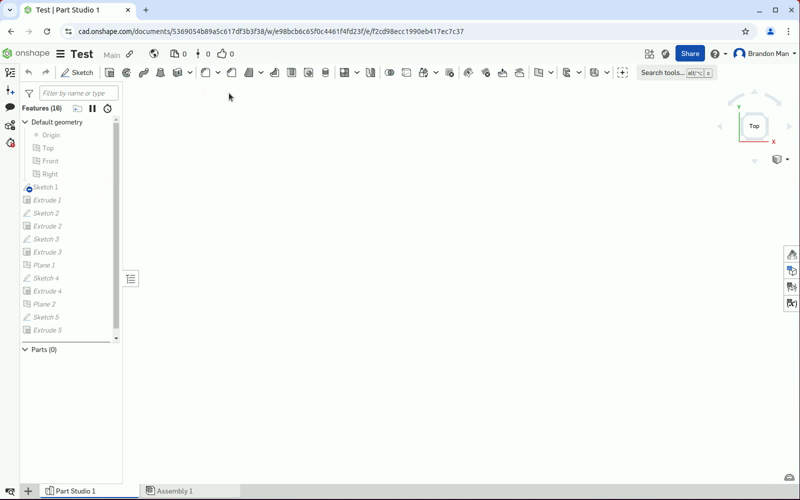
key(shift+s)
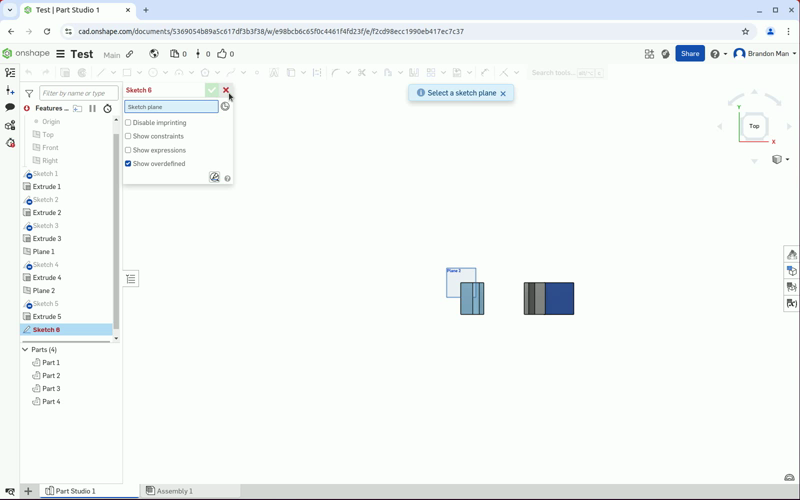
mouse_move(69, 293)
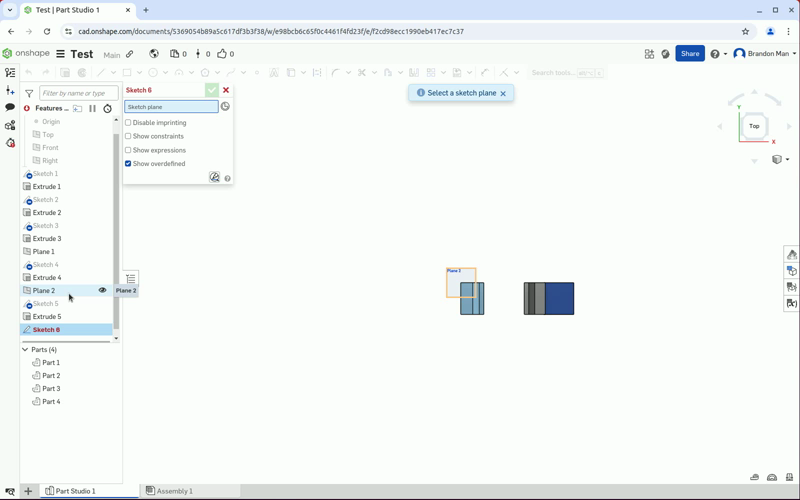
click(69, 293)
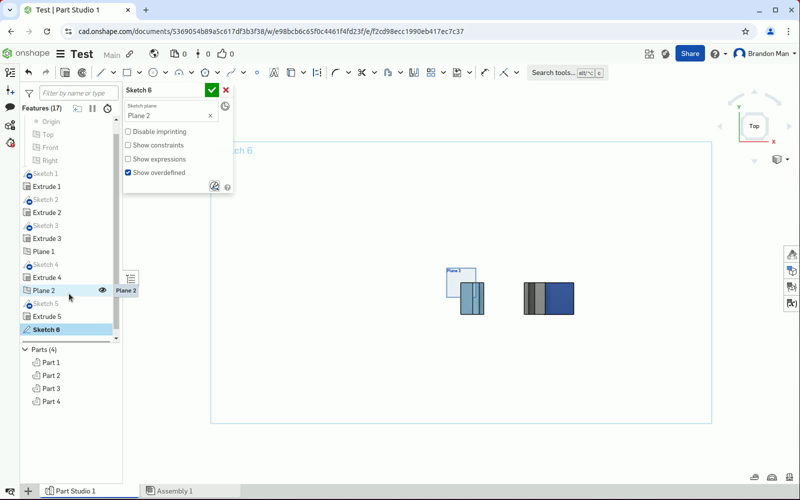
mouse_move(73, 352)
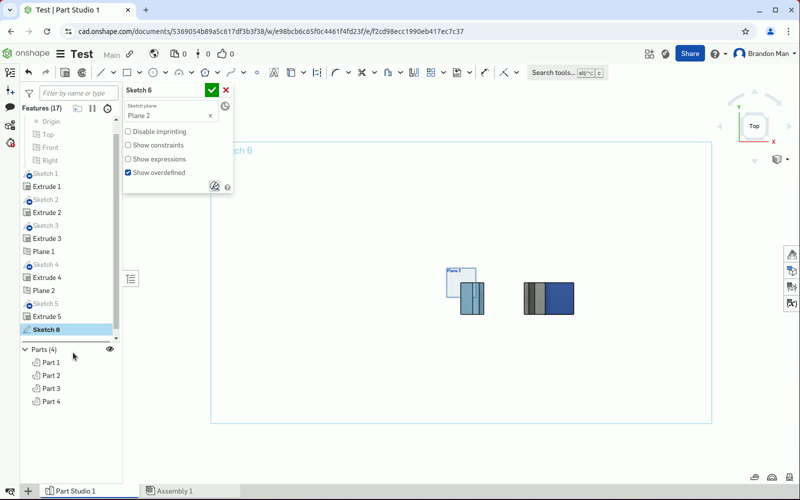
key(y)
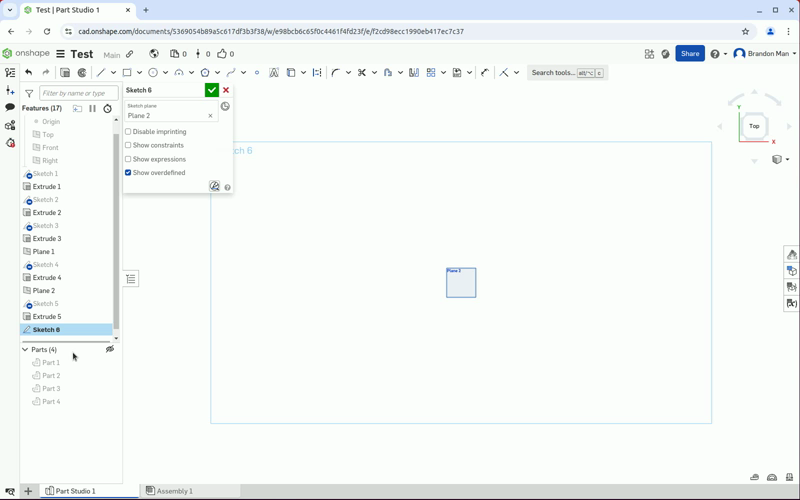
key(l)
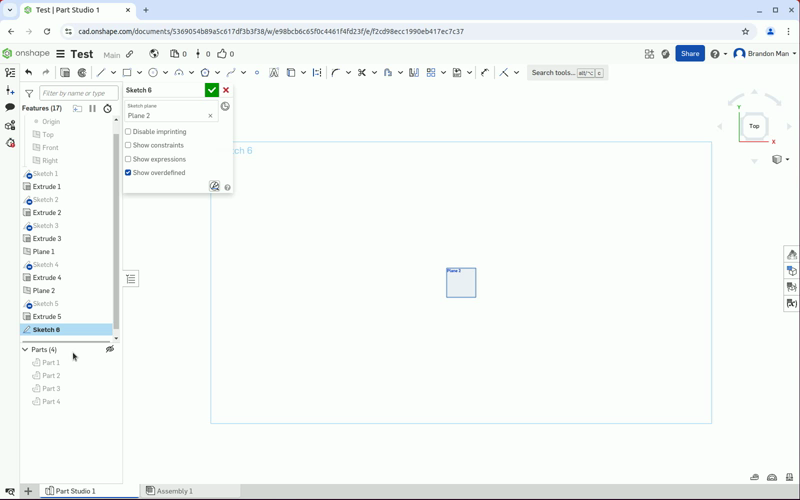
key_down(shift)
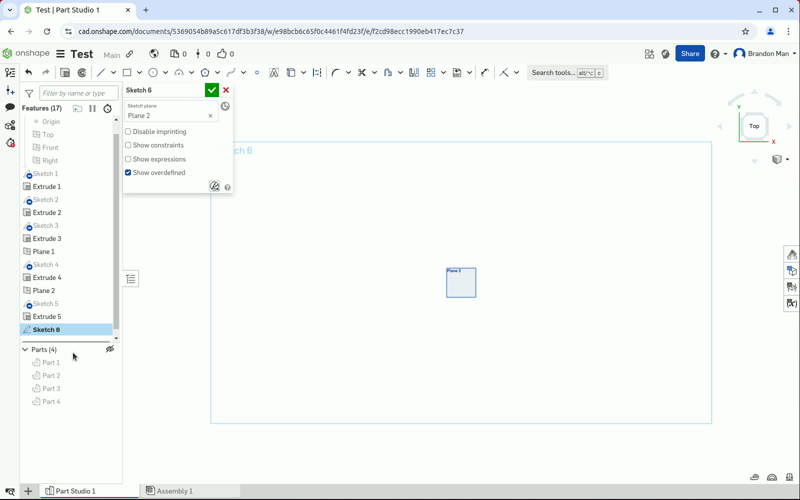
mouse_move(466, 306)
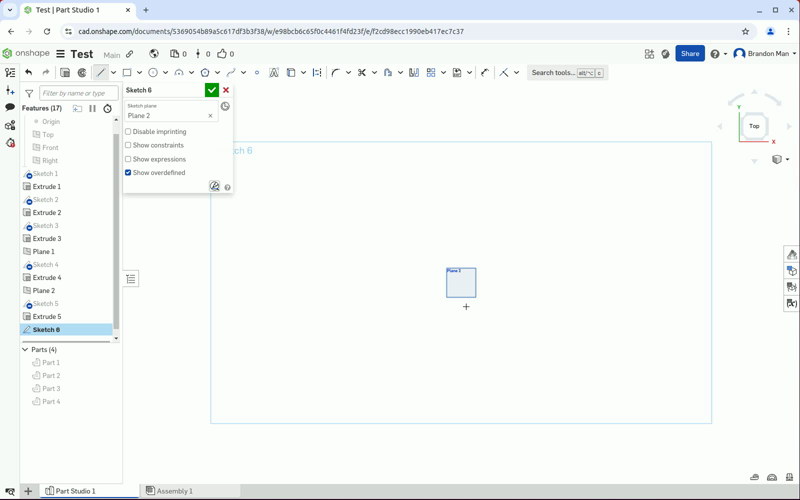
click(466, 306)
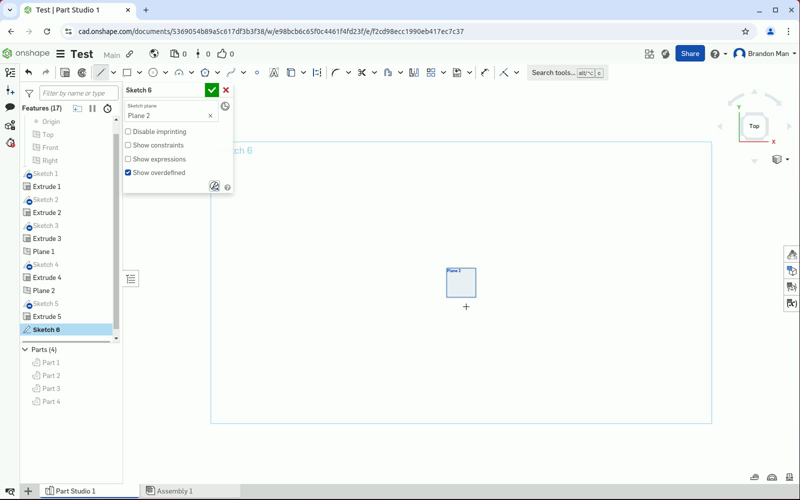
key_up(shift)
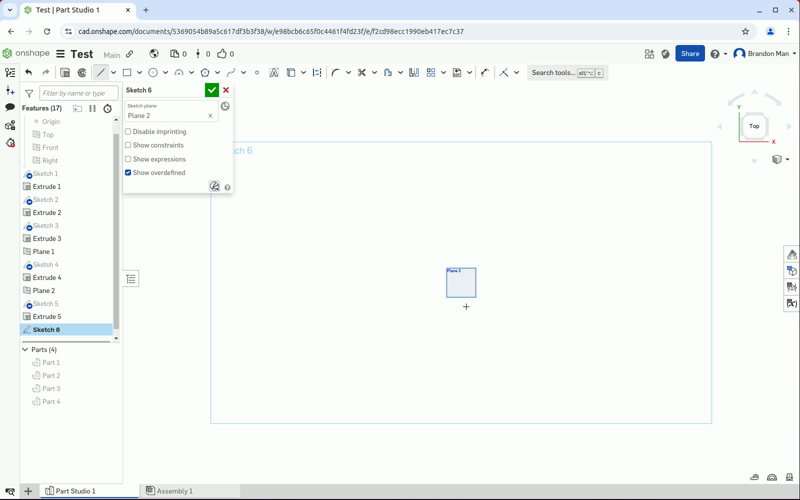
key_down(shift)
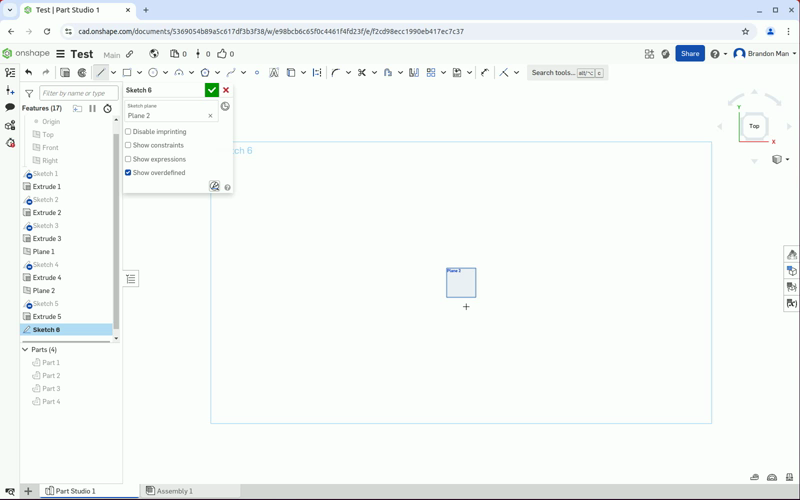
mouse_move(496, 306)
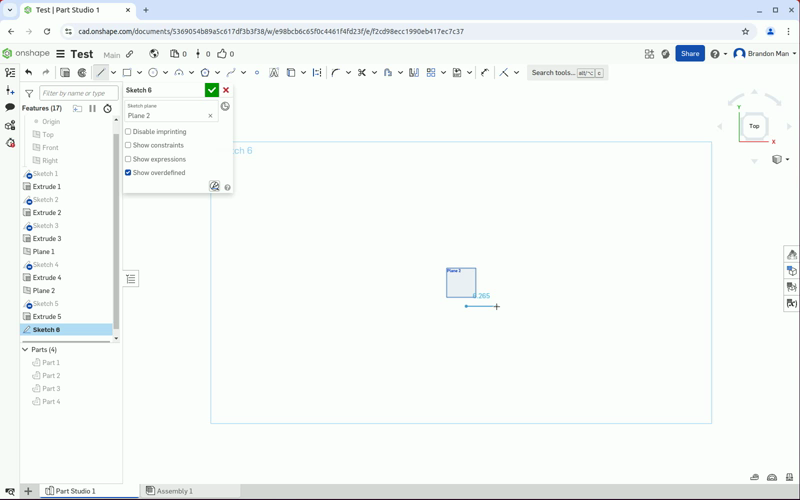
mouse_move(471, 306)
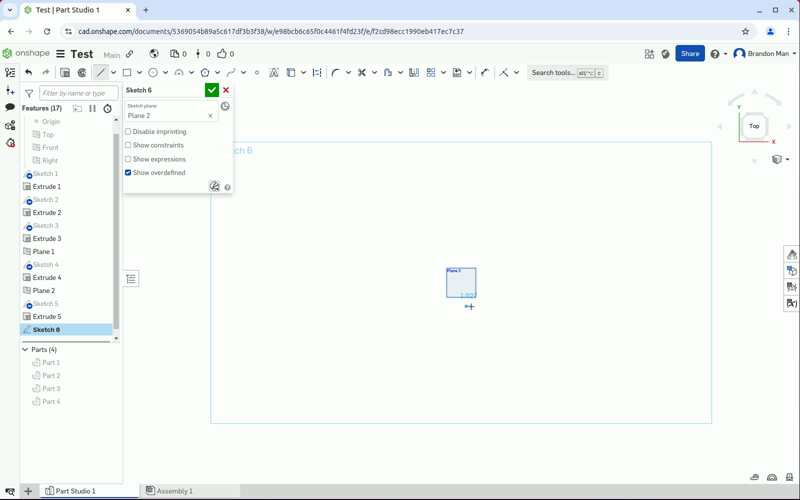
scroll(6)
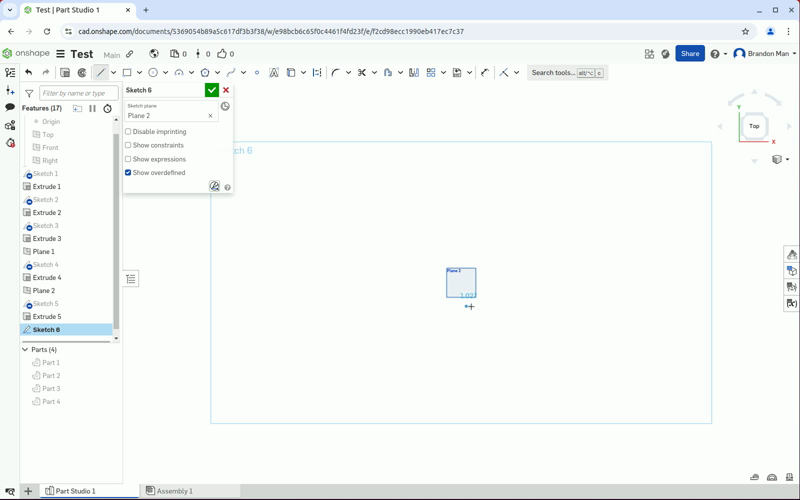
scroll(6)
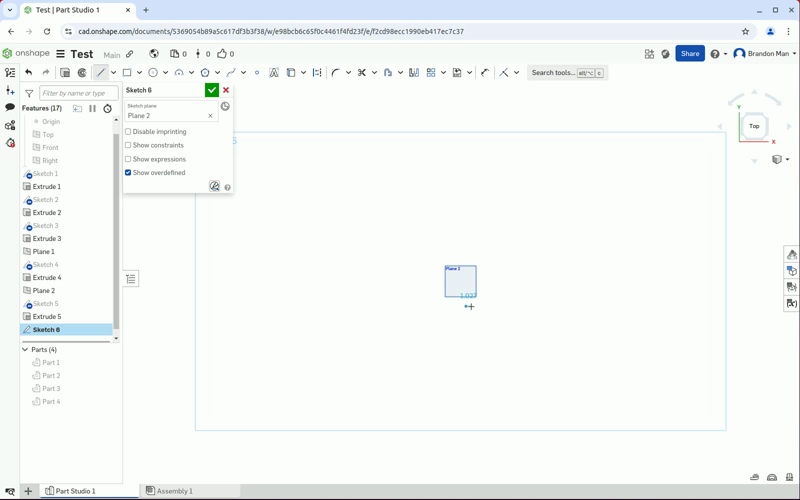
scroll(6)
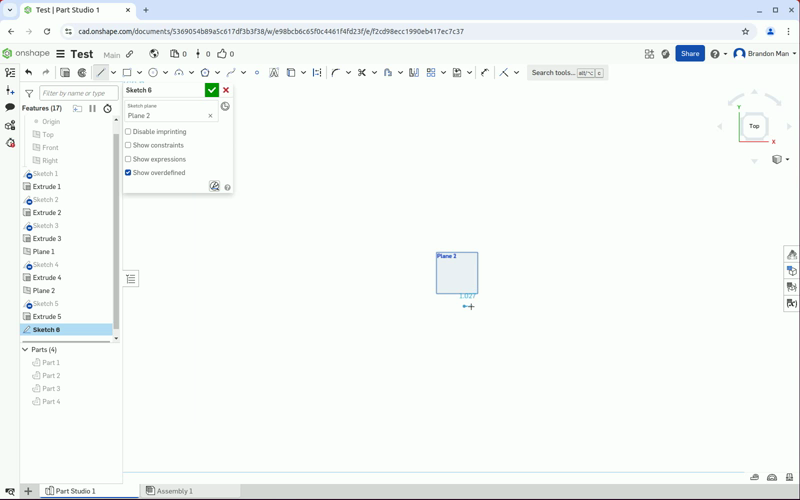
scroll(6)
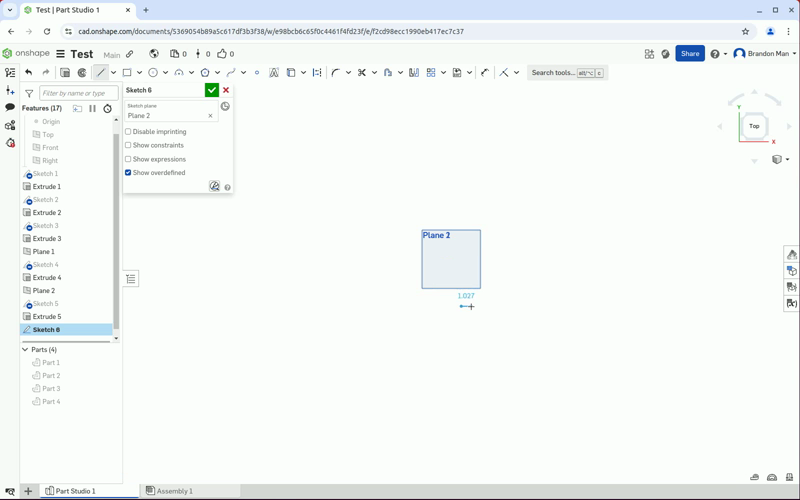
scroll(6)
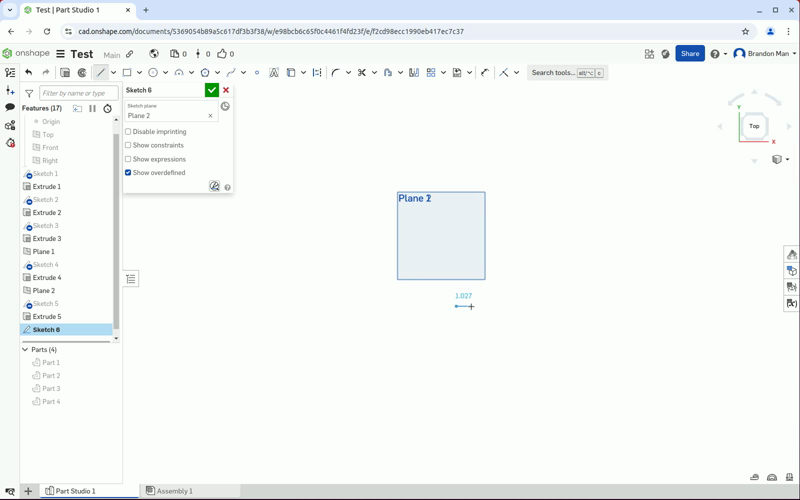
scroll(6)
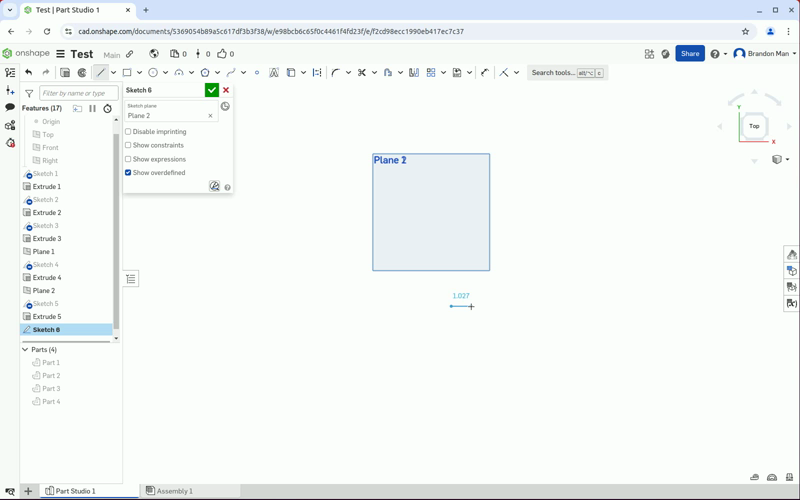
scroll(6)
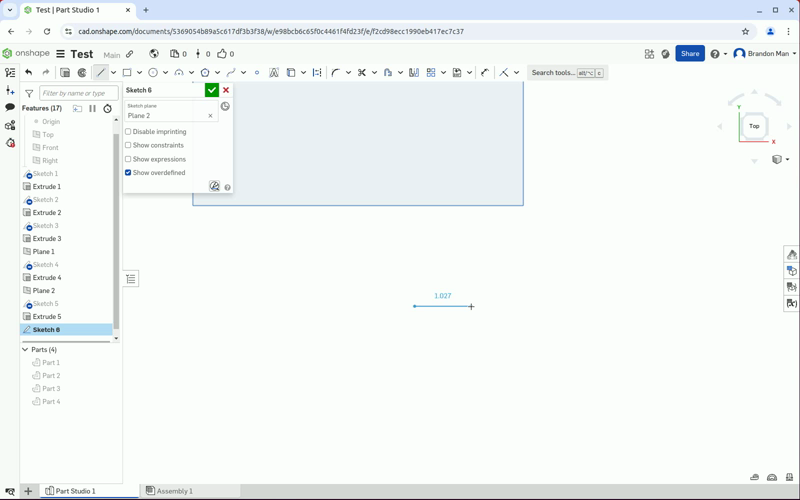
click(471, 306)
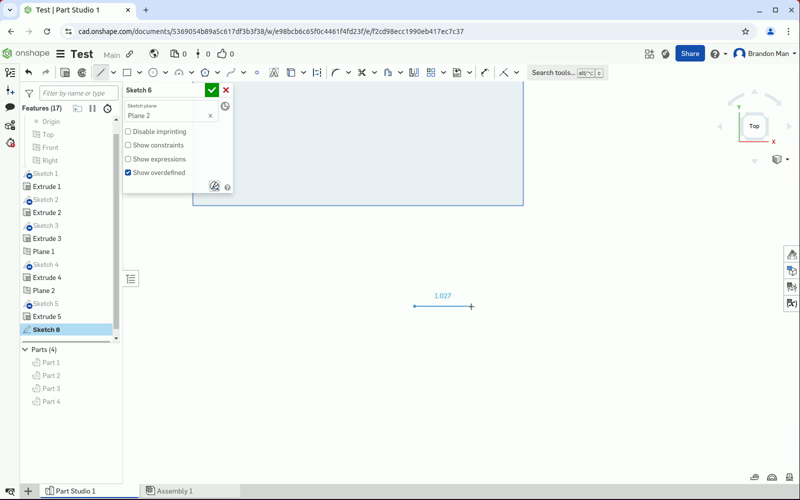
scroll(-6)
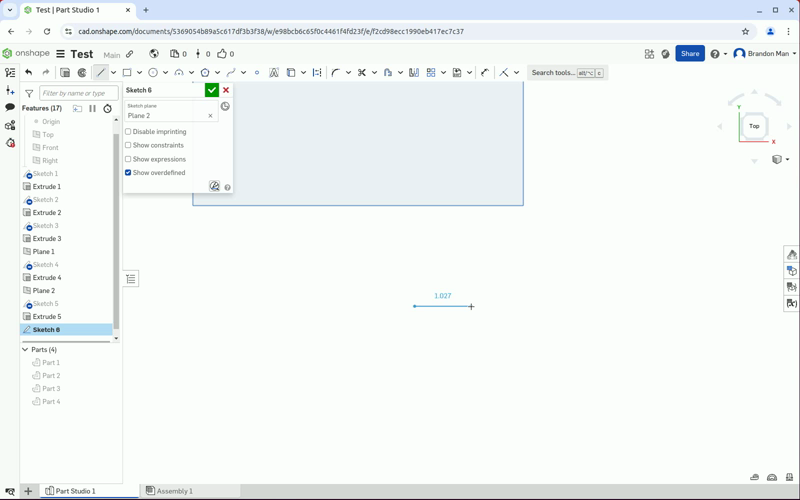
scroll(-6)
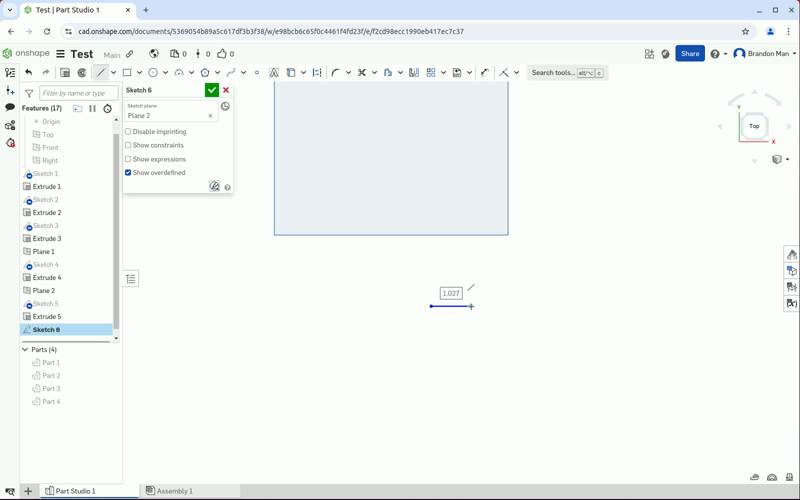
scroll(-6)
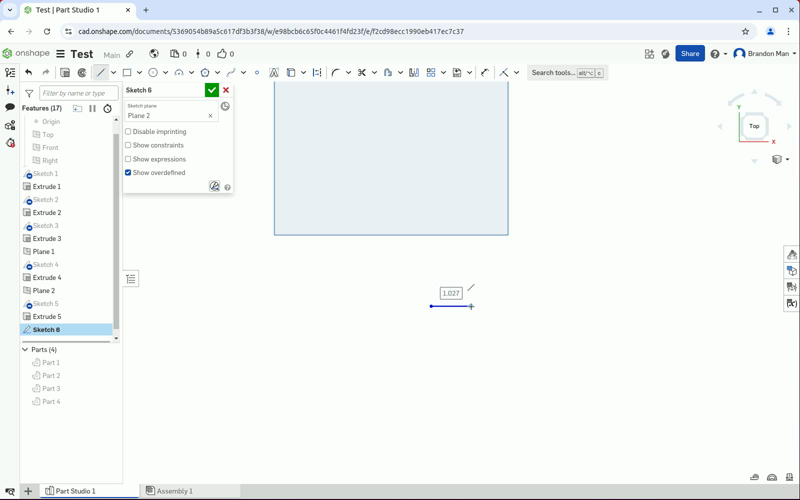
scroll(-6)
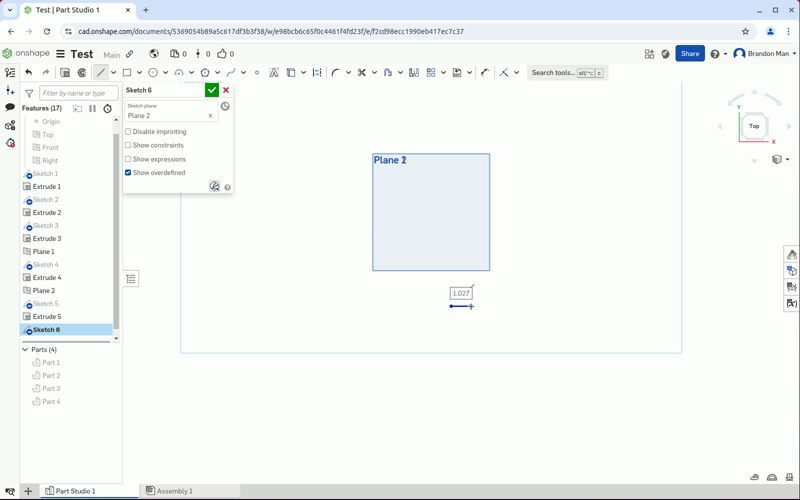
scroll(-6)
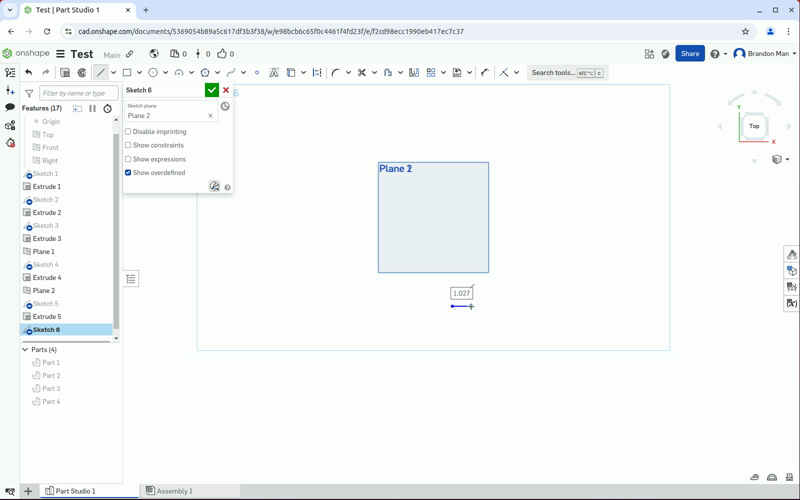
scroll(-6)
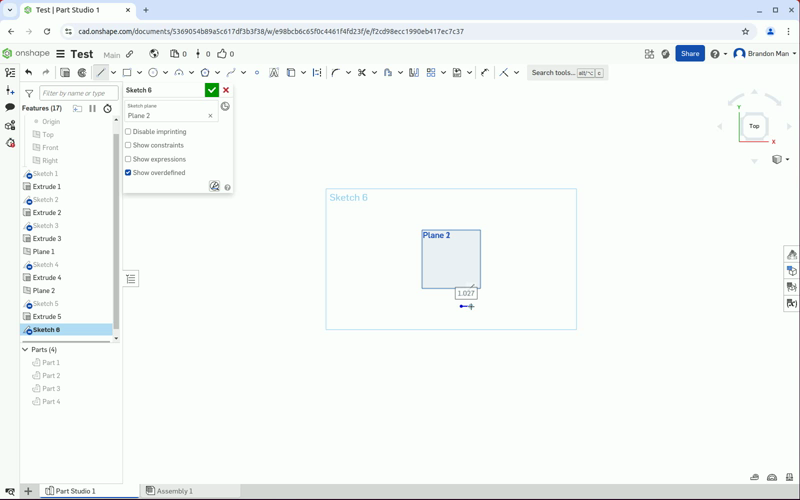
scroll(-6)
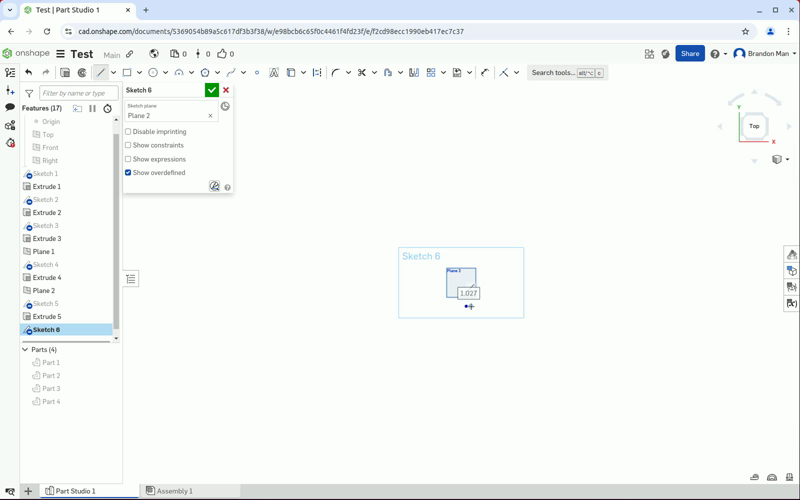
key_up(shift)
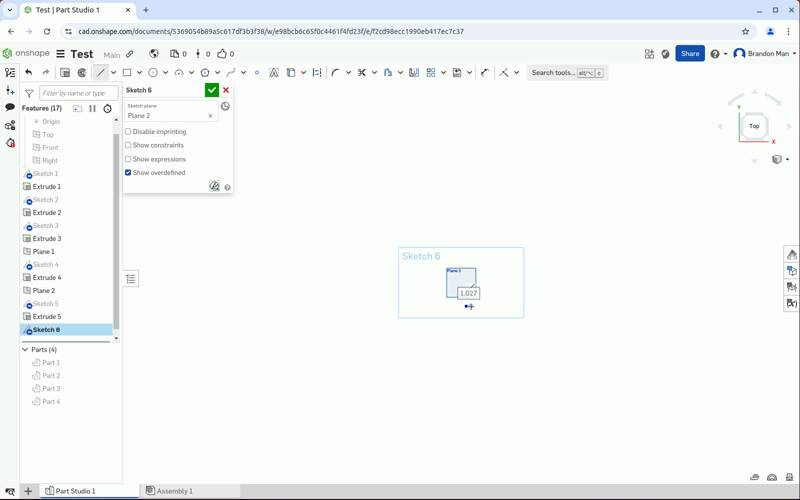
key_down(shift)
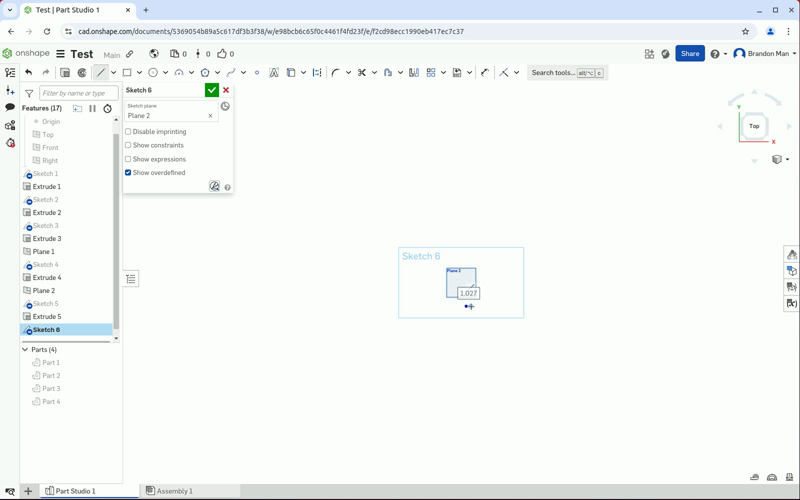
mouse_move(501, 306)
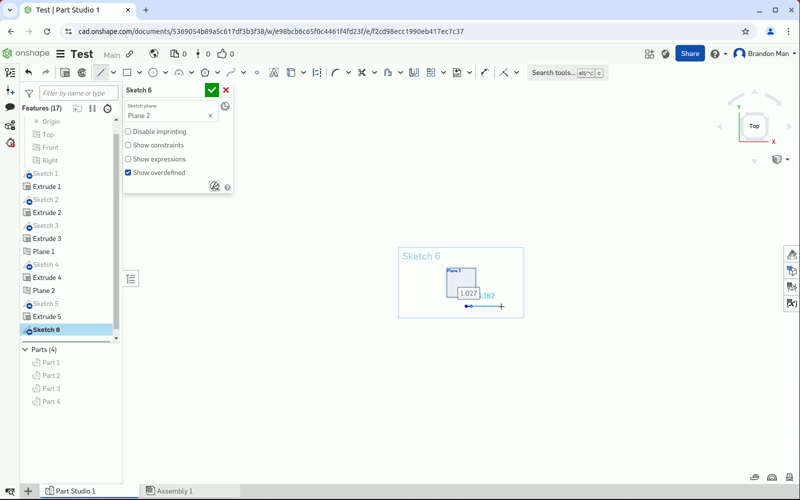
mouse_move(471, 290)
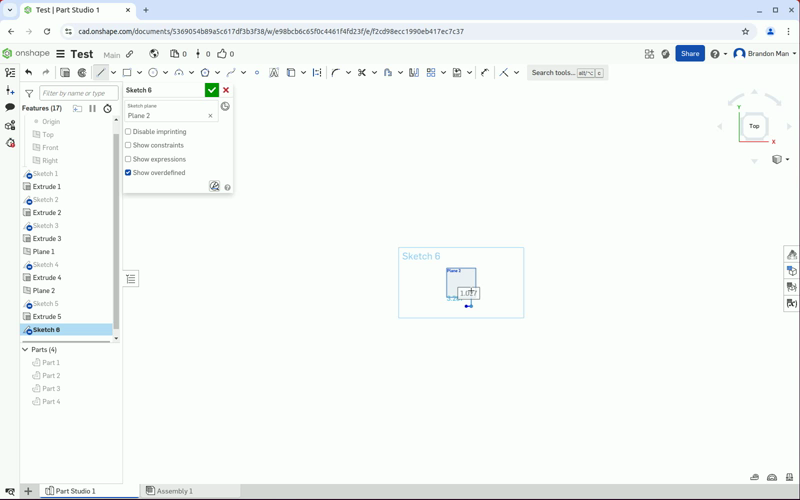
click(471, 290)
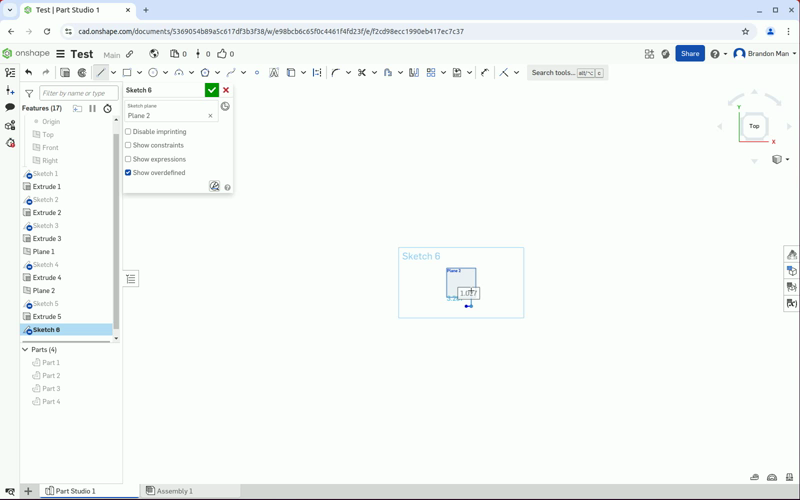
key_up(shift)
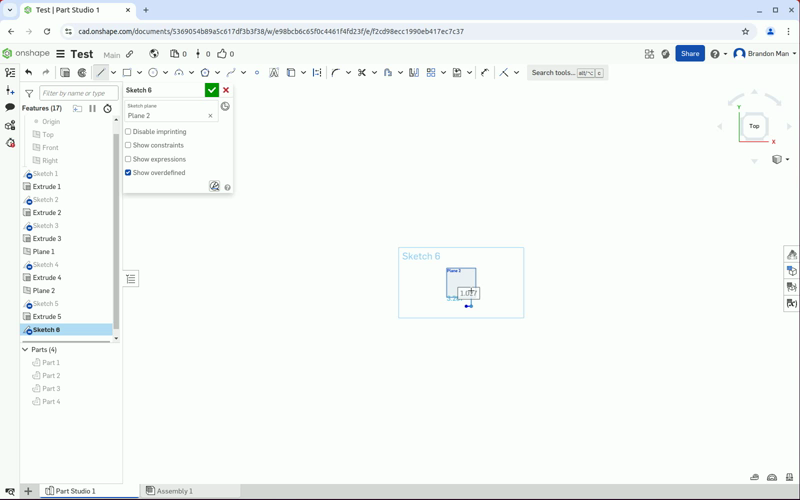
key_down(shift)
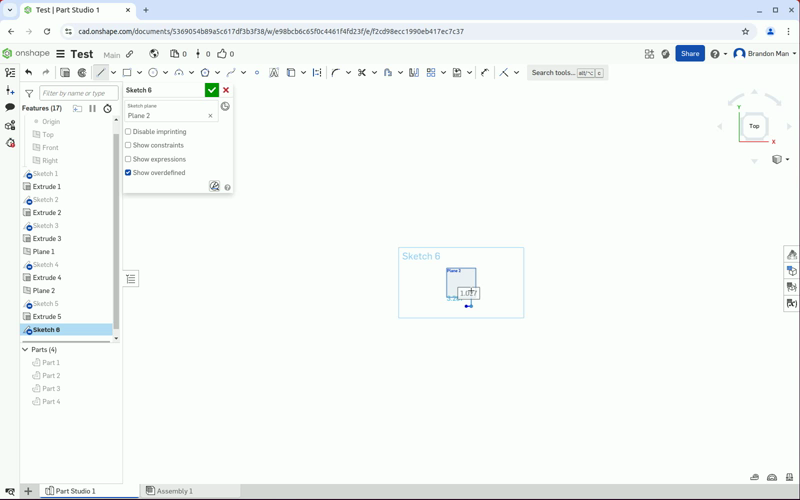
mouse_move(501, 290)
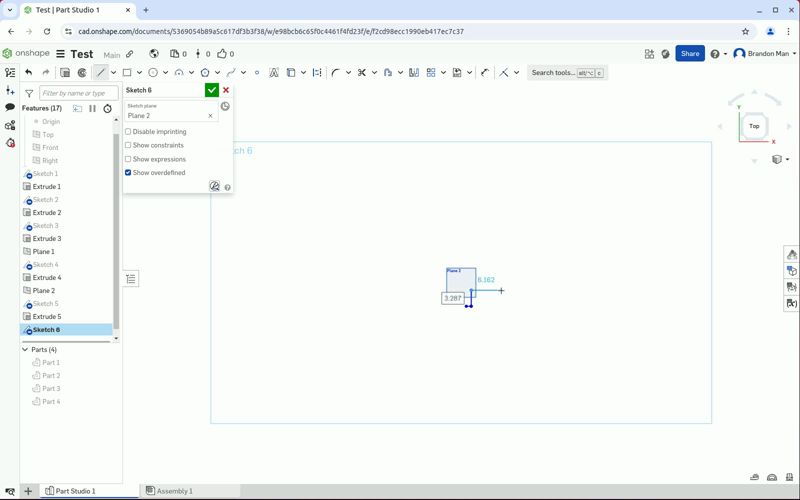
mouse_move(466, 290)
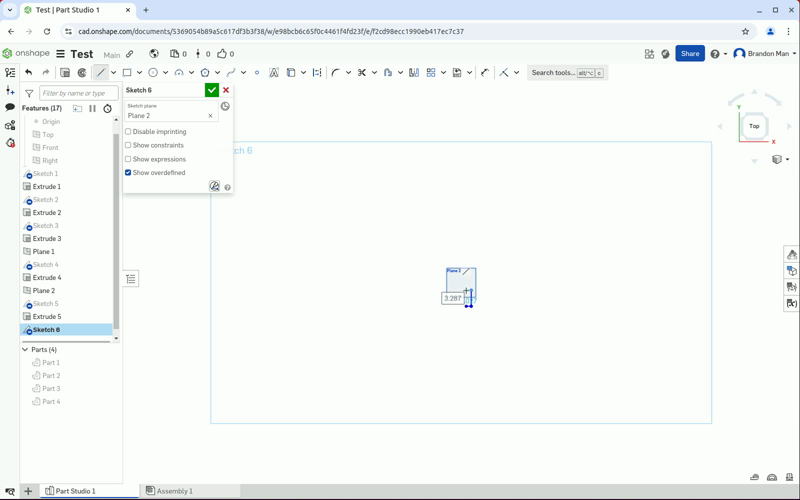
scroll(6)
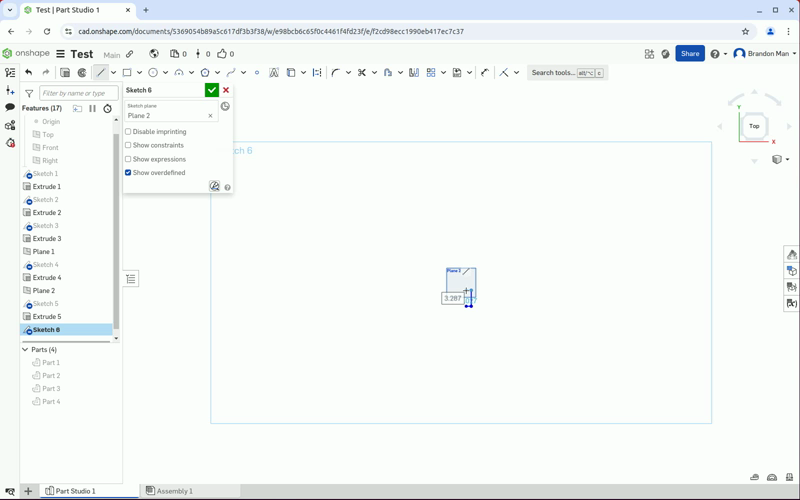
scroll(6)
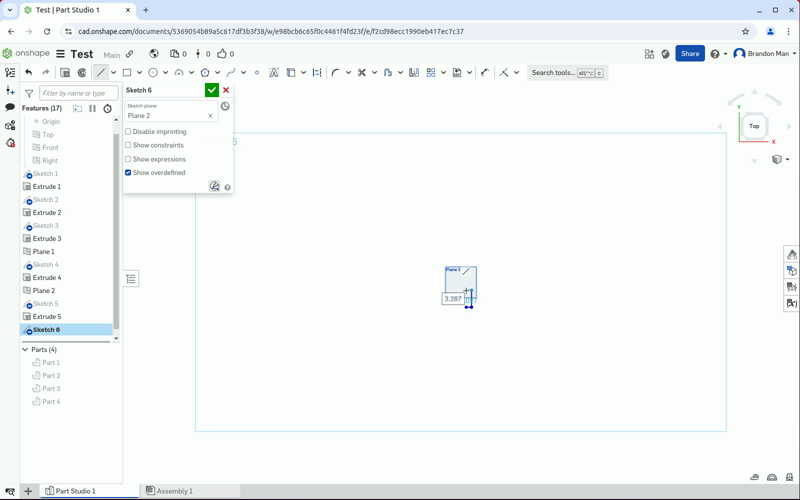
scroll(6)
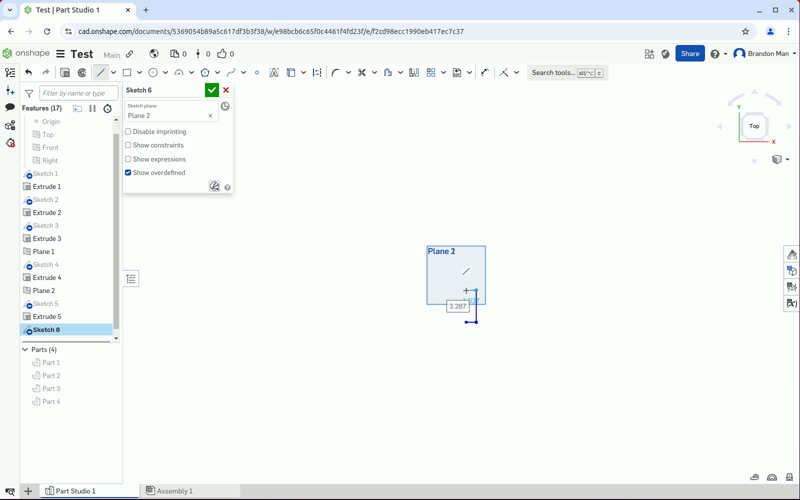
scroll(6)
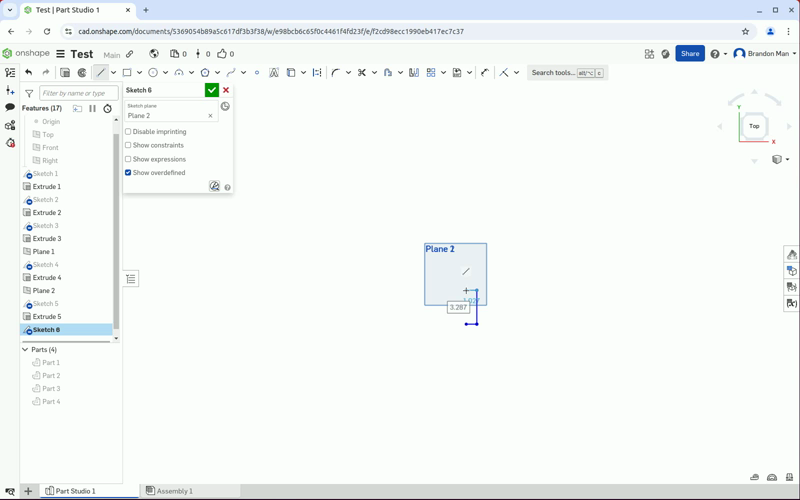
scroll(6)
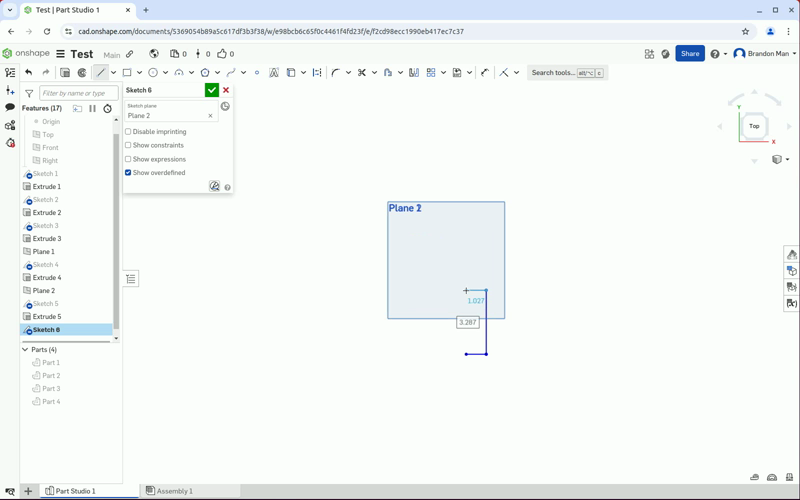
scroll(6)
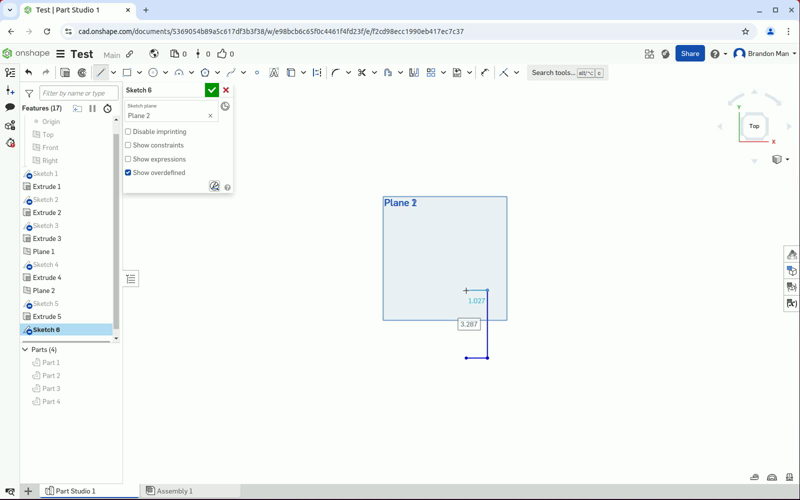
scroll(6)
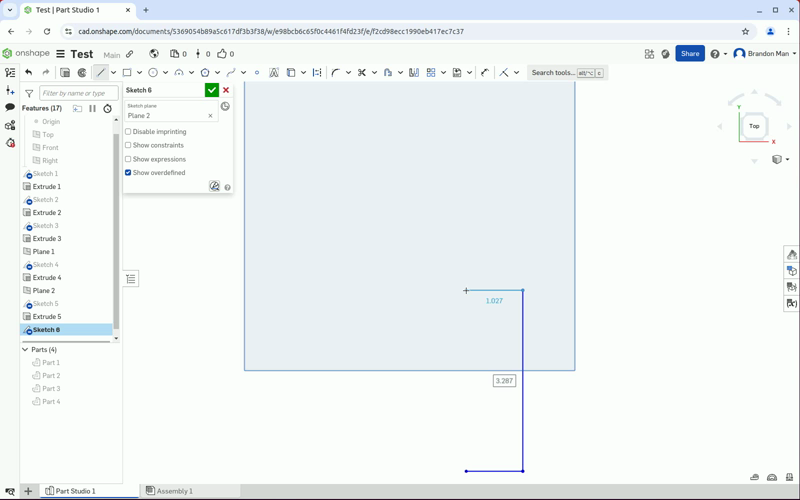
click(466, 290)
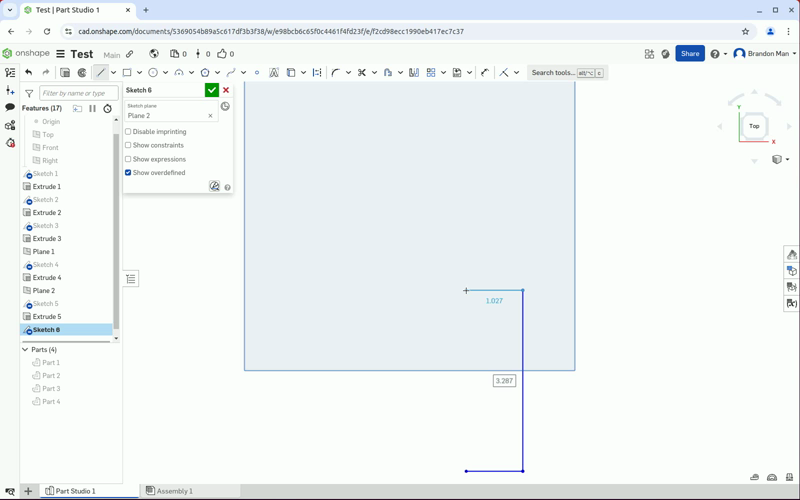
scroll(-6)
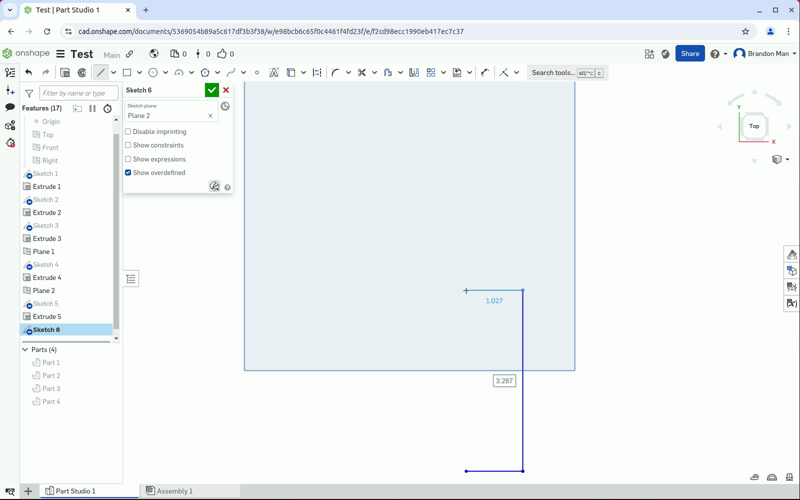
scroll(-6)
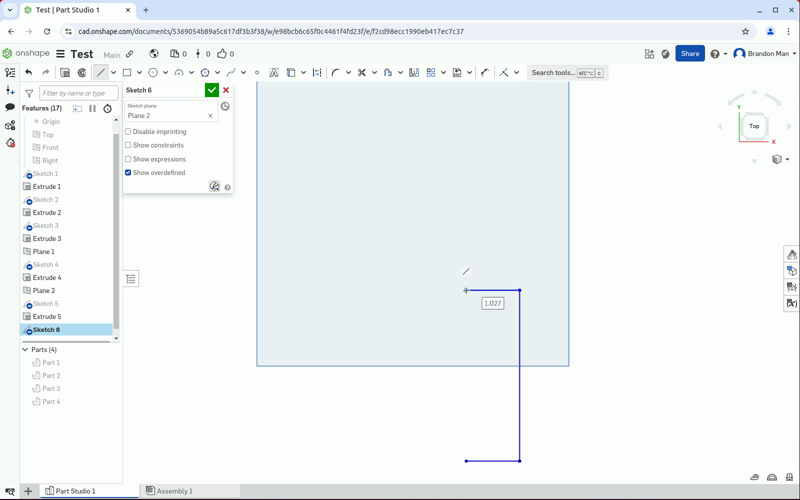
scroll(-6)
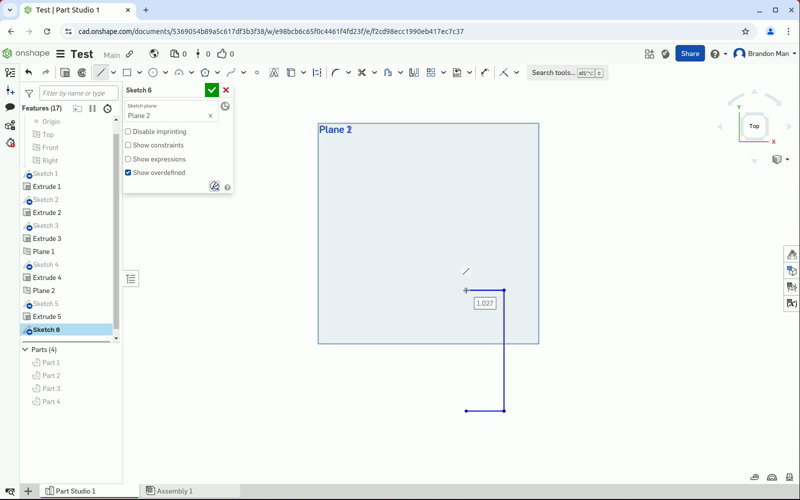
scroll(-6)
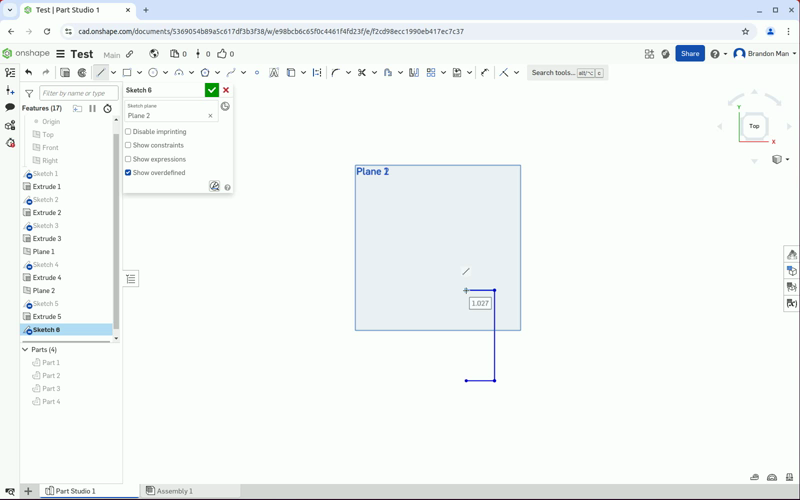
scroll(-6)
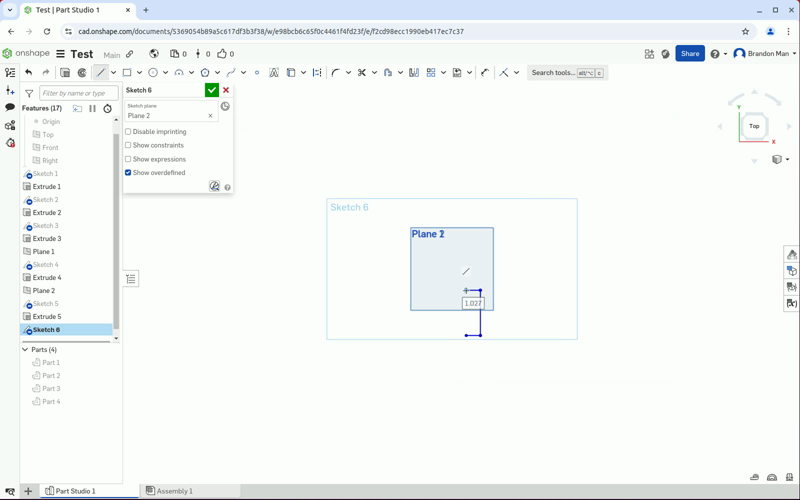
scroll(-6)
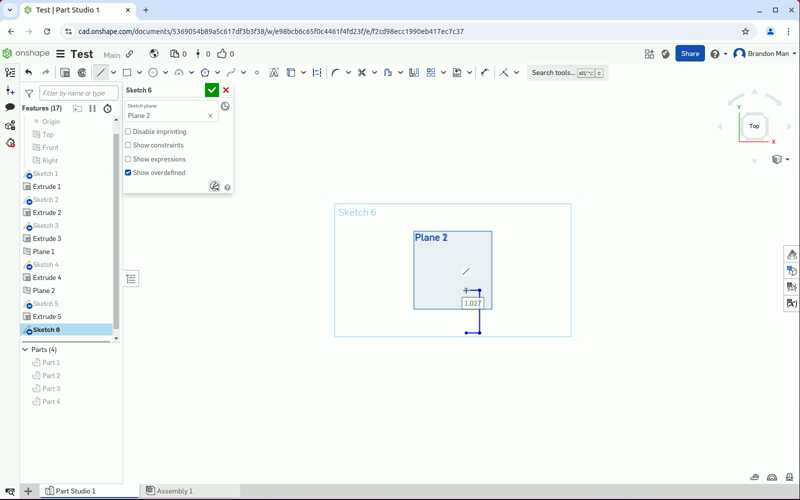
scroll(-6)
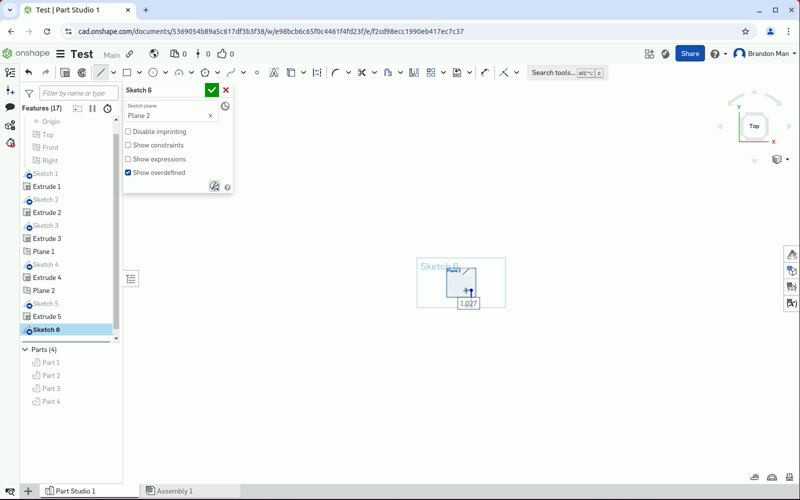
key_up(shift)
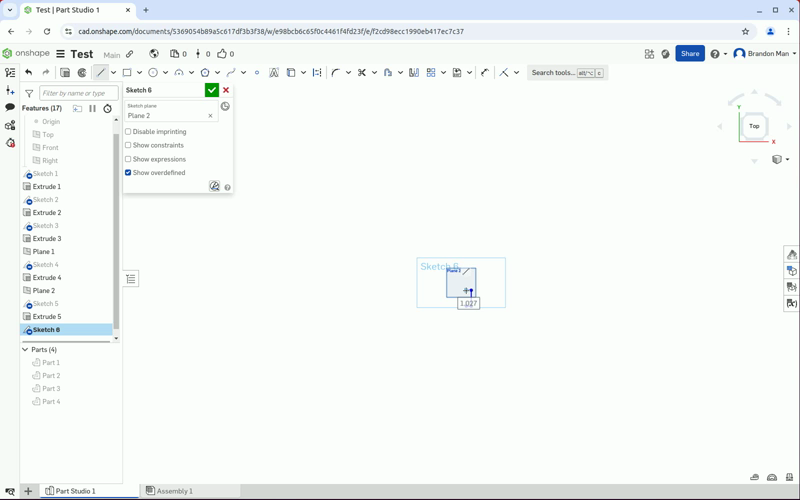
mouse_move(496, 290)
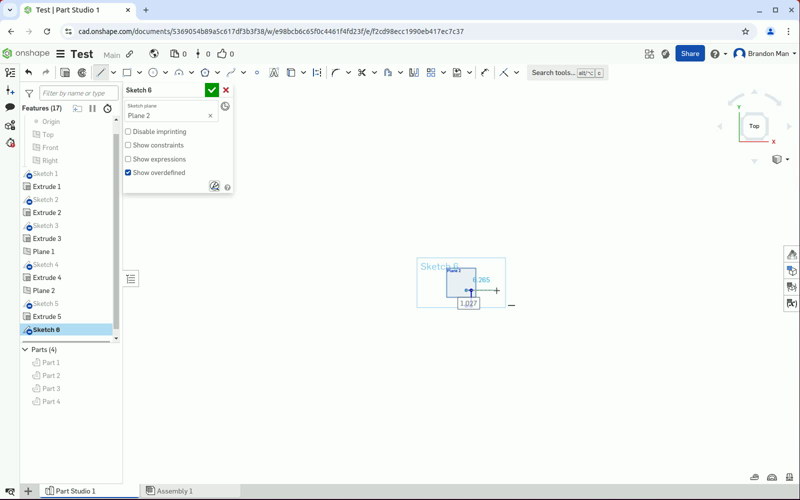
key_down(shift)
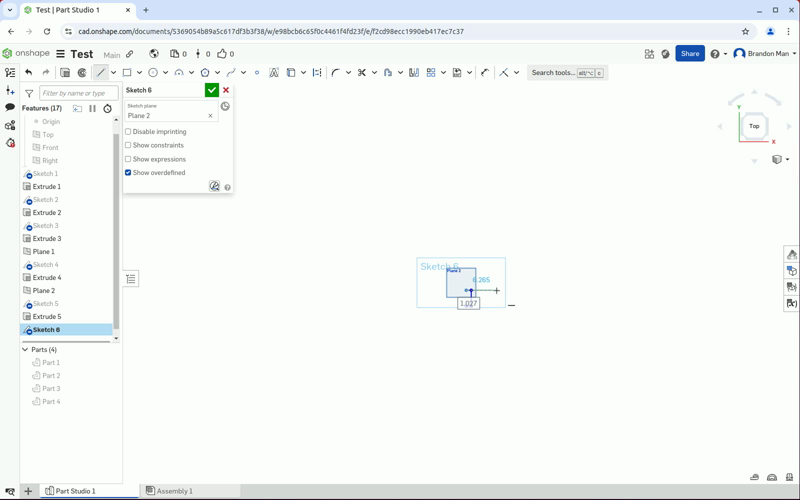
mouse_move(466, 306)
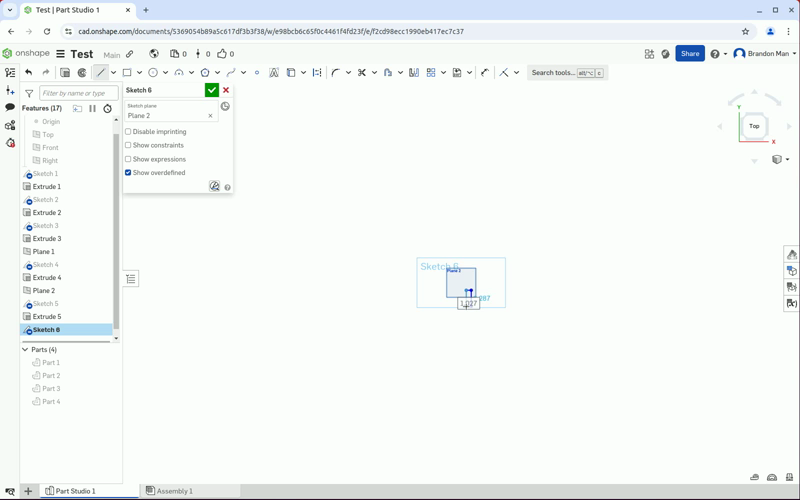
key_up(shift)
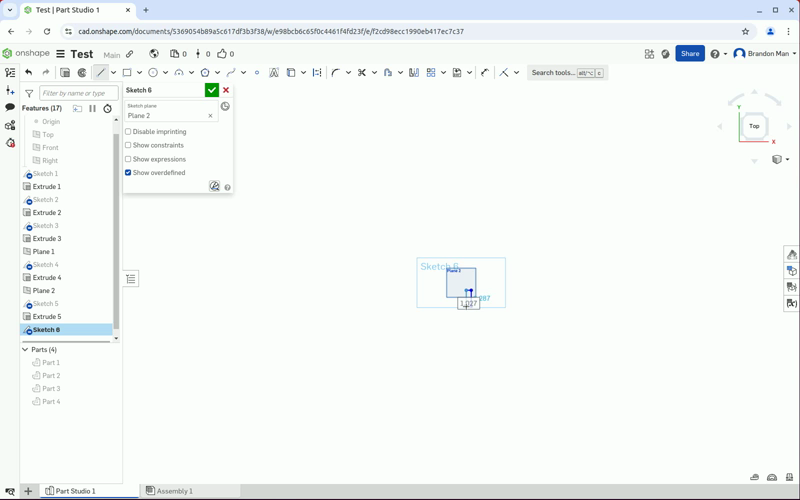
click(466, 306)
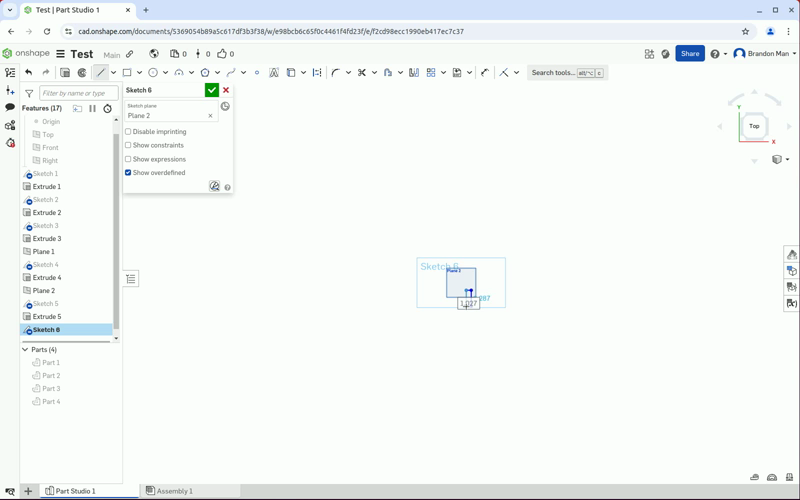
key(esc)
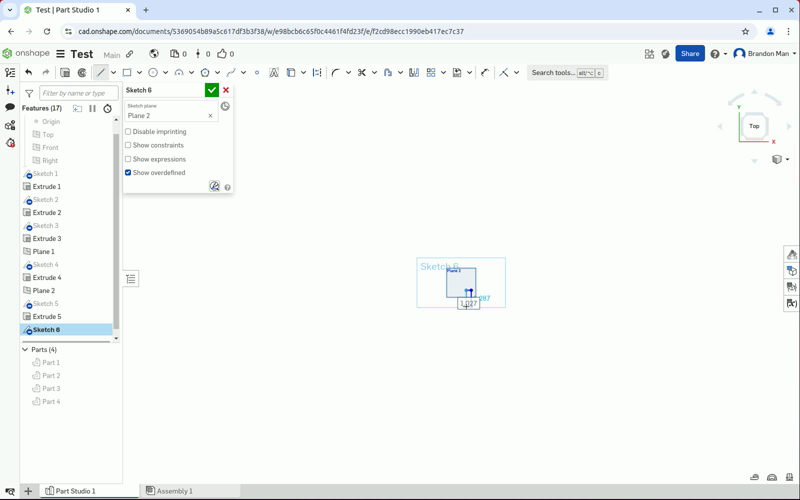
mouse_move(469, 297)
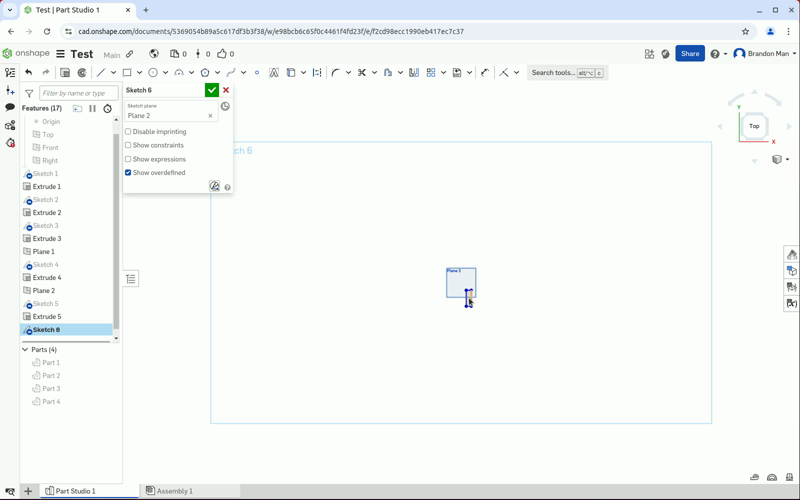
scroll(6)
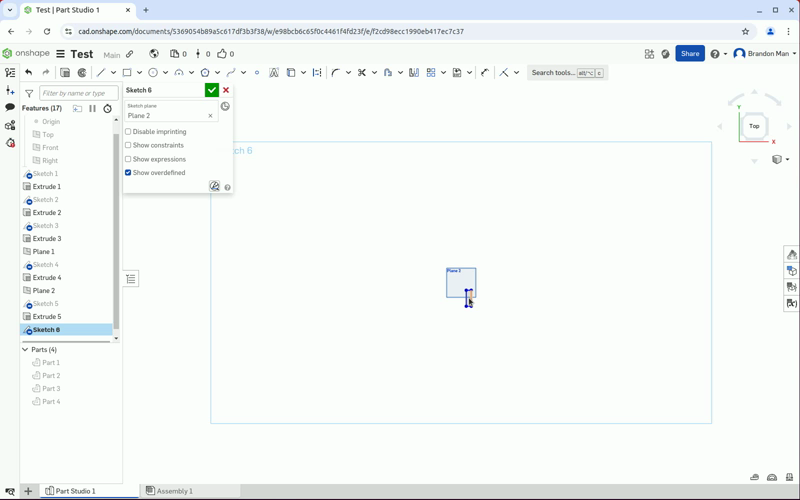
scroll(6)
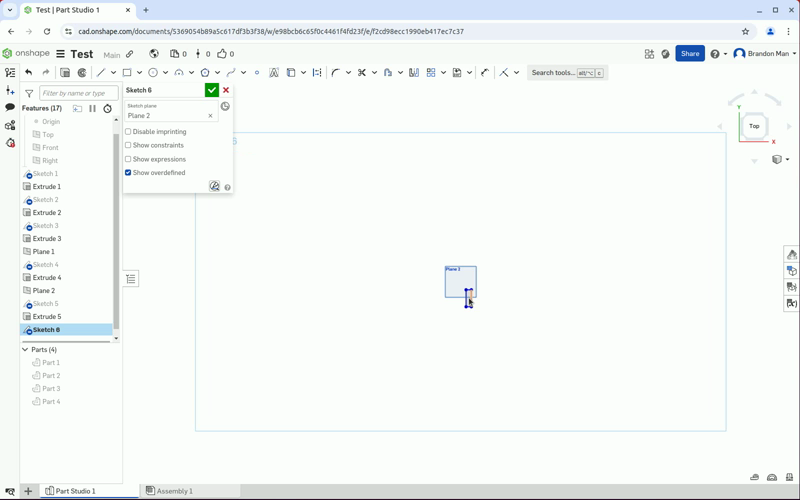
scroll(6)
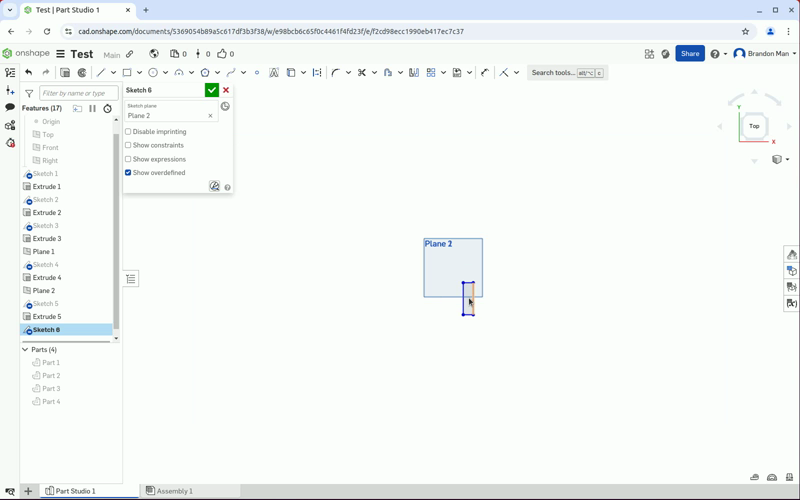
scroll(6)
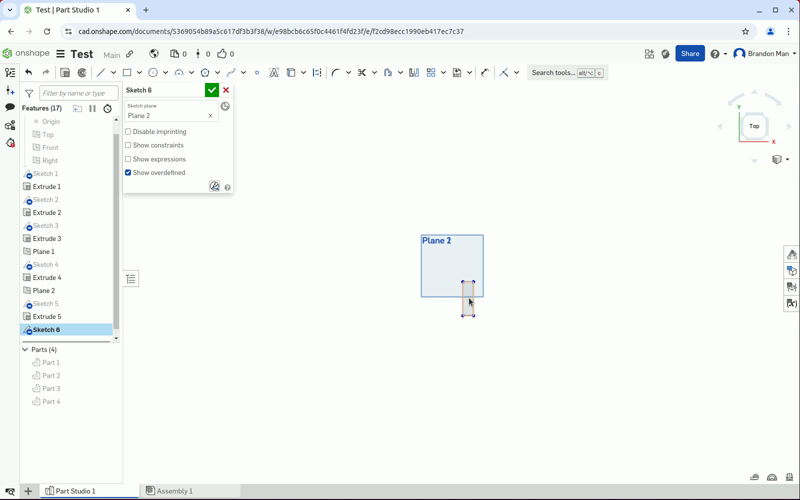
scroll(6)
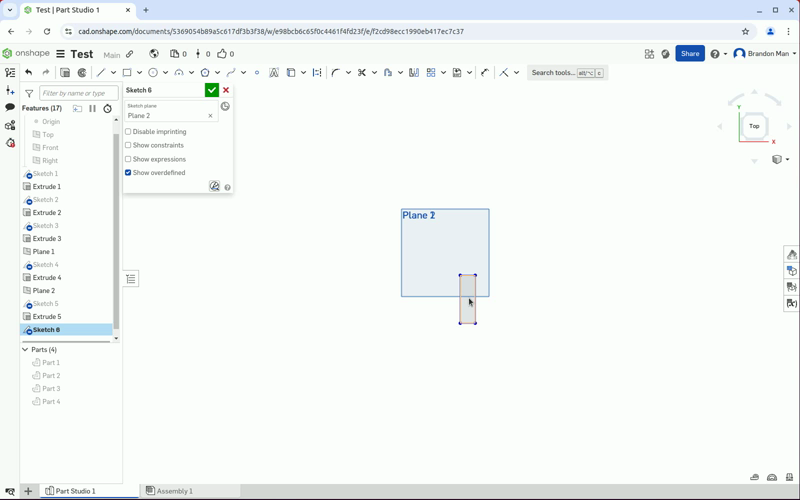
scroll(6)
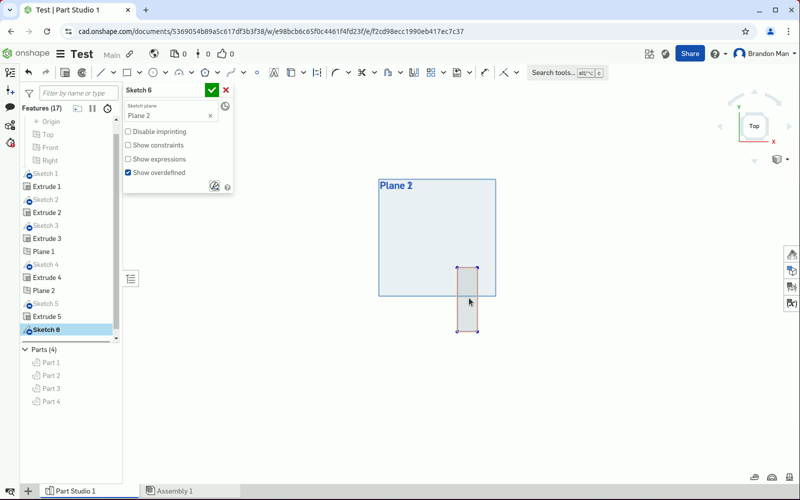
scroll(6)
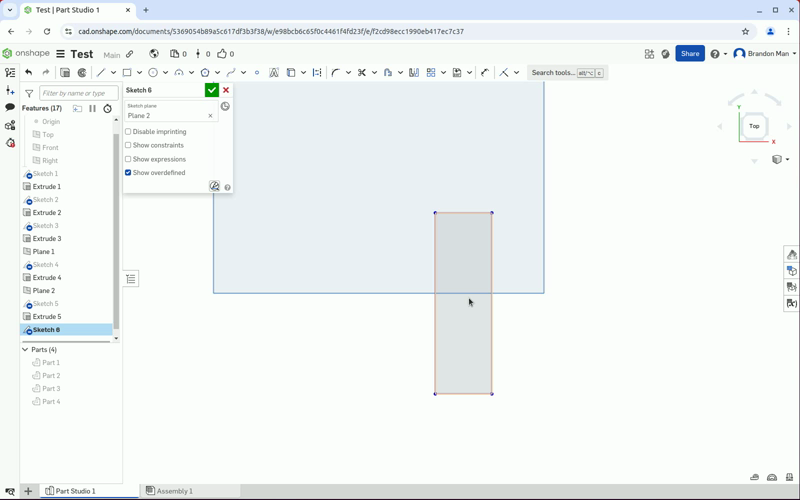
click(469, 297)
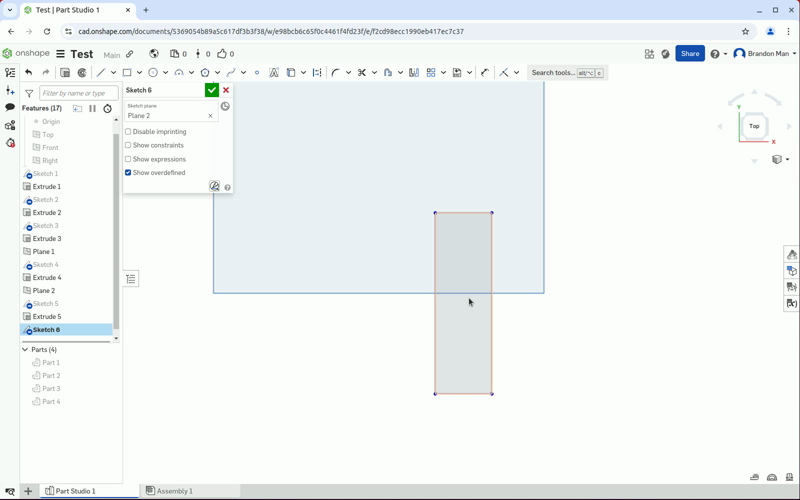
scroll(-6)
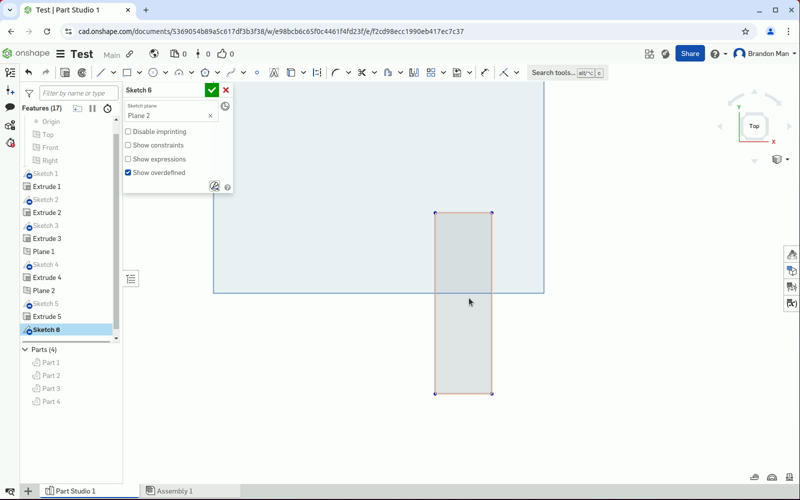
scroll(-6)
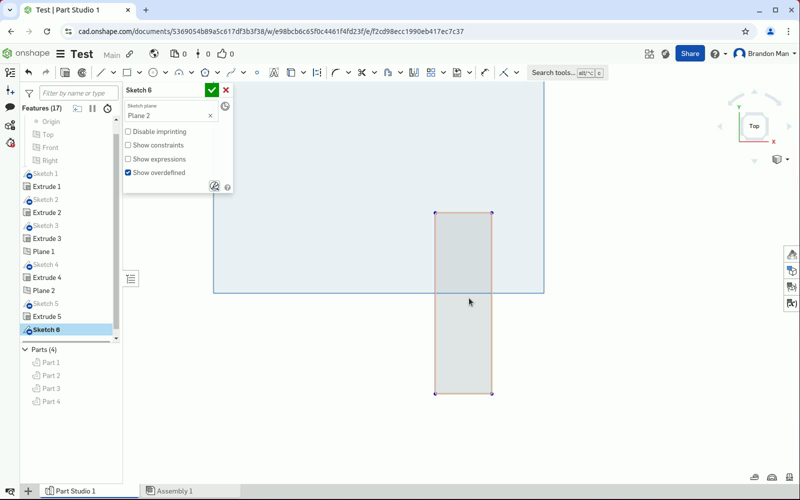
scroll(-6)
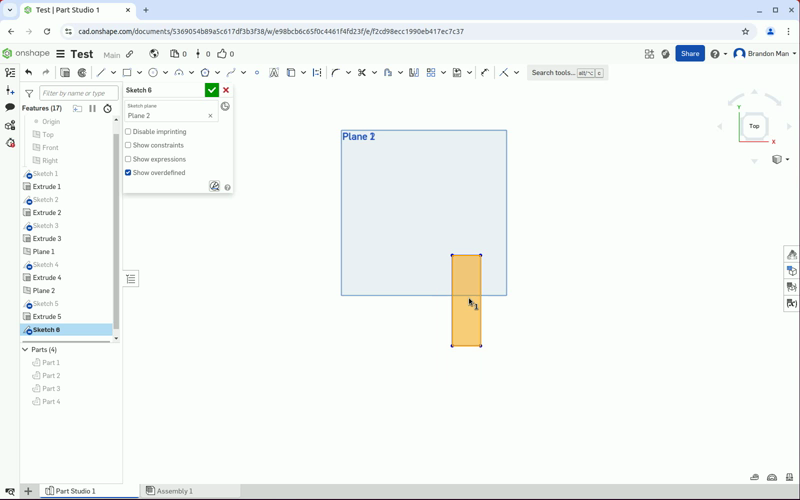
scroll(-6)
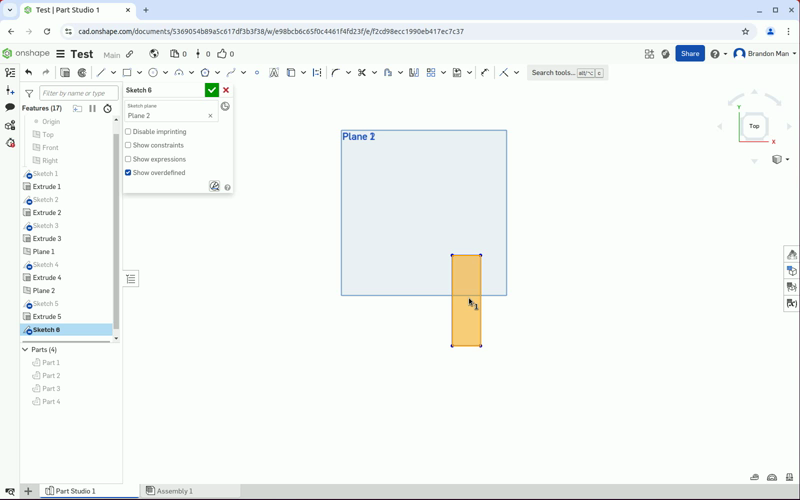
scroll(-6)
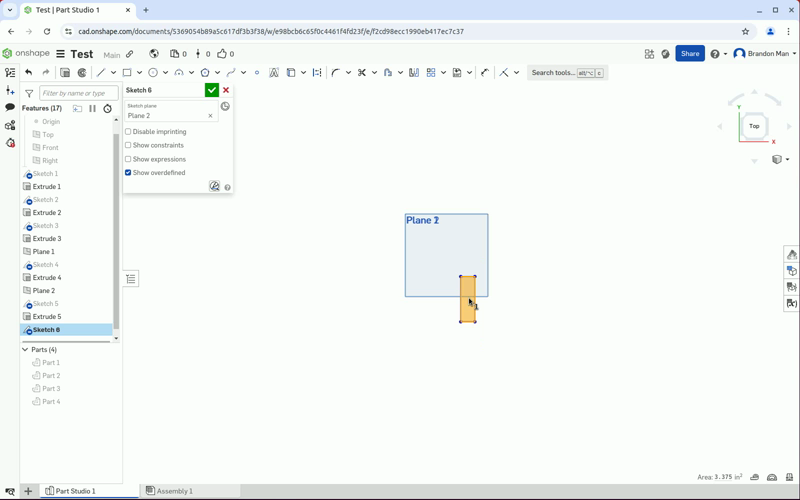
scroll(-6)
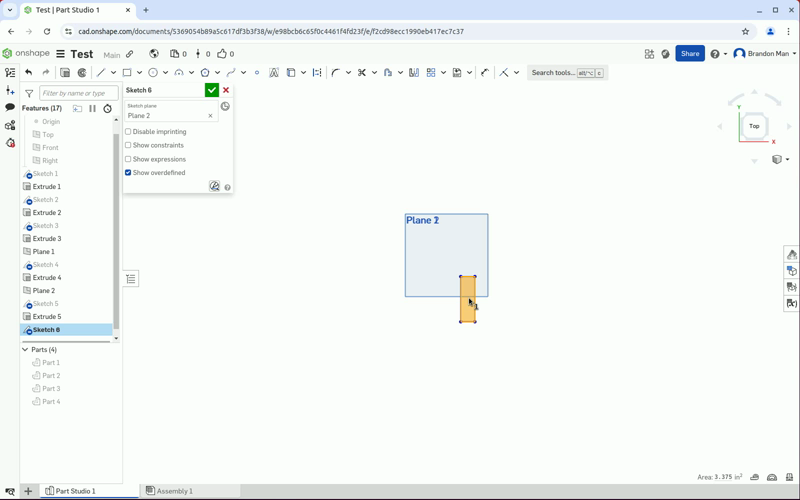
scroll(-6)
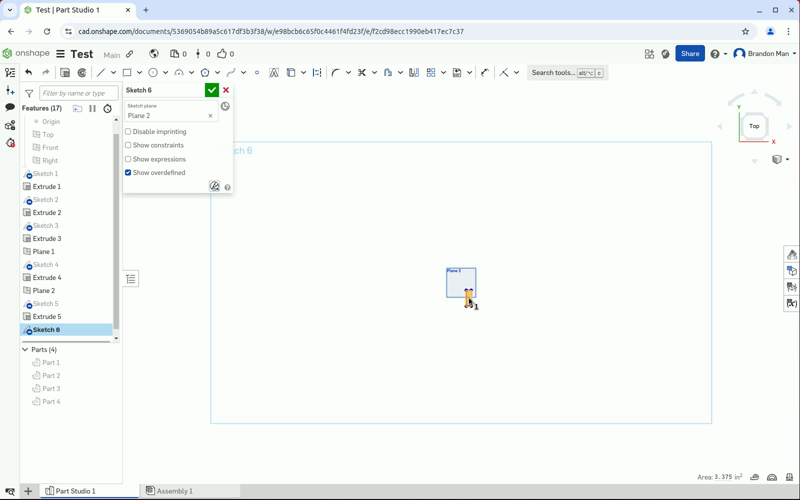
mouse_move(73, 352)
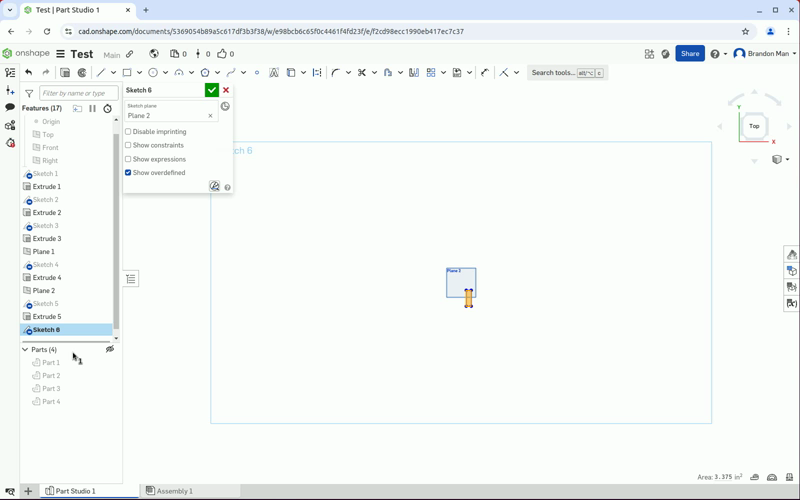
key(shift+y)
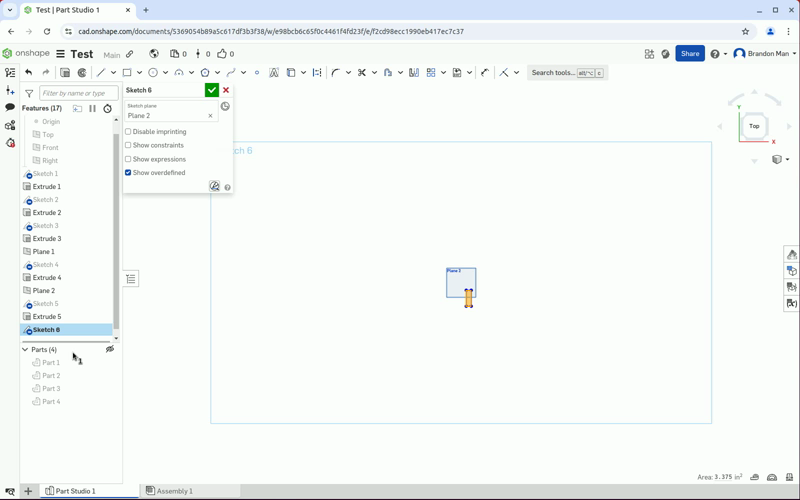
key(shift+e)
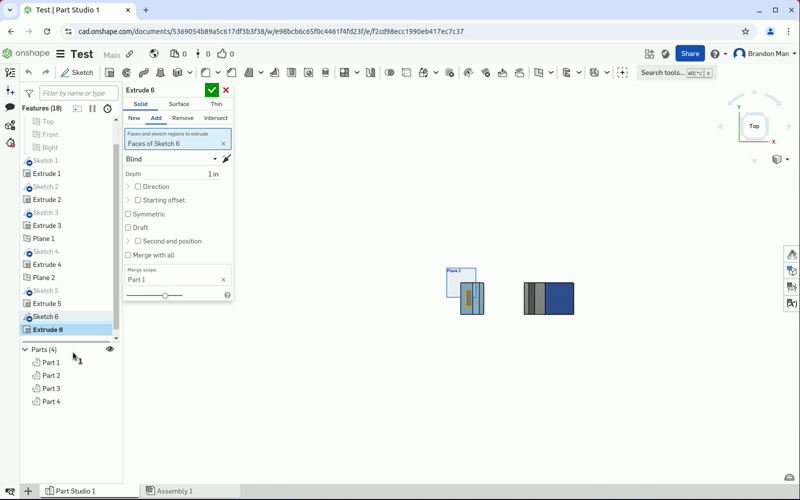
mouse_move(143, 106)
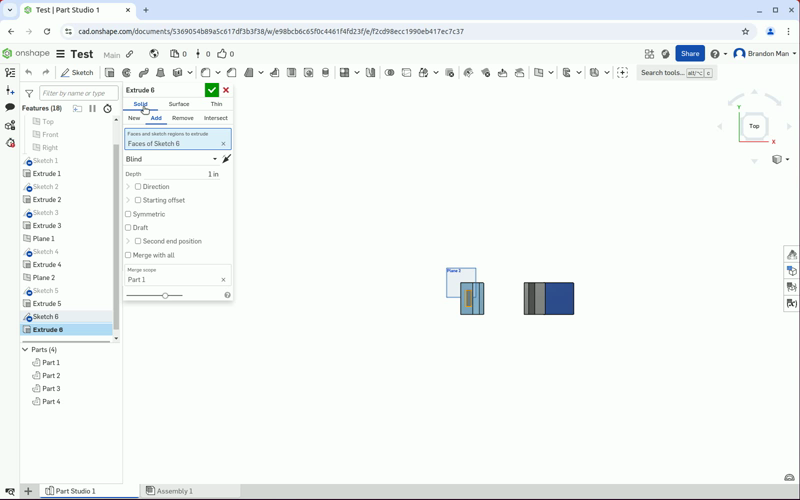
click(143, 106)
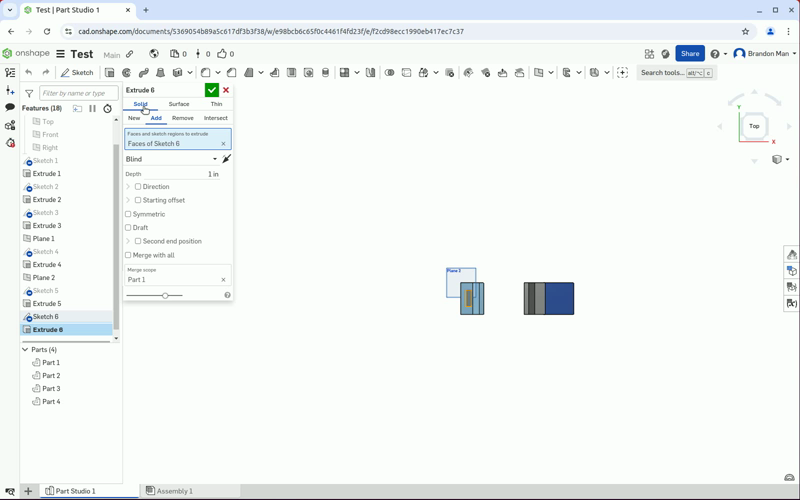
mouse_move(137, 120)
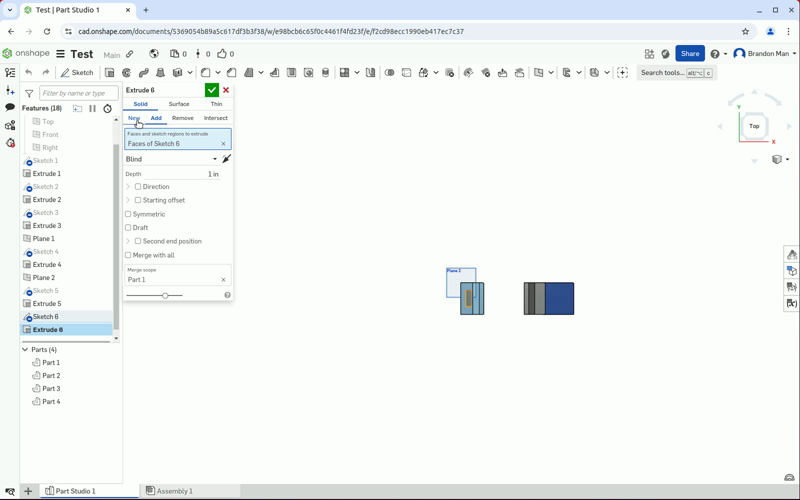
click(137, 120)
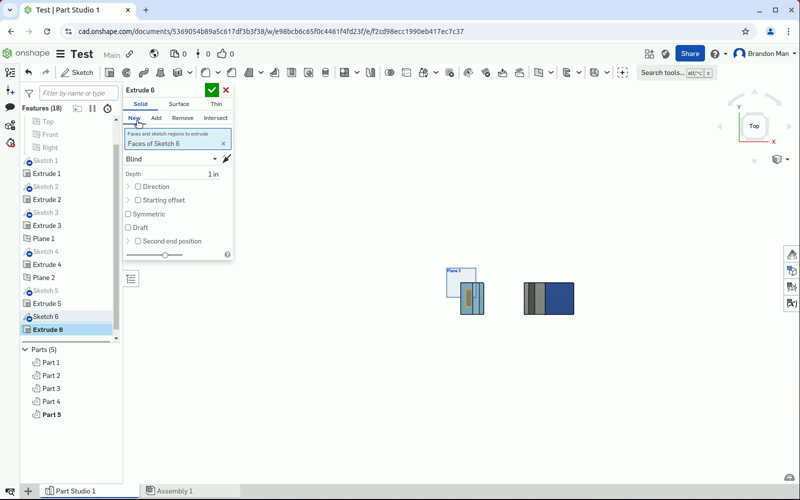
key(tab, 4)
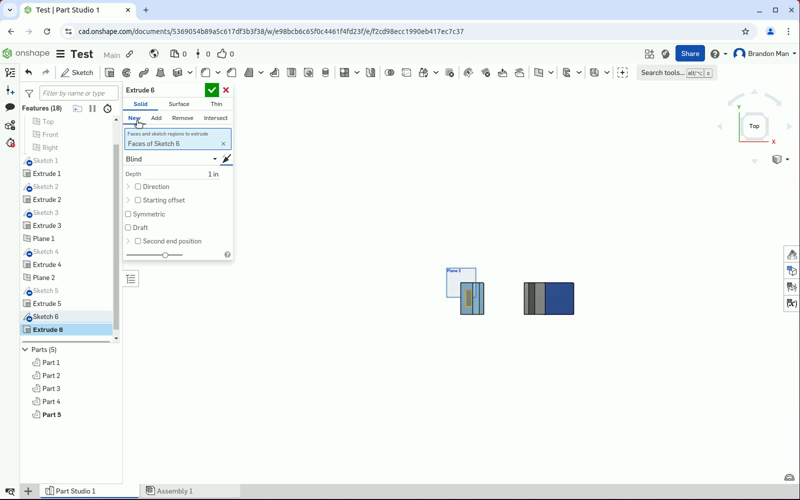
text(-0.241)
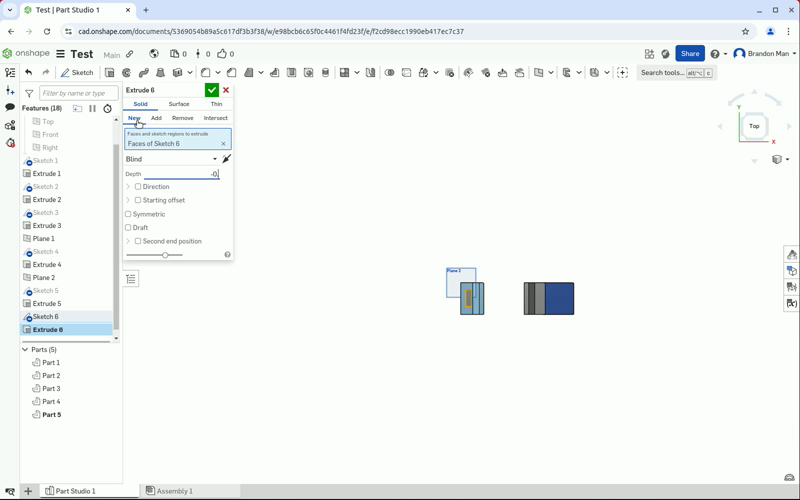
key(enter)
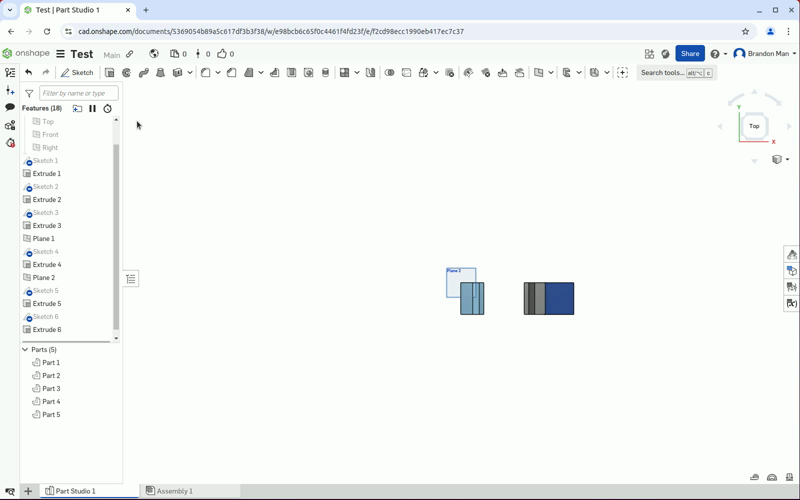
key(shift+h)
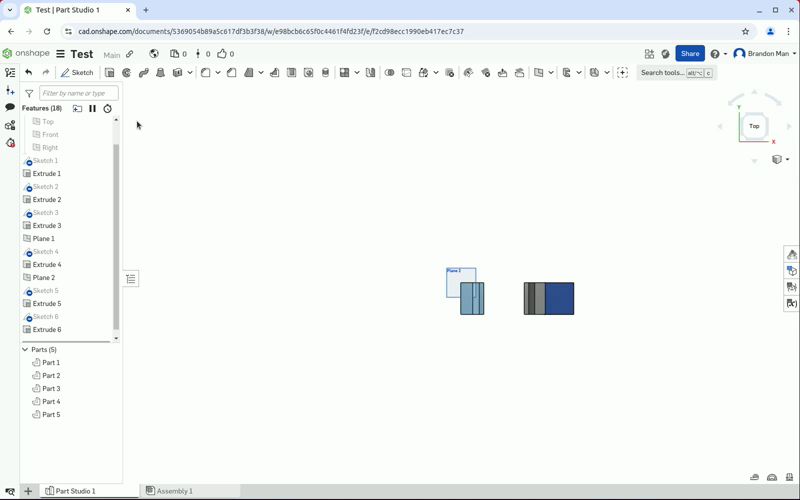
key(shift+h)
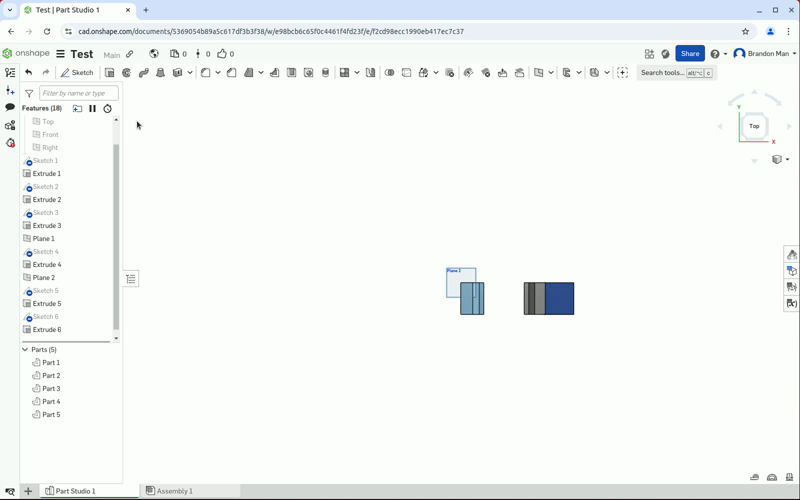
key(shift+7)
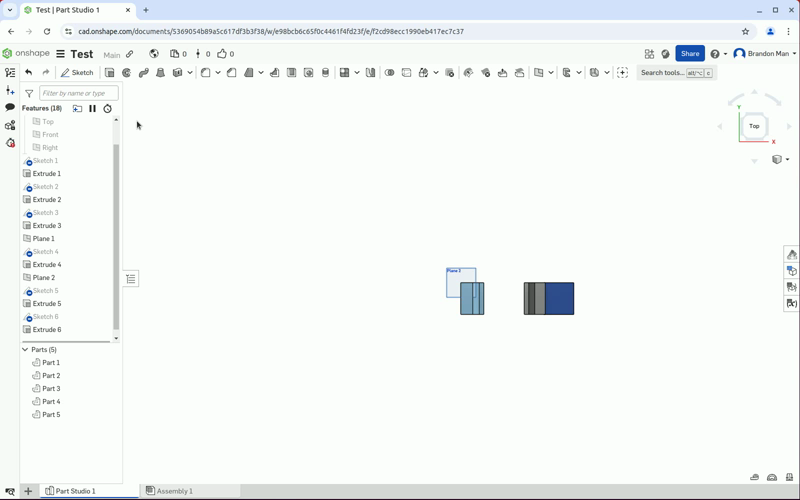
key(up, 3)
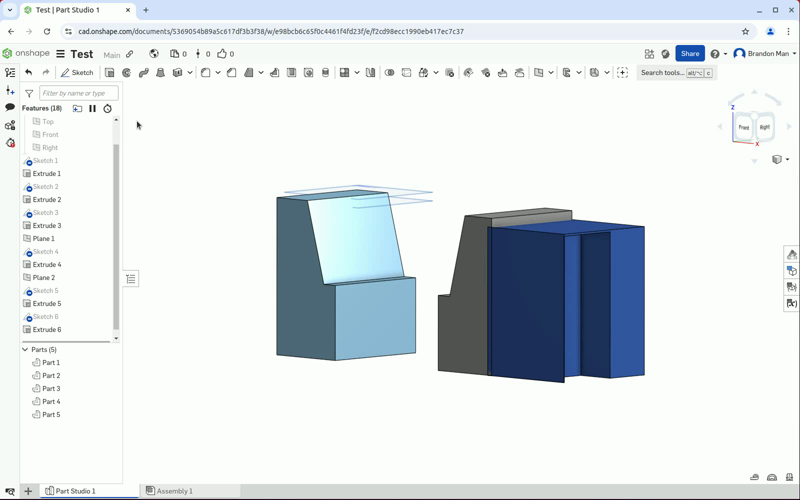
key(left, 3)
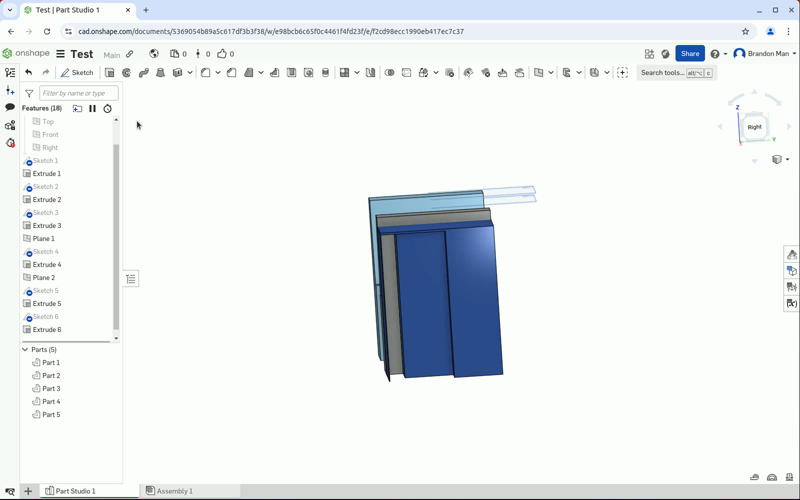
key(right, 3)
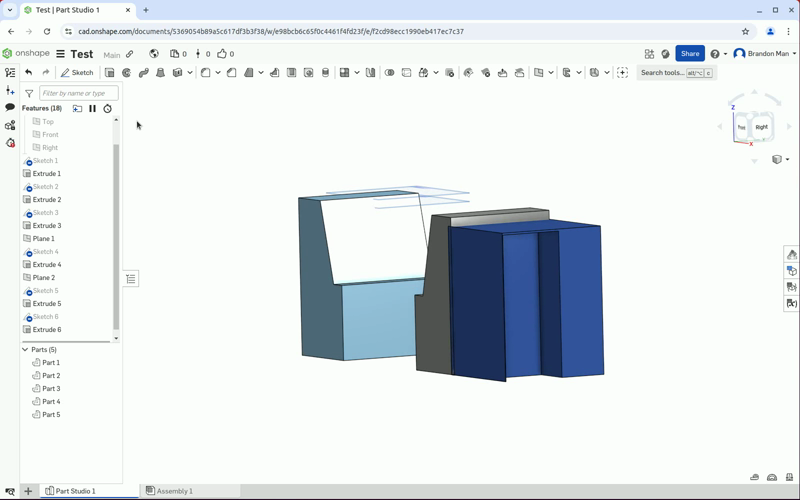
key(down, 3)
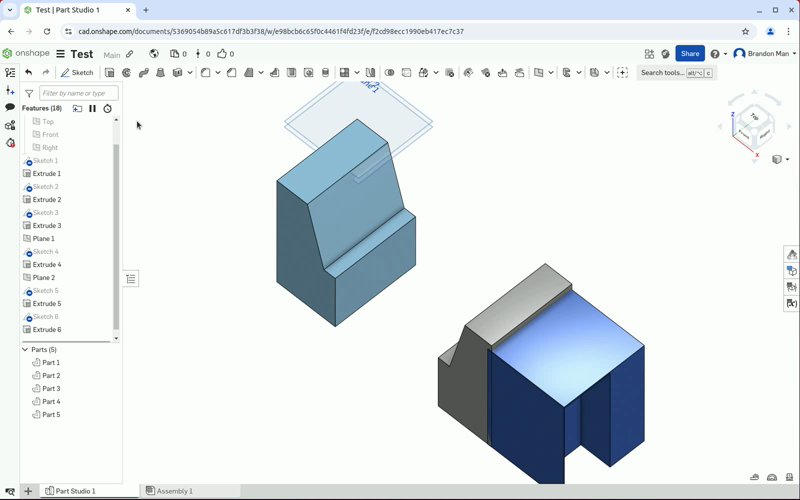
mouse_move(69, 163)
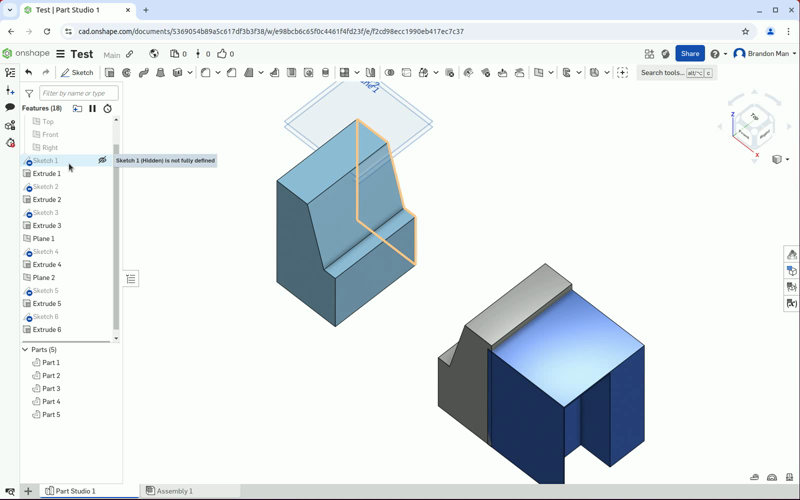
click(69, 163)